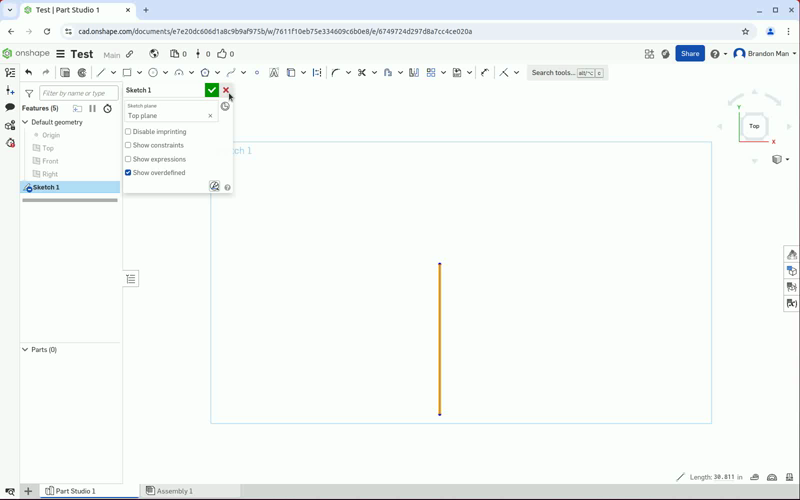
key(shift+h)
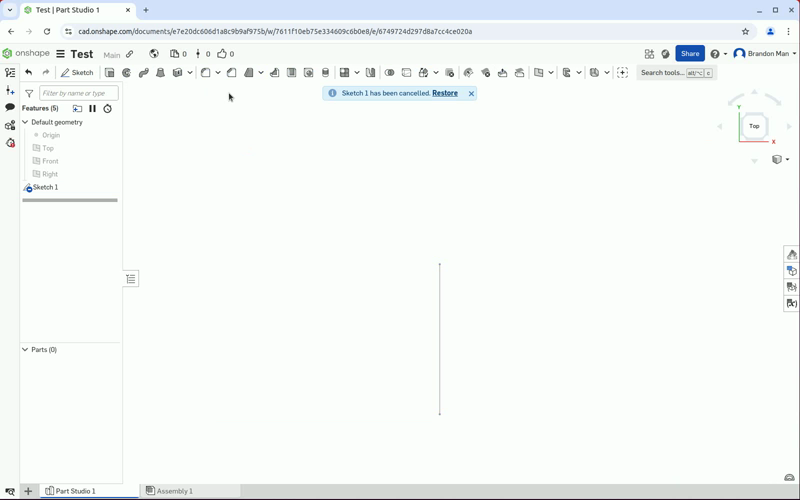
key(shift+s)
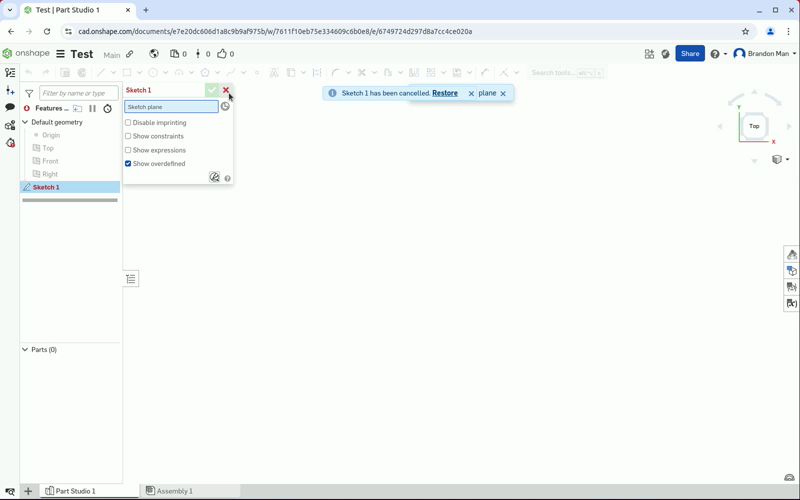
mouse_move(73, 150)
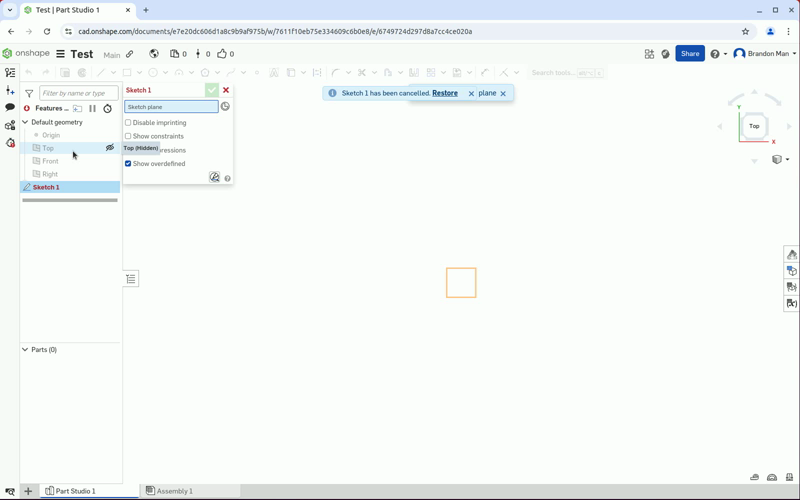
click(73, 150)
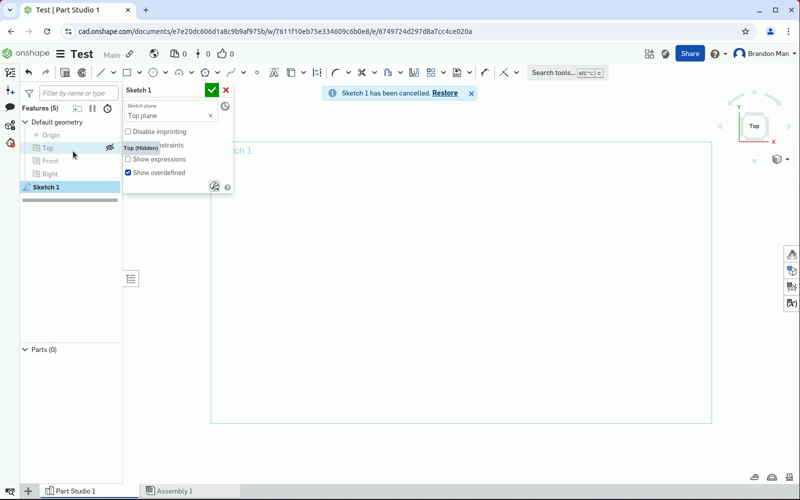
mouse_move(73, 352)
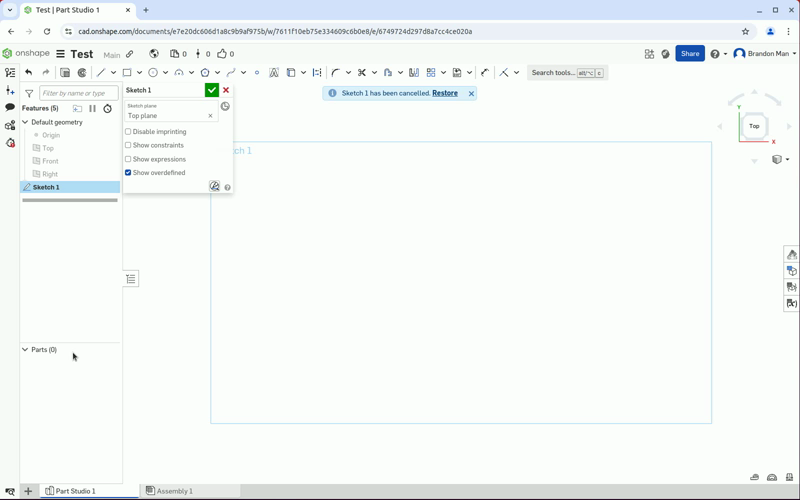
key(y)
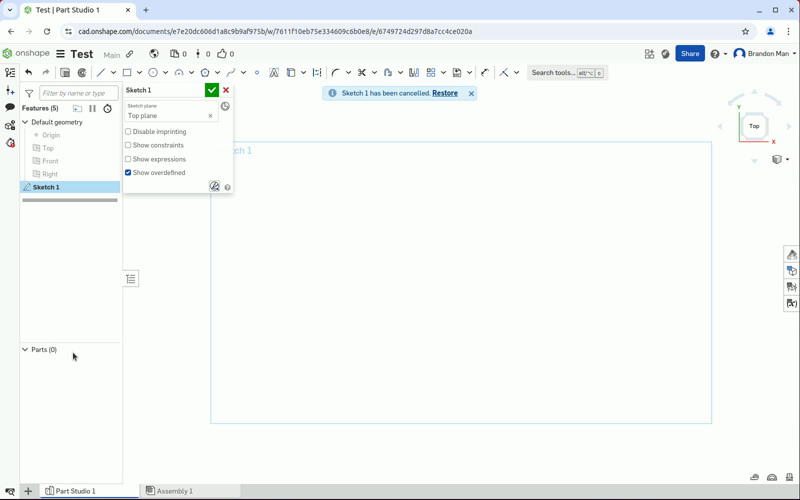
key(l)
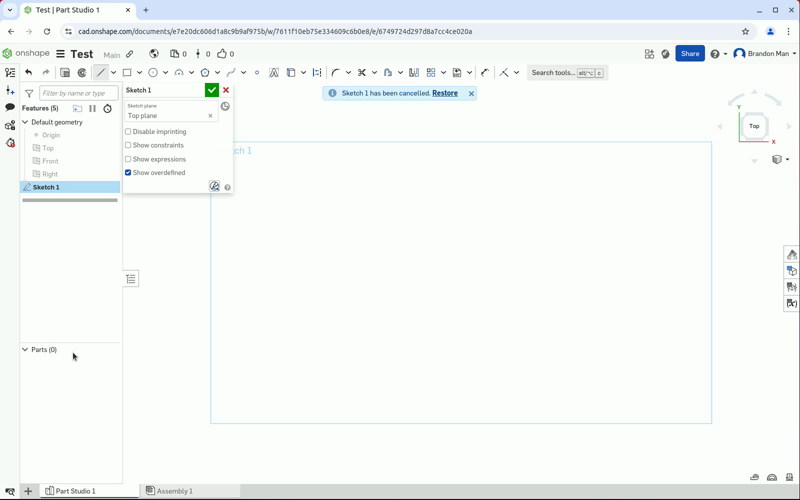
key_down(shift)
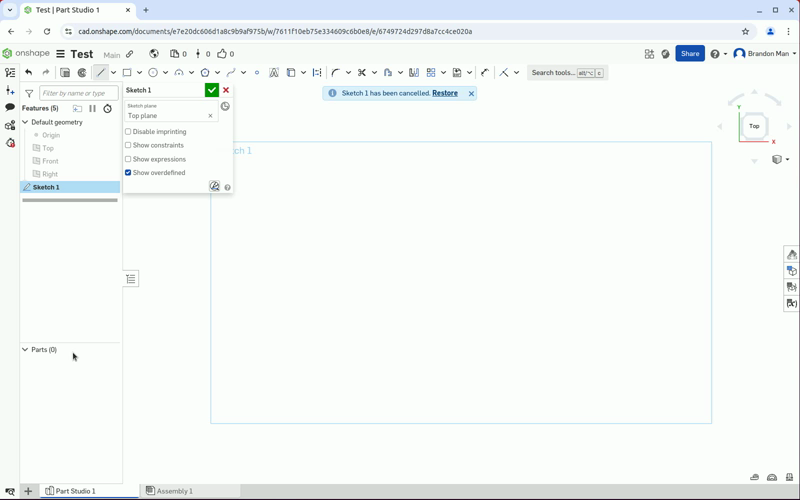
mouse_move(465, 314)
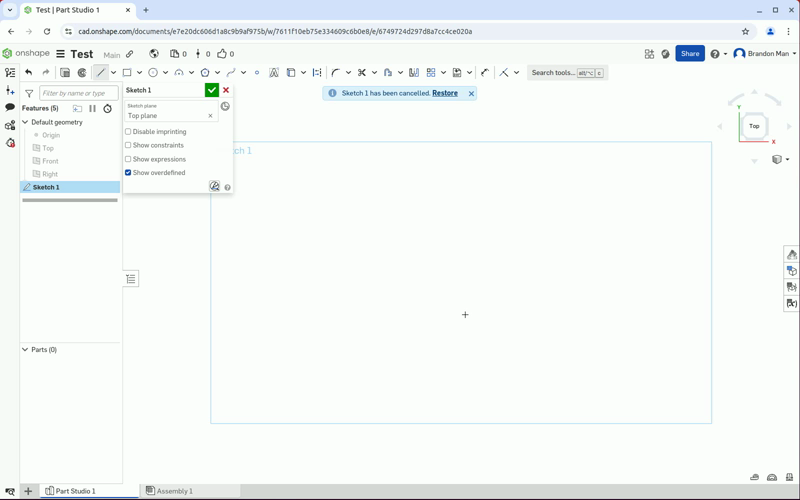
click(465, 314)
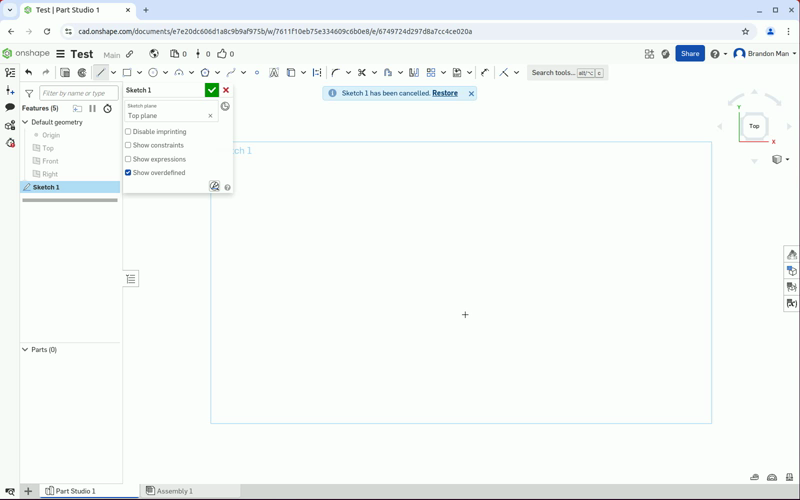
key_up(shift)
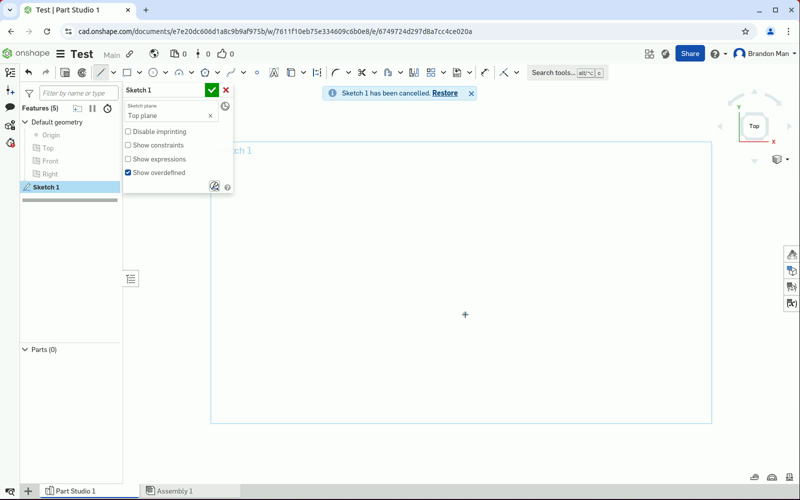
key_down(shift)
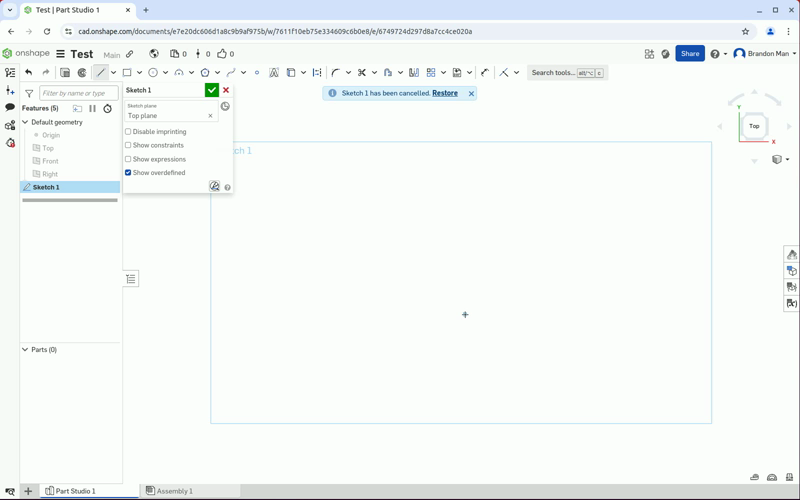
mouse_move(559, 298)
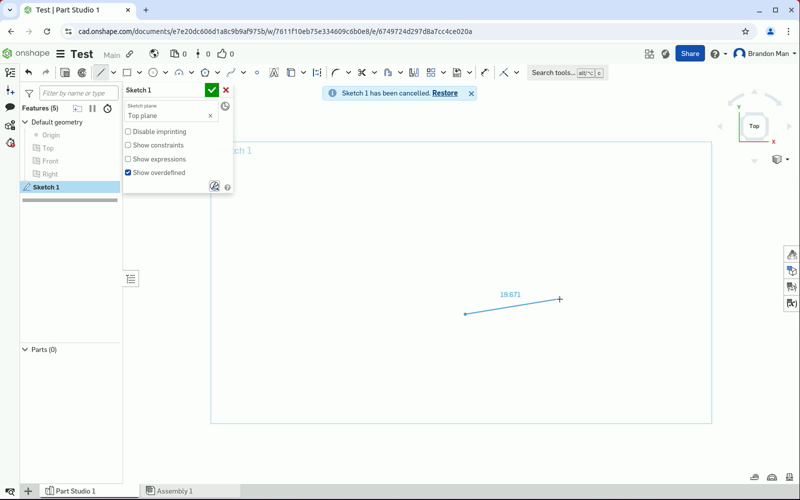
click(559, 298)
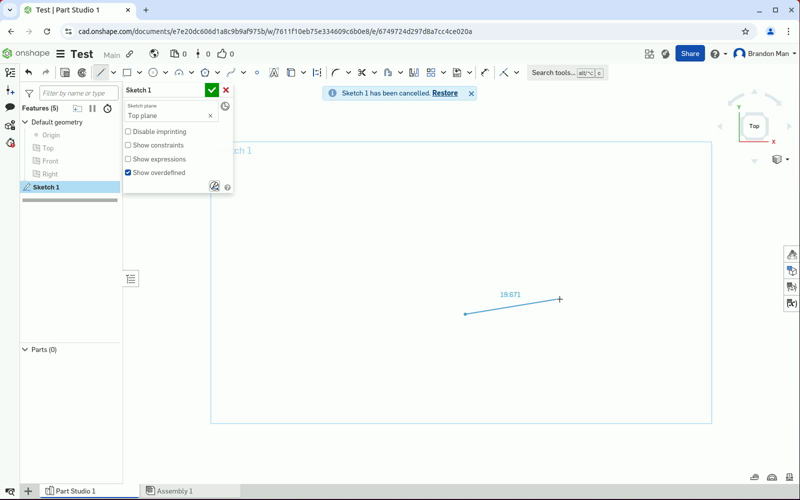
key_up(shift)
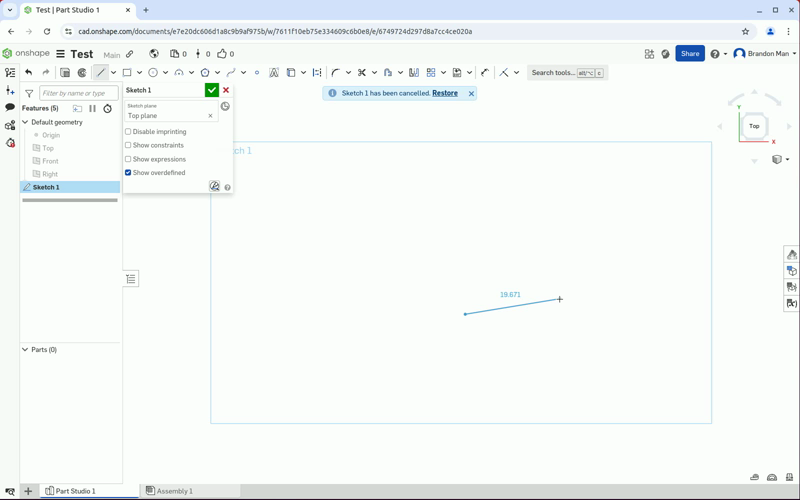
key(esc)
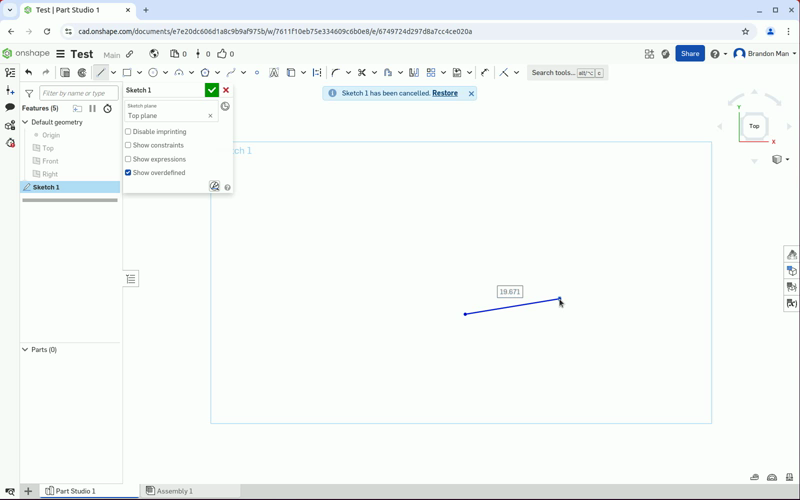
key(a)
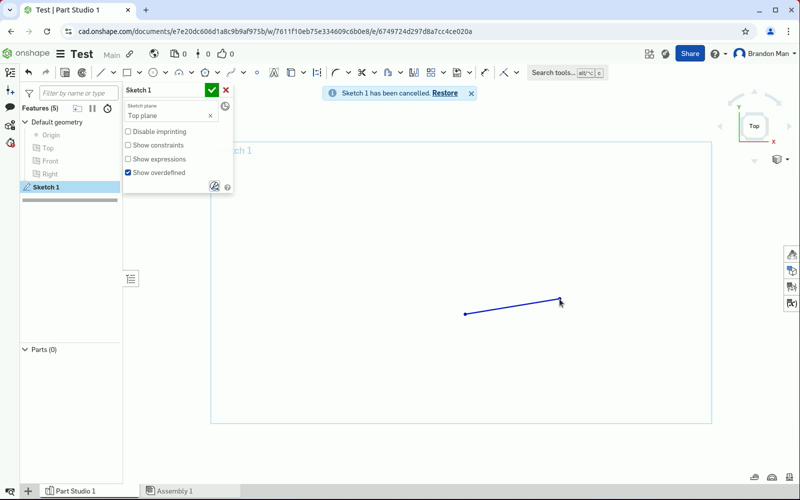
mouse_move(559, 298)
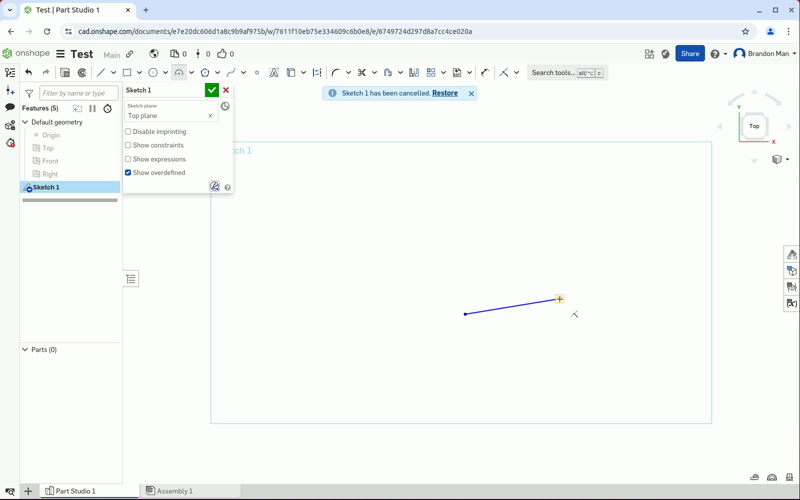
click(559, 298)
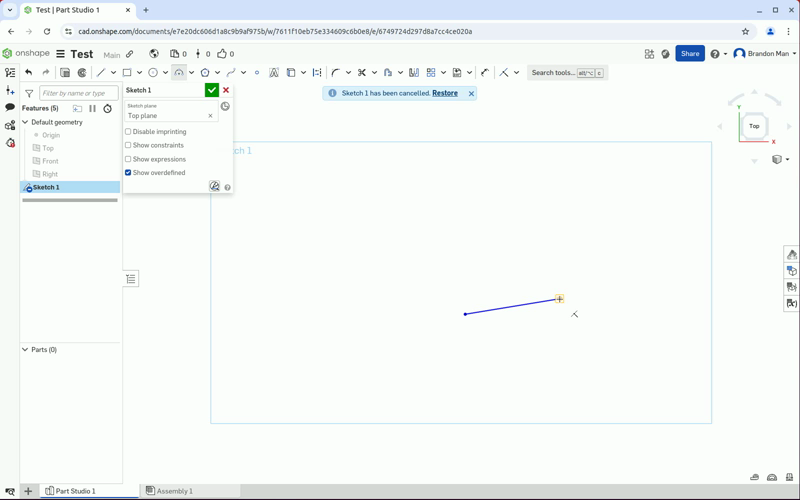
key_down(shift)
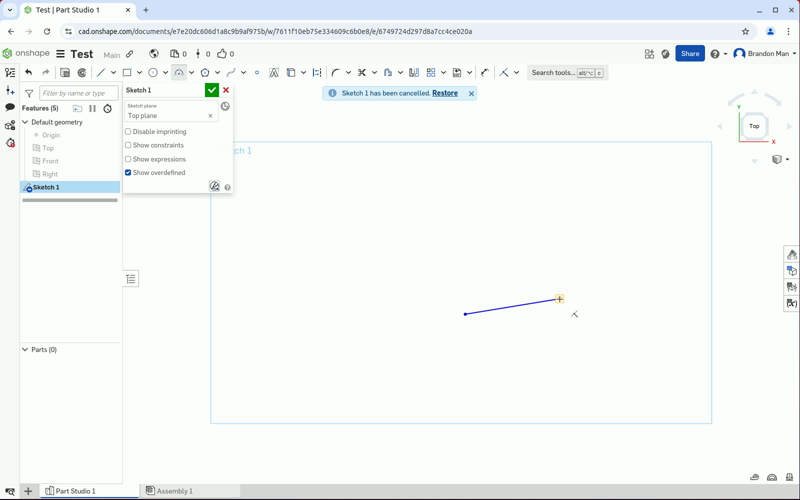
mouse_move(559, 268)
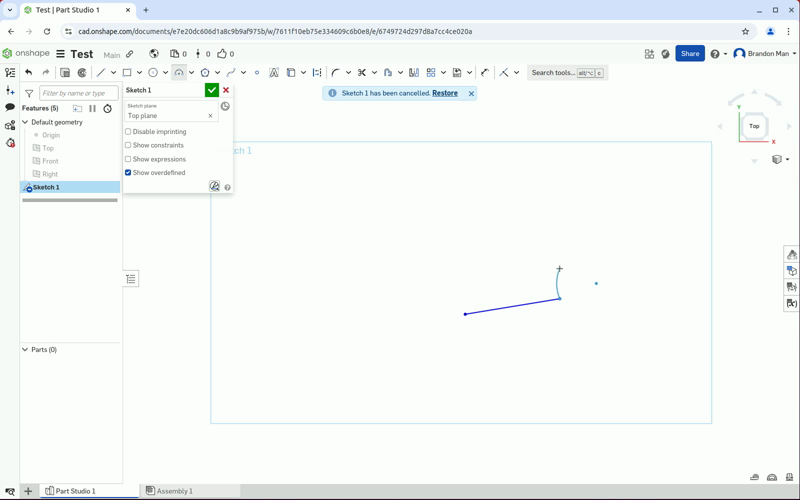
click(559, 268)
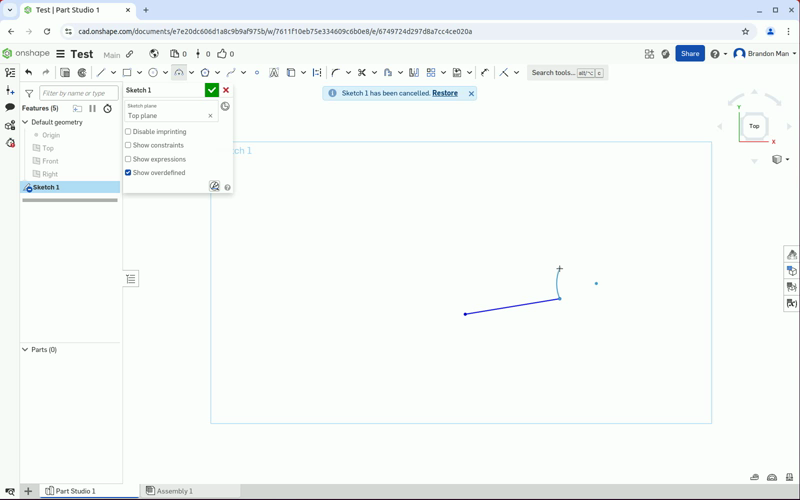
mouse_move(541, 283)
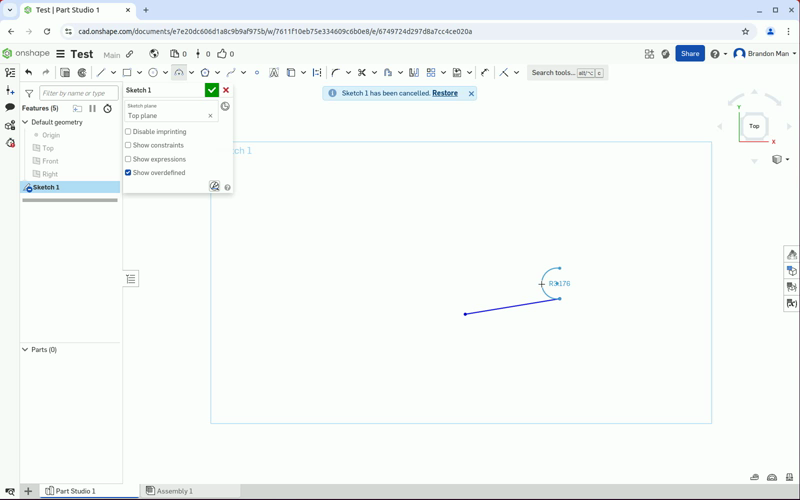
click(541, 283)
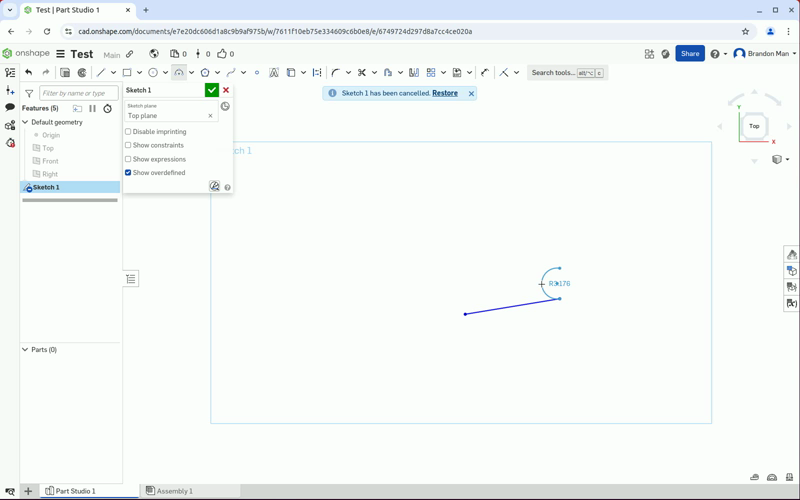
key_up(shift)
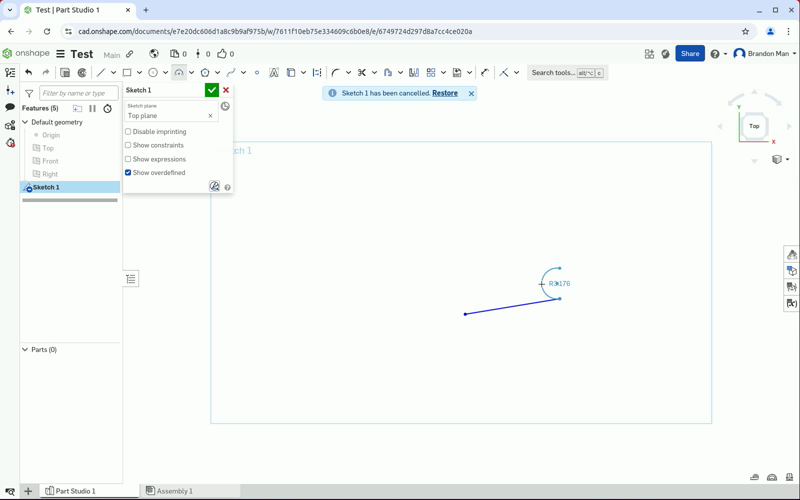
key(esc)
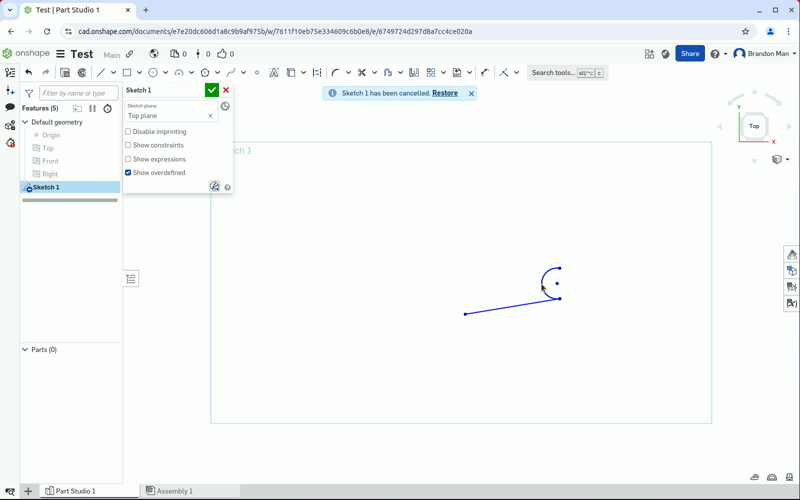
key(l)
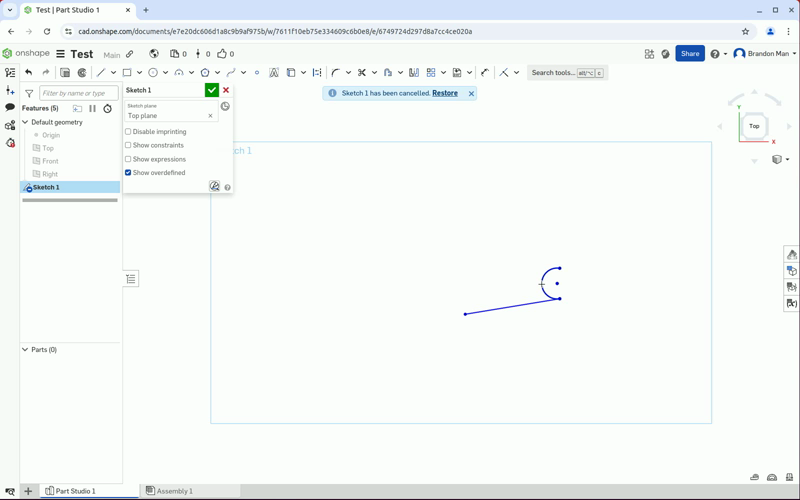
mouse_move(559, 268)
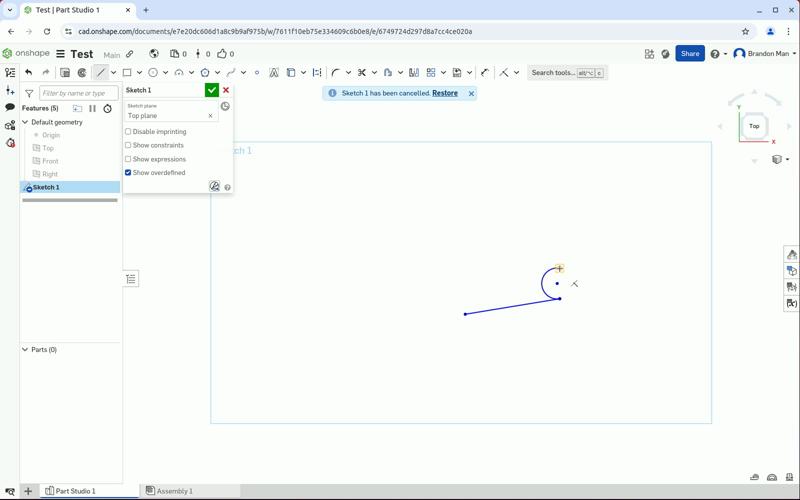
click(559, 268)
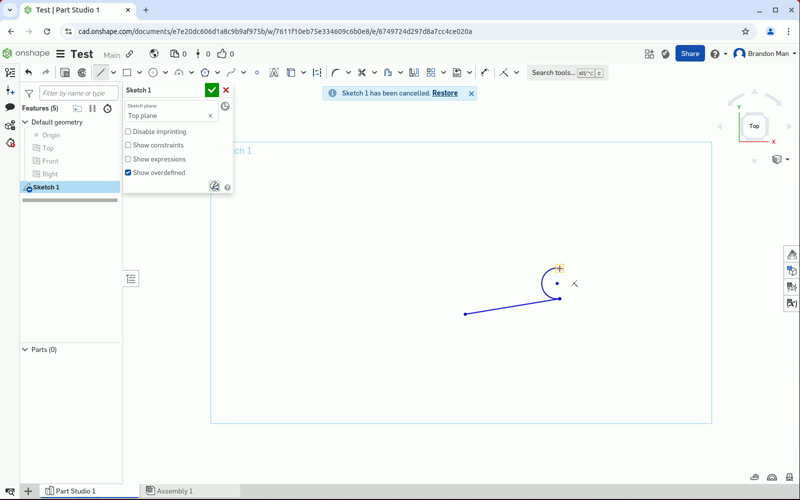
key_down(shift)
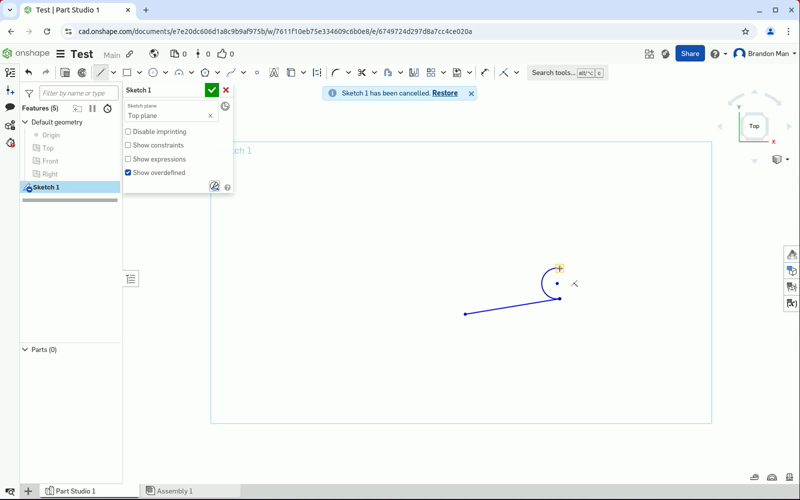
mouse_move(465, 252)
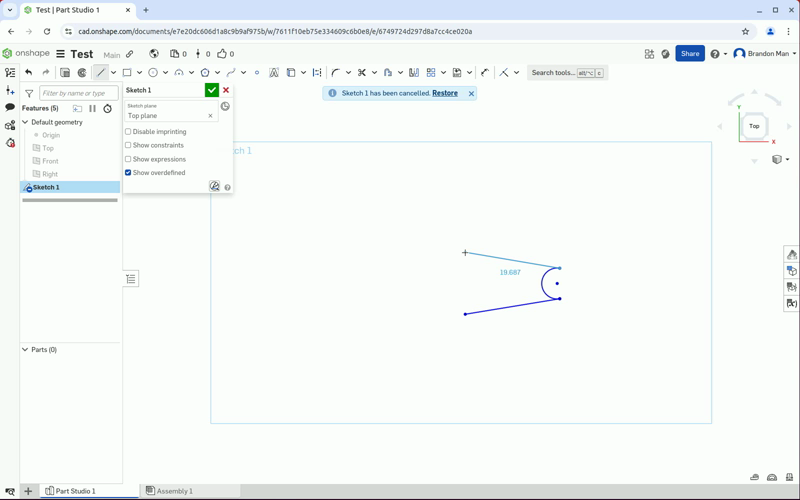
click(465, 252)
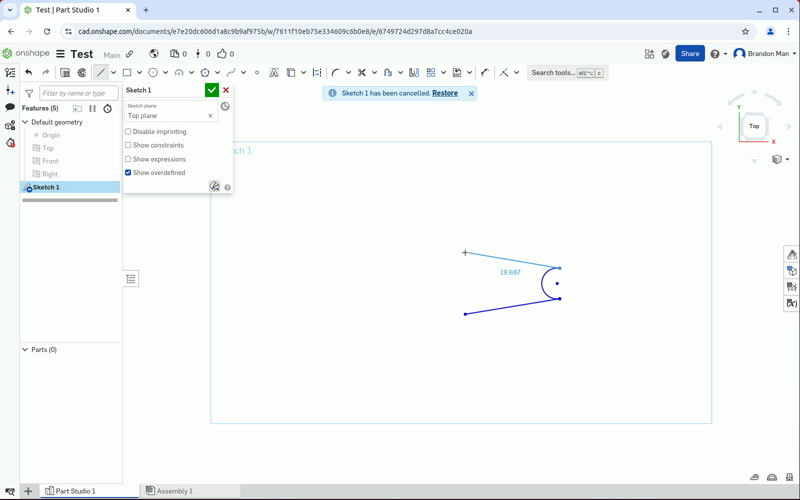
key_up(shift)
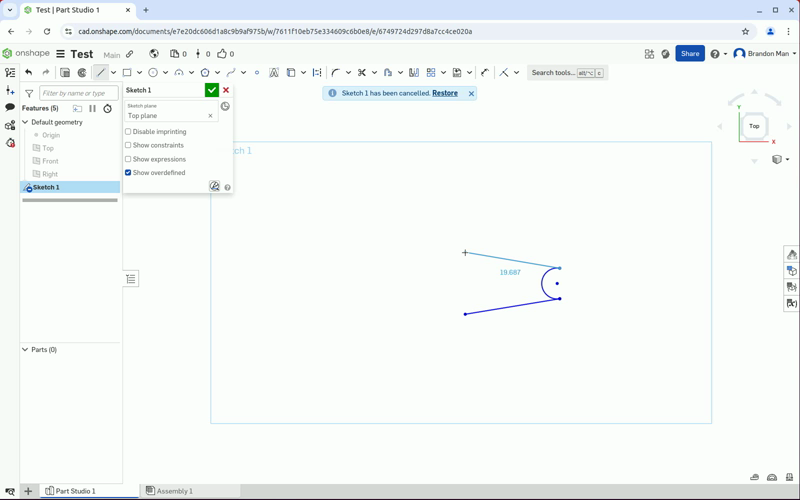
key(esc)
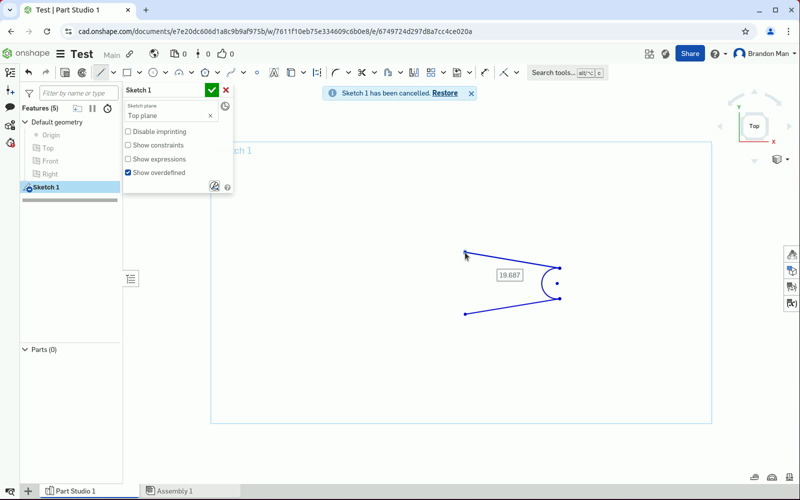
key(a)
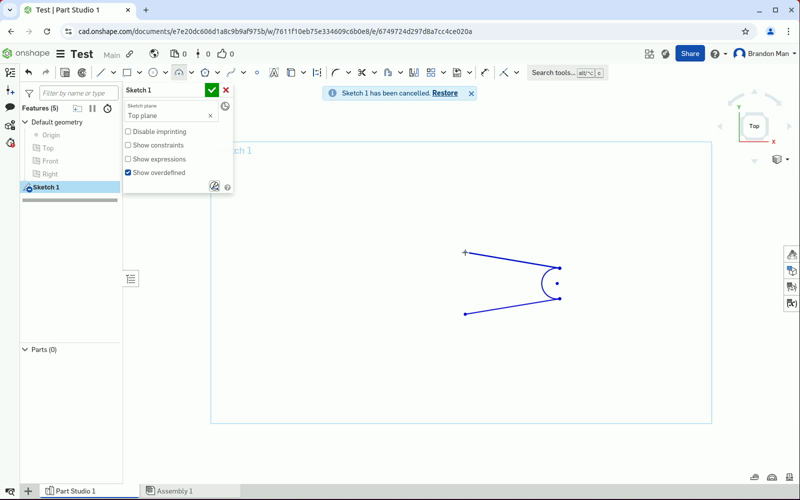
mouse_move(465, 252)
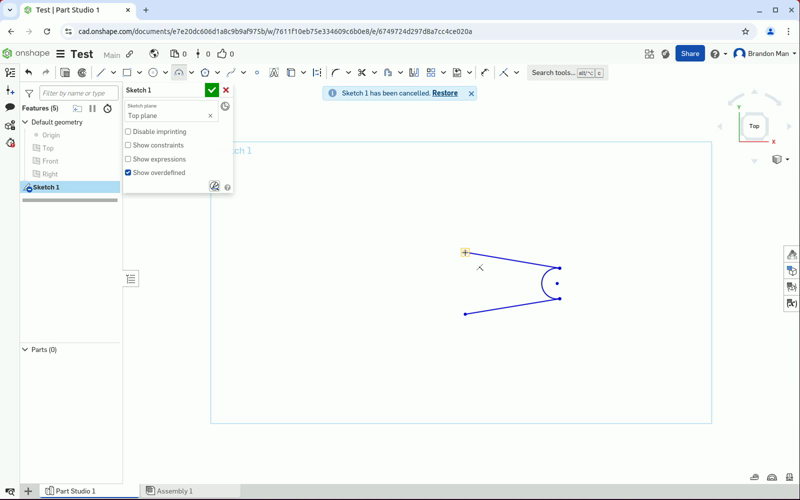
click(465, 252)
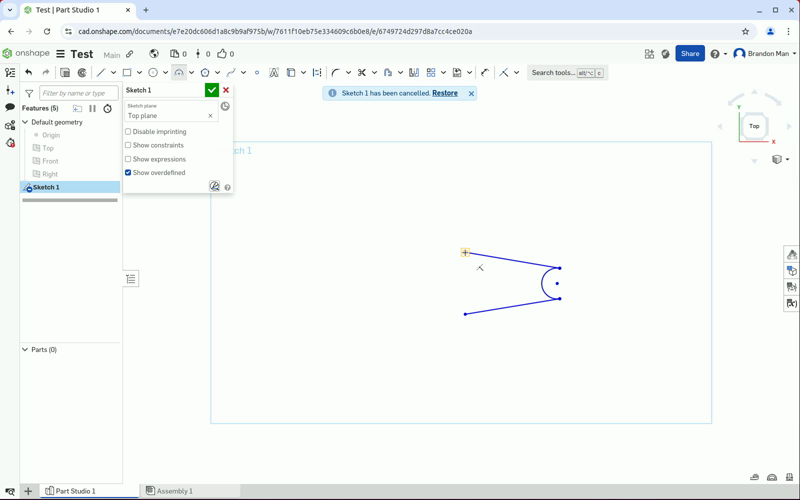
mouse_move(465, 314)
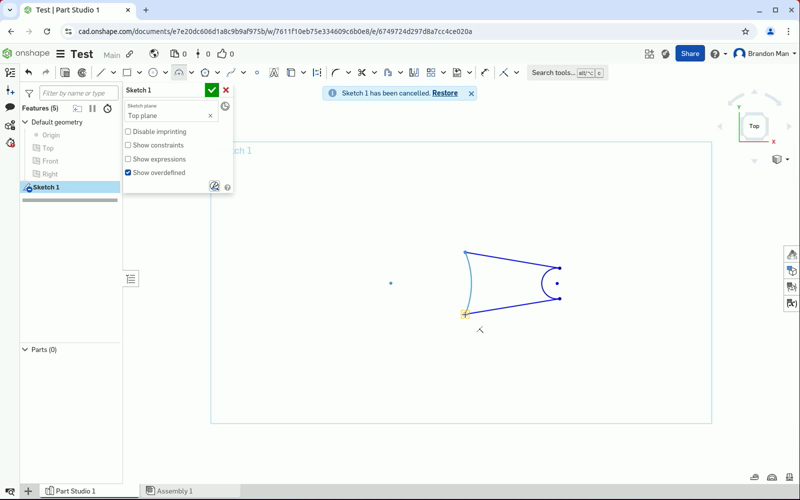
click(465, 314)
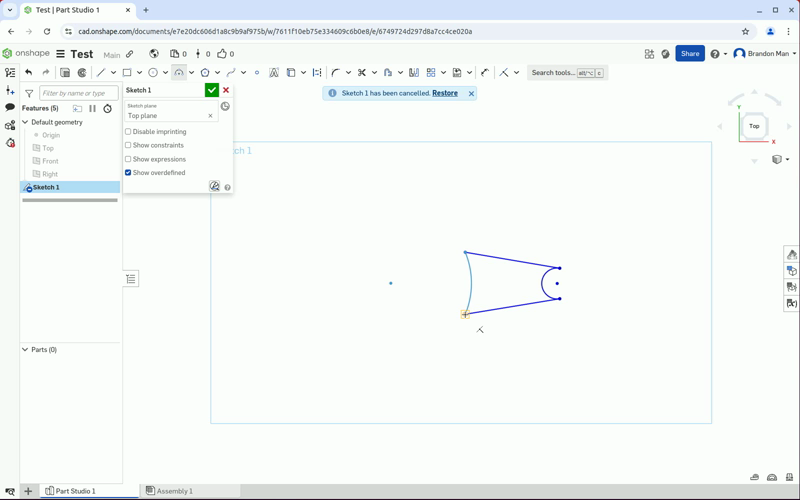
key_down(shift)
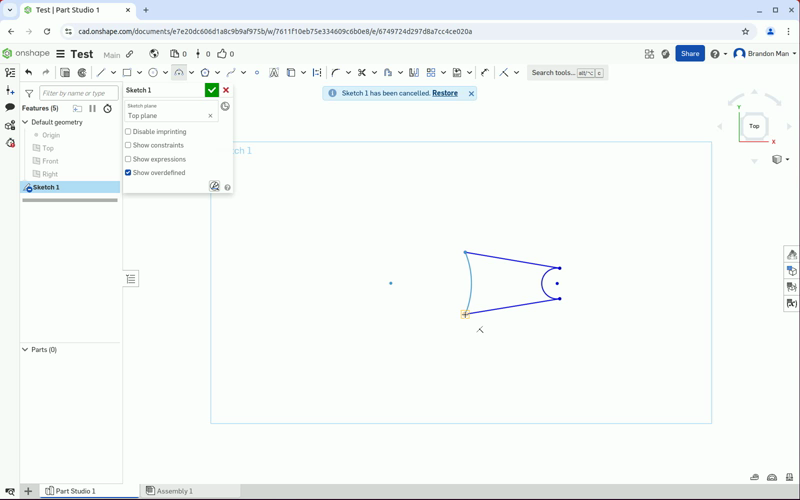
mouse_move(492, 283)
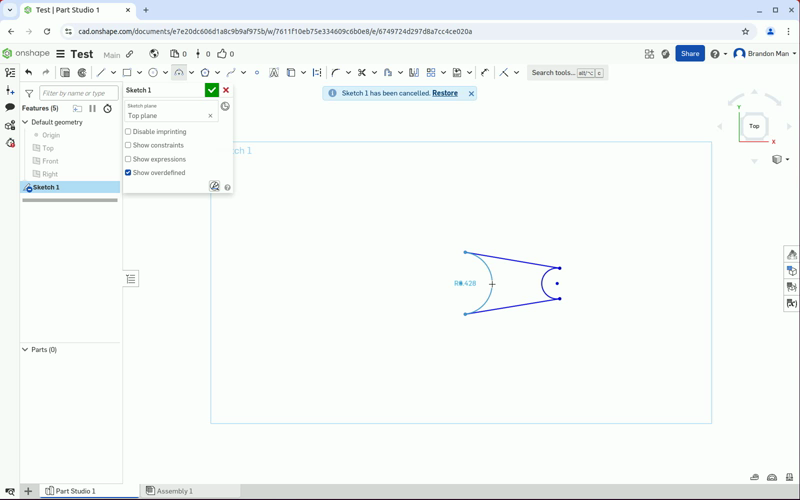
click(492, 283)
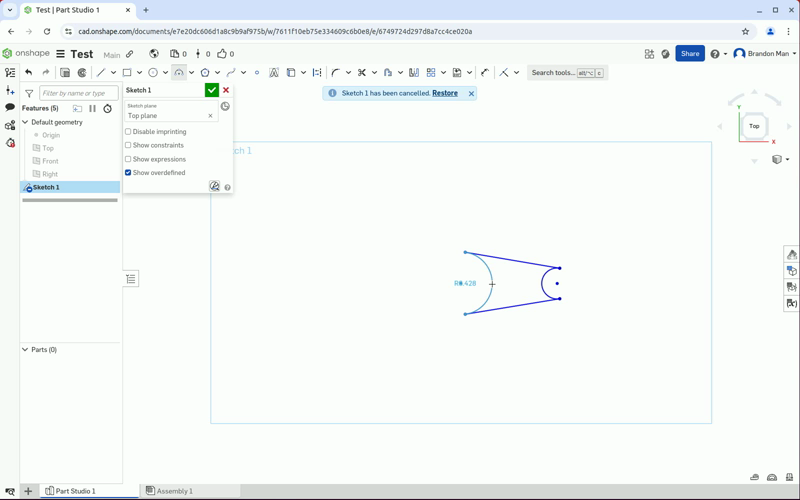
key_up(shift)
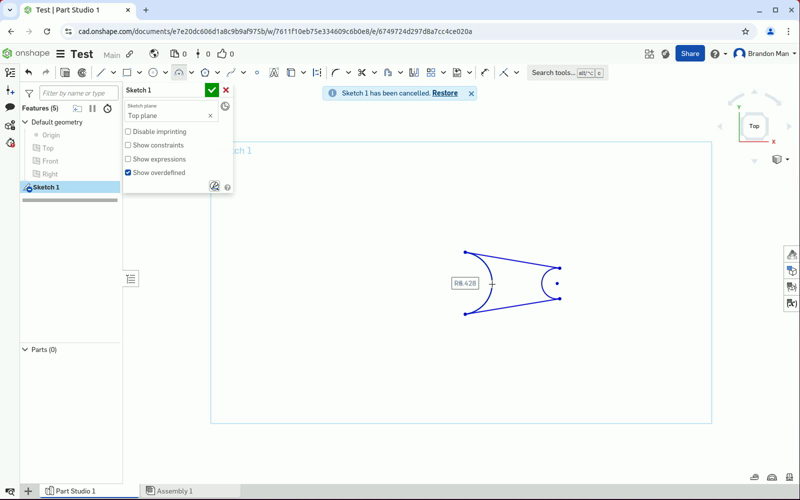
key(esc)
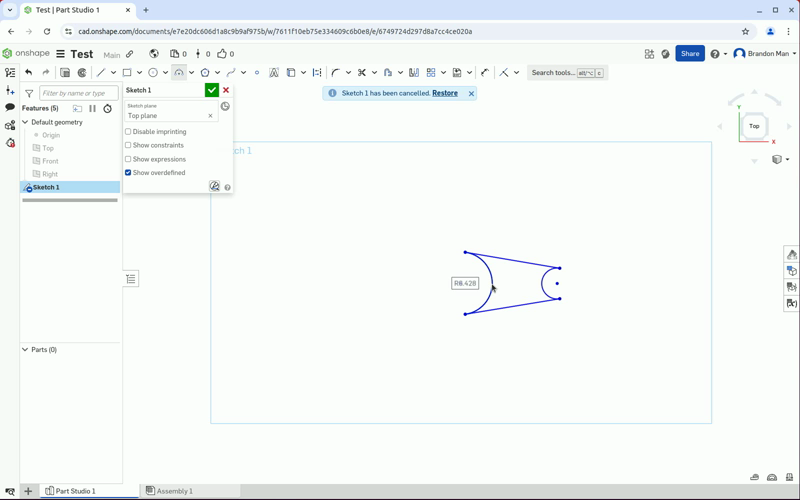
mouse_move(535, 289)
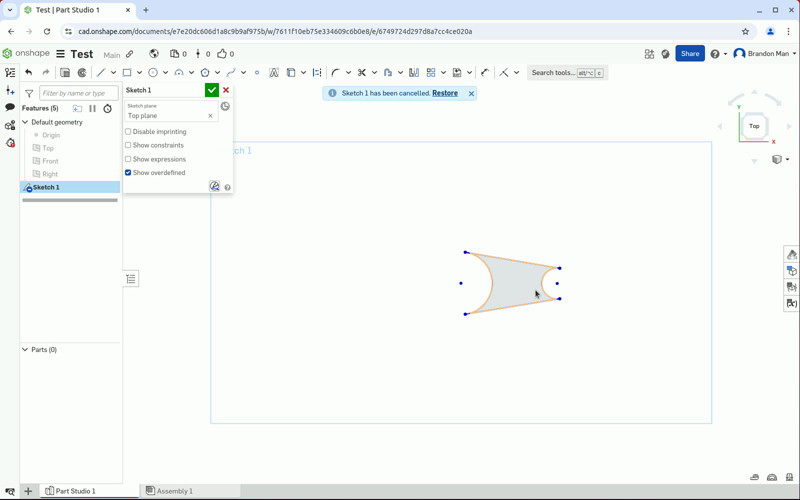
click(535, 289)
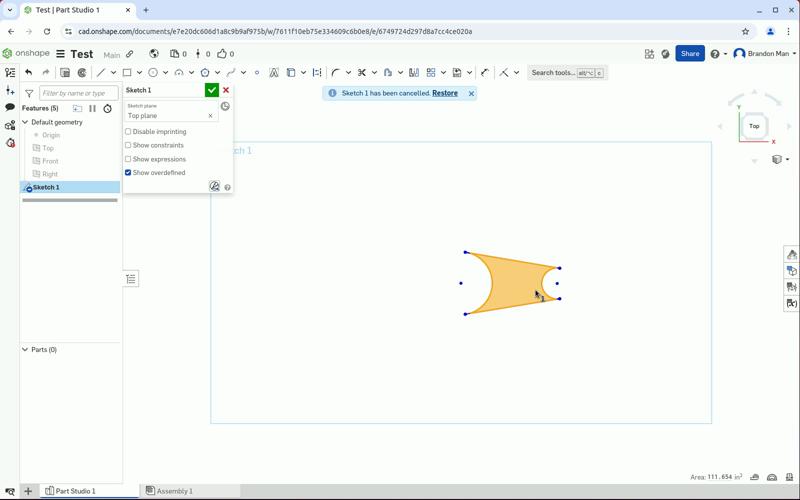
mouse_move(73, 352)
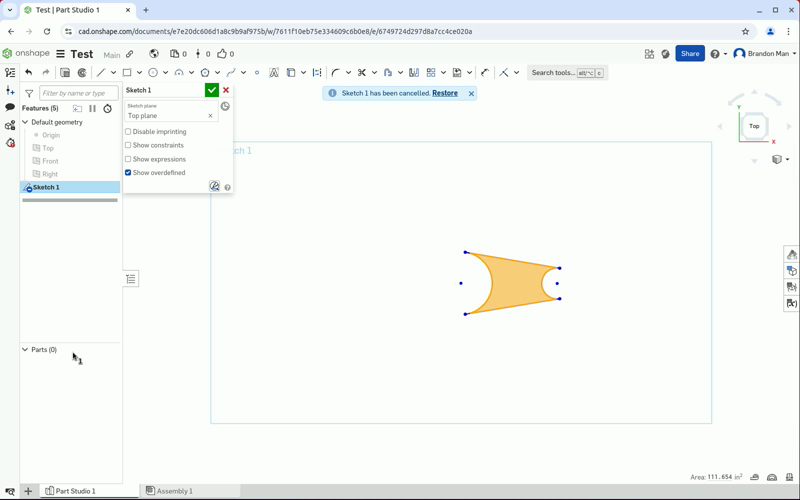
key(shift+y)
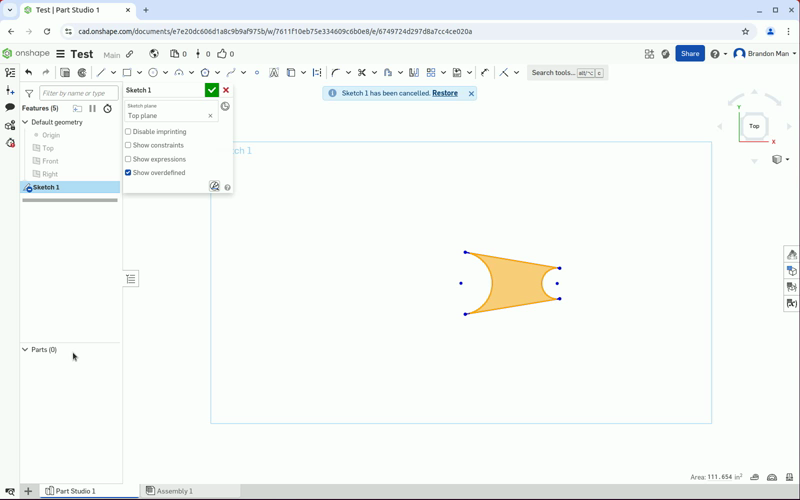
key(shift+e)
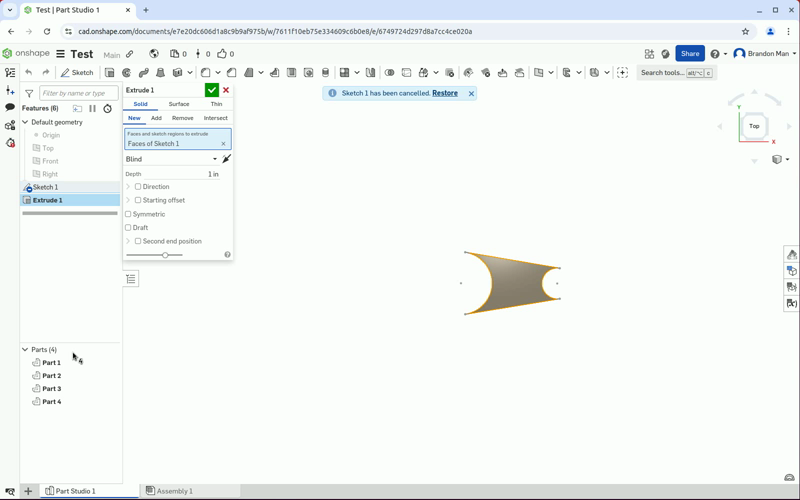
mouse_move(143, 106)
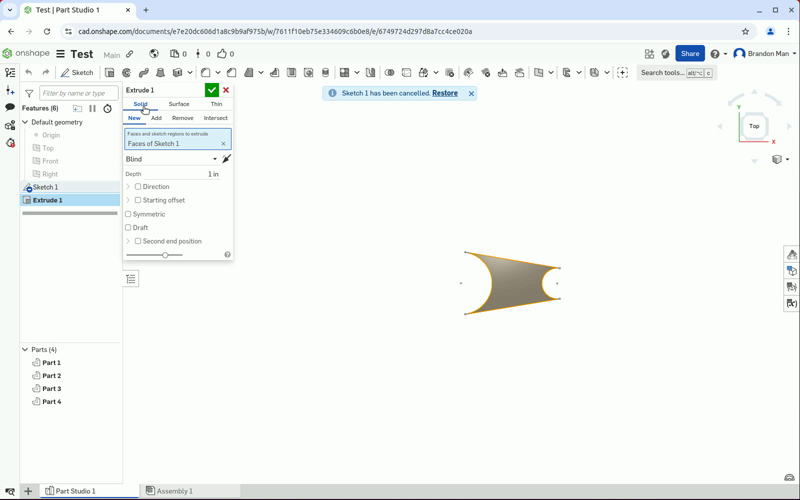
click(143, 106)
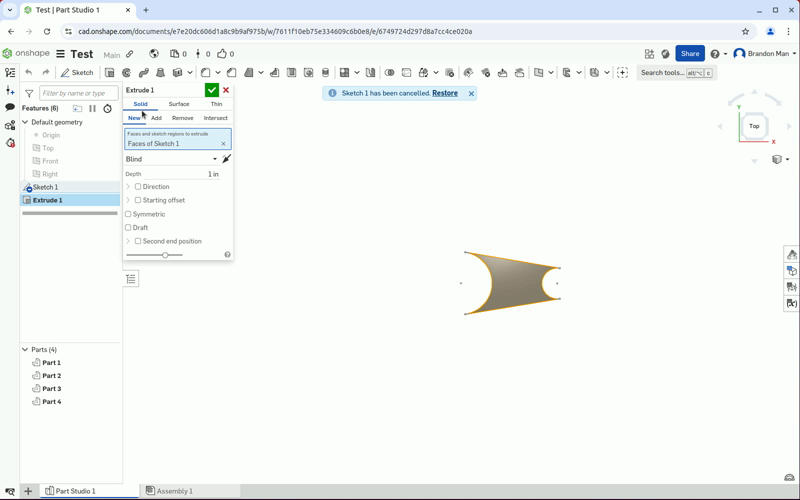
mouse_move(137, 120)
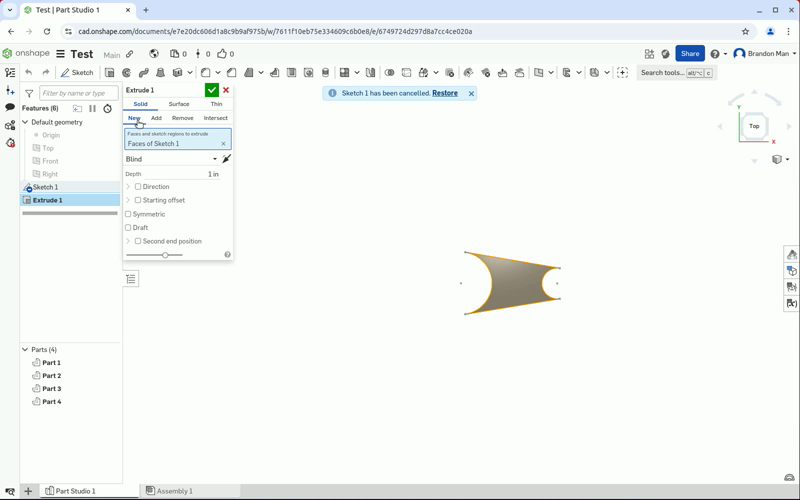
click(137, 120)
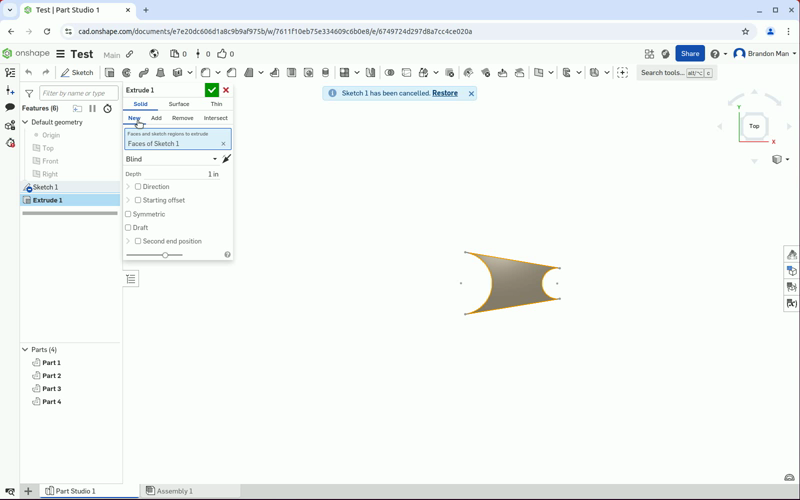
key(tab, 4)
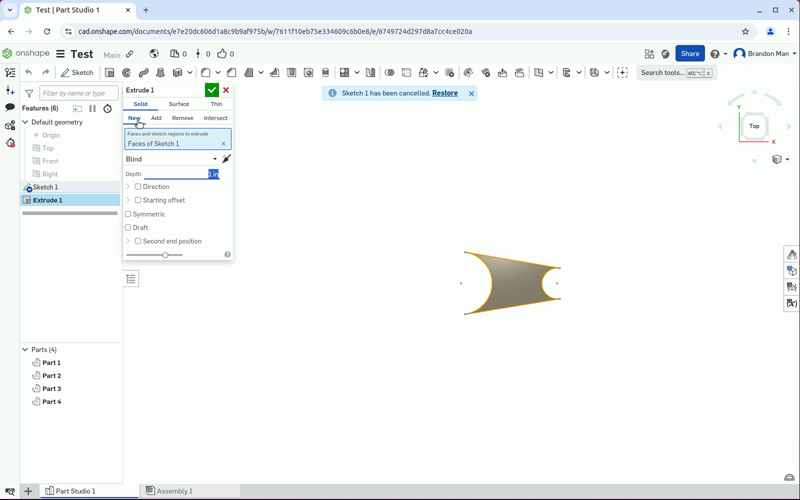
text(7.462)
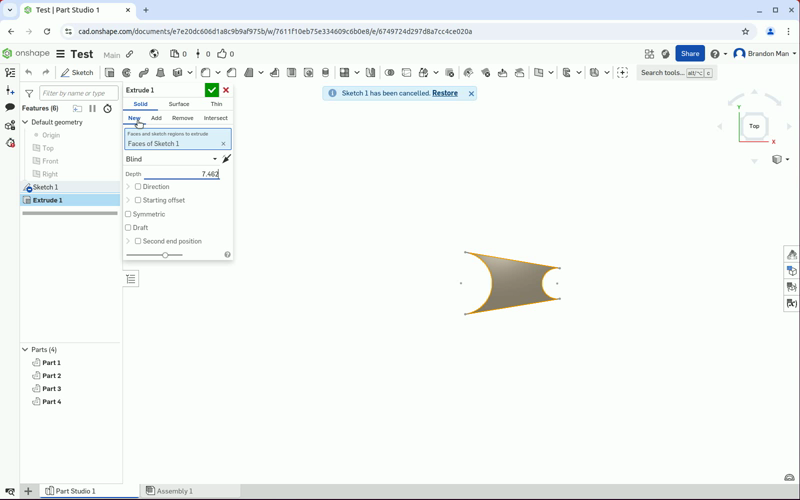
key(enter)
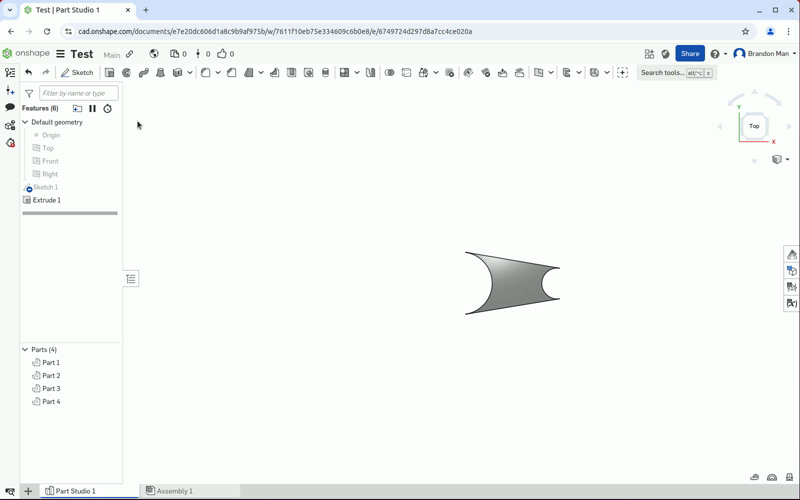
key(shift+h)
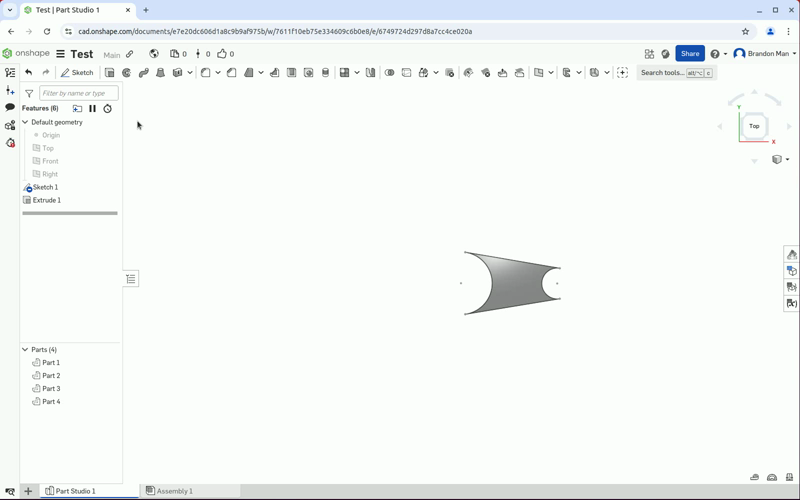
key(shift+h)
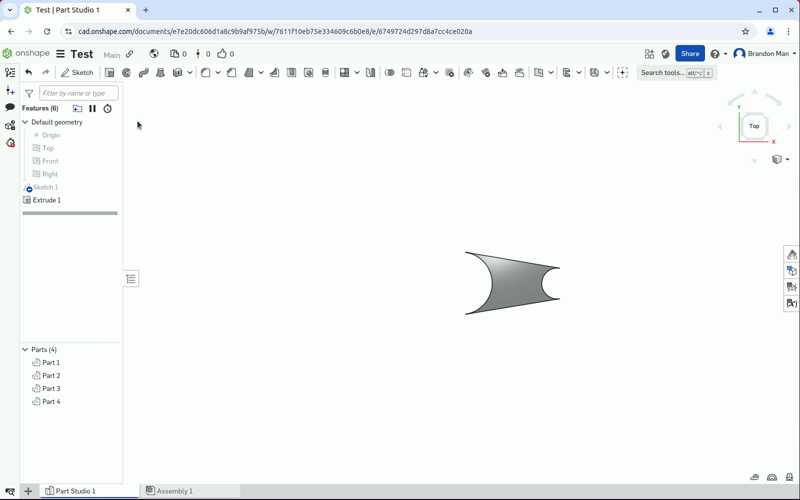
mouse_move(73, 189)
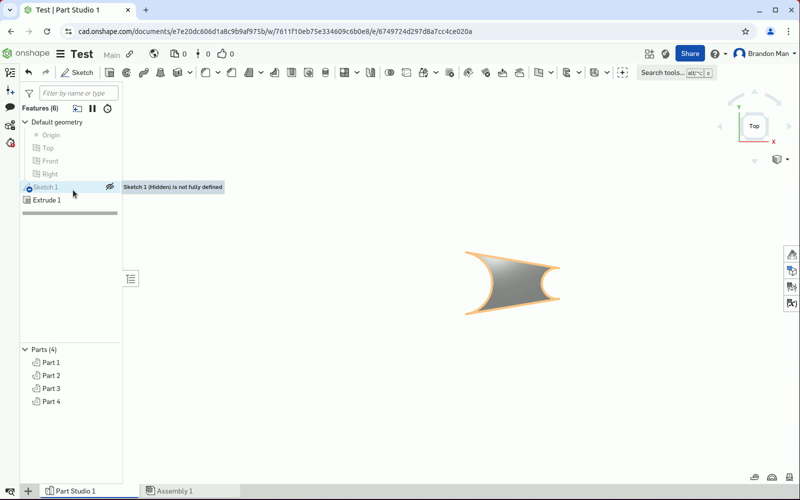
click(73, 189)
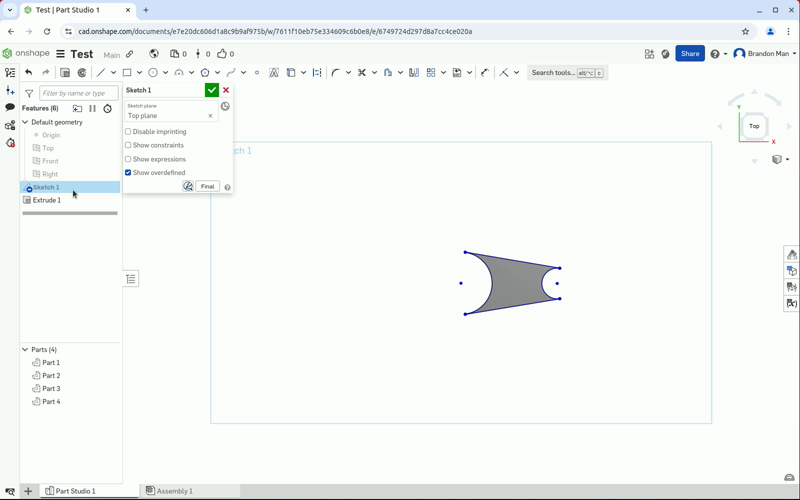
mouse_move(229, 92)
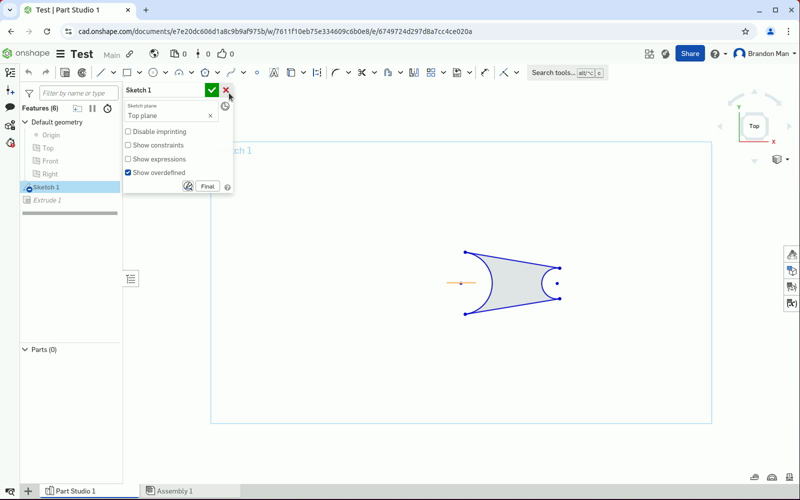
click(229, 92)
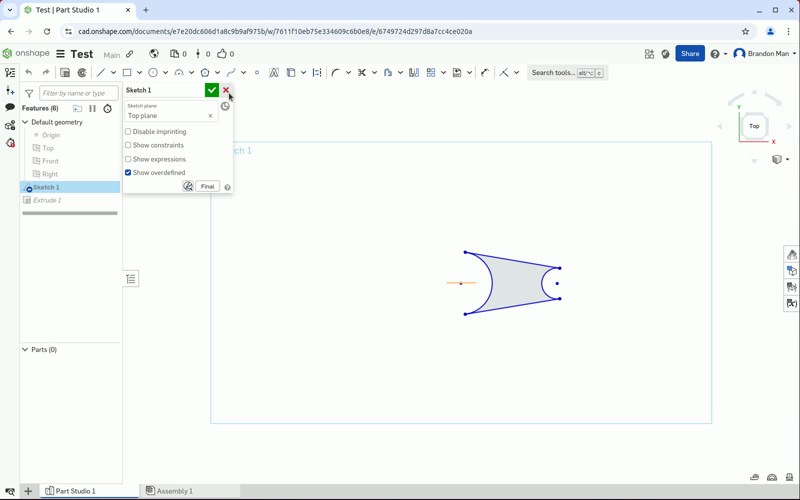
key(shift+s)
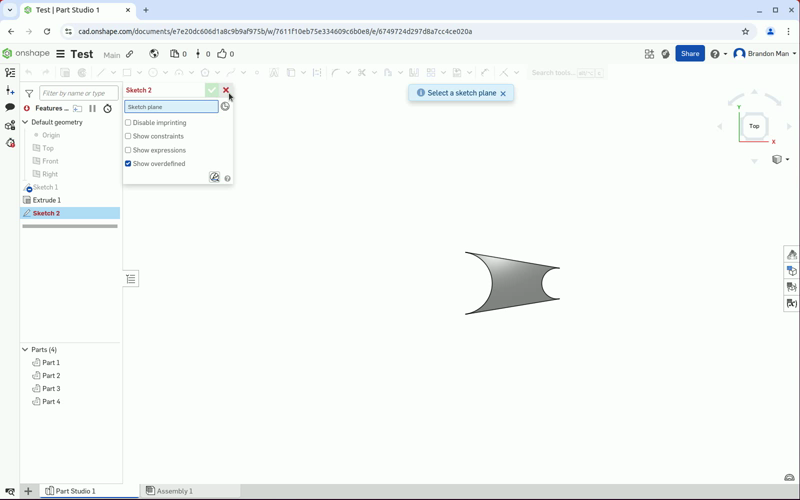
mouse_move(73, 150)
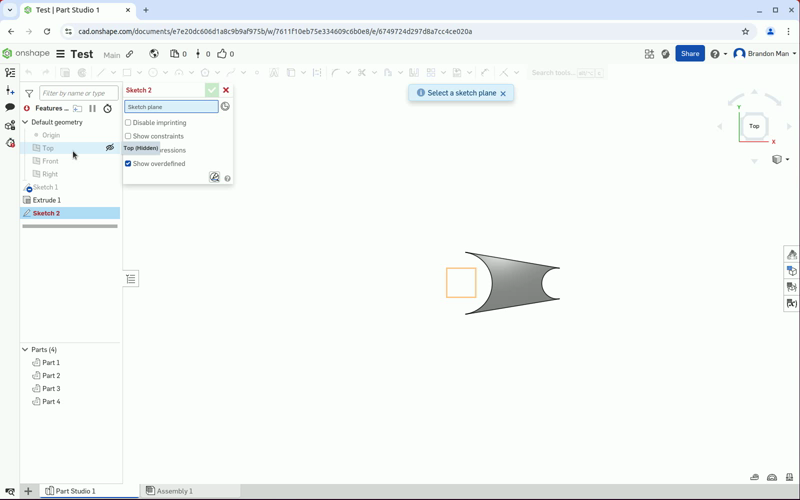
click(73, 150)
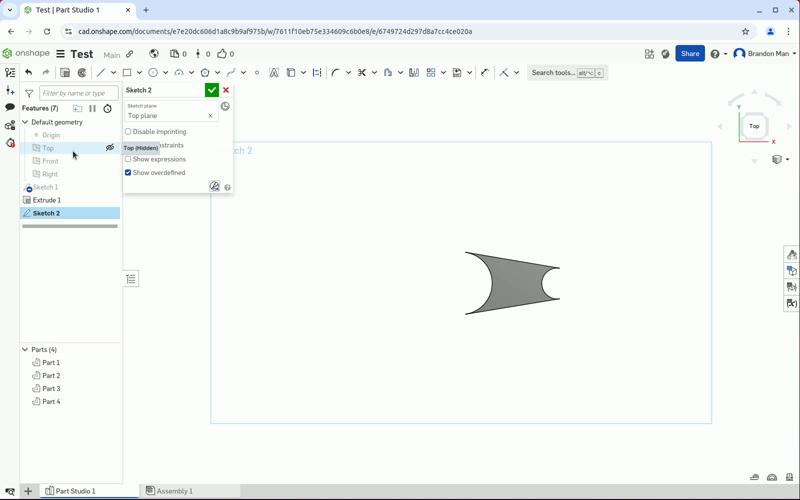
mouse_move(73, 352)
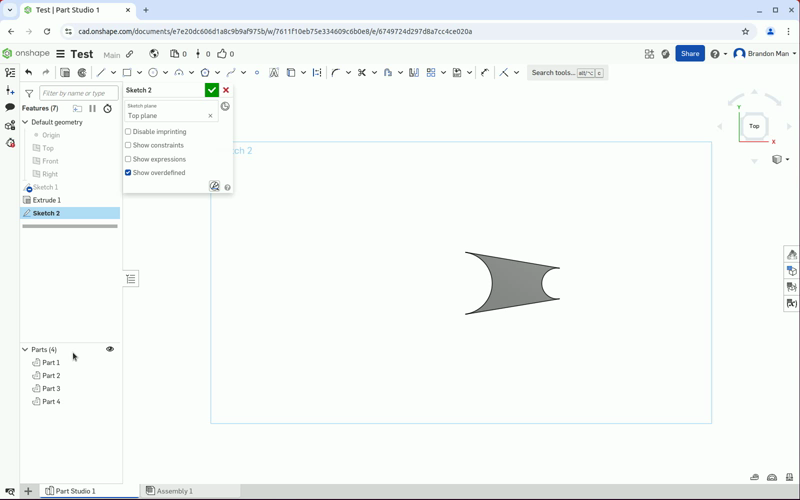
key(y)
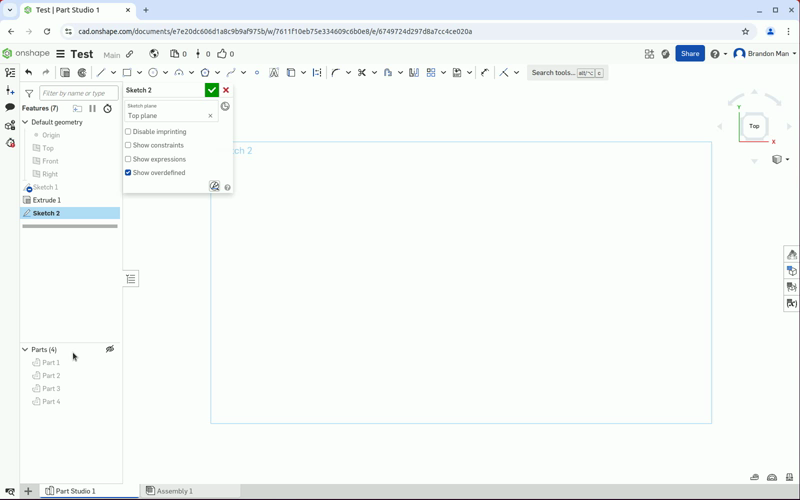
key(c)
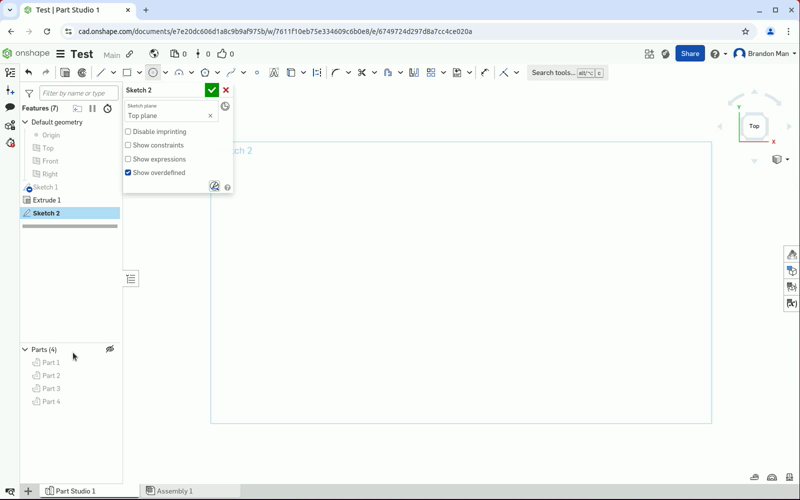
key_down(shift)
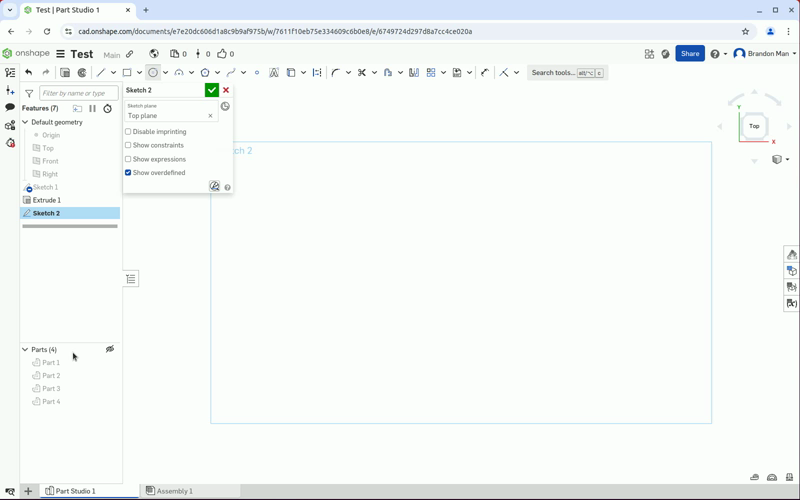
mouse_move(461, 282)
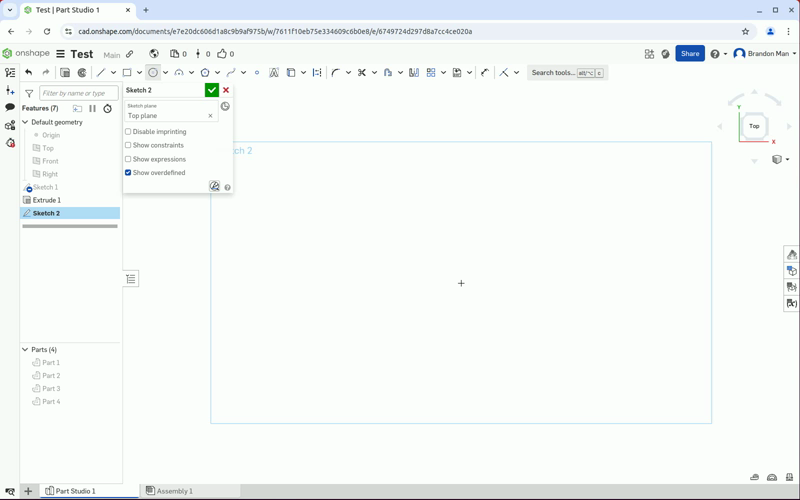
click(461, 282)
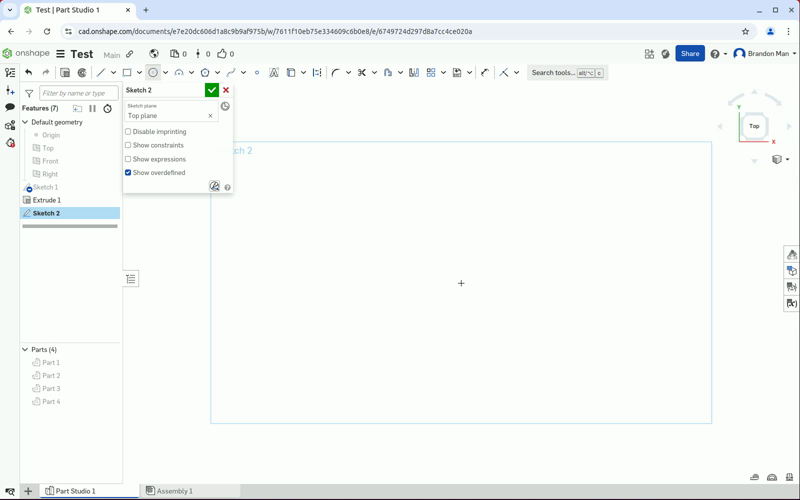
key_up(shift)
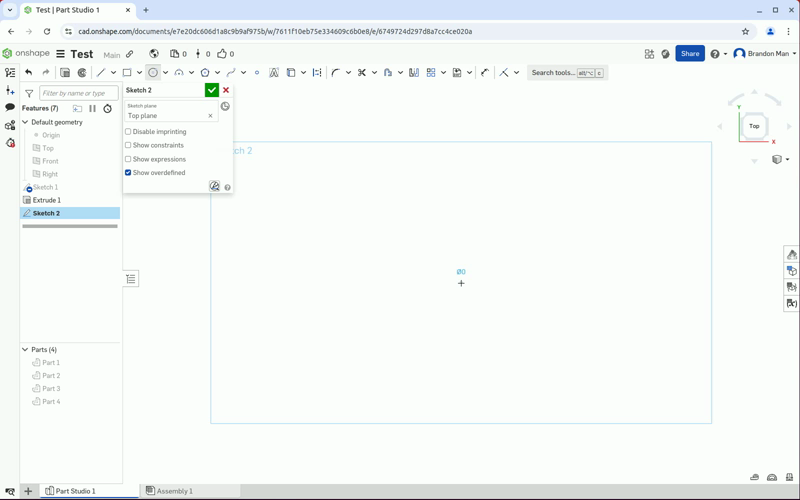
mouse_move(493, 282)
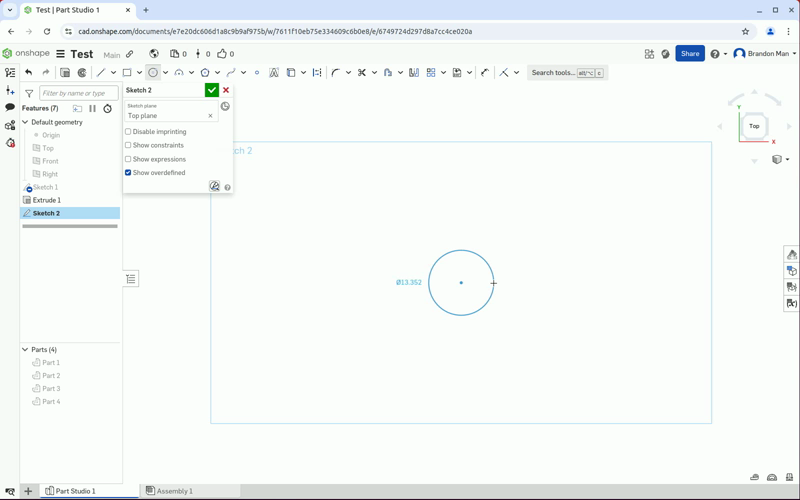
click(493, 282)
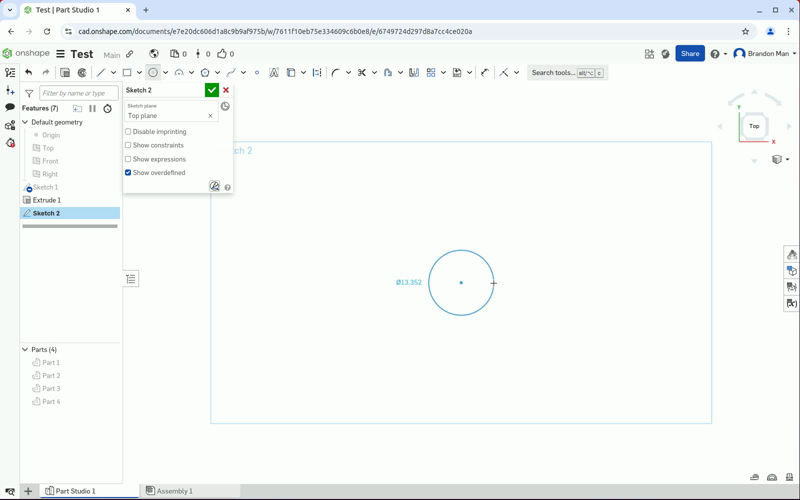
key(esc)
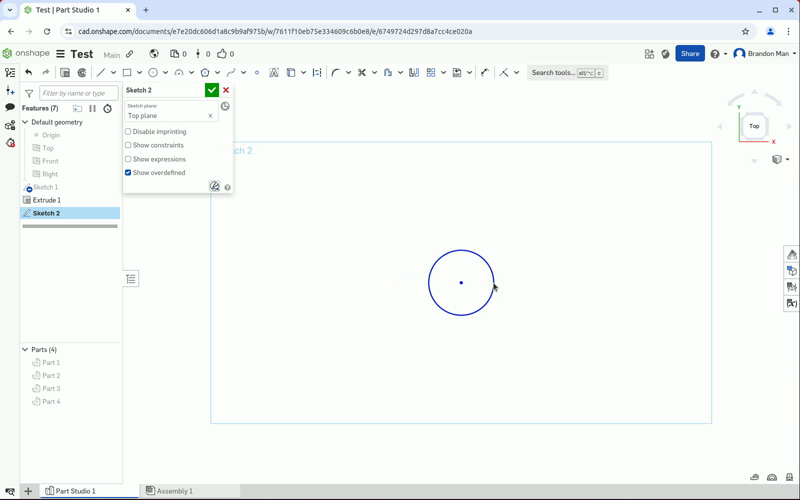
key(l)
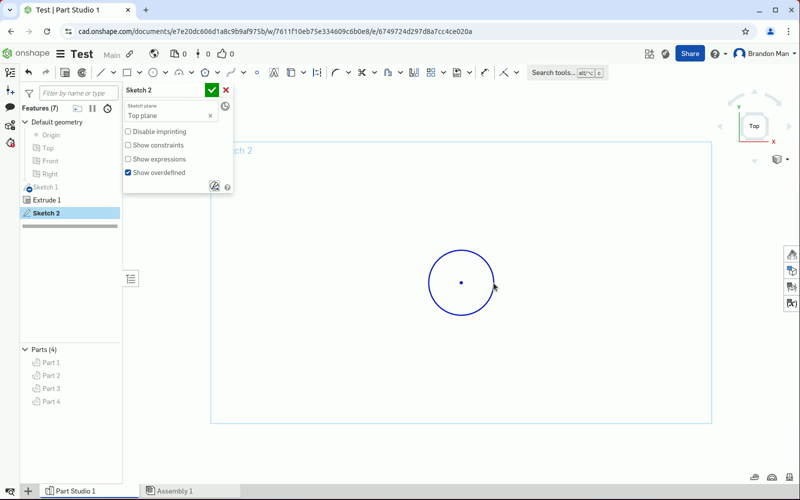
key_down(shift)
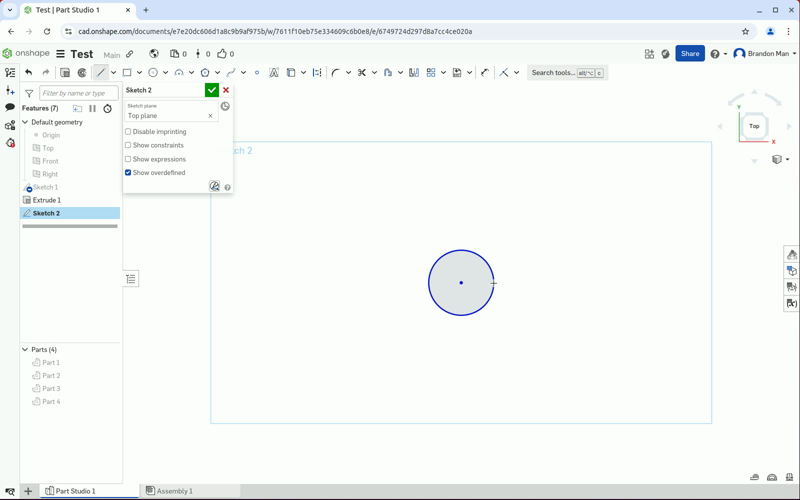
mouse_move(440, 287)
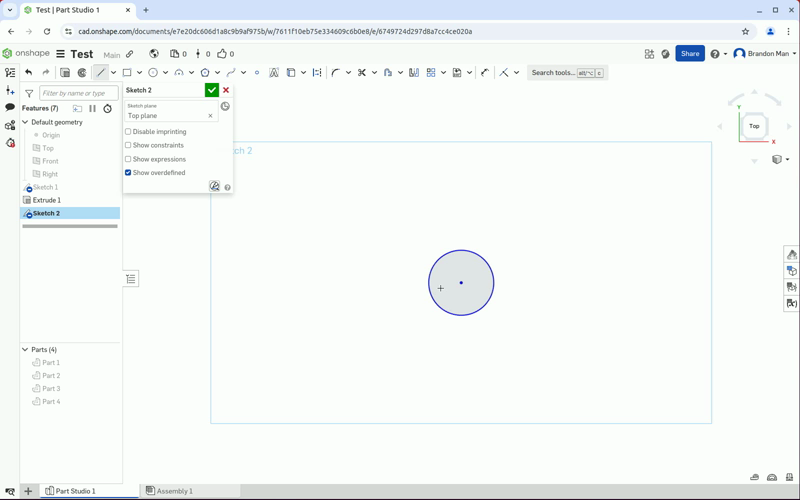
click(440, 287)
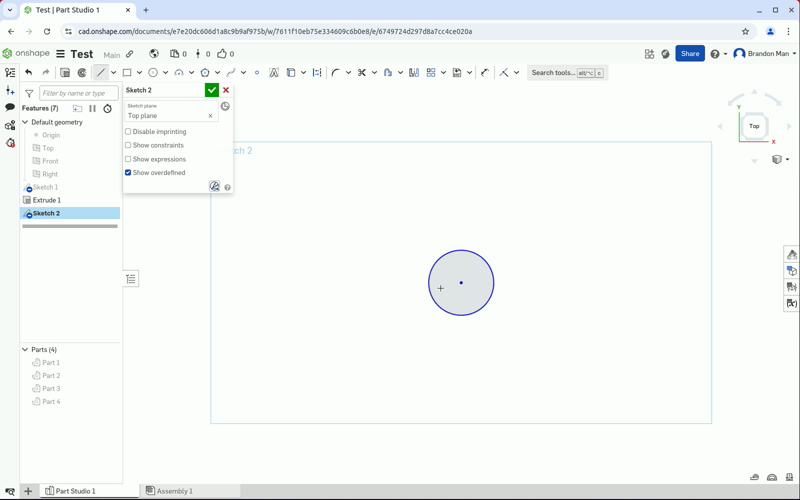
key_up(shift)
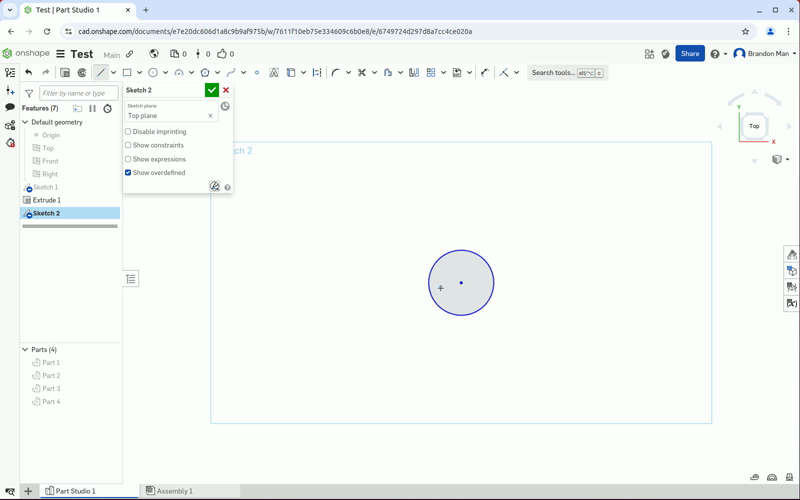
key_down(shift)
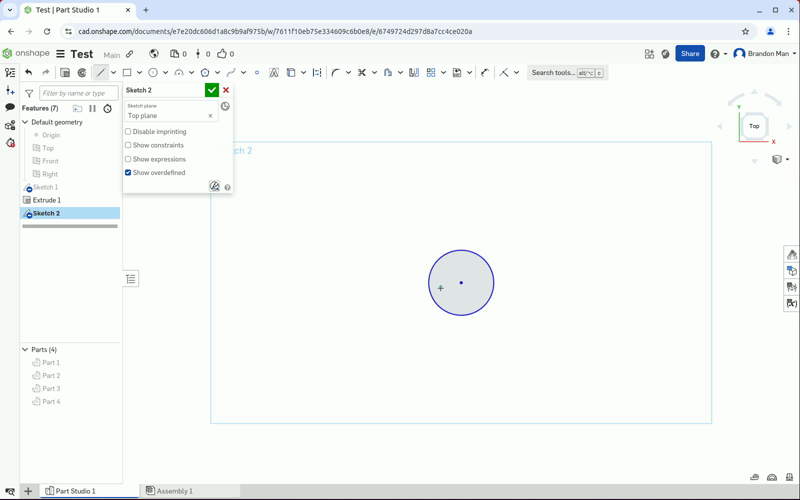
mouse_move(470, 287)
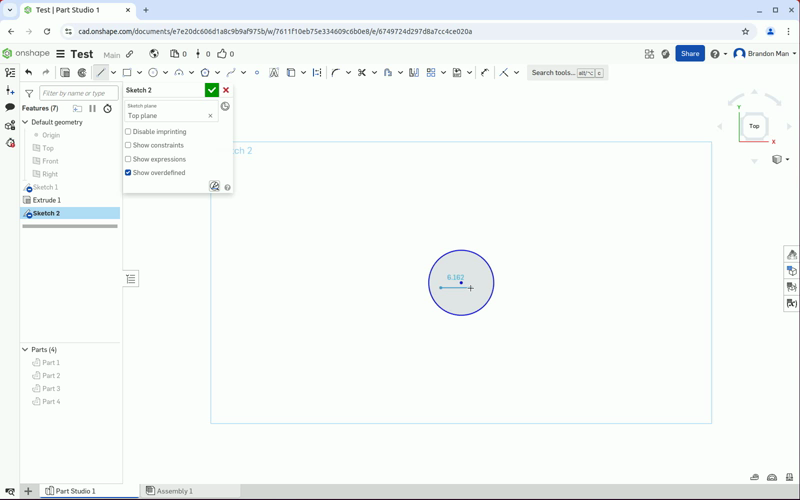
mouse_move(445, 287)
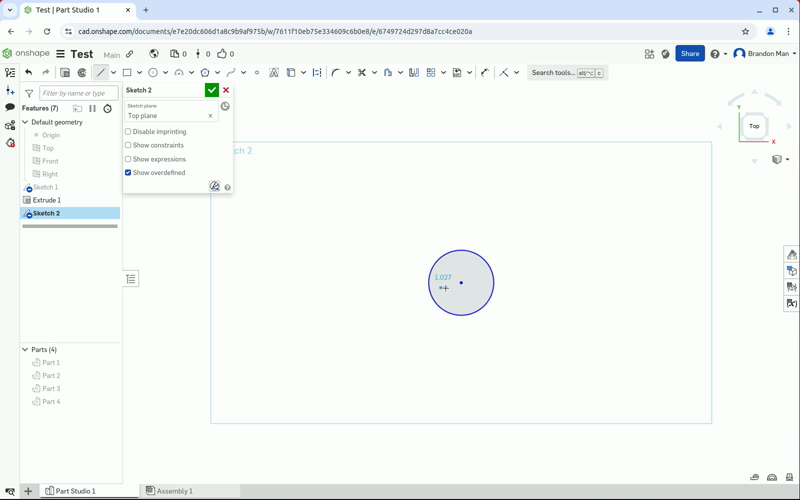
scroll(6)
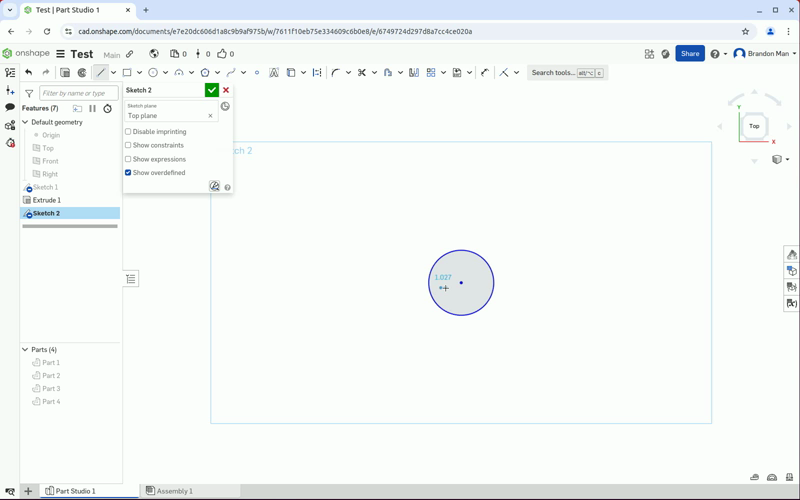
scroll(6)
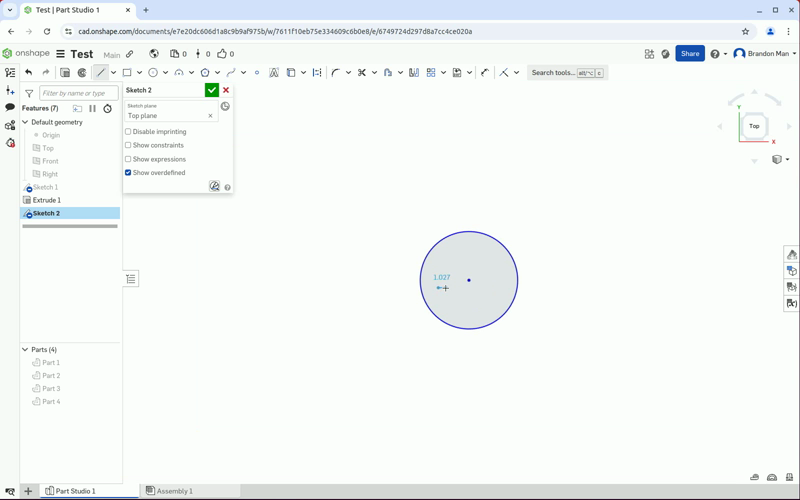
scroll(6)
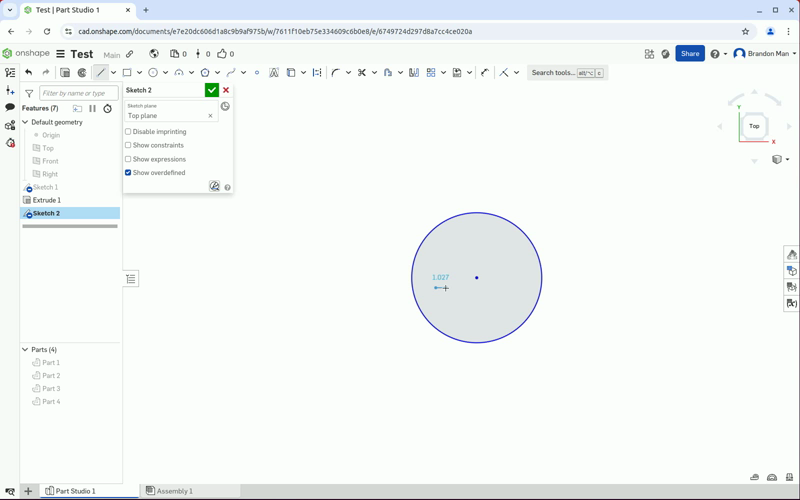
scroll(6)
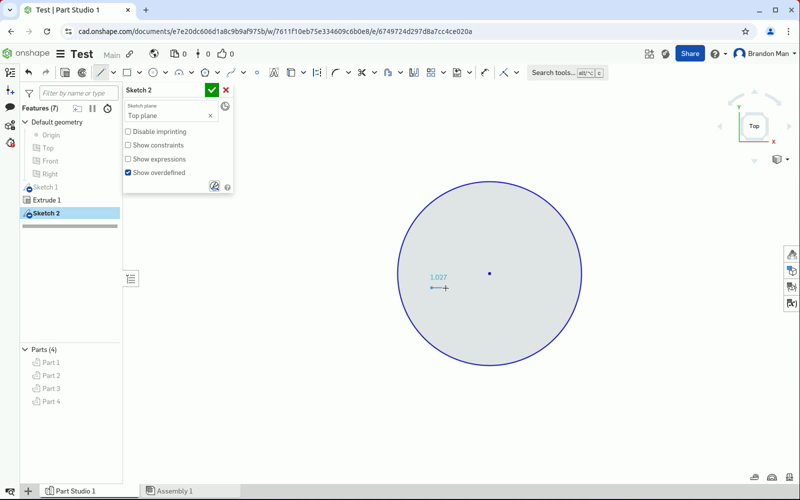
scroll(6)
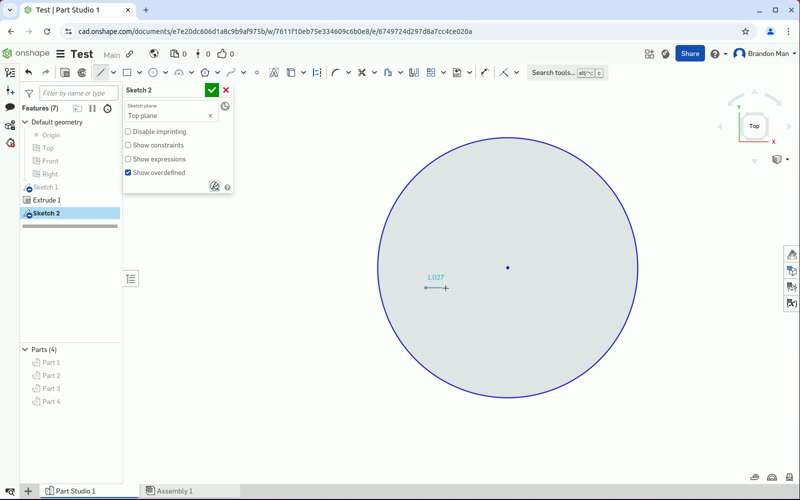
scroll(6)
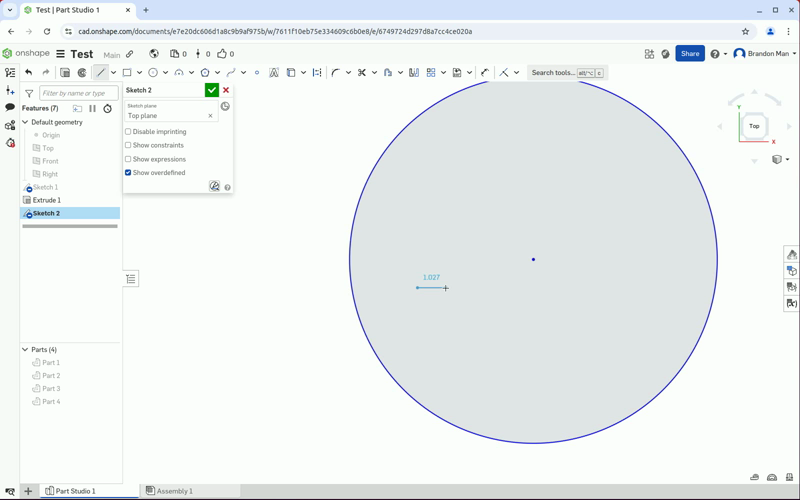
scroll(6)
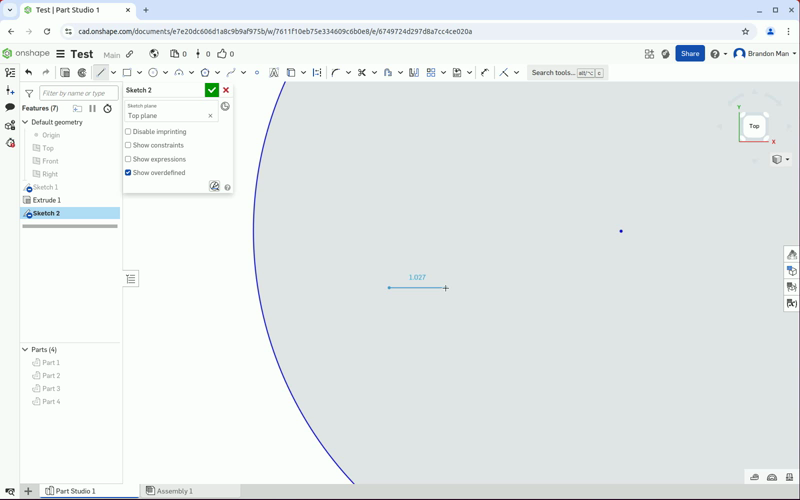
click(445, 287)
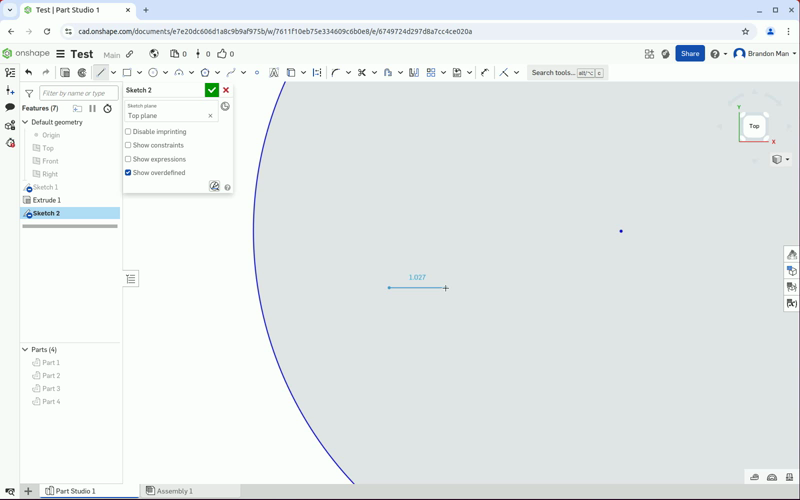
scroll(-6)
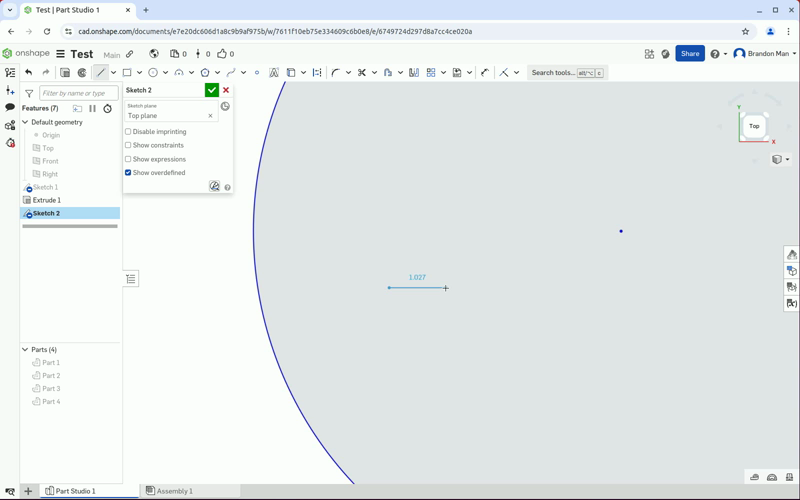
scroll(-6)
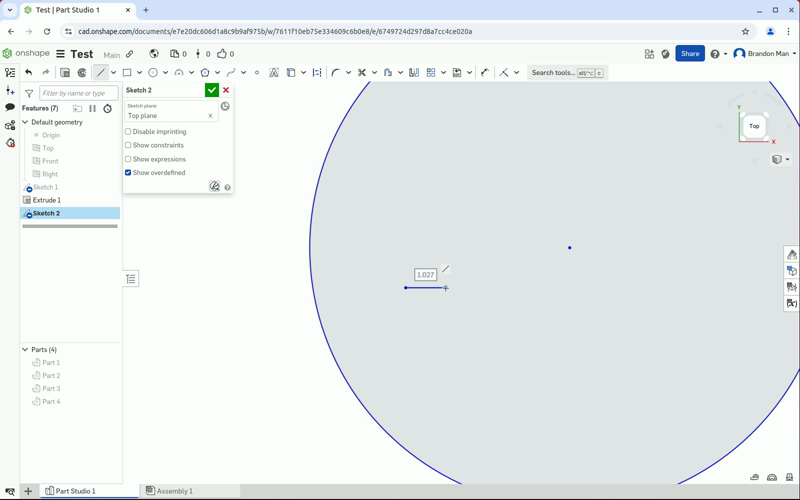
scroll(-6)
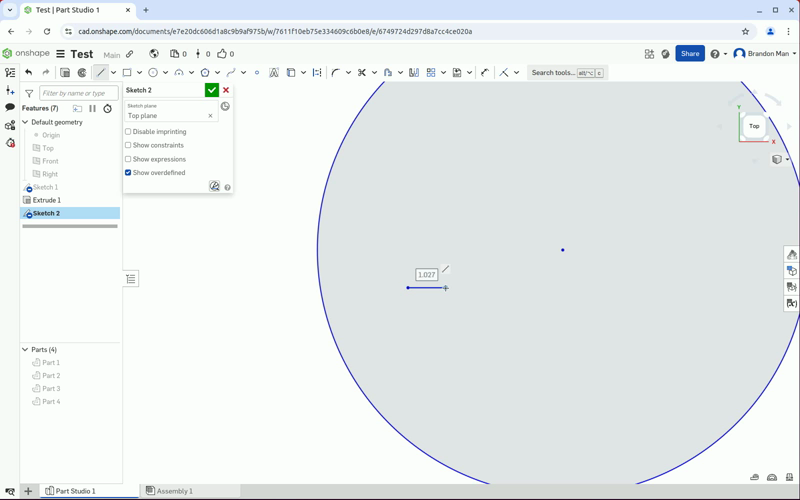
scroll(-6)
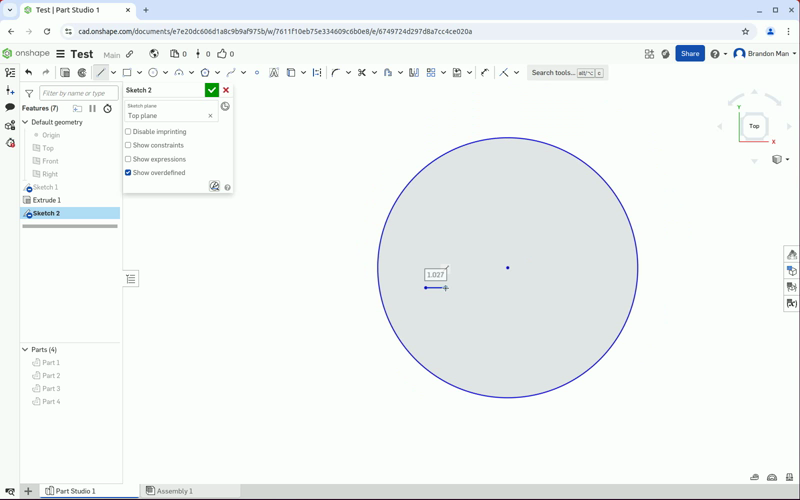
scroll(-6)
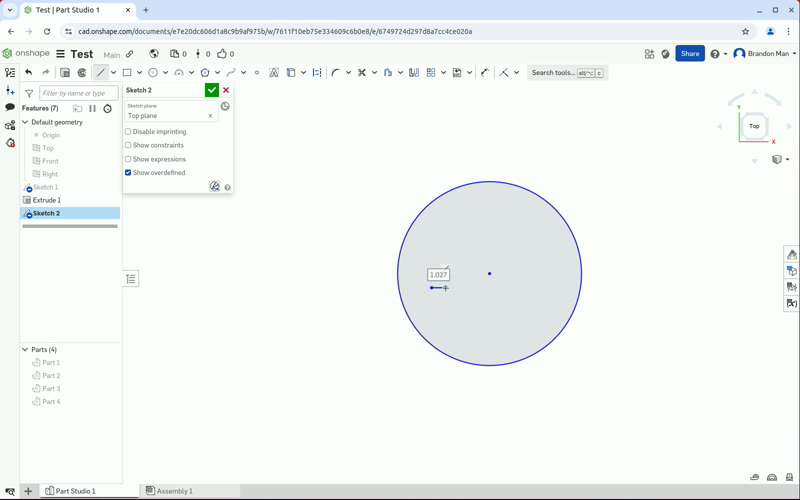
scroll(-6)
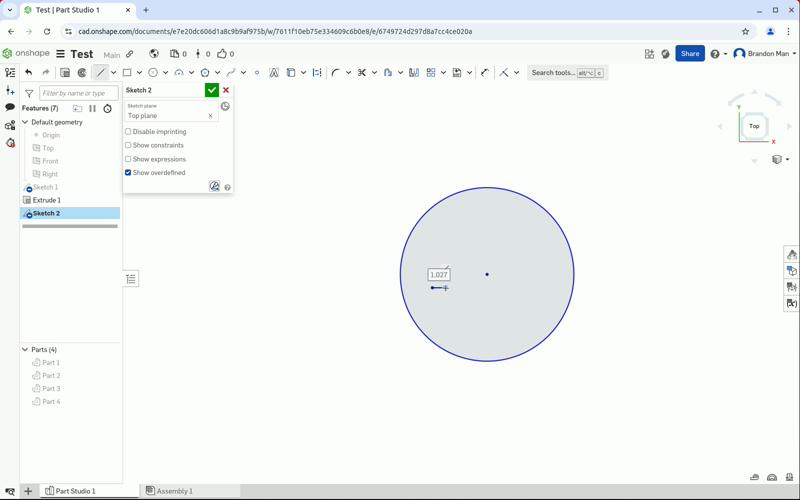
scroll(-6)
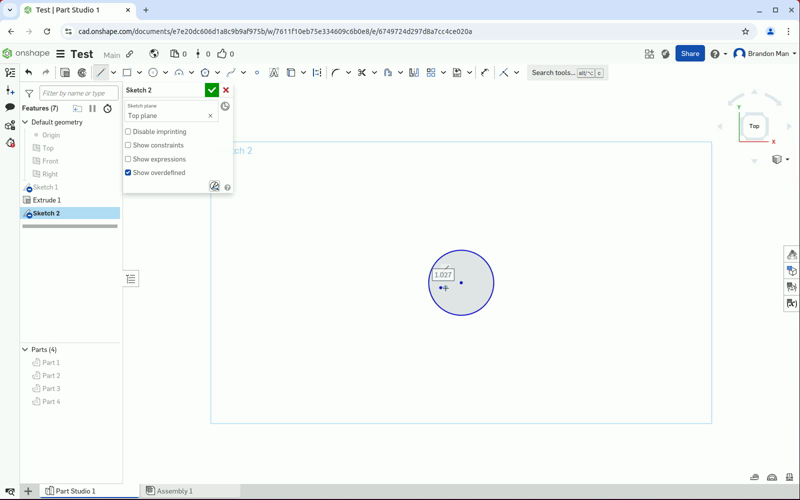
key_up(shift)
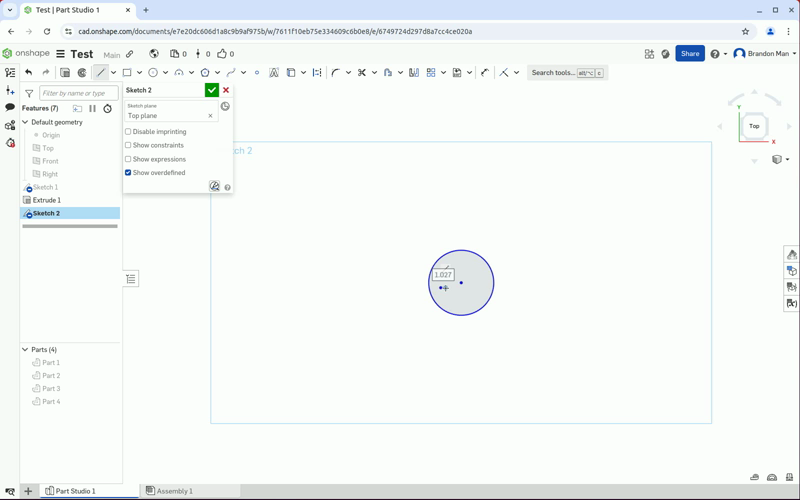
key(esc)
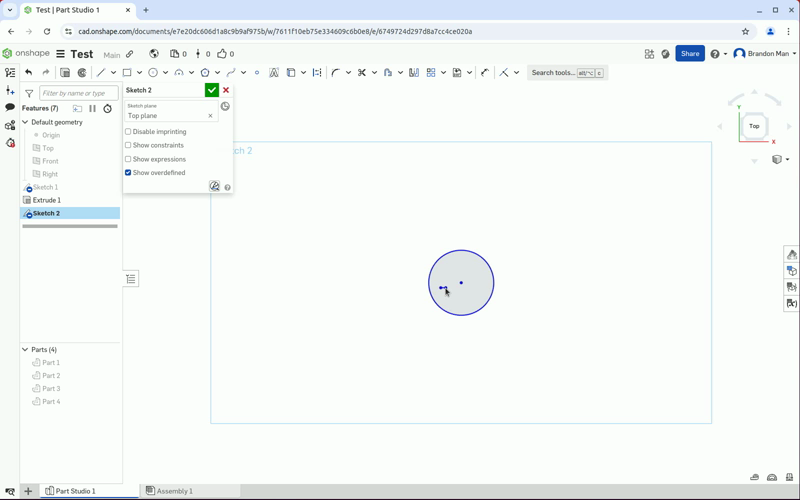
key(a)
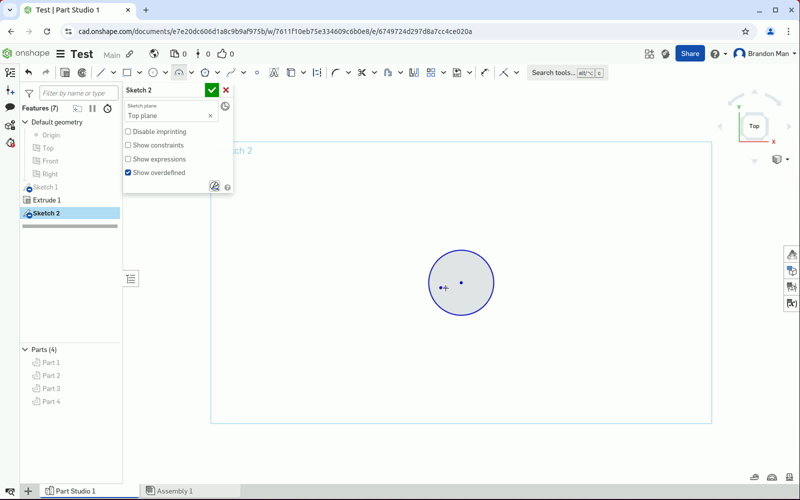
mouse_move(445, 287)
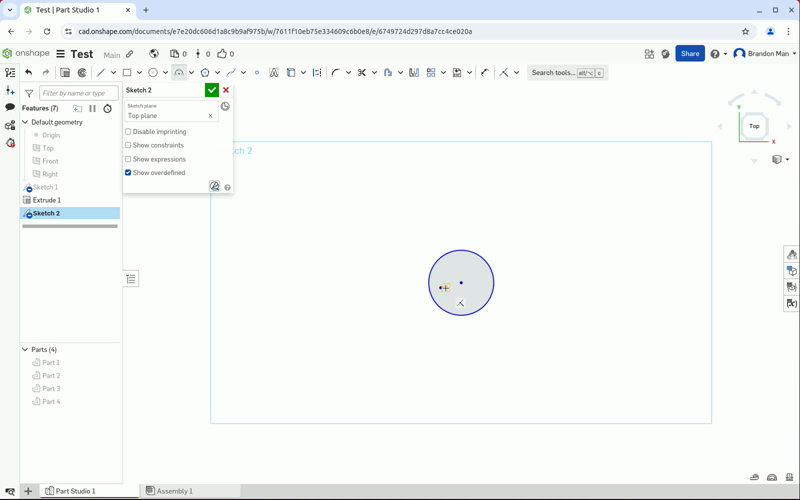
click(445, 287)
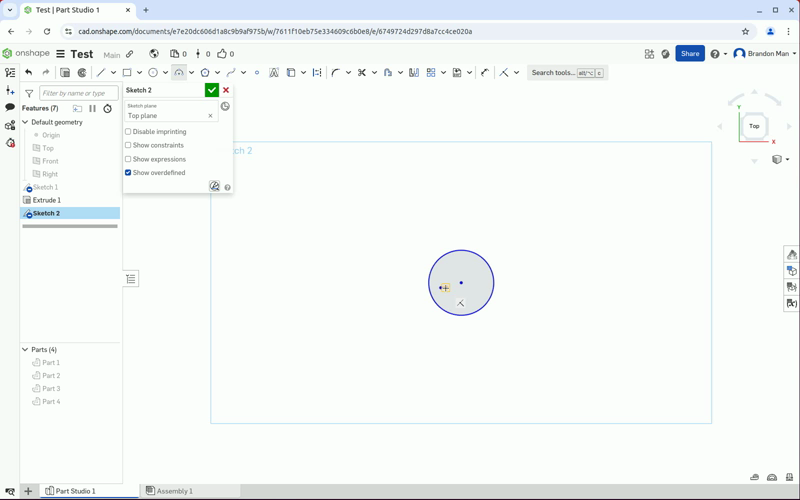
key_down(shift)
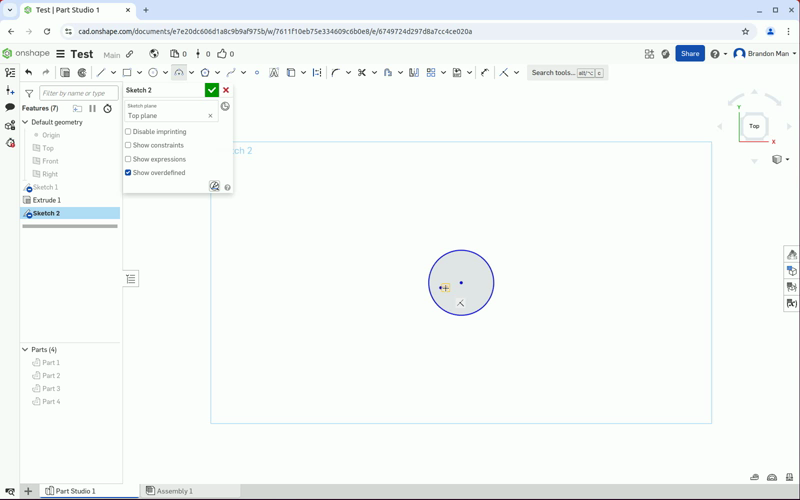
mouse_move(476, 287)
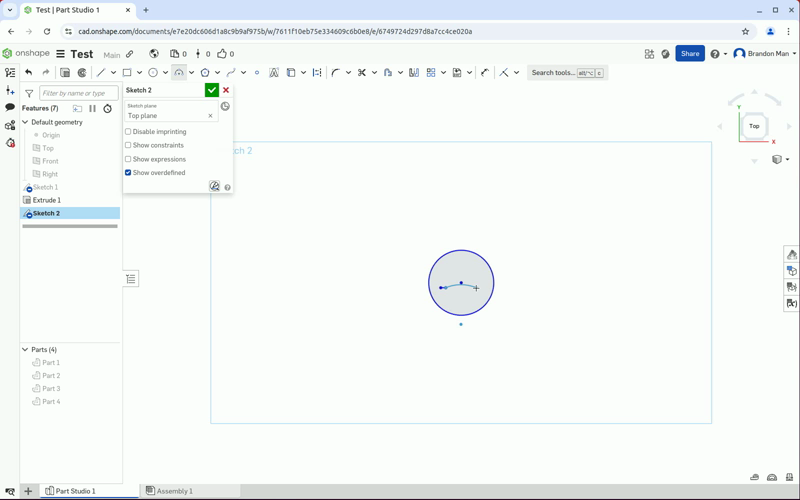
click(476, 287)
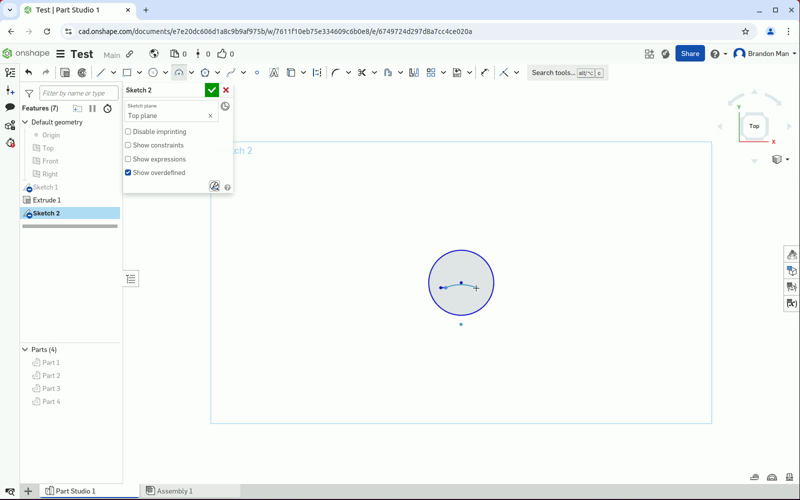
mouse_move(461, 298)
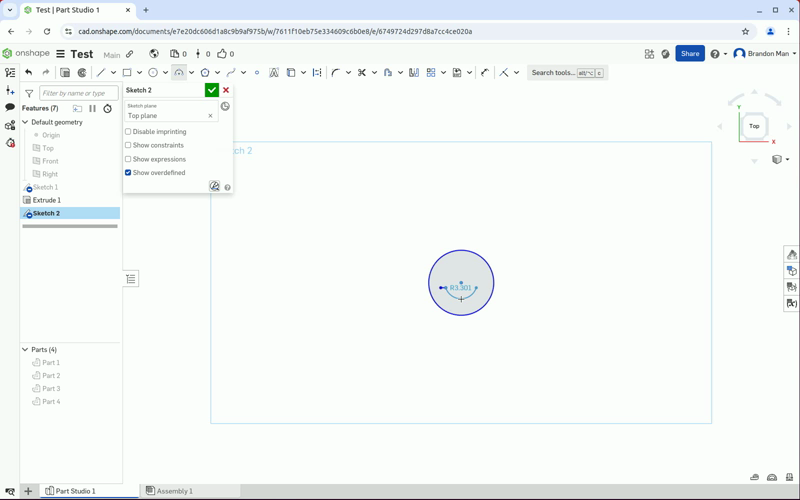
click(461, 298)
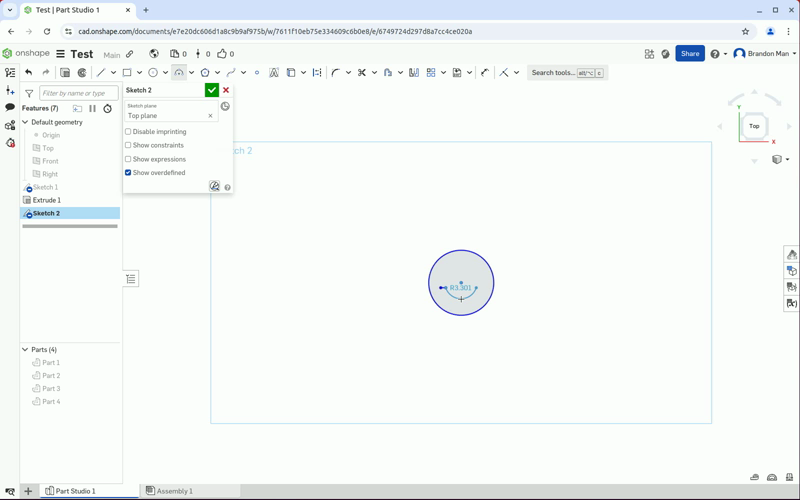
key_up(shift)
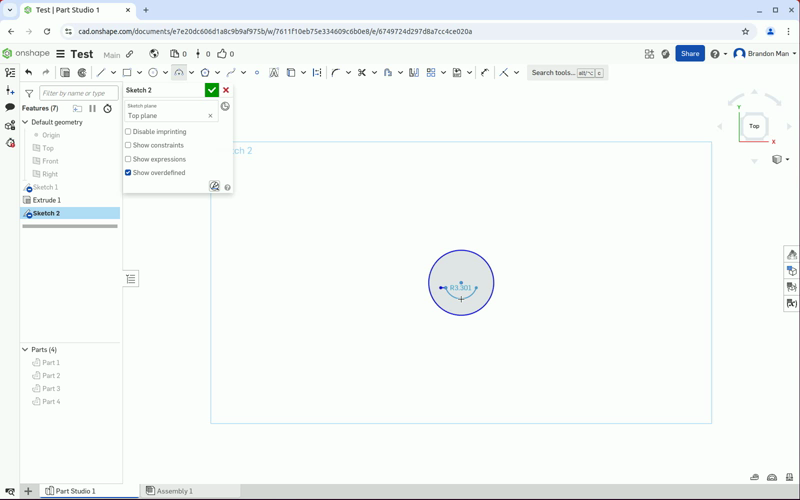
key(esc)
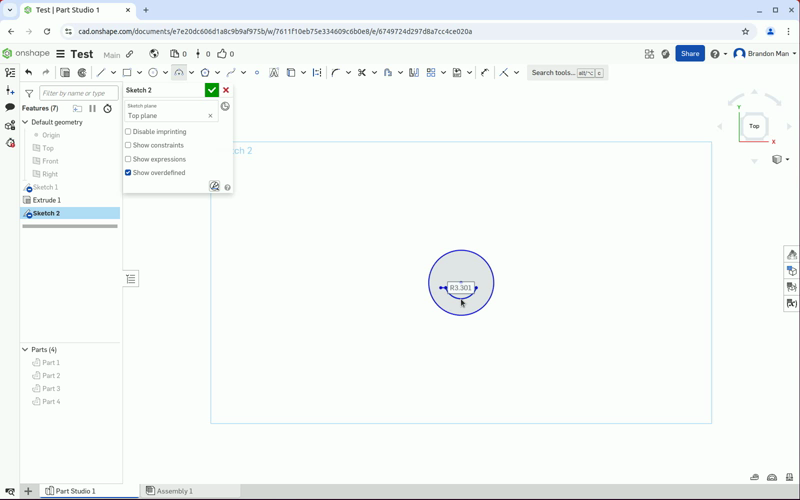
key(l)
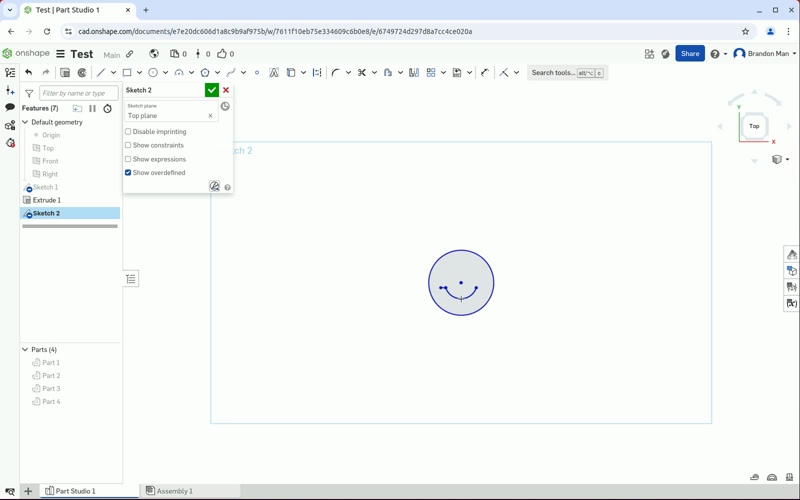
mouse_move(476, 287)
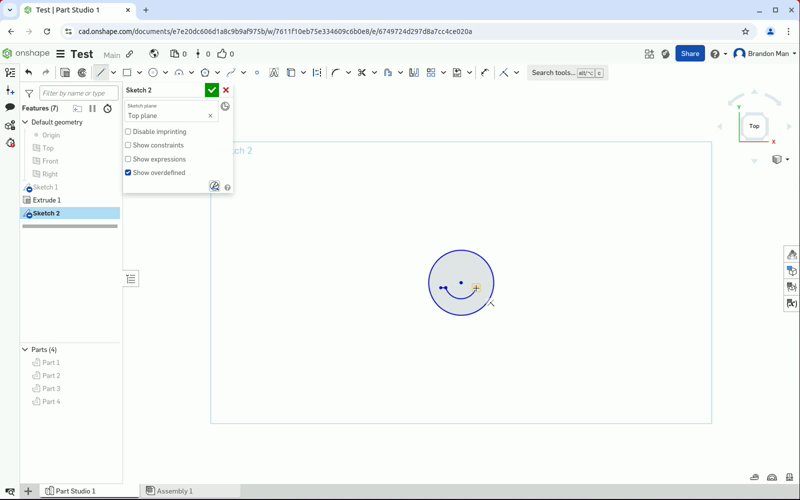
click(476, 287)
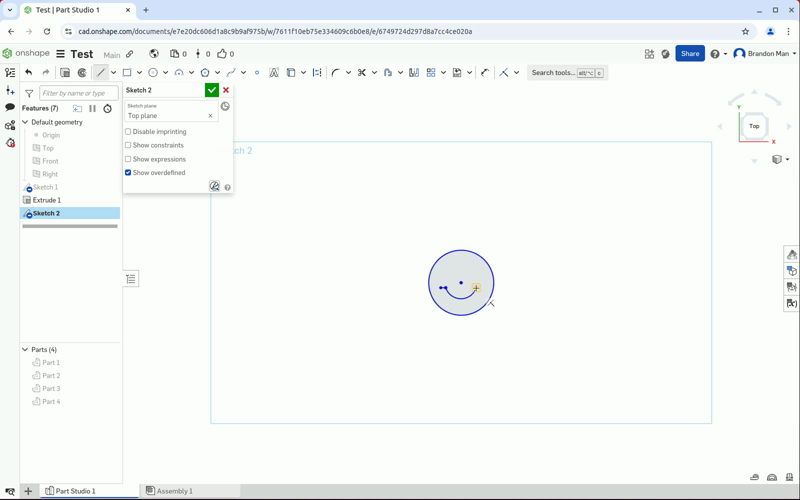
key_down(shift)
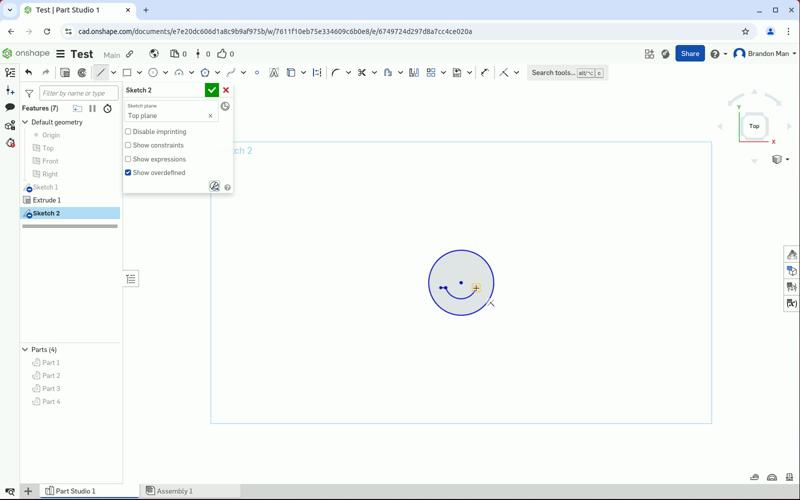
mouse_move(506, 287)
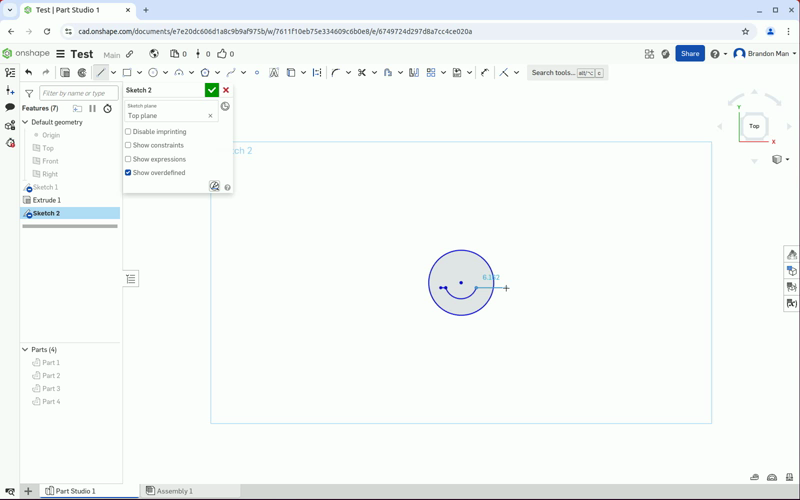
mouse_move(481, 287)
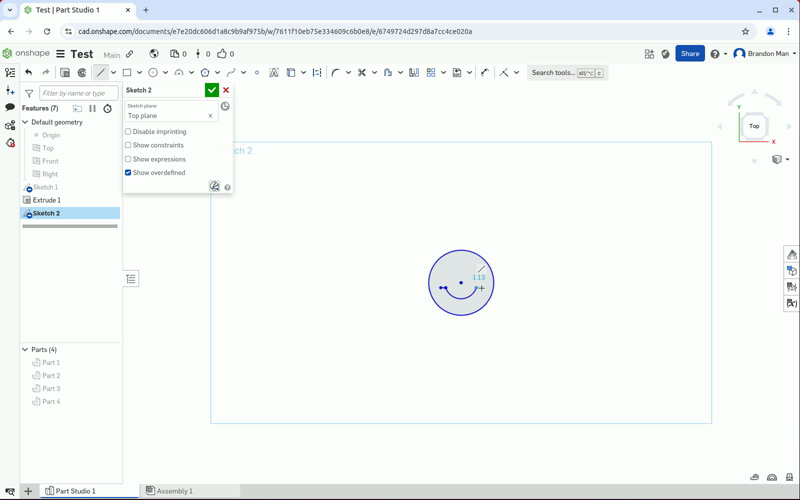
scroll(6)
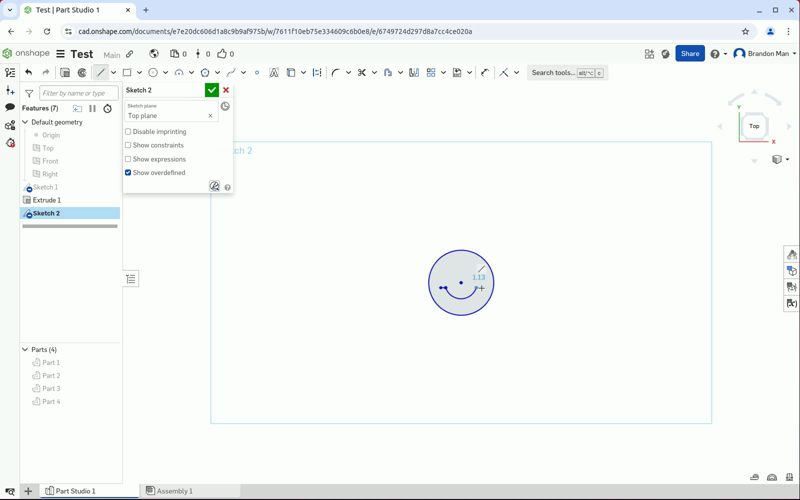
scroll(6)
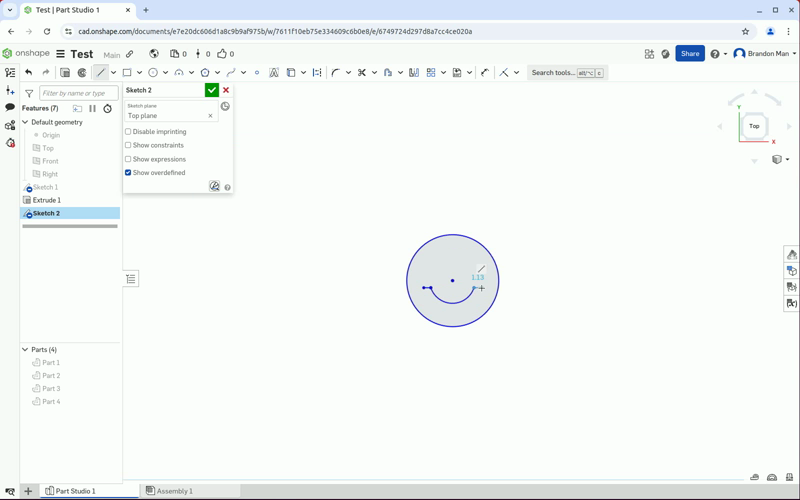
scroll(6)
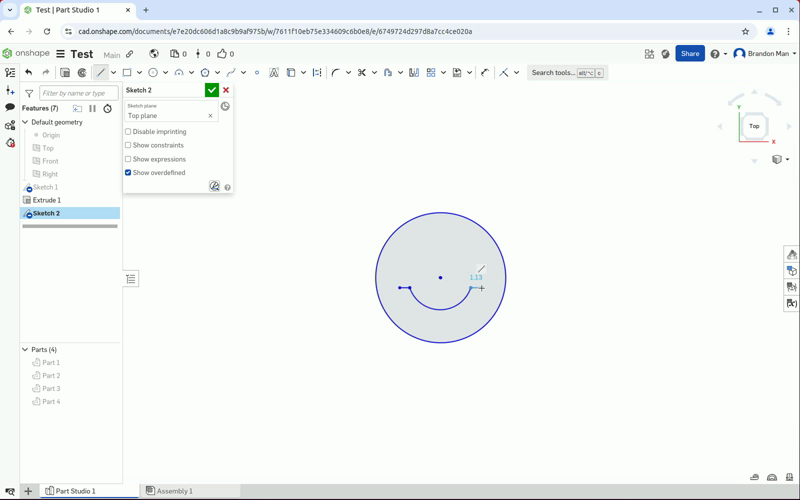
scroll(6)
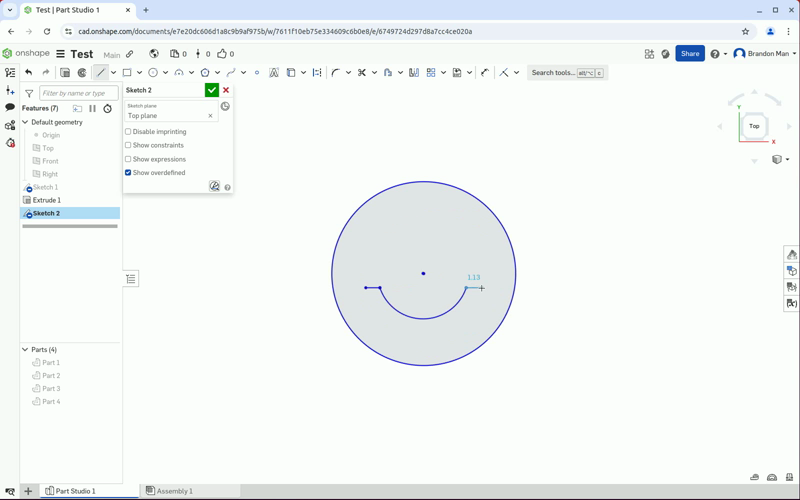
scroll(6)
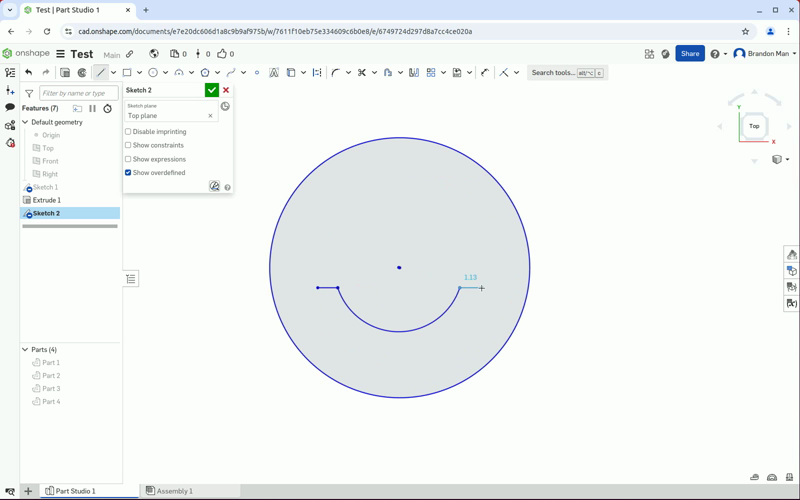
scroll(6)
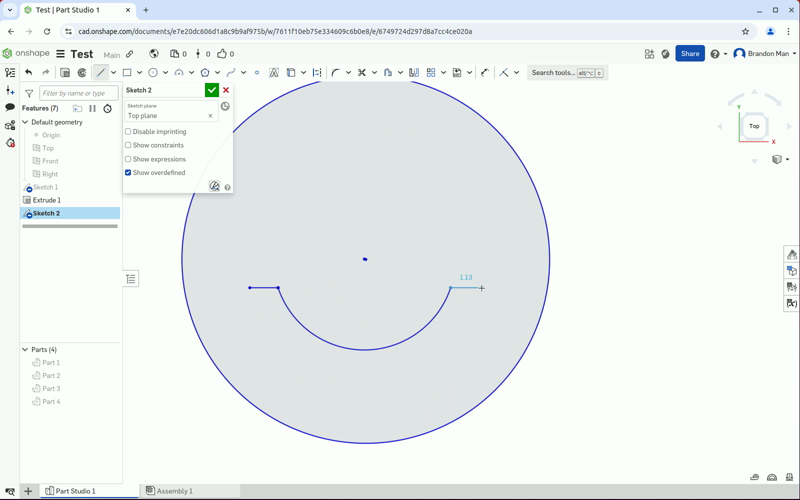
scroll(6)
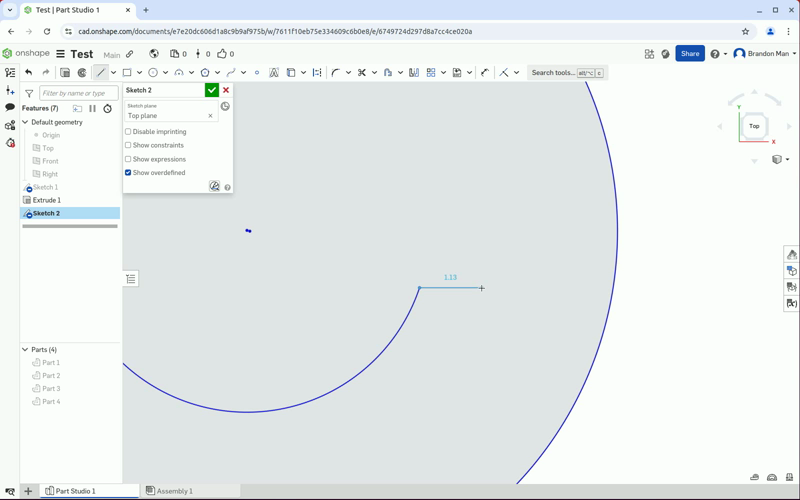
click(481, 287)
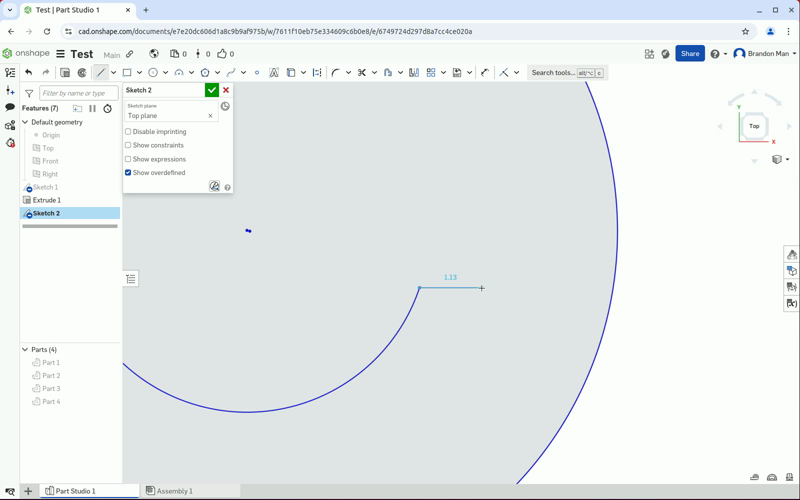
scroll(-6)
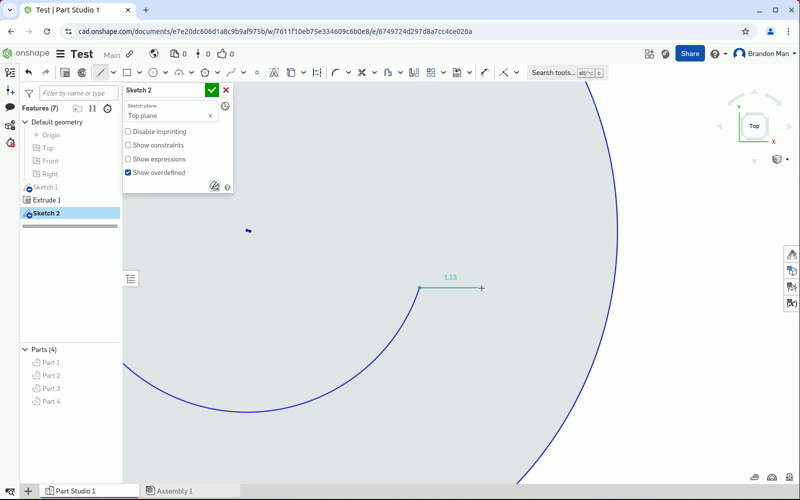
scroll(-6)
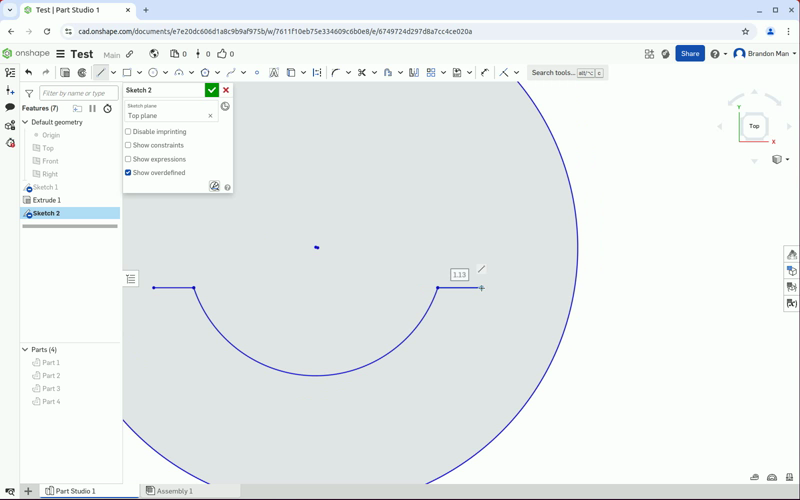
scroll(-6)
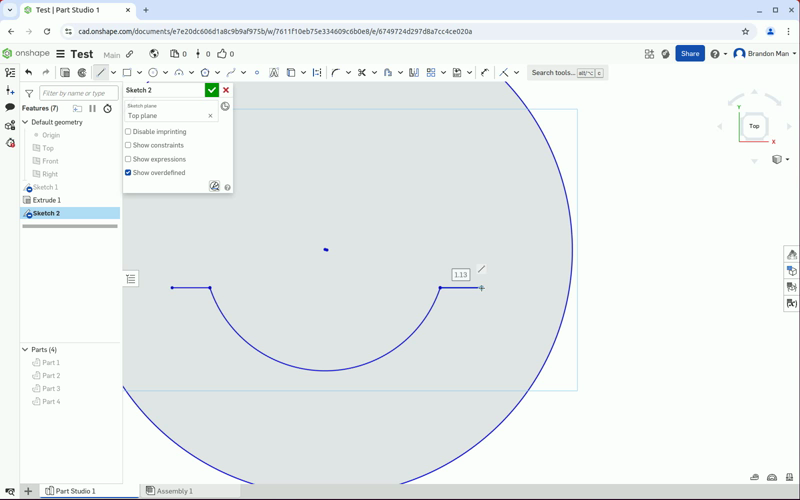
scroll(-6)
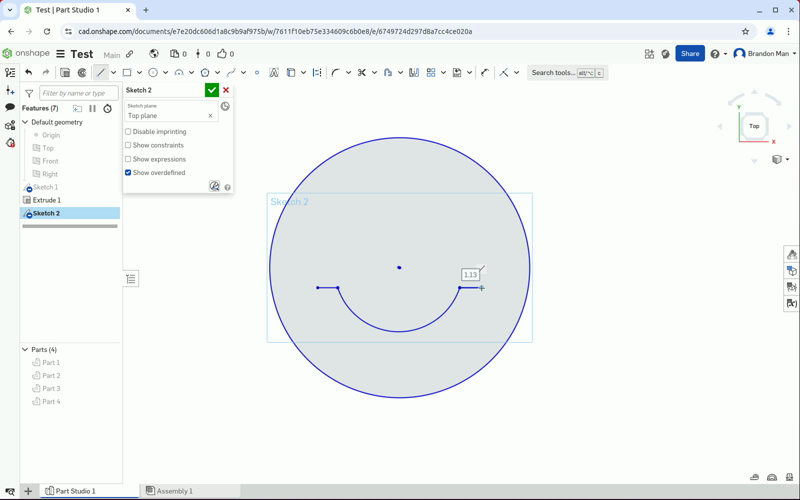
scroll(-6)
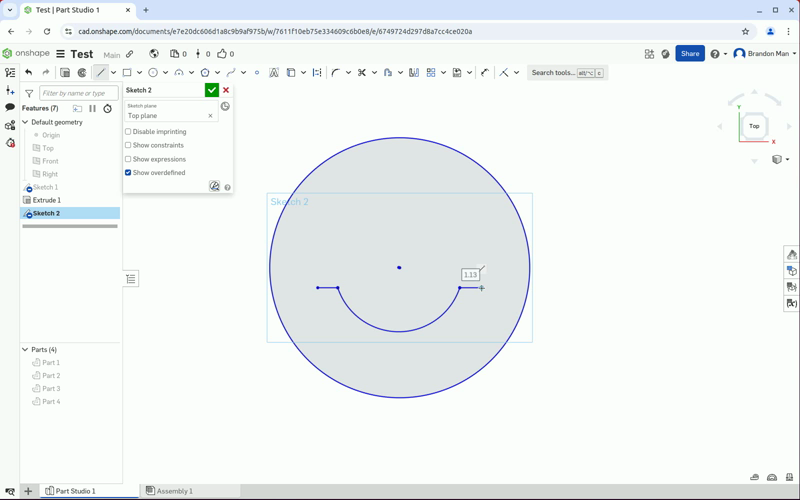
scroll(-6)
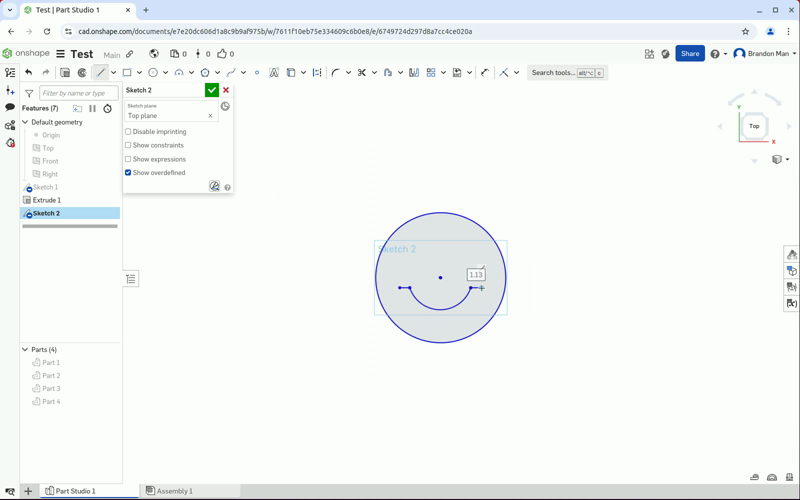
scroll(-6)
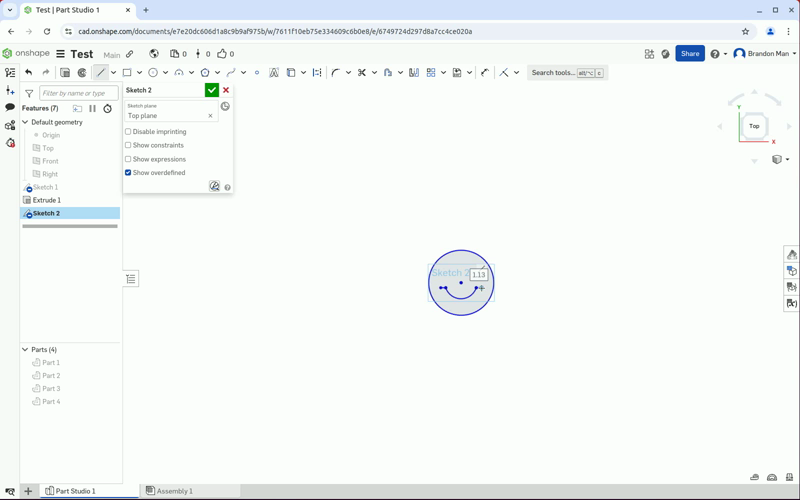
key_up(shift)
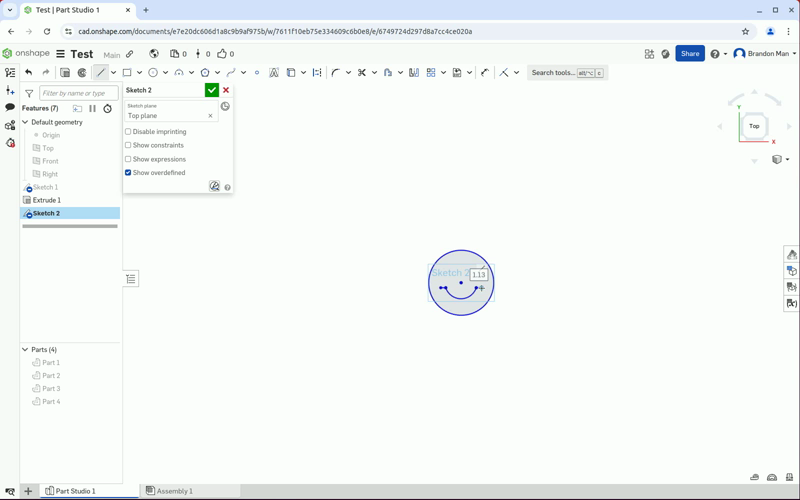
key_down(shift)
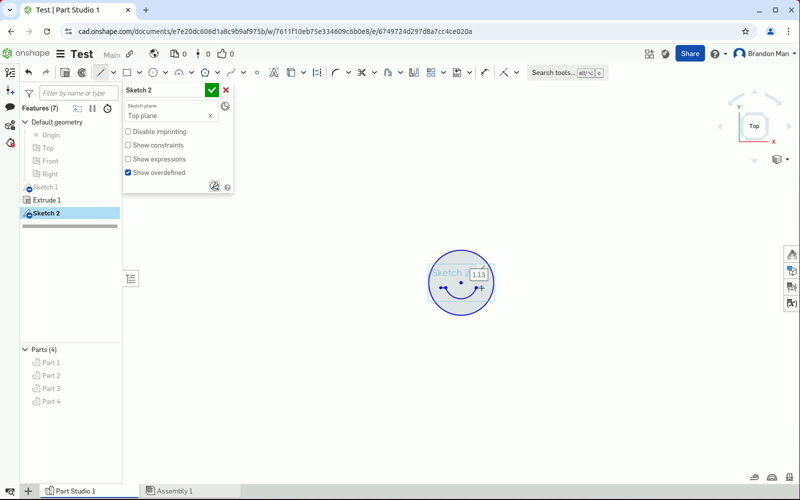
mouse_move(511, 287)
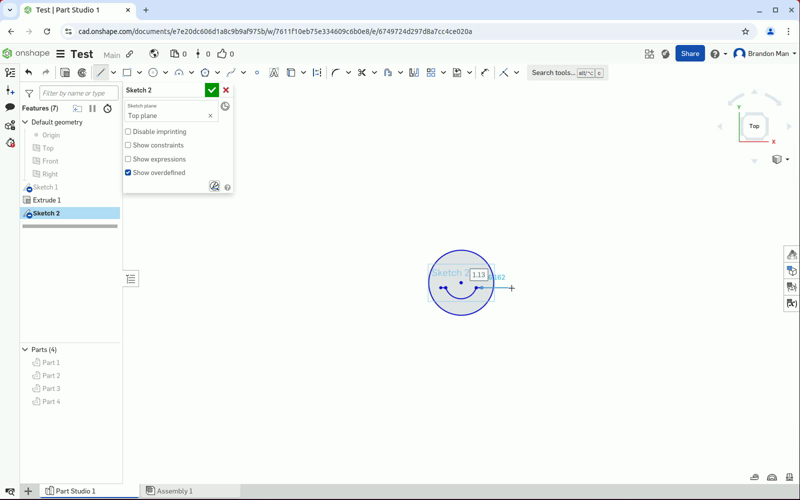
mouse_move(481, 278)
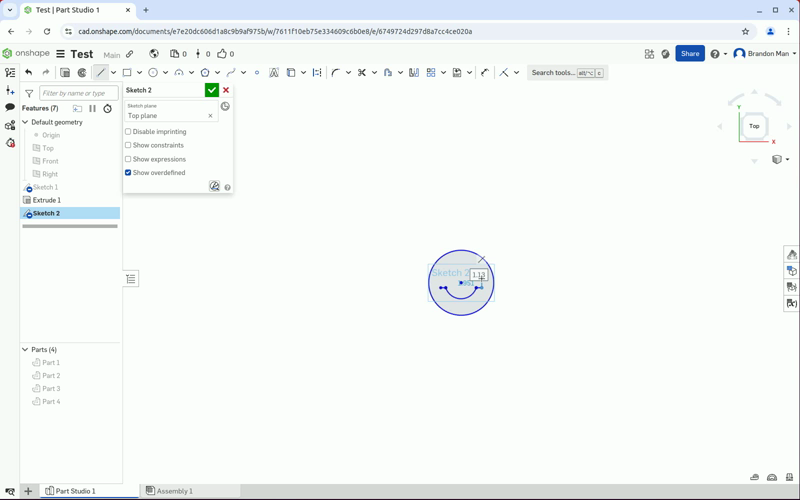
click(481, 278)
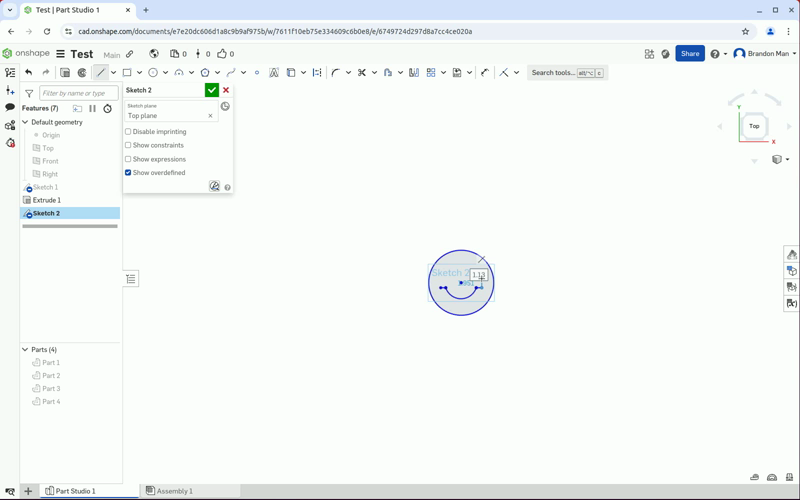
key_up(shift)
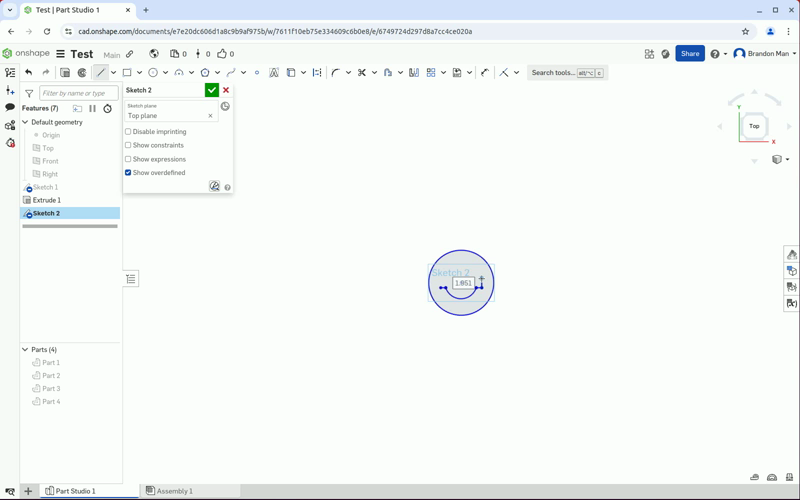
key_down(shift)
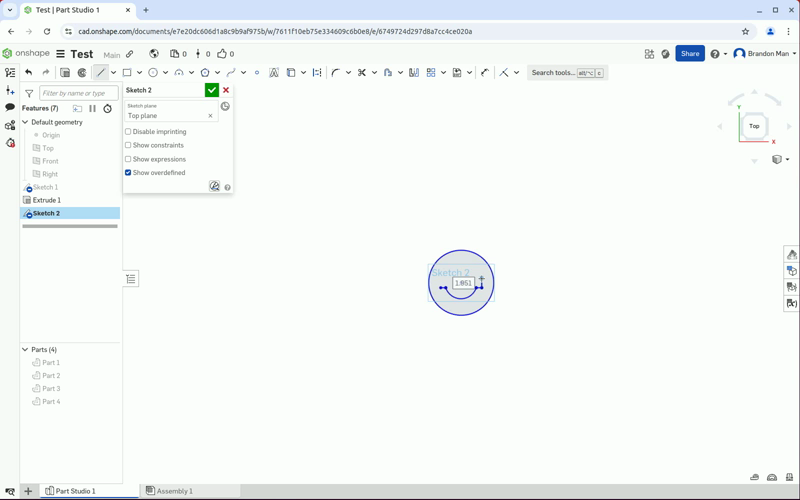
mouse_move(511, 278)
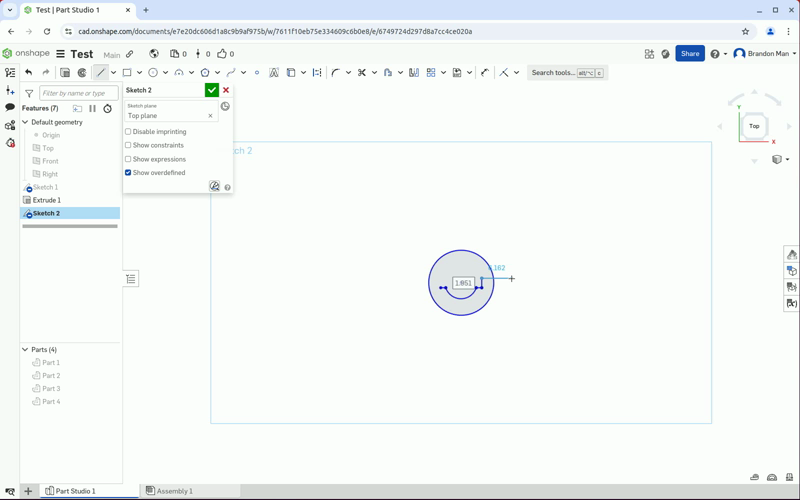
mouse_move(476, 278)
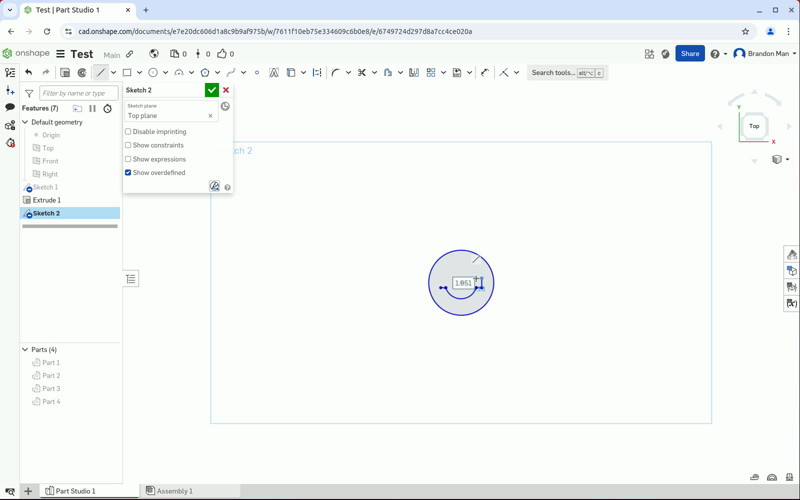
scroll(6)
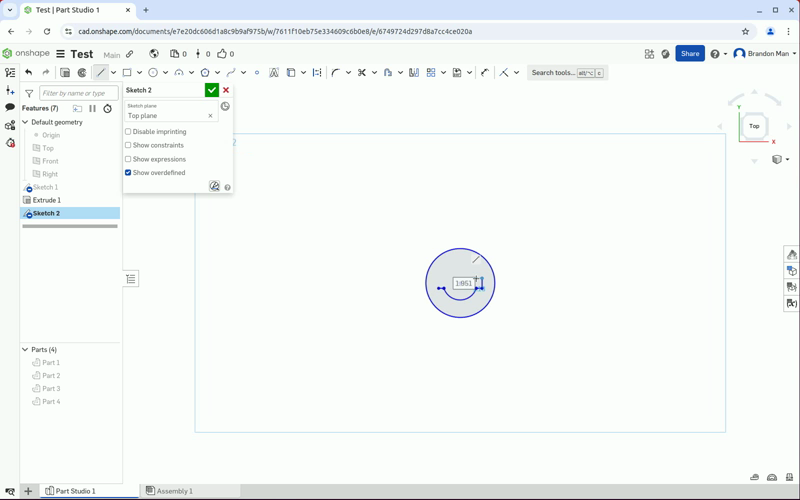
scroll(6)
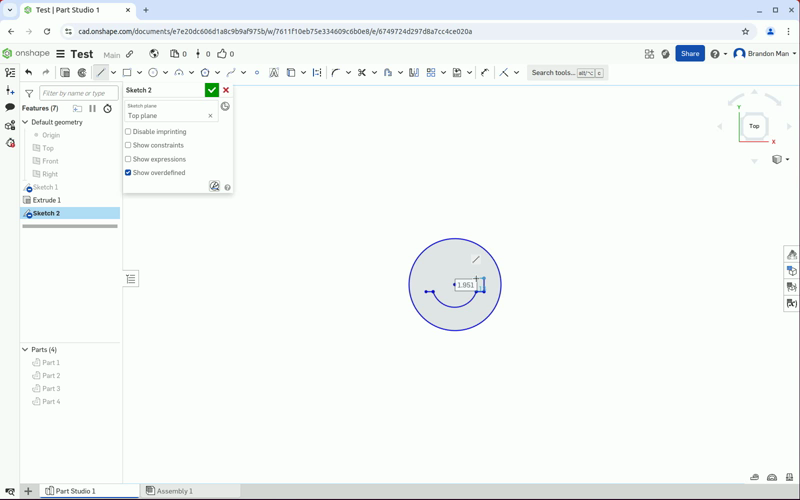
scroll(6)
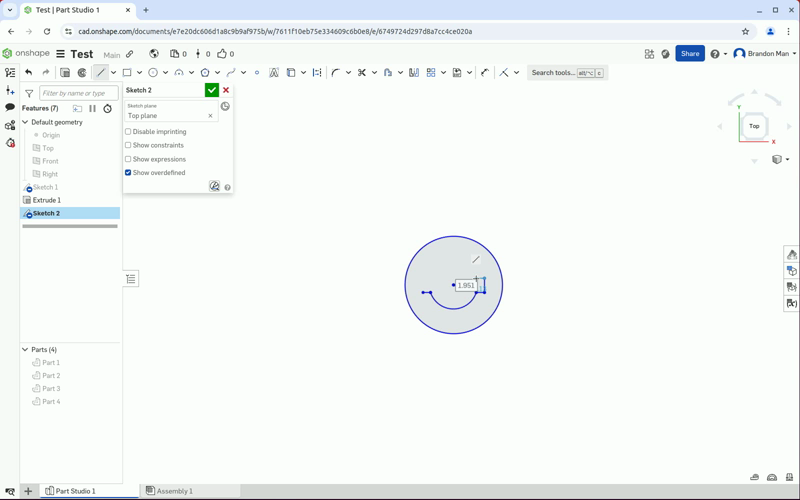
scroll(6)
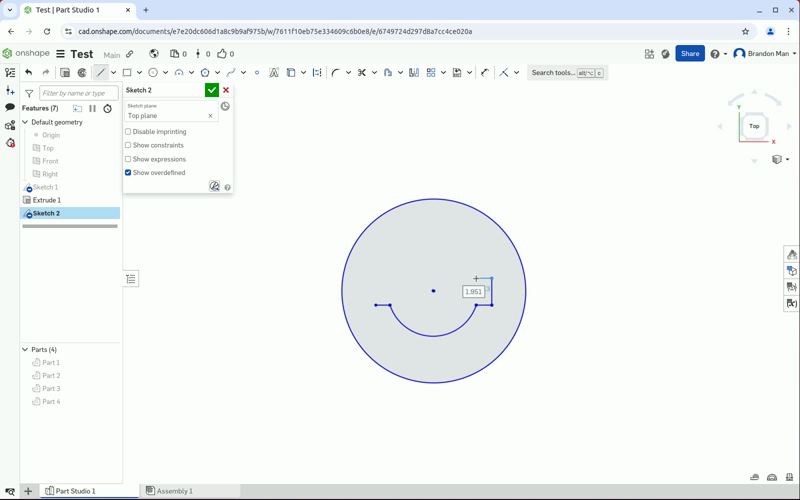
scroll(6)
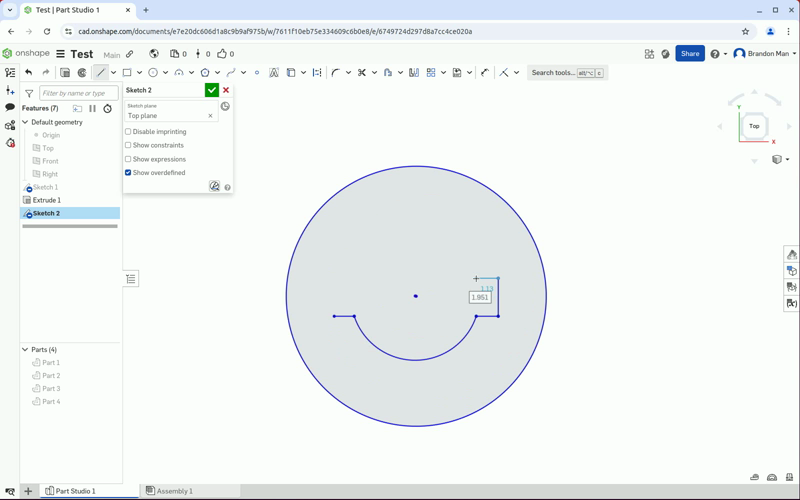
scroll(6)
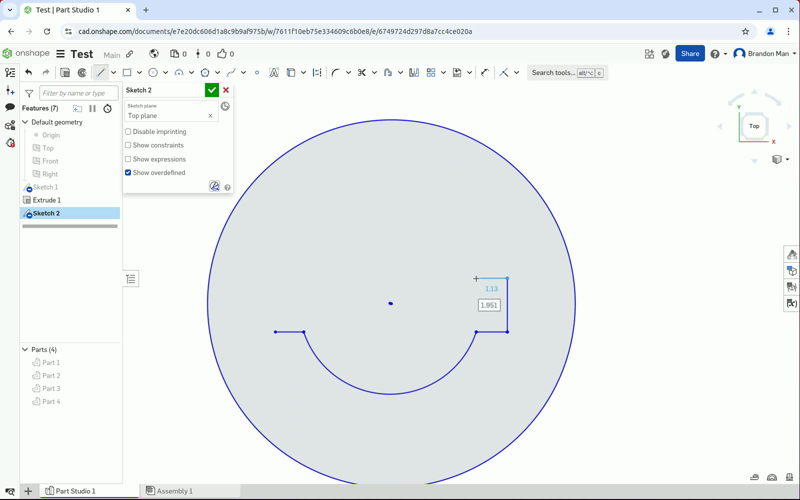
scroll(6)
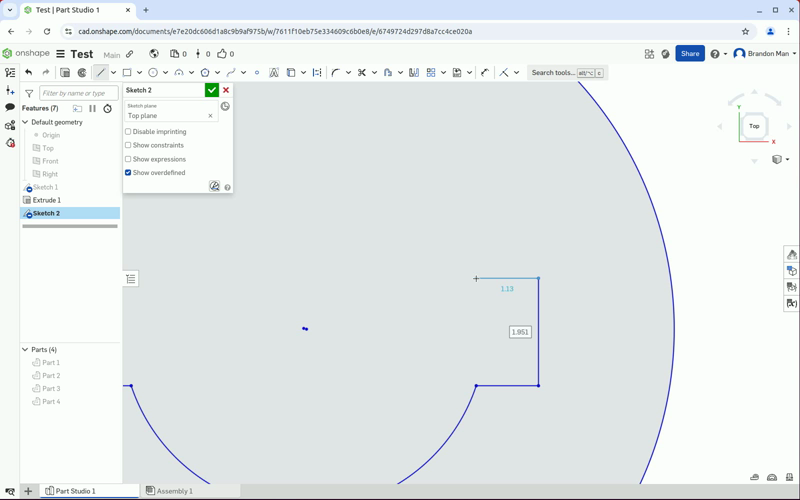
click(476, 278)
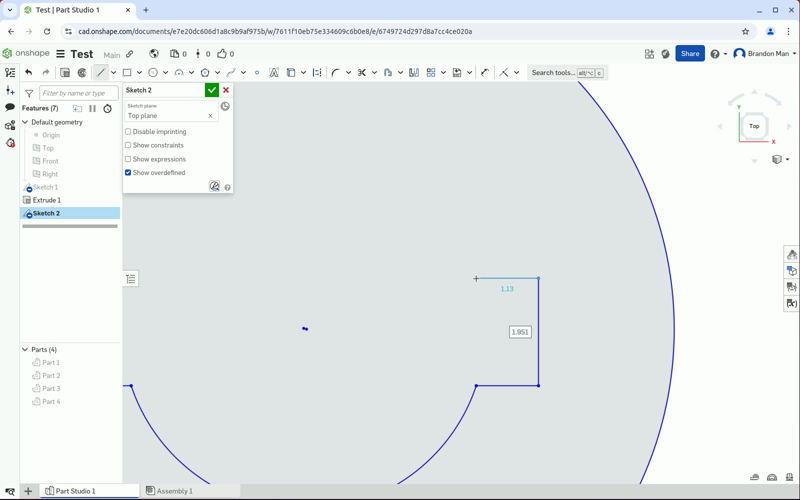
scroll(-6)
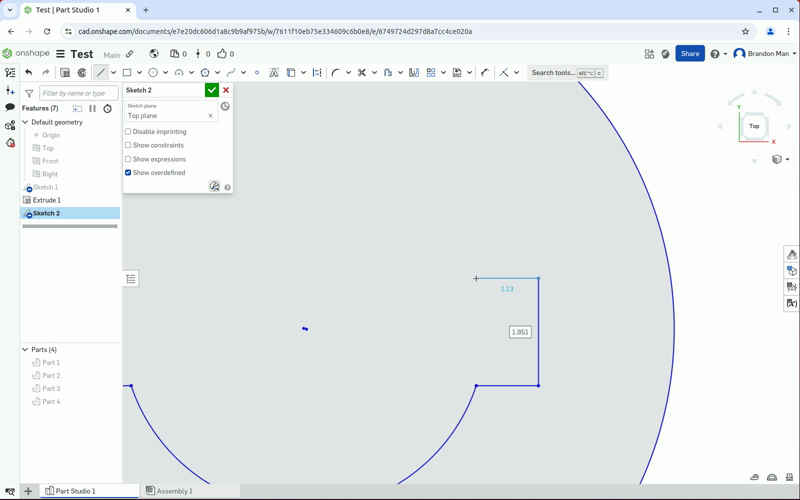
scroll(-6)
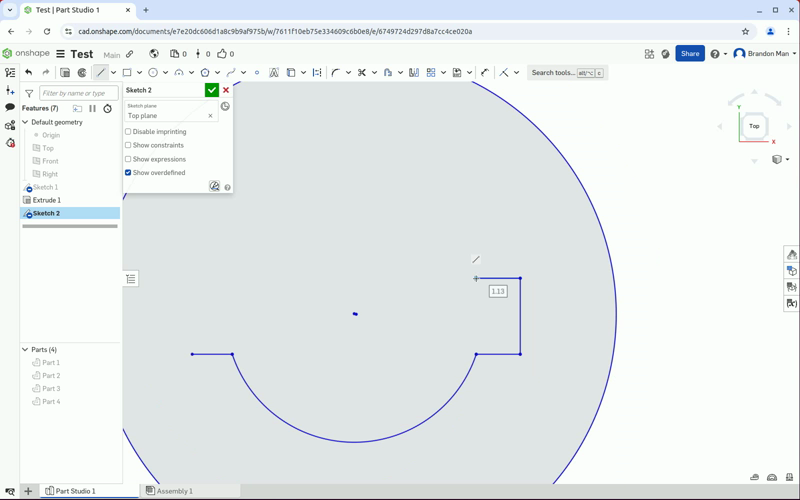
scroll(-6)
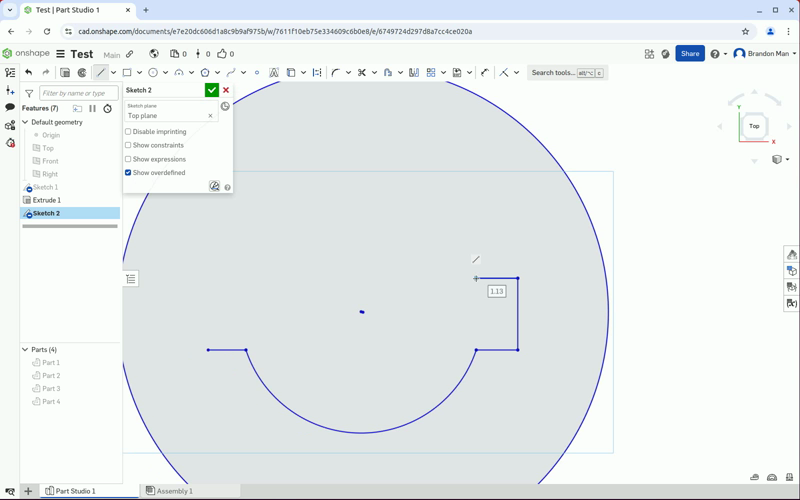
scroll(-6)
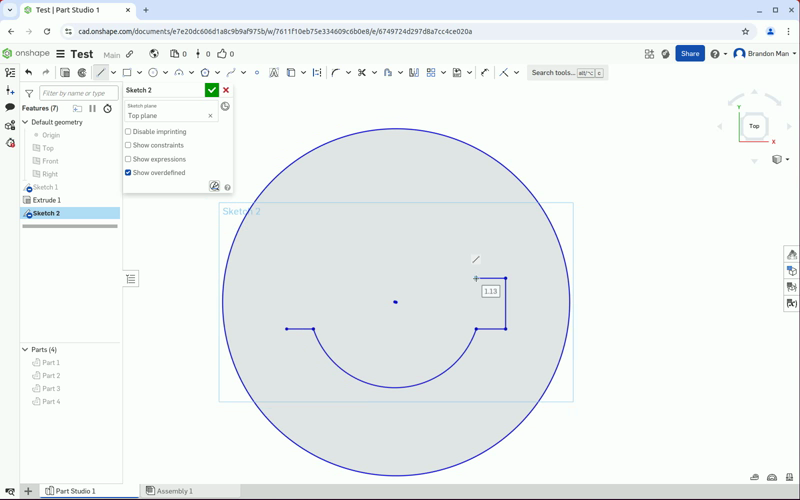
scroll(-6)
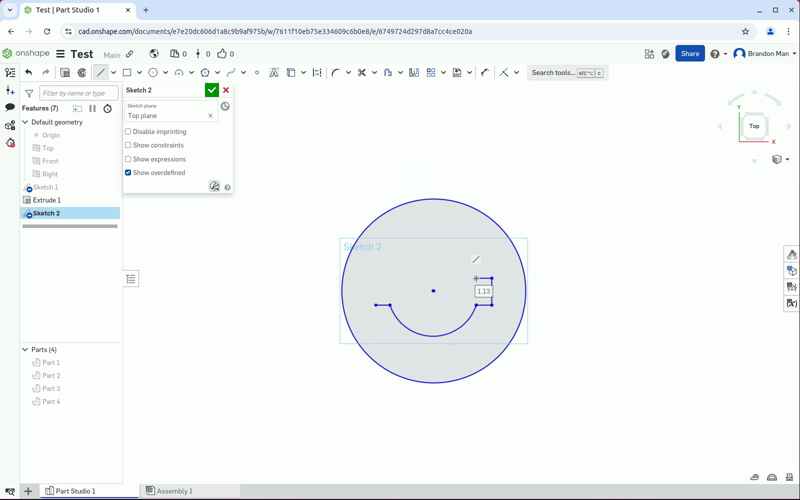
scroll(-6)
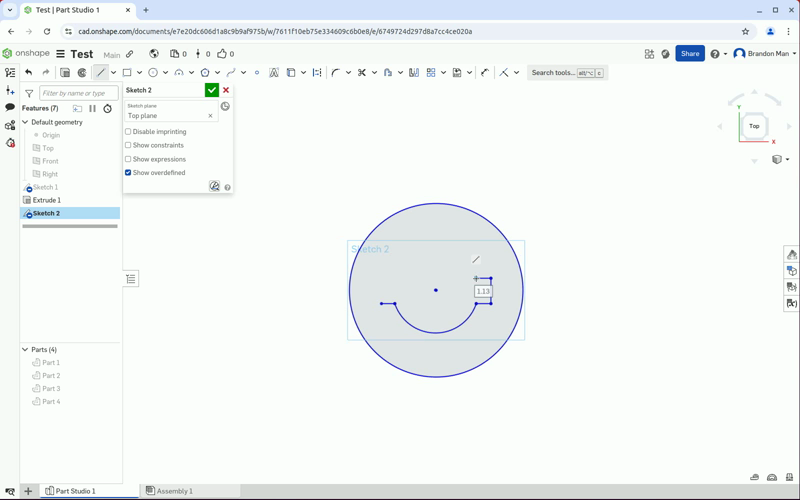
scroll(-6)
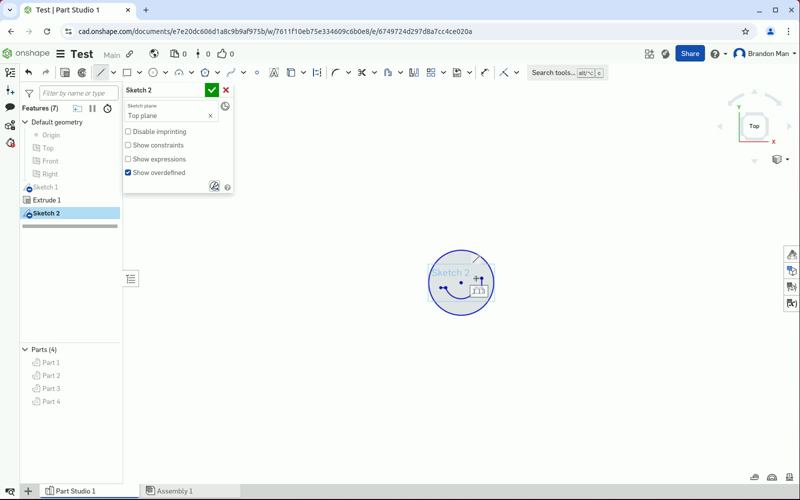
key_up(shift)
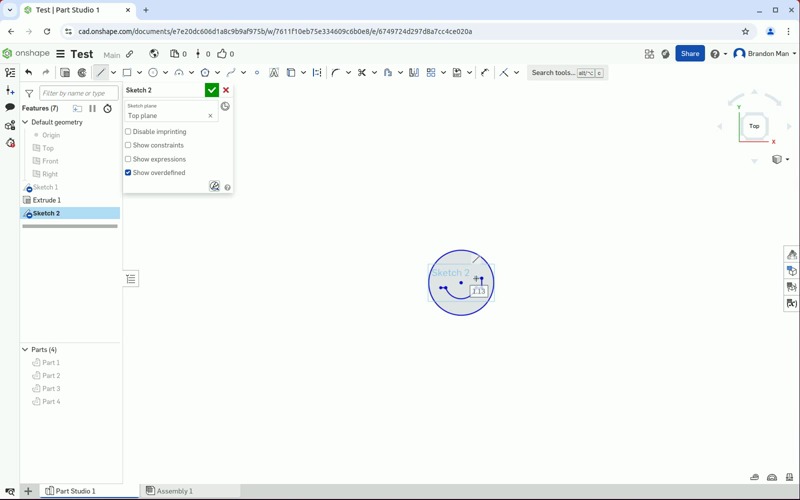
key(esc)
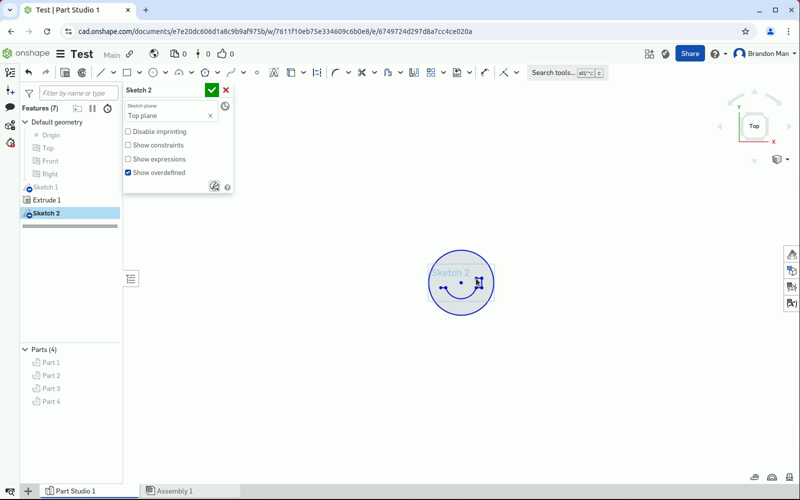
key(a)
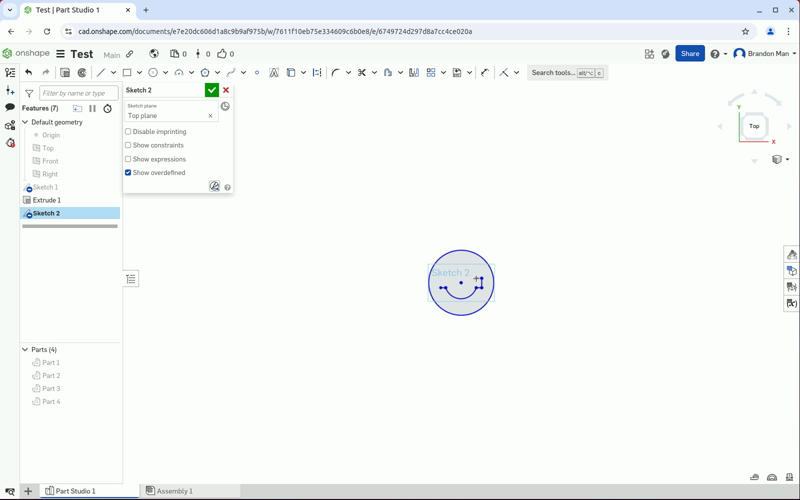
mouse_move(476, 278)
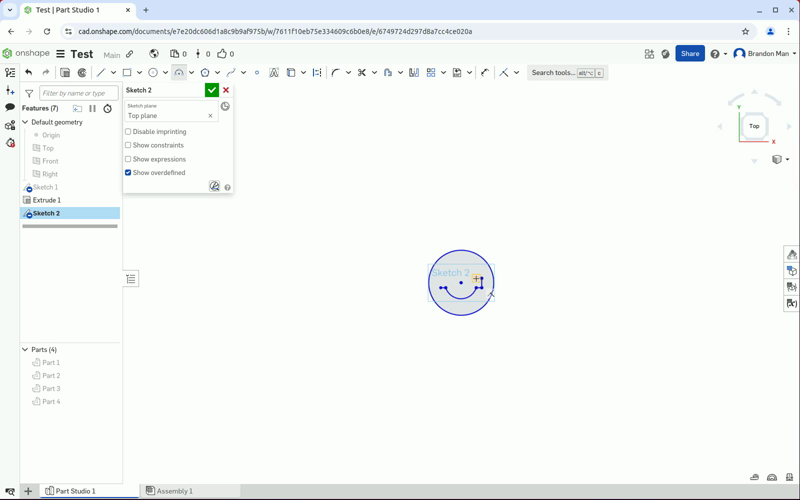
click(476, 278)
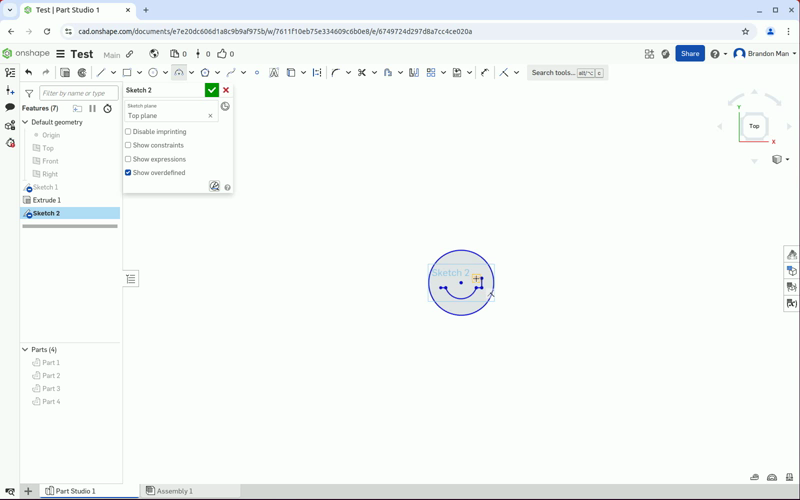
key_down(shift)
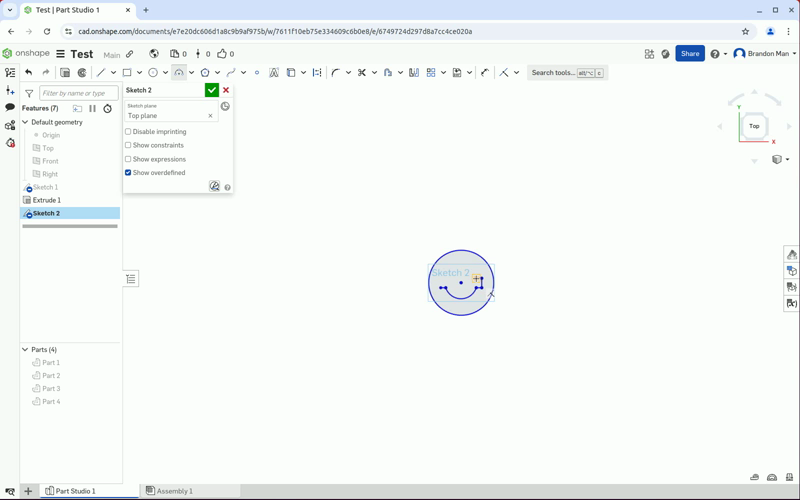
mouse_move(445, 278)
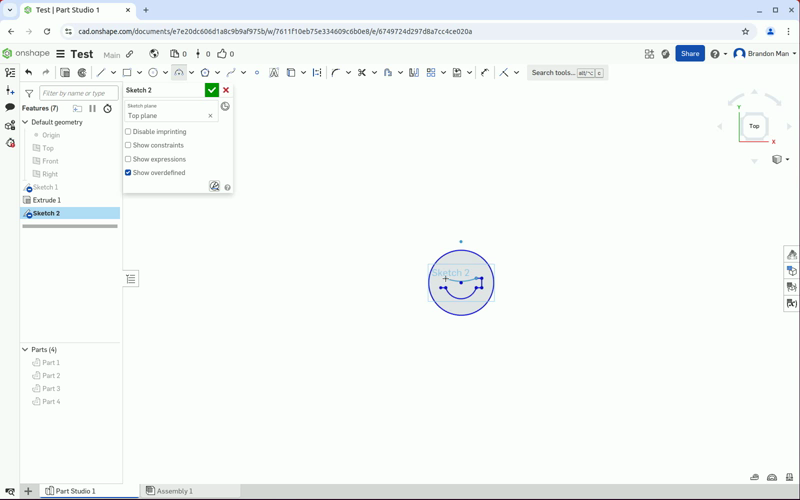
click(445, 278)
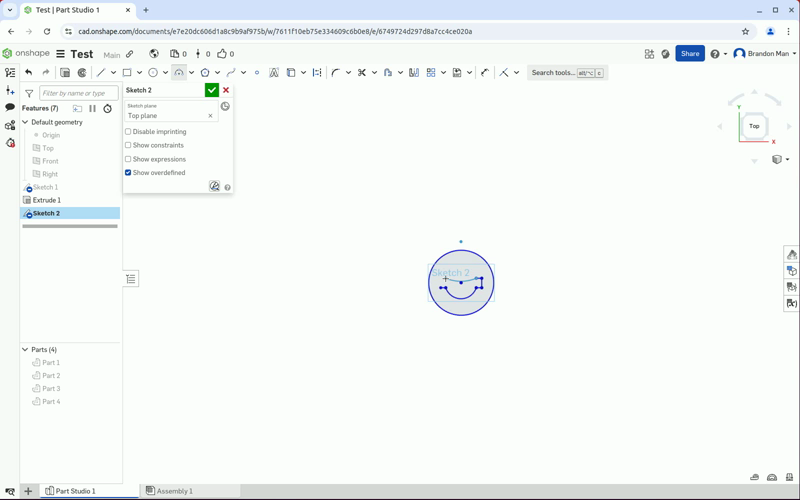
mouse_move(461, 267)
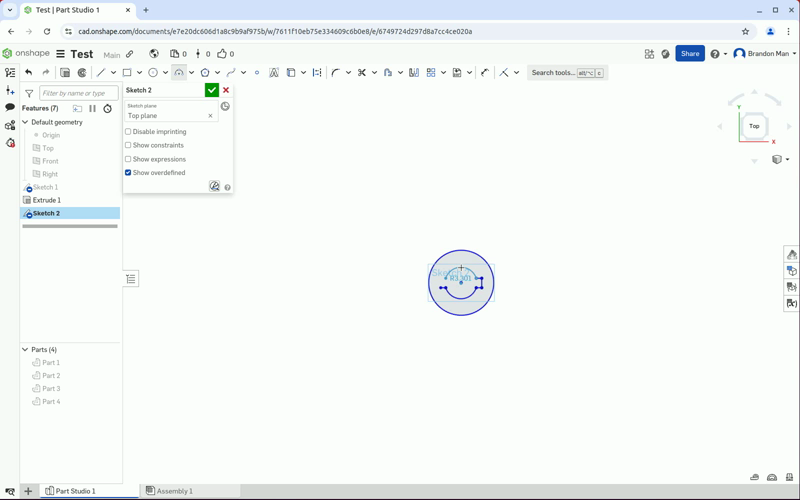
click(461, 267)
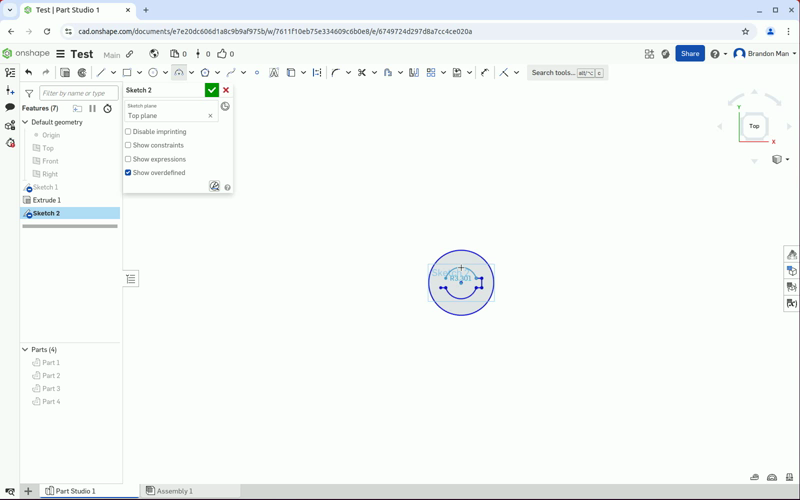
key_up(shift)
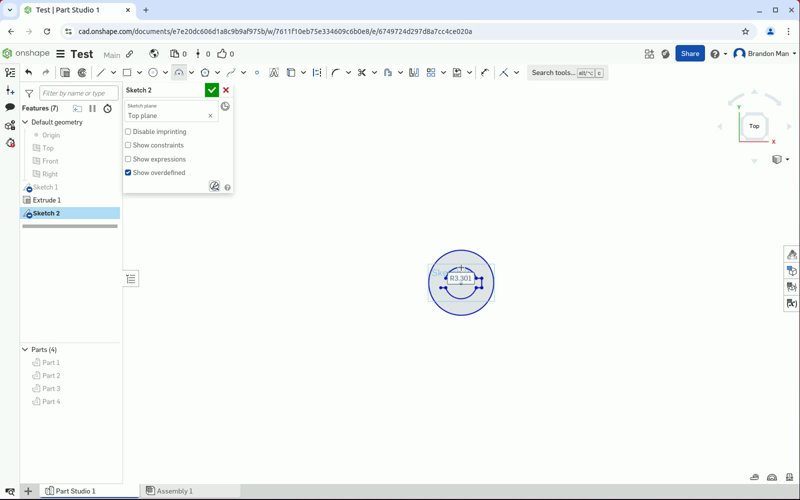
key(esc)
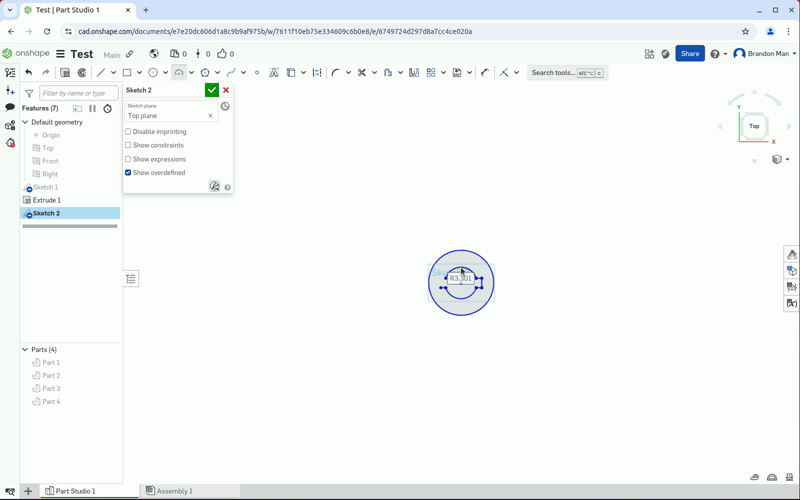
key(l)
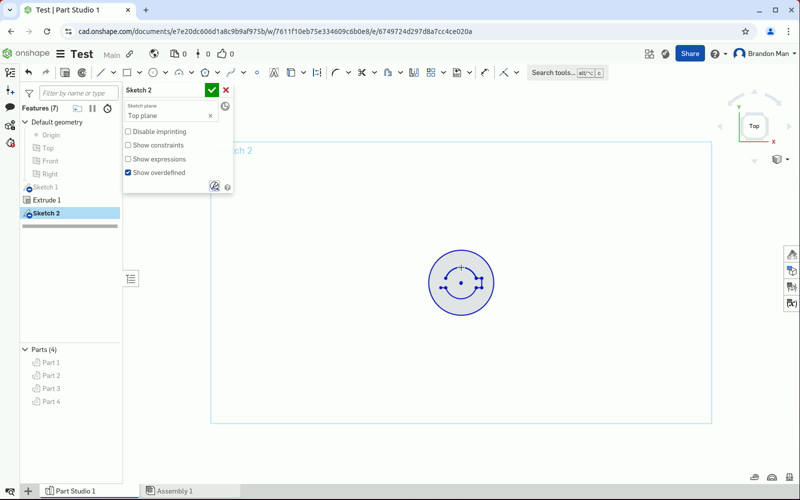
mouse_move(445, 278)
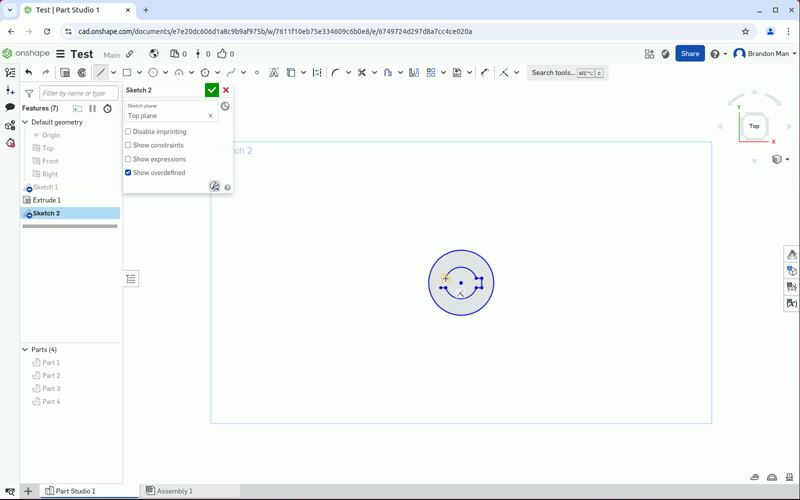
click(445, 278)
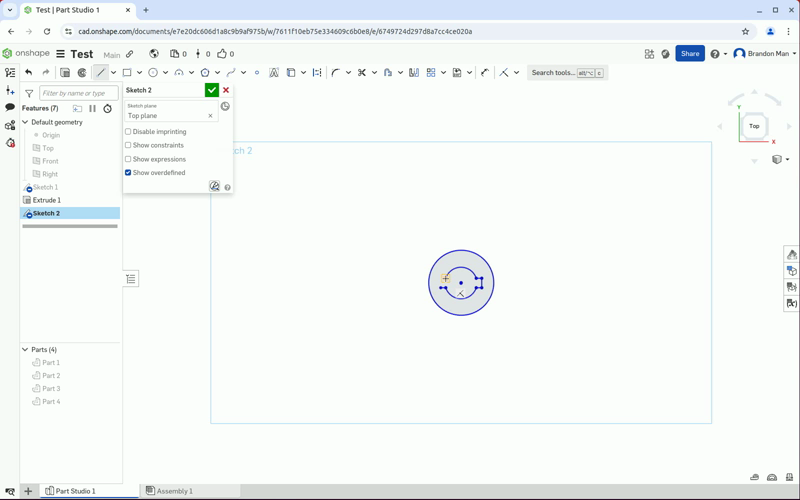
key_down(shift)
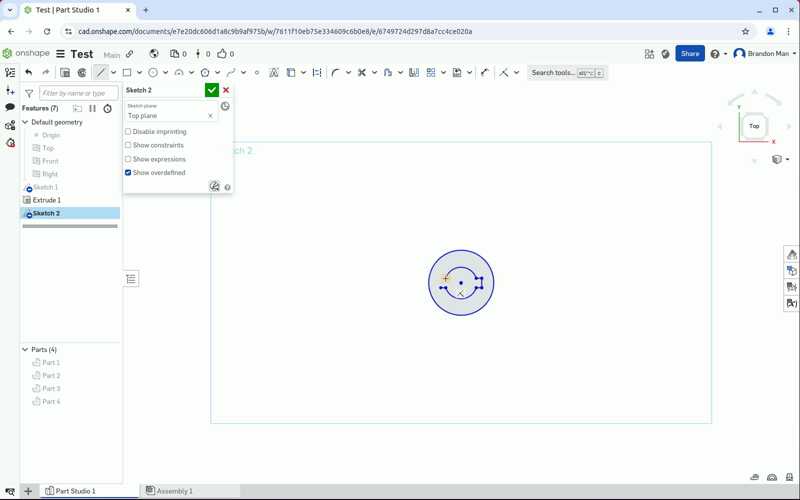
mouse_move(475, 278)
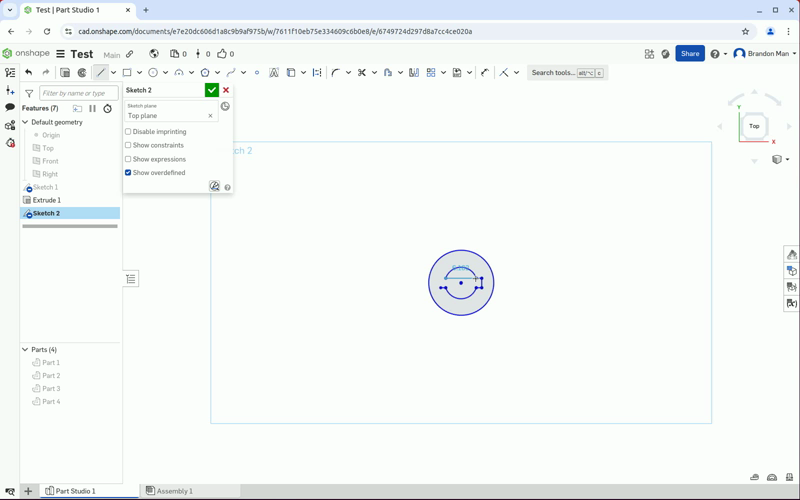
mouse_move(440, 278)
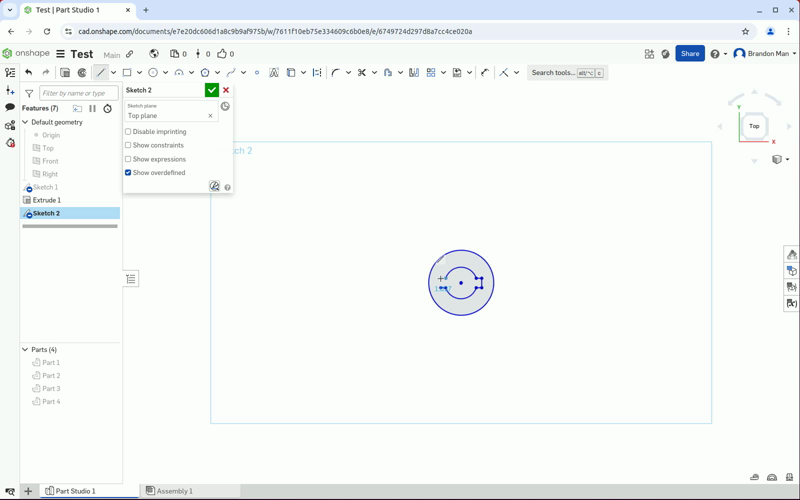
scroll(6)
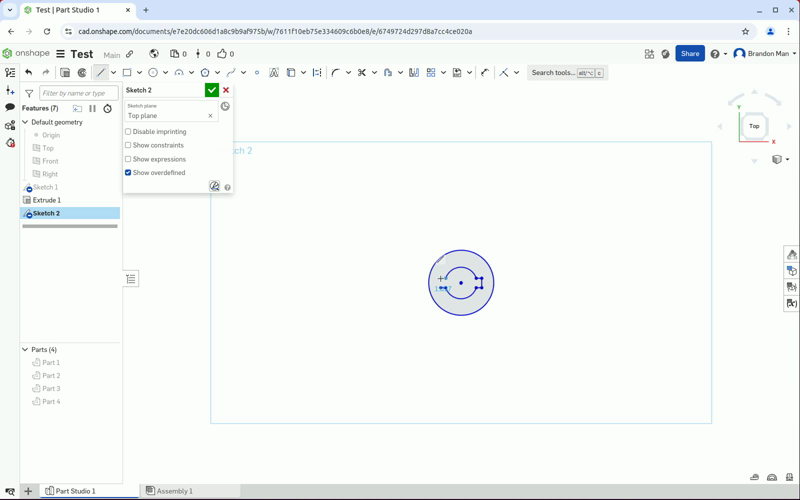
scroll(6)
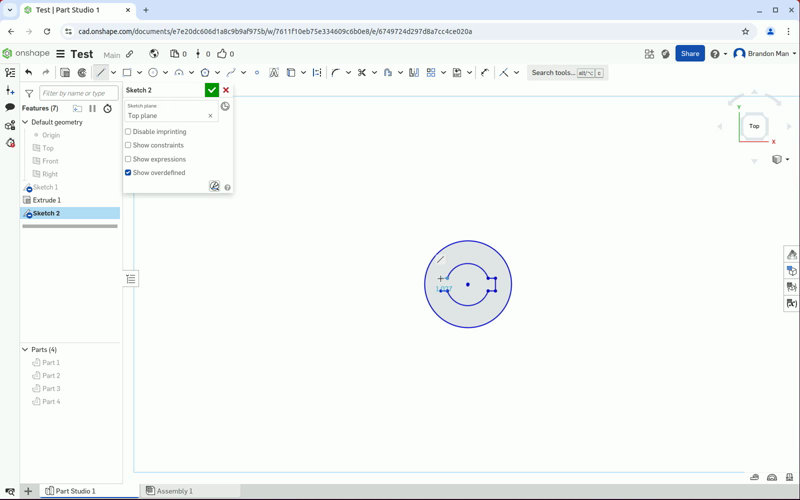
scroll(6)
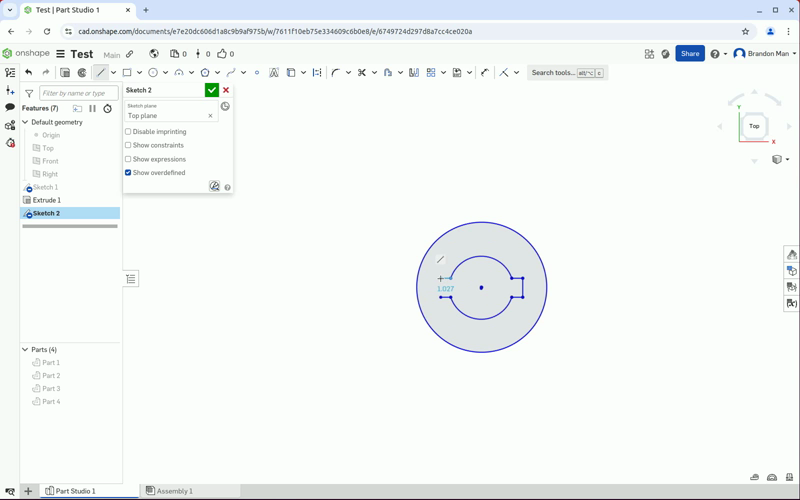
scroll(6)
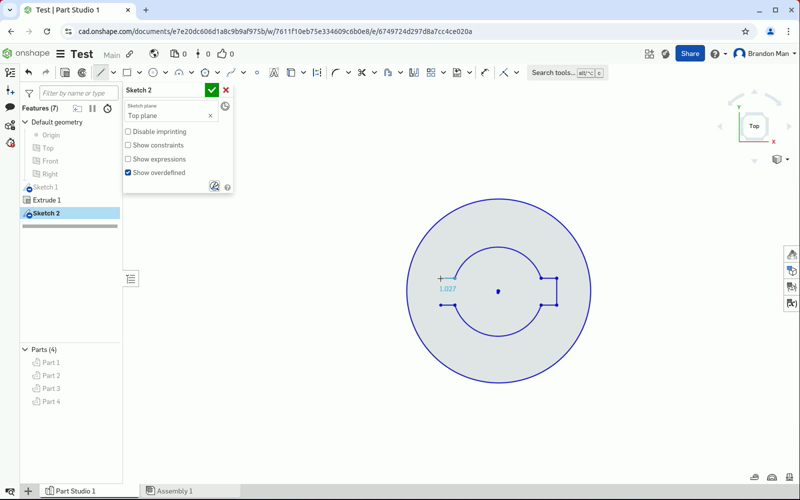
scroll(6)
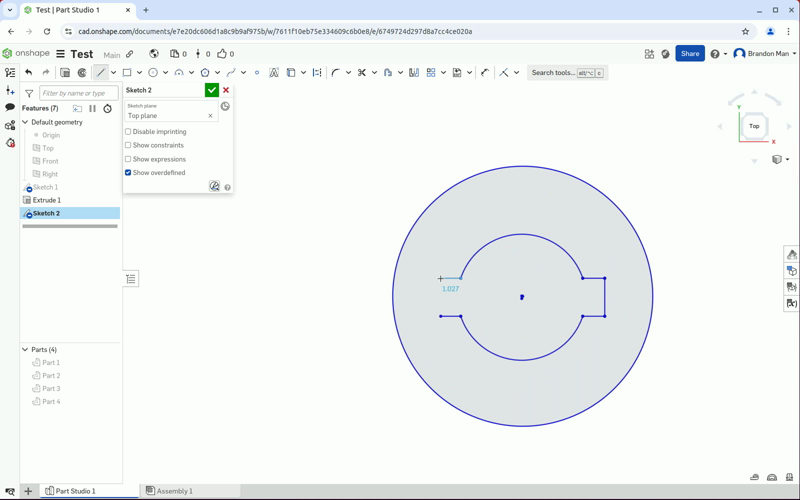
scroll(6)
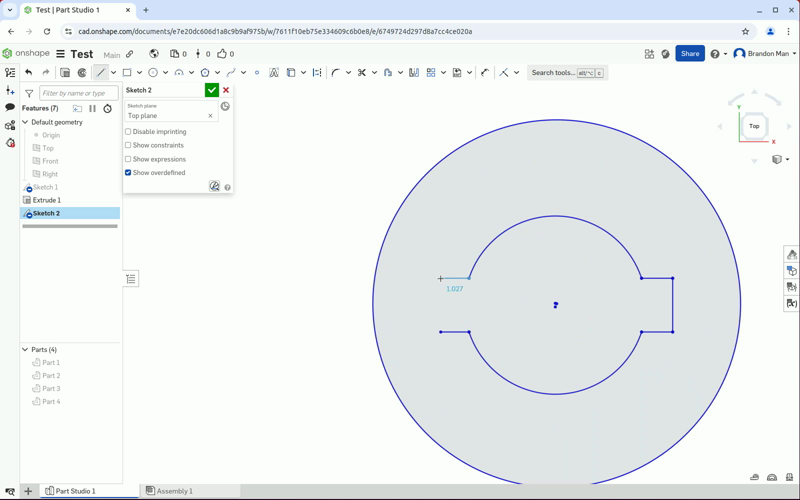
scroll(6)
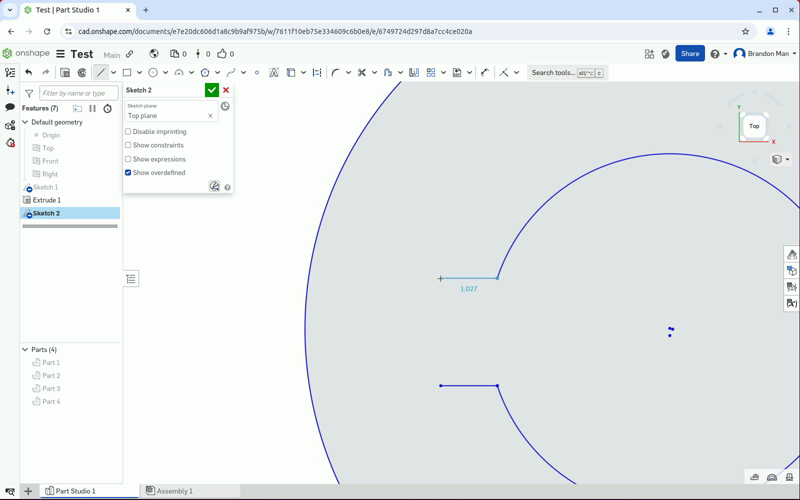
click(440, 278)
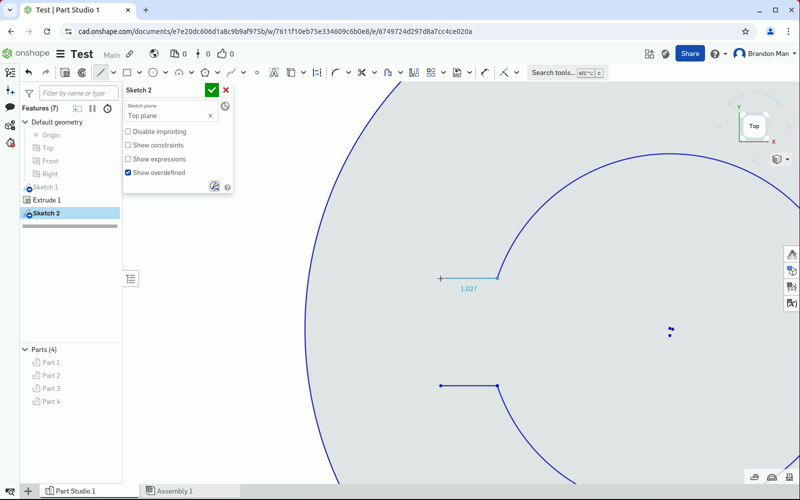
scroll(-6)
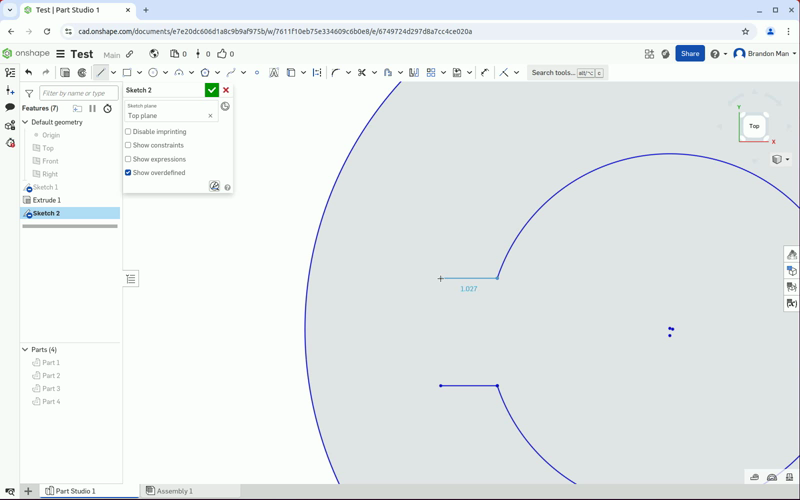
scroll(-6)
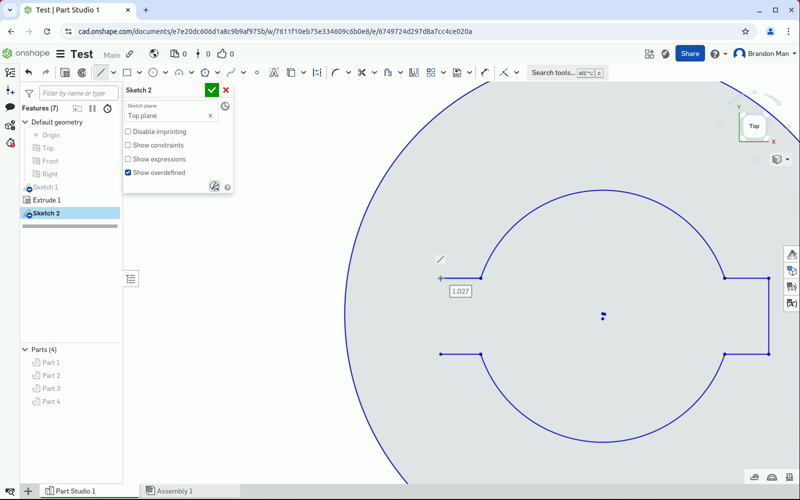
scroll(-6)
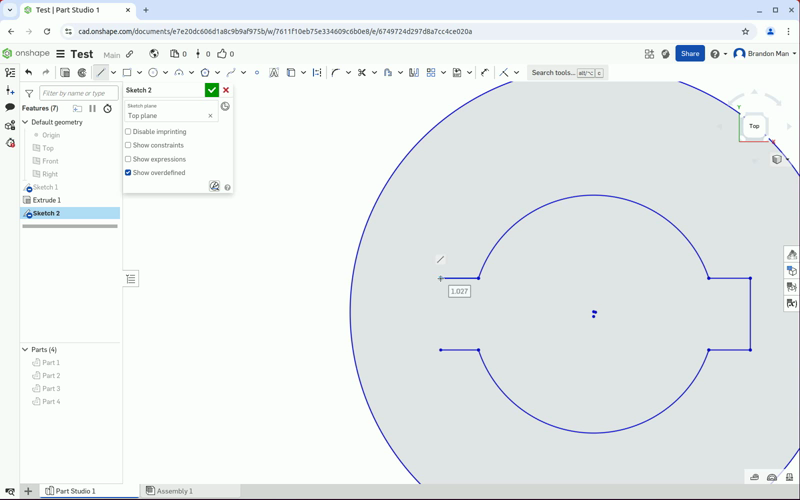
scroll(-6)
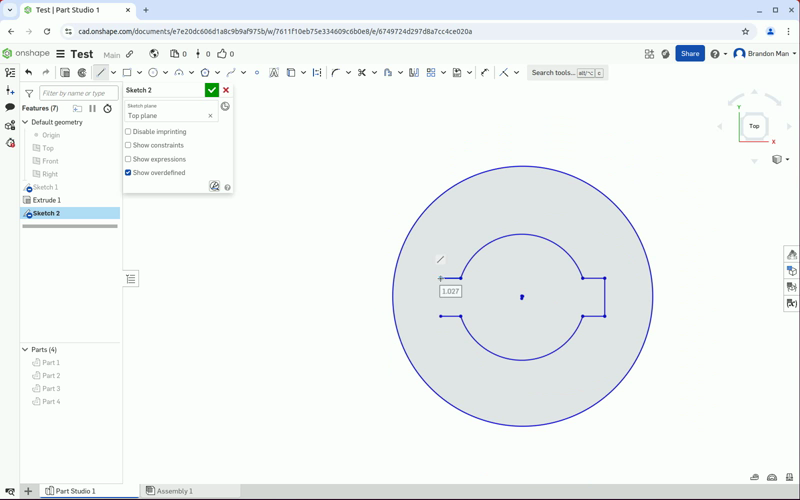
scroll(-6)
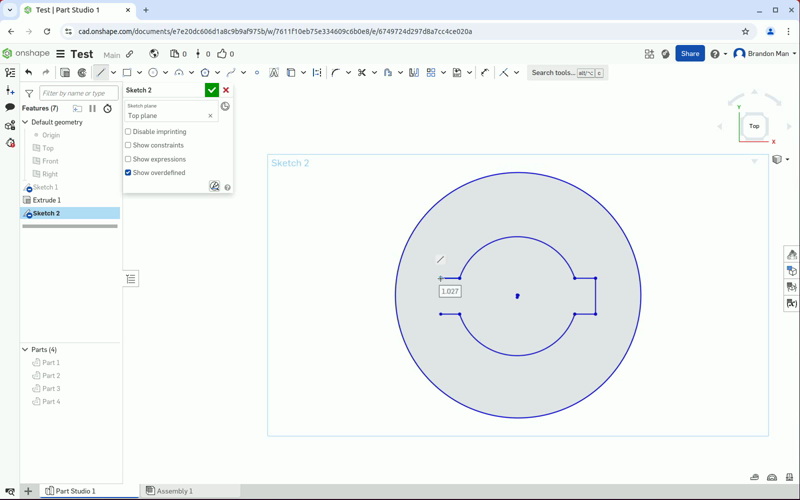
scroll(-6)
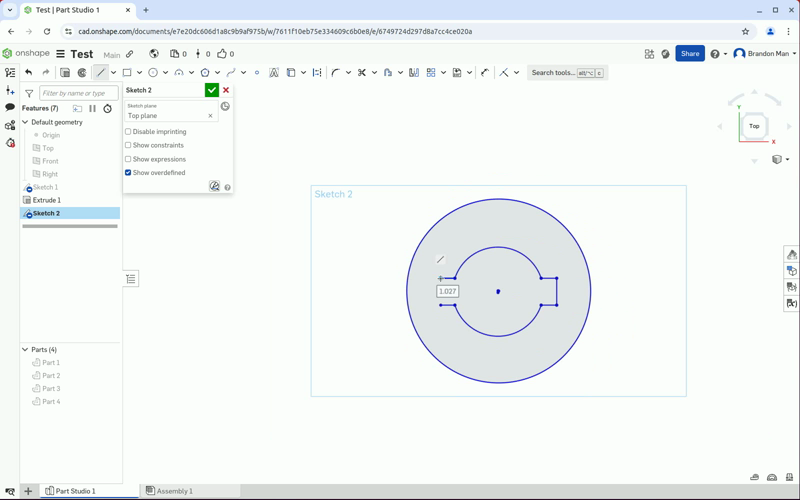
scroll(-6)
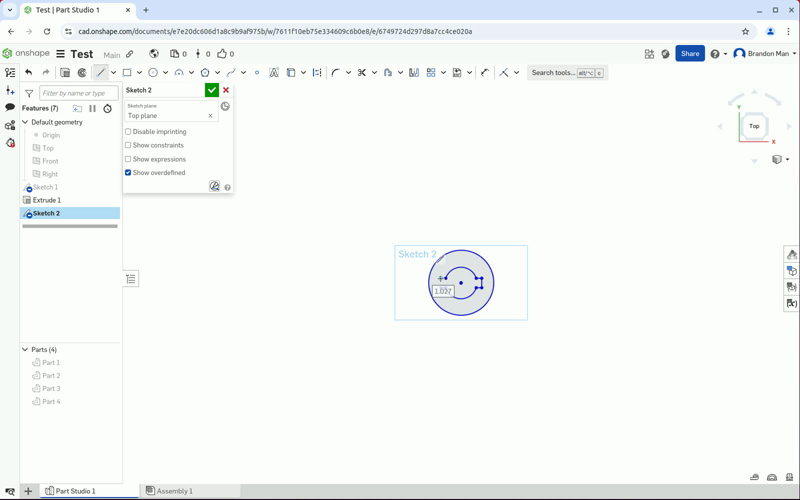
key_up(shift)
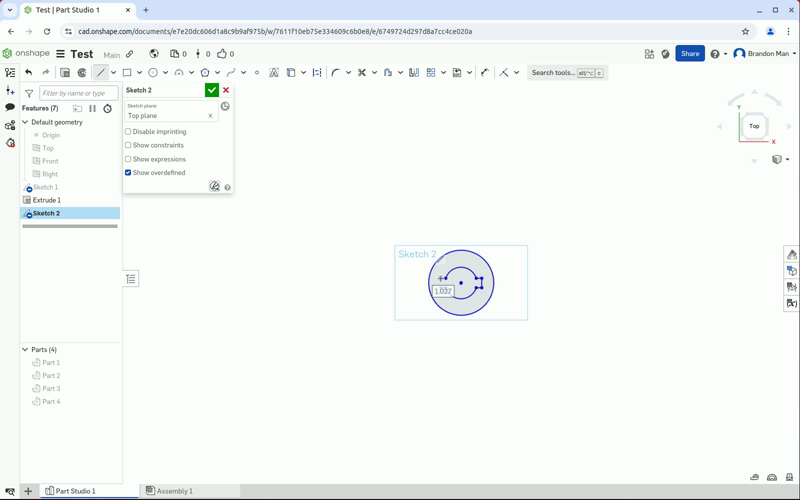
mouse_move(470, 278)
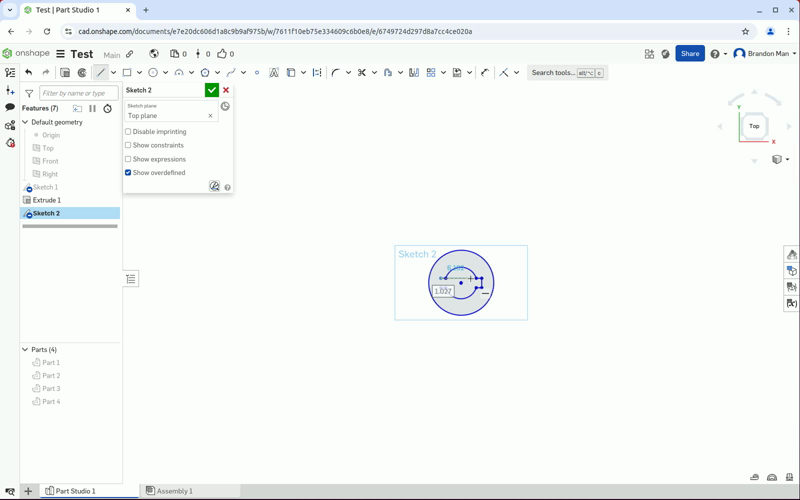
key_down(shift)
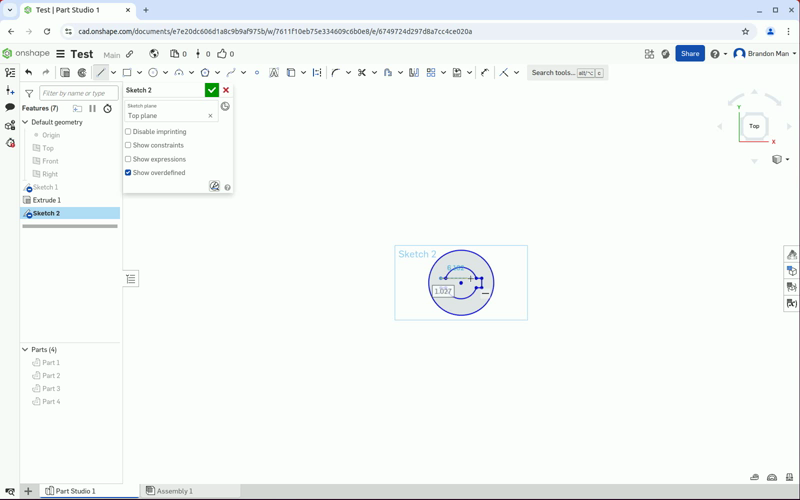
mouse_move(440, 287)
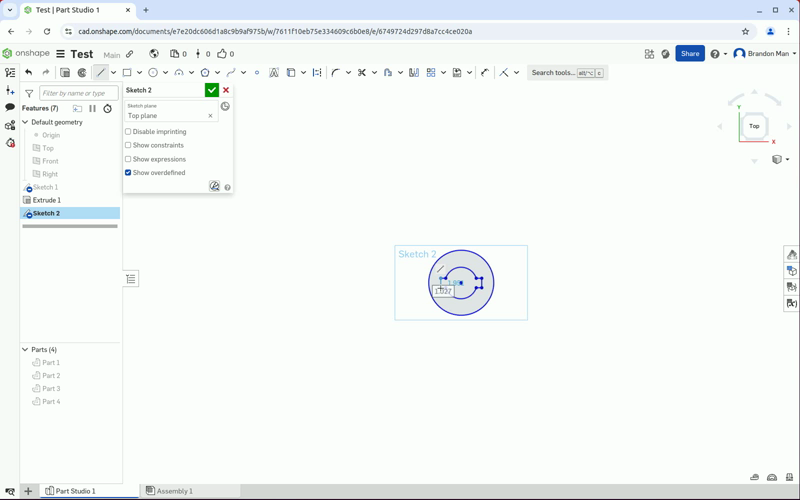
key_up(shift)
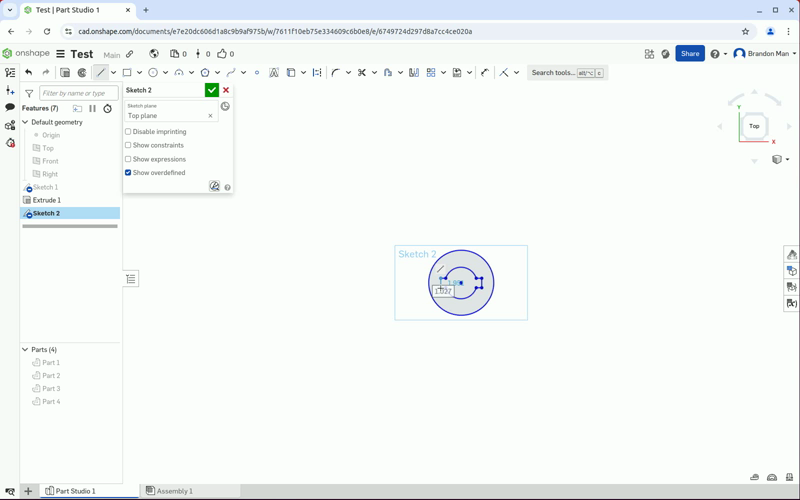
click(440, 287)
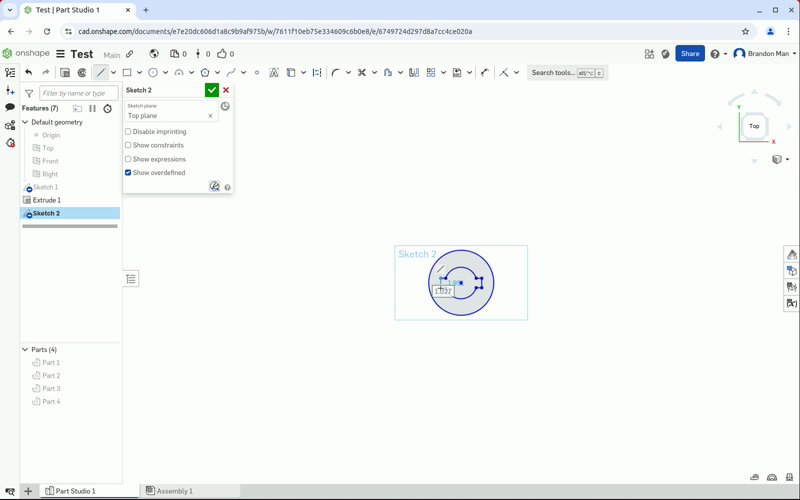
key(esc)
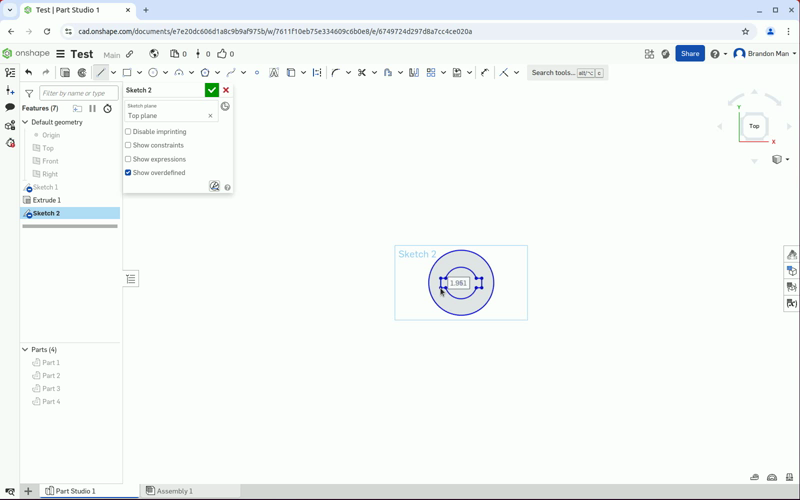
mouse_move(460, 253)
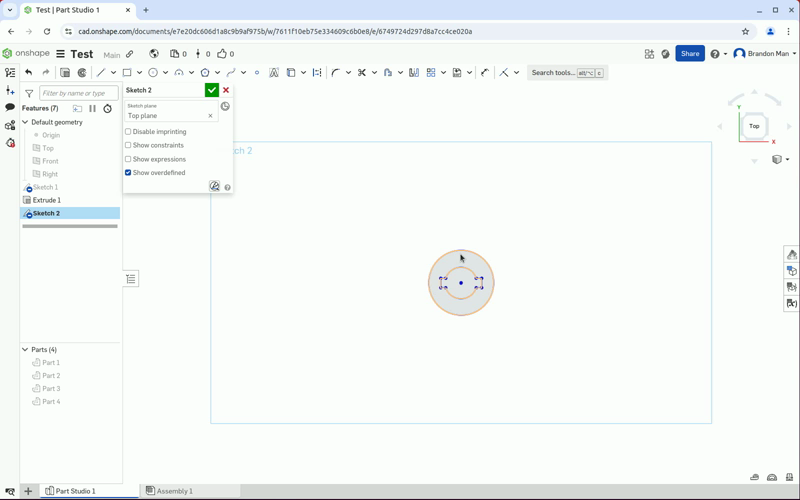
click(460, 253)
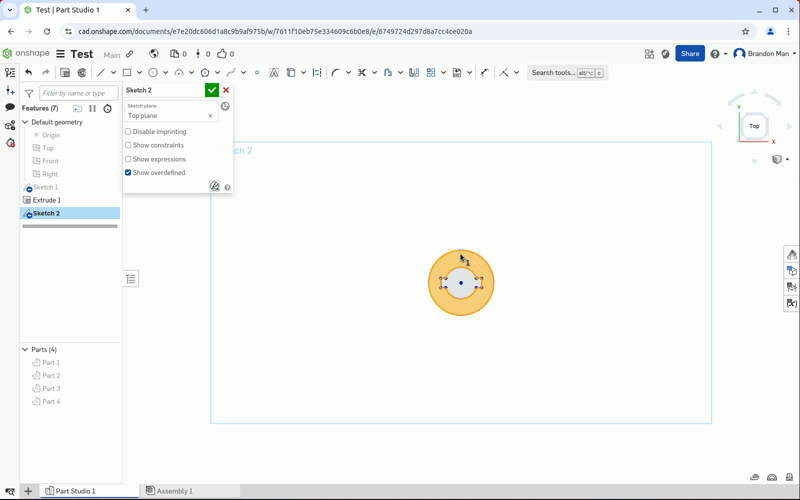
mouse_move(73, 352)
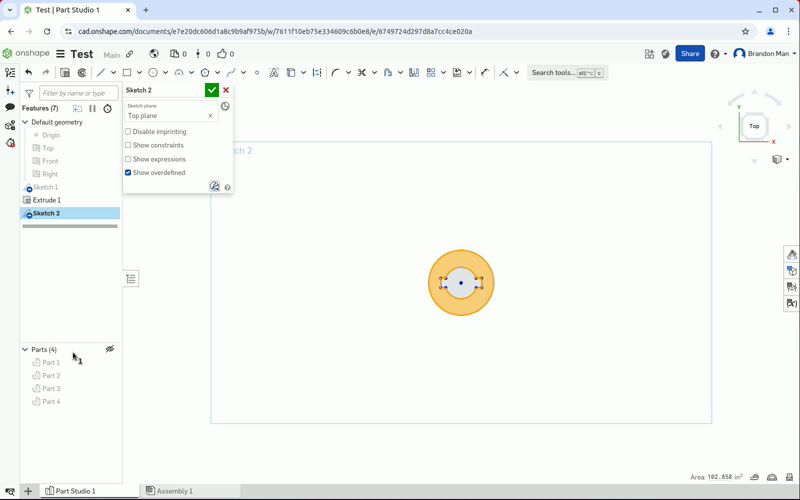
key(shift+y)
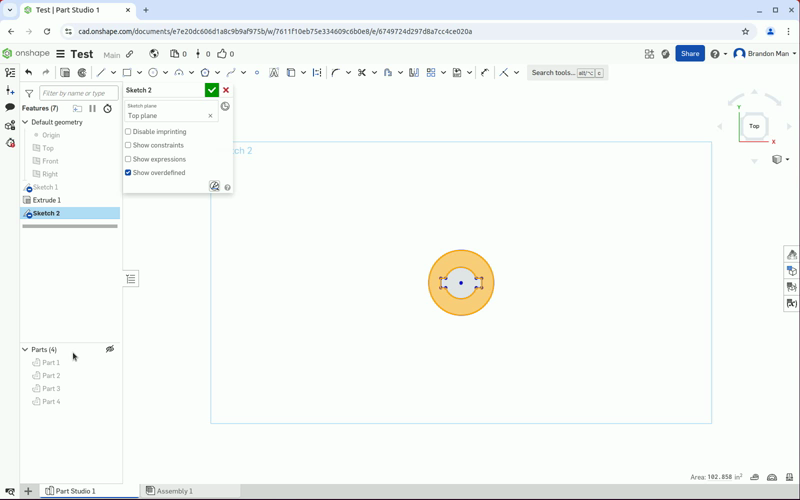
key(shift+e)
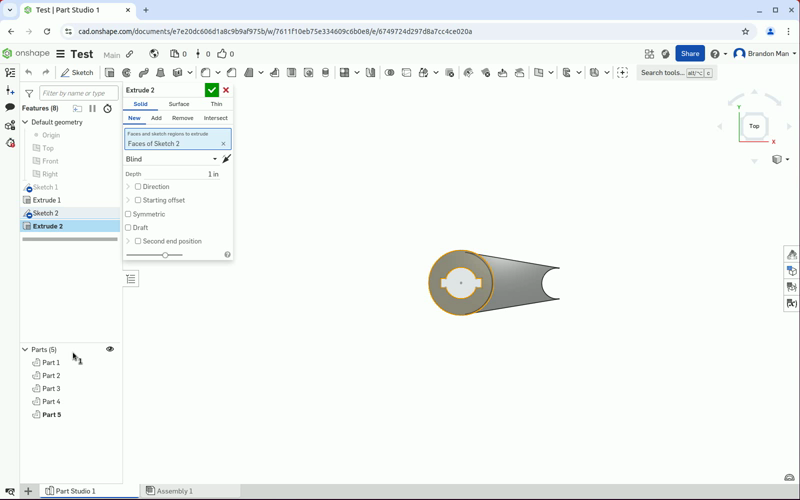
mouse_move(143, 106)
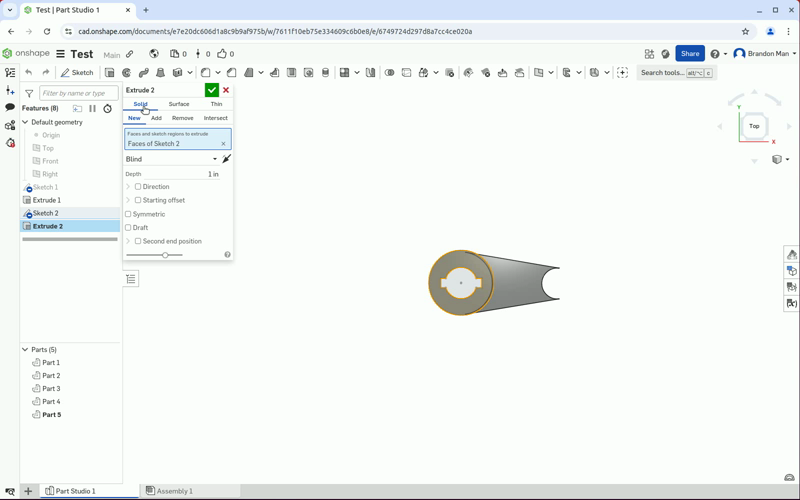
click(143, 106)
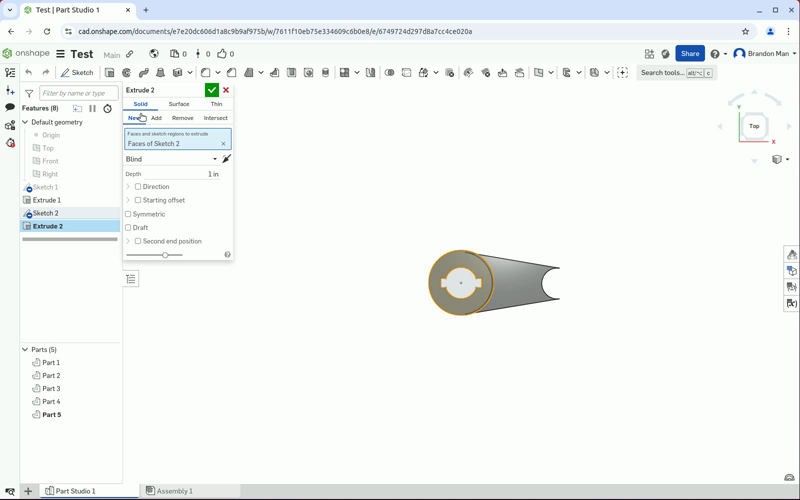
mouse_move(137, 120)
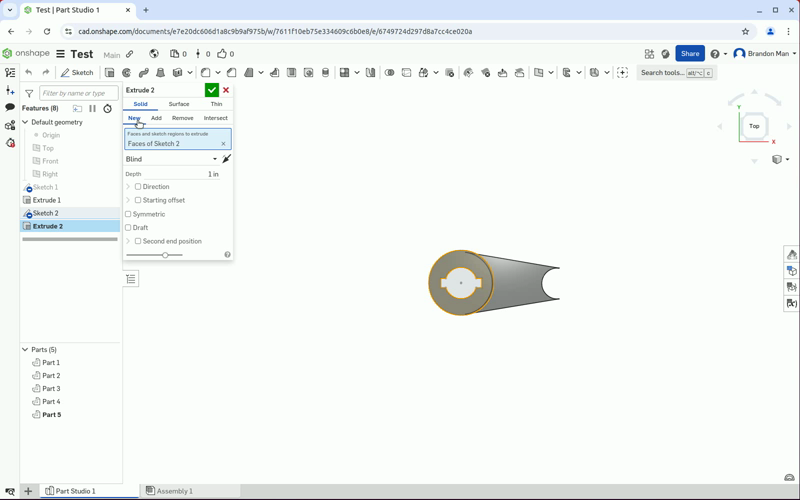
click(137, 120)
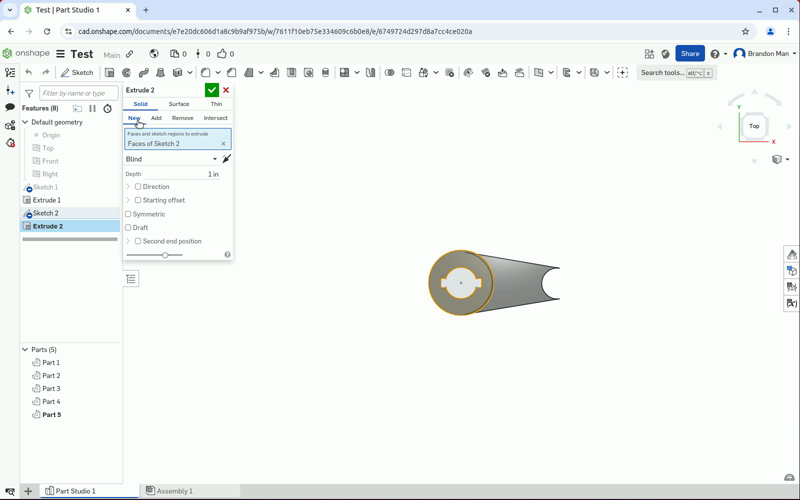
key(tab, 4)
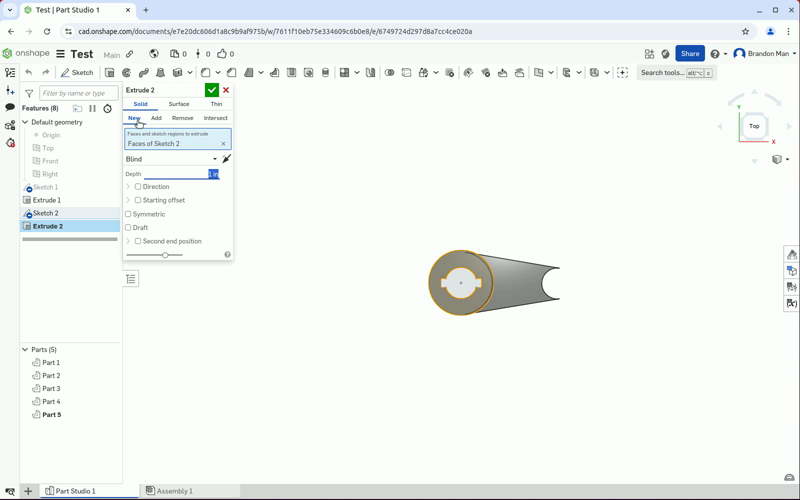
text(7.462)
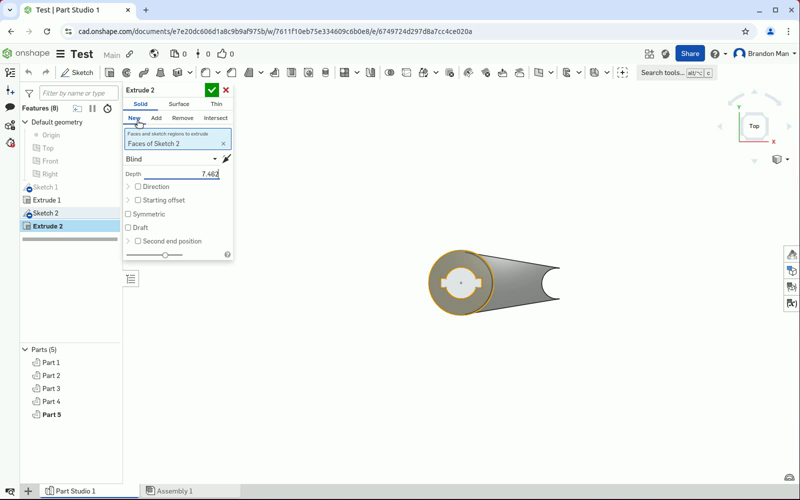
key(enter)
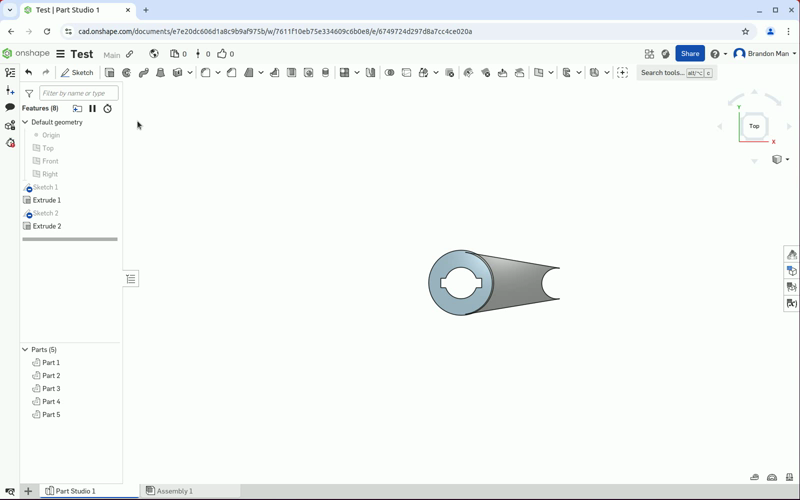
key(shift+h)
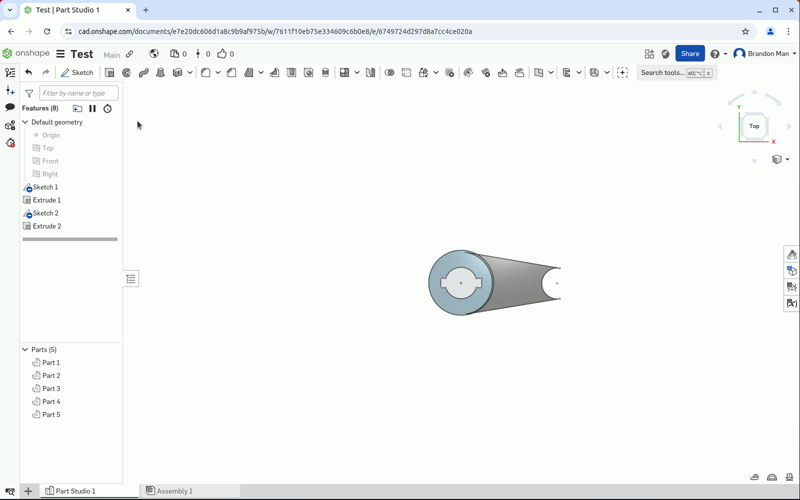
key(shift+h)
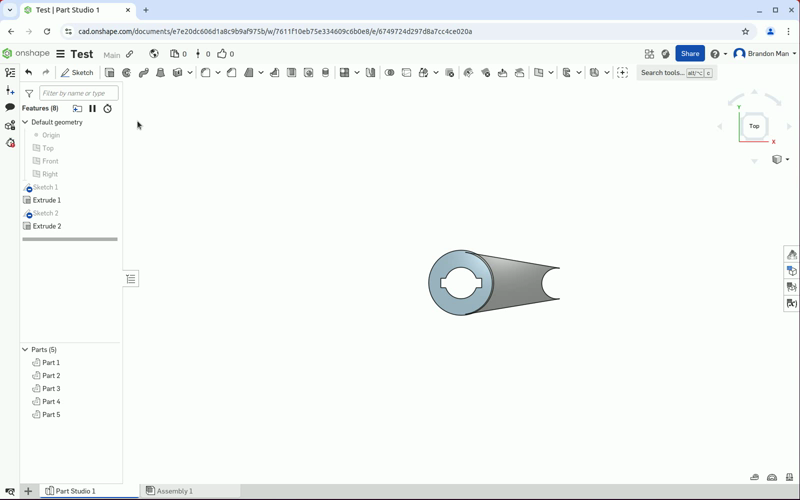
mouse_move(73, 189)
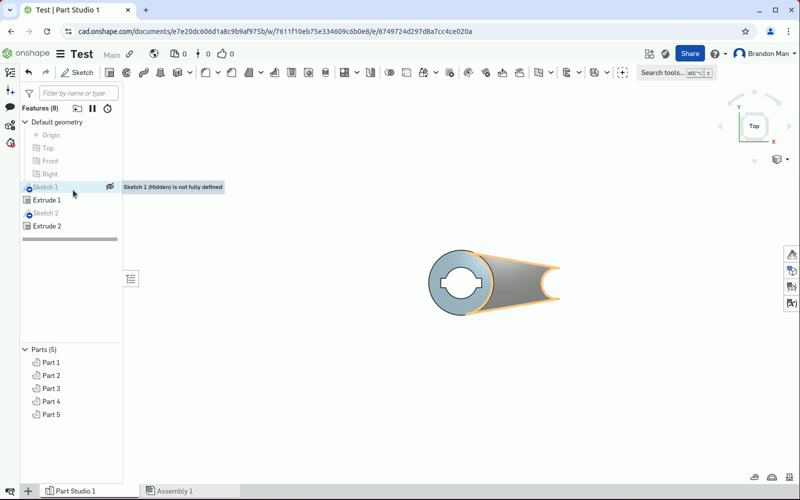
click(73, 189)
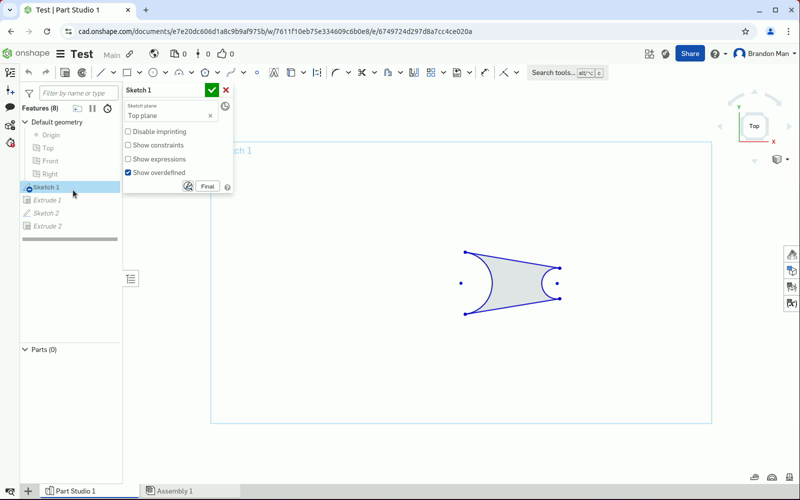
mouse_move(229, 92)
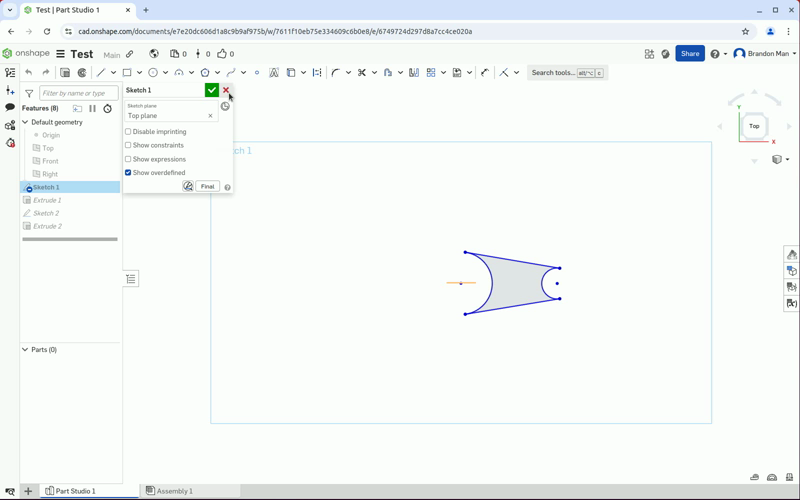
click(229, 92)
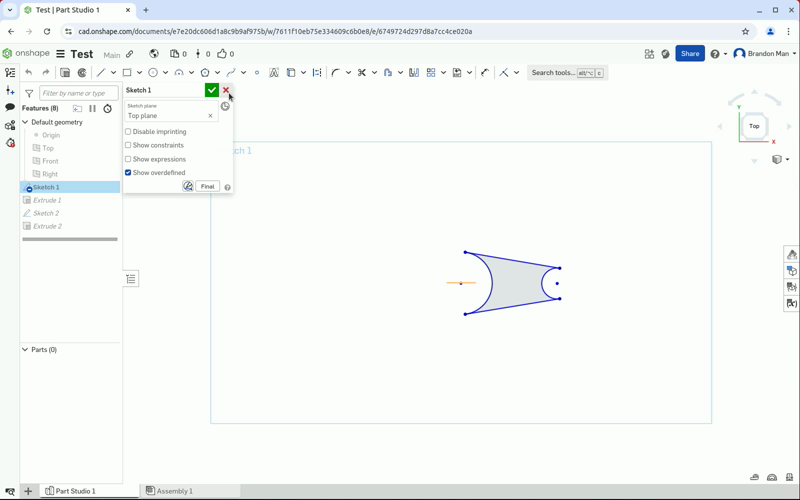
key(shift+s)
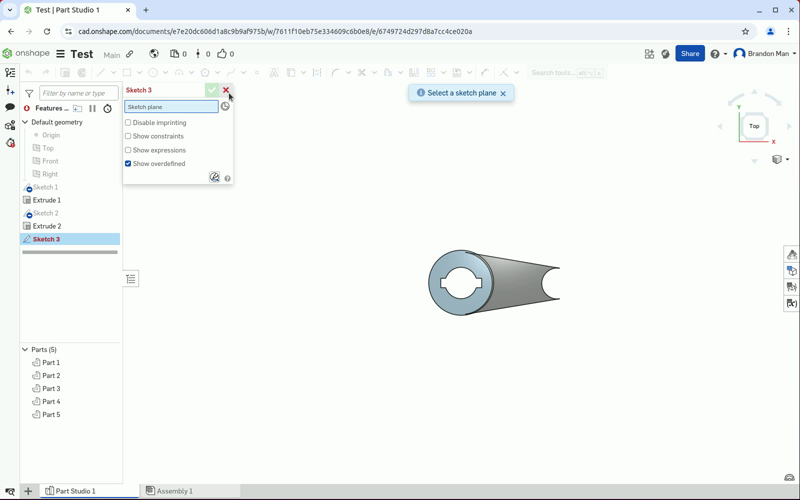
mouse_move(73, 150)
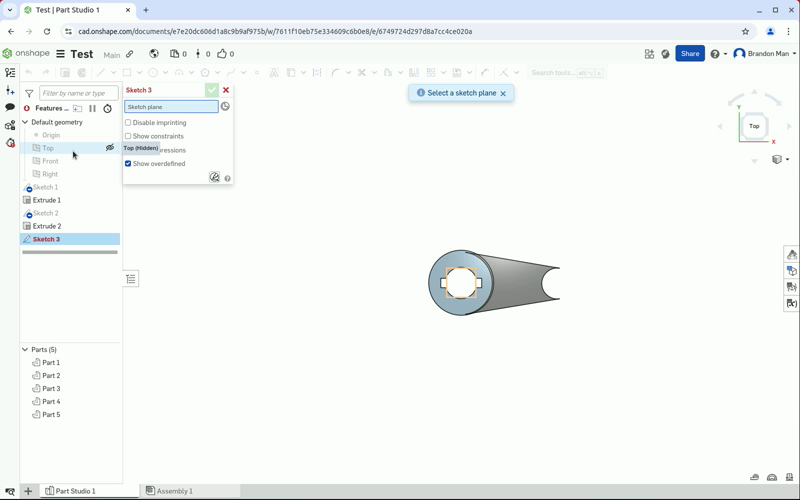
click(73, 150)
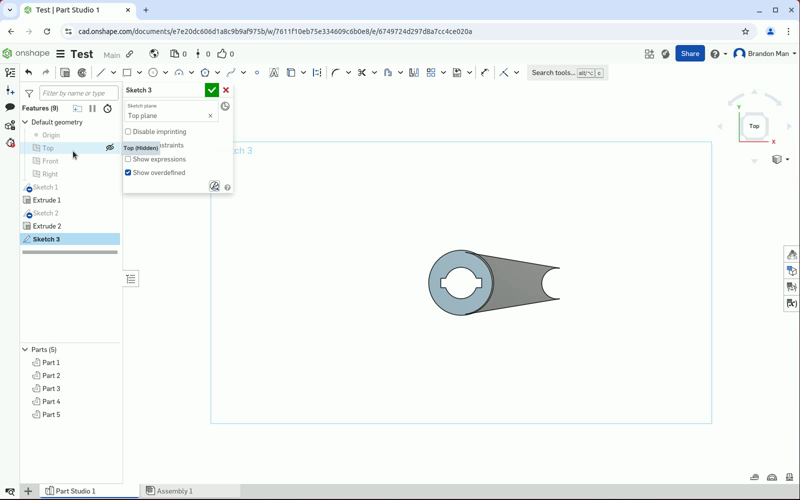
mouse_move(73, 352)
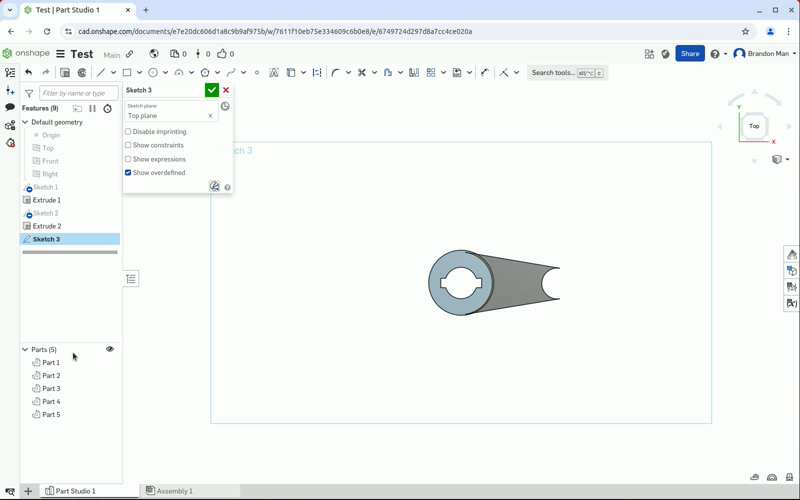
key(y)
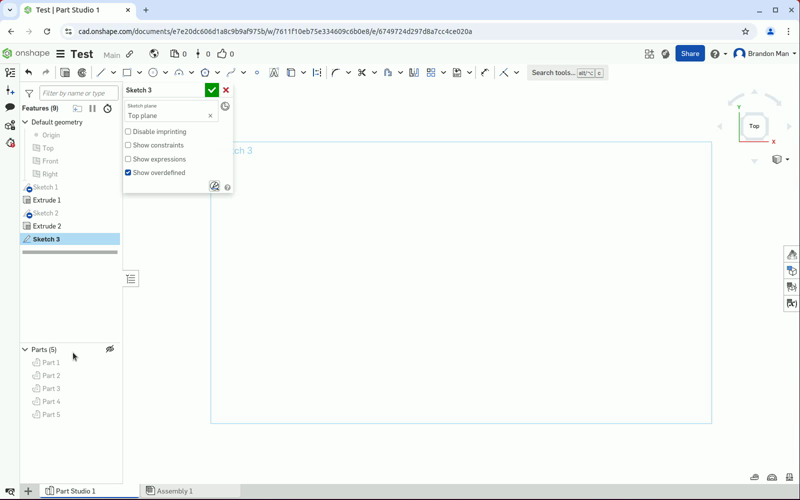
key(c)
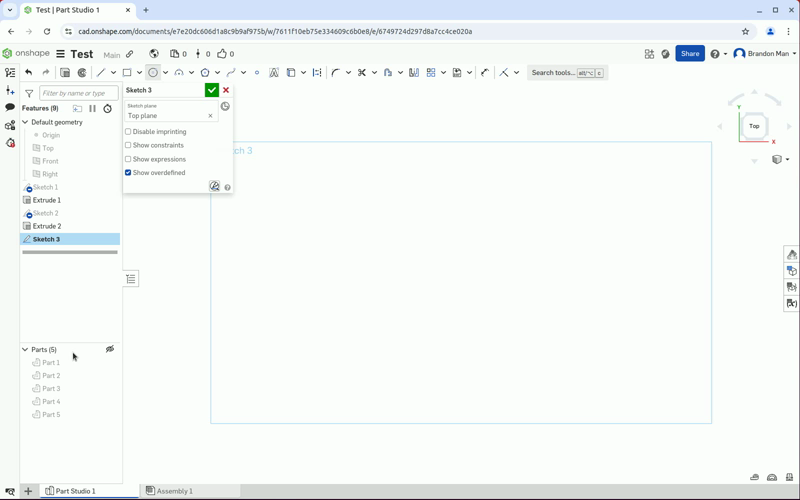
key_down(shift)
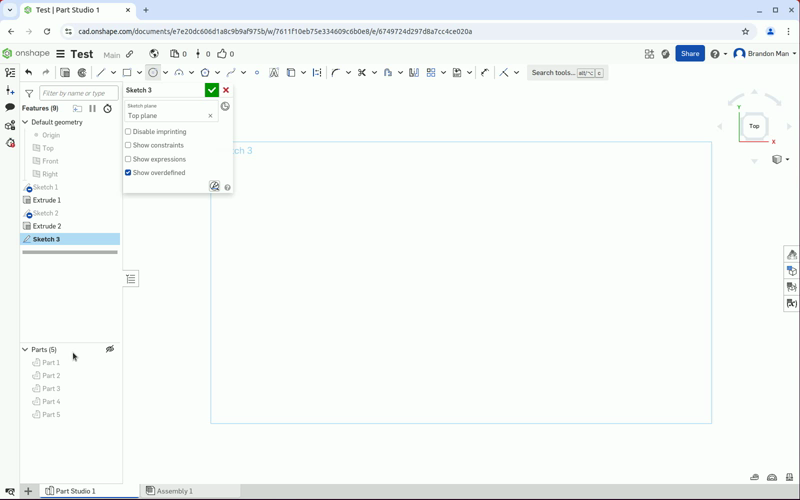
mouse_move(558, 282)
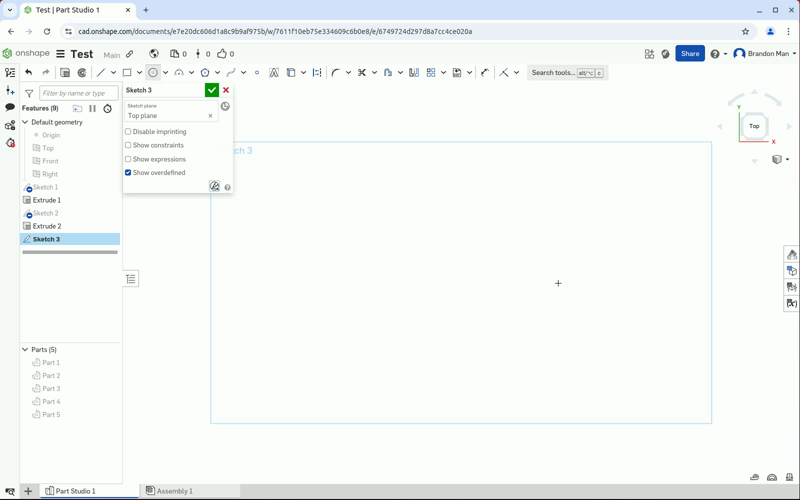
click(558, 282)
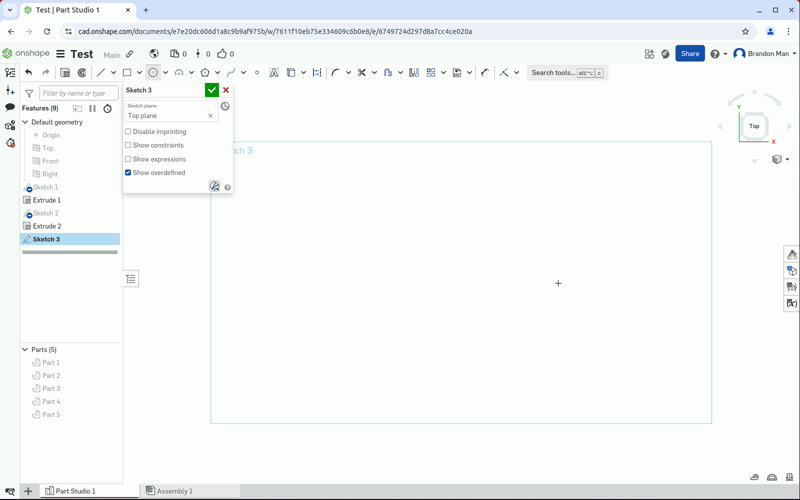
key_up(shift)
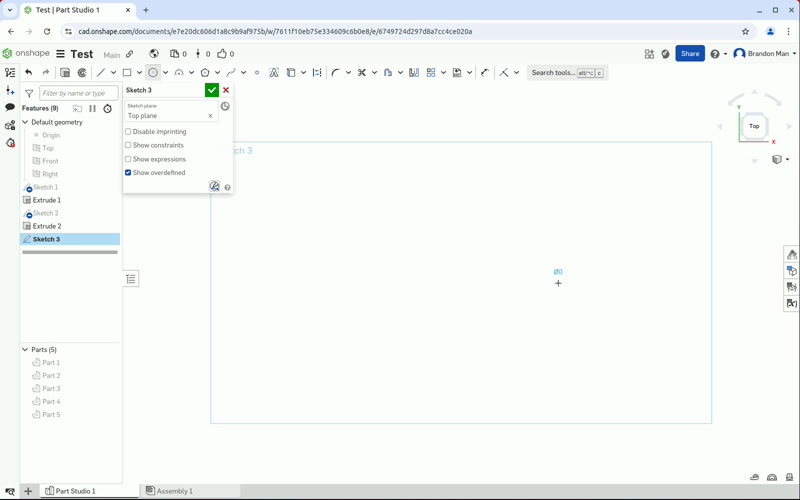
mouse_move(574, 282)
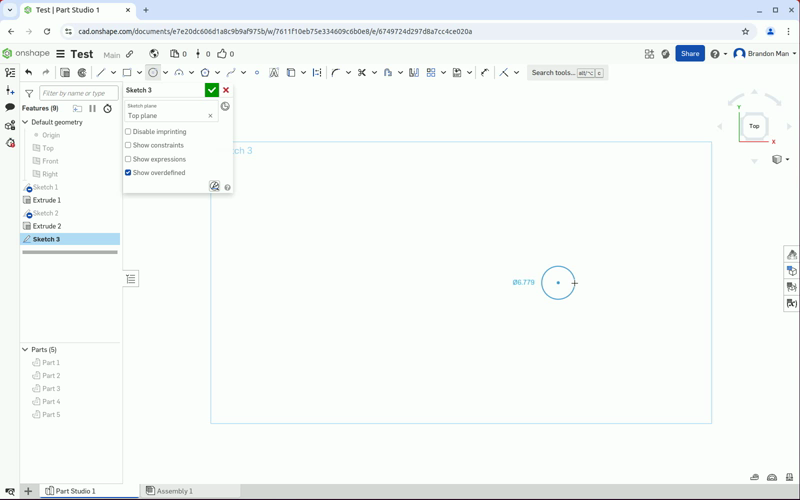
click(574, 282)
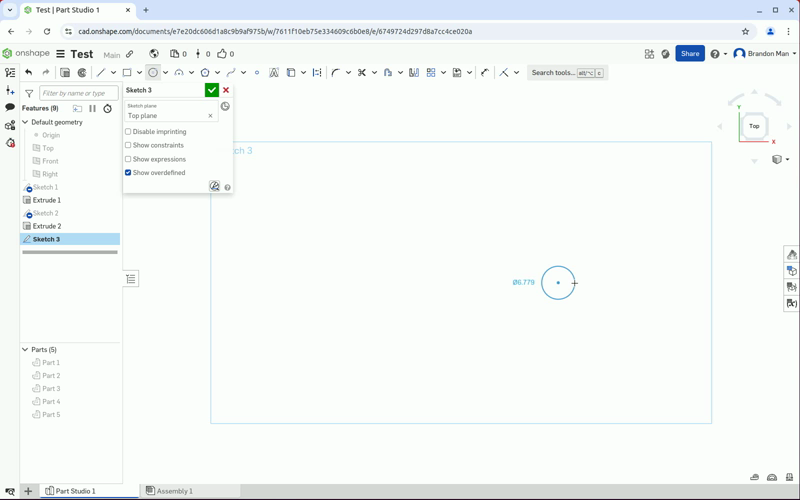
key(esc)
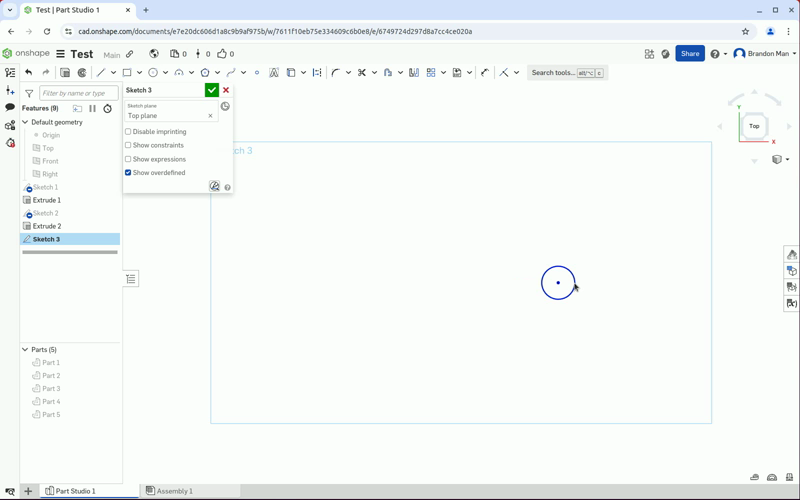
key(c)
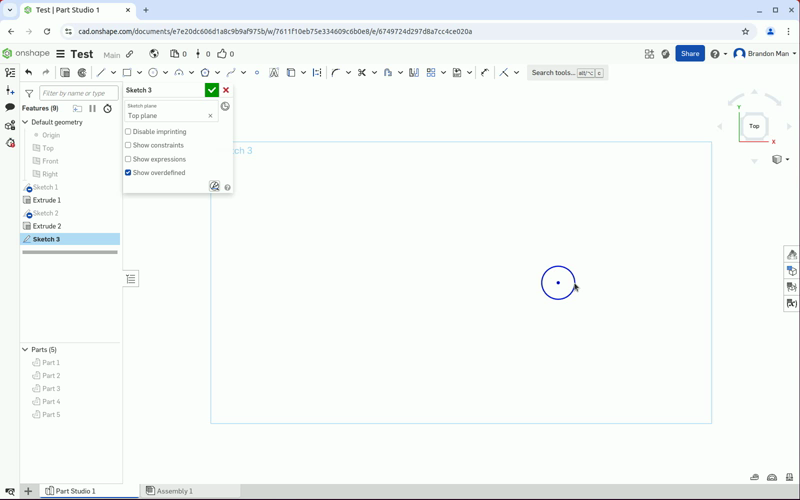
key_down(shift)
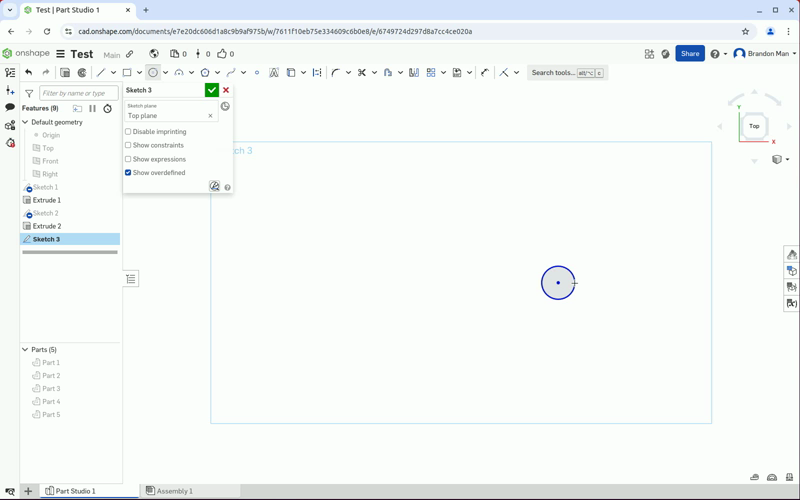
mouse_move(558, 282)
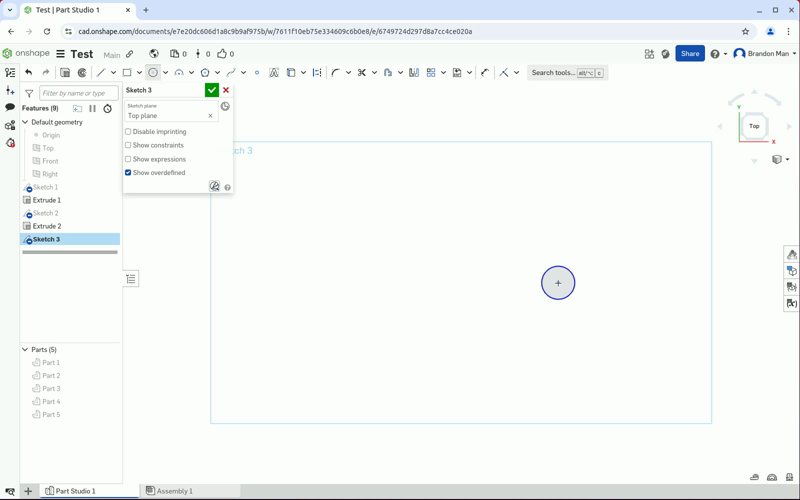
click(558, 282)
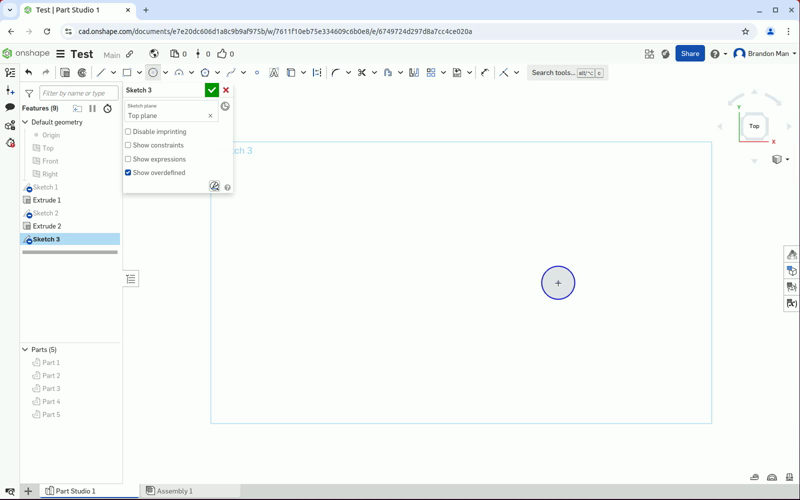
key_up(shift)
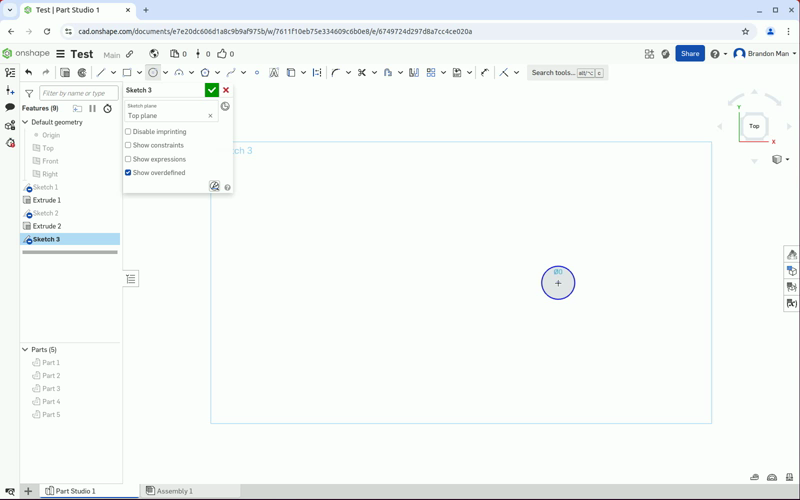
mouse_move(567, 282)
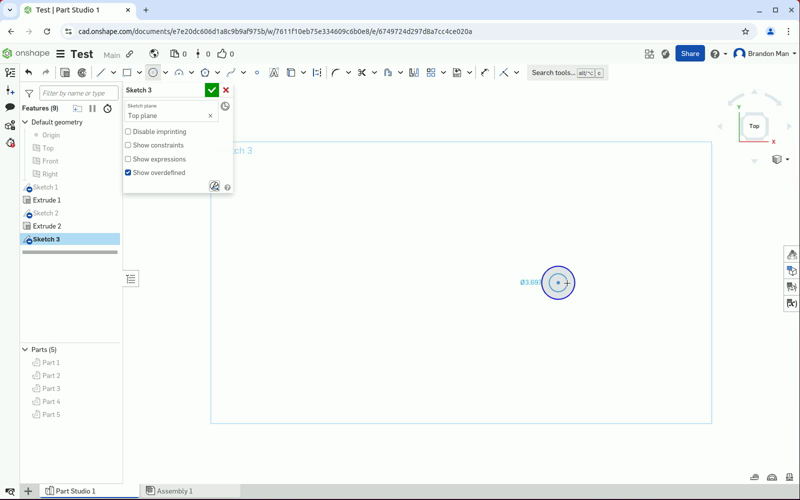
click(567, 282)
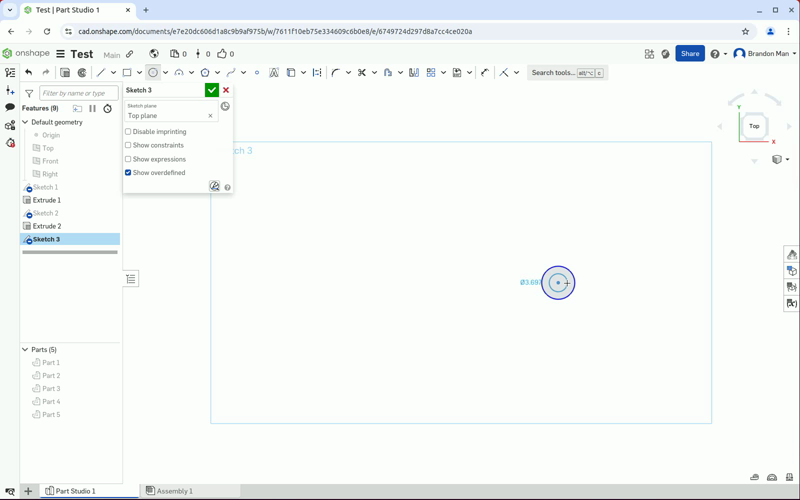
key(esc)
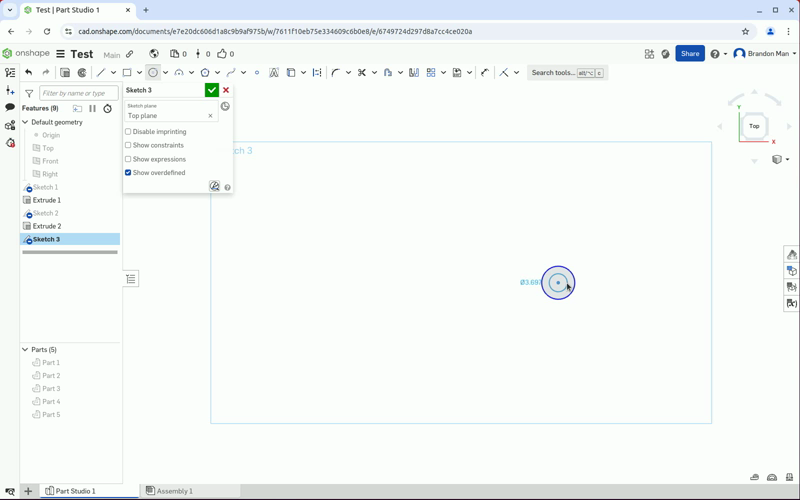
mouse_move(563, 297)
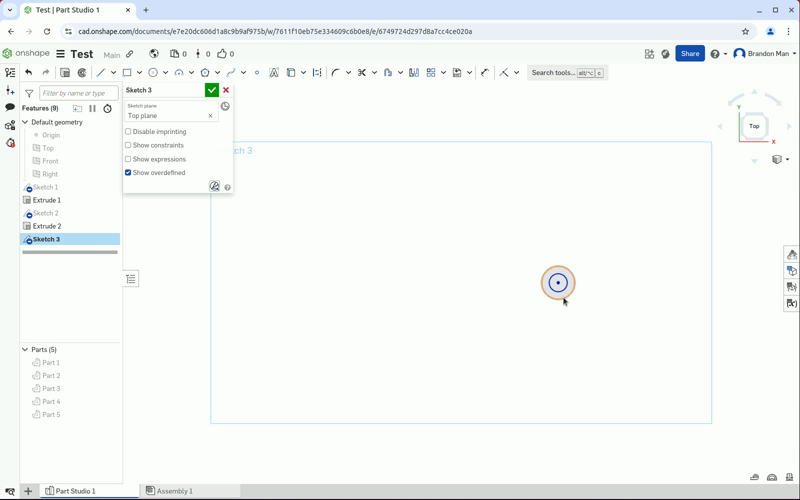
scroll(6)
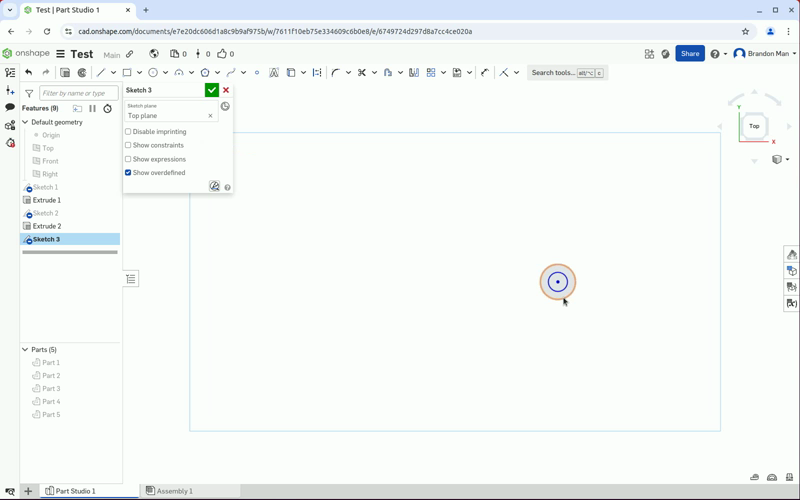
scroll(6)
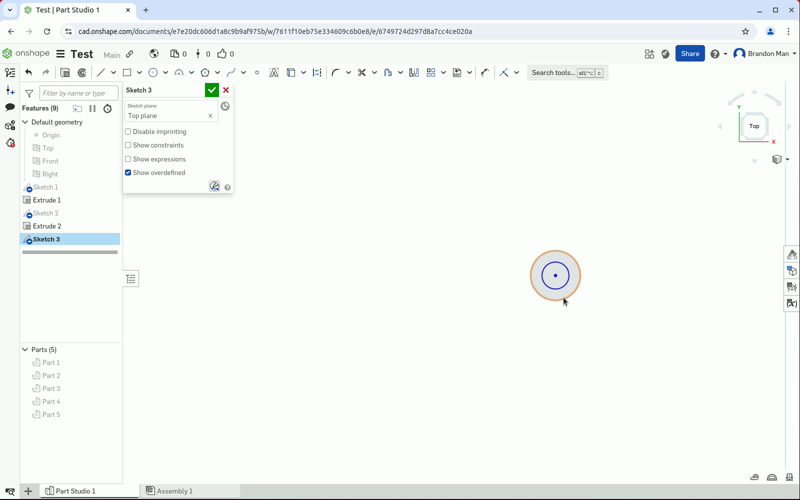
scroll(6)
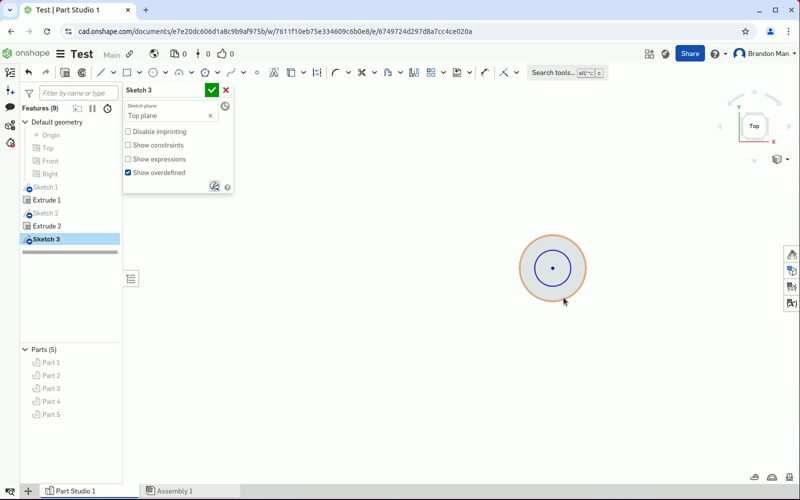
scroll(6)
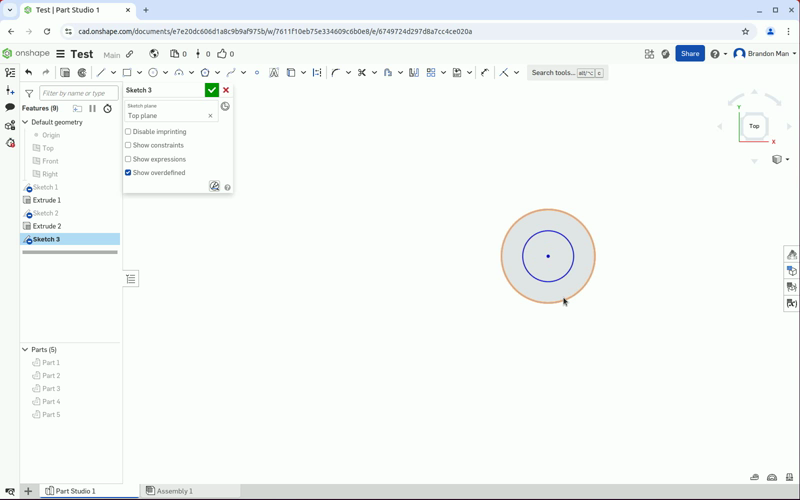
scroll(6)
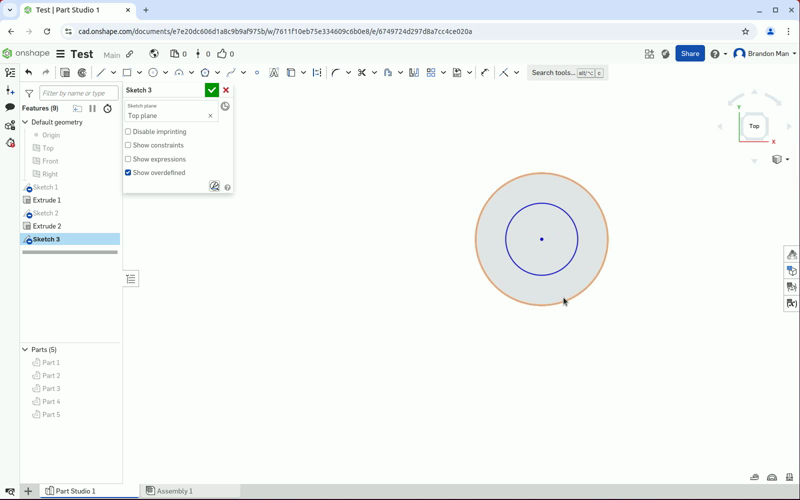
scroll(6)
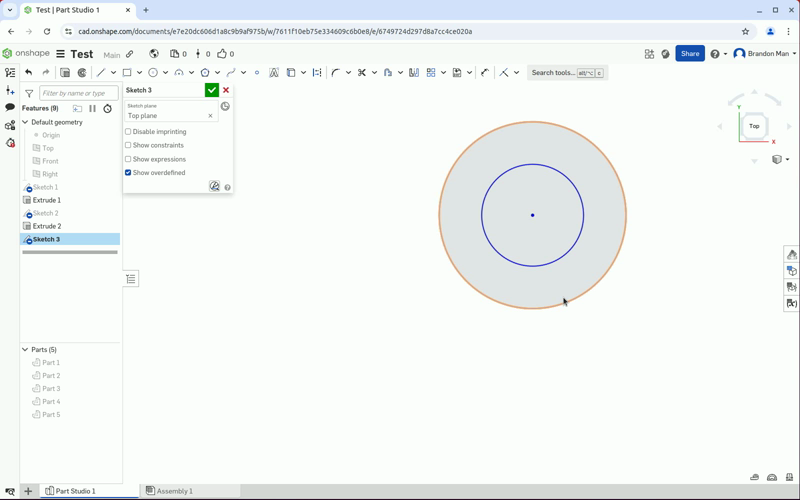
scroll(6)
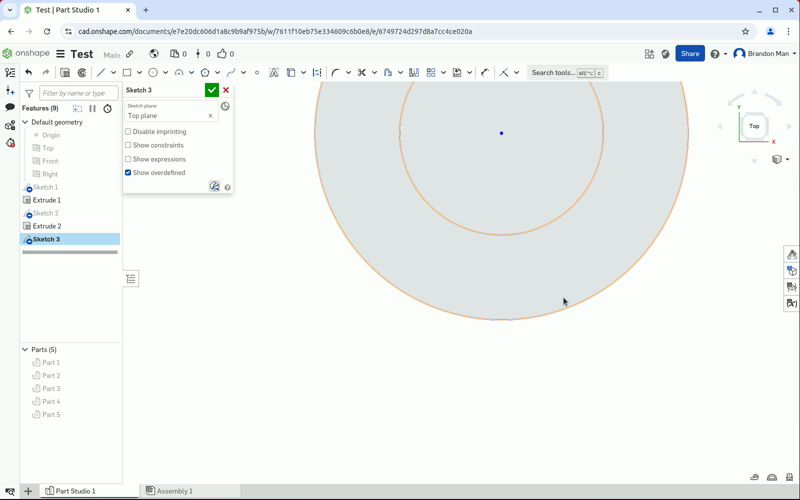
click(563, 297)
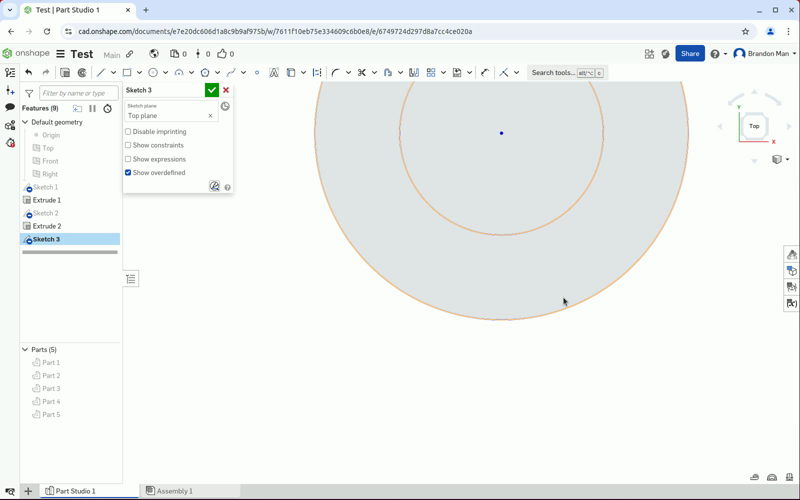
scroll(-6)
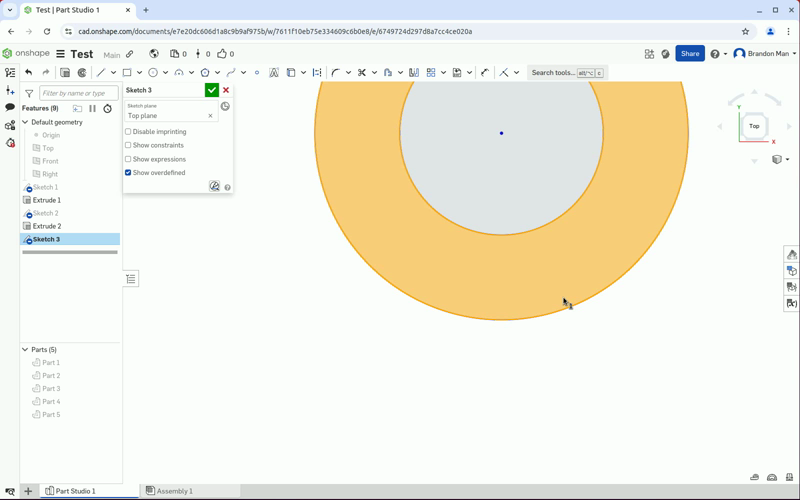
scroll(-6)
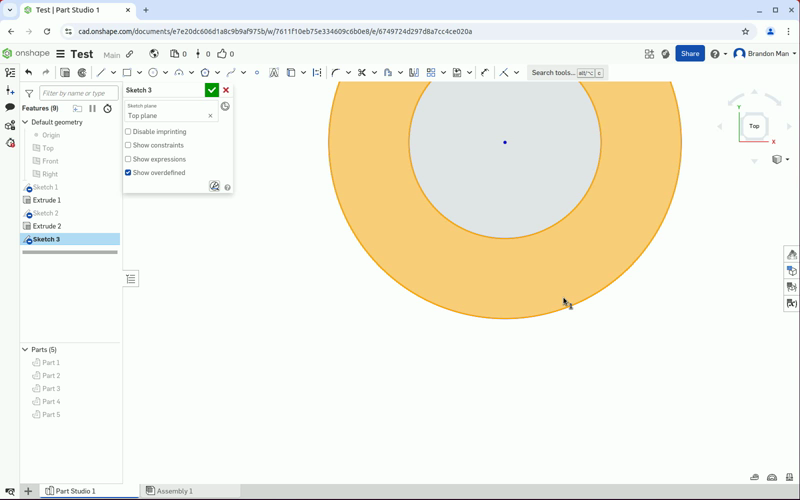
scroll(-6)
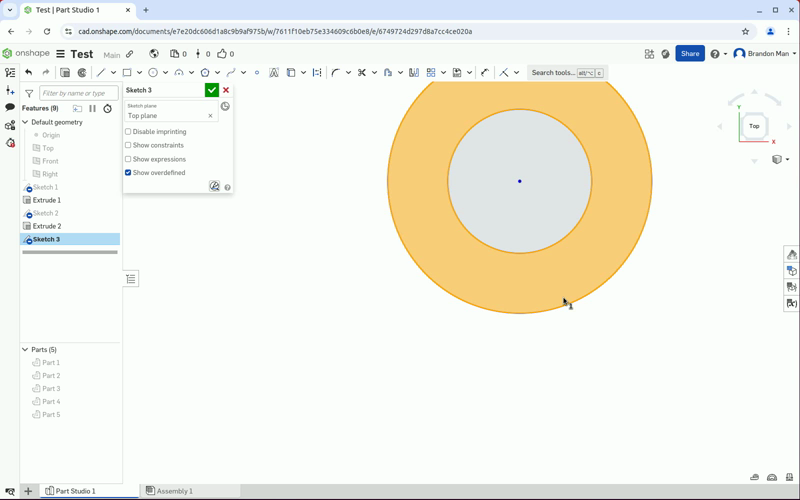
scroll(-6)
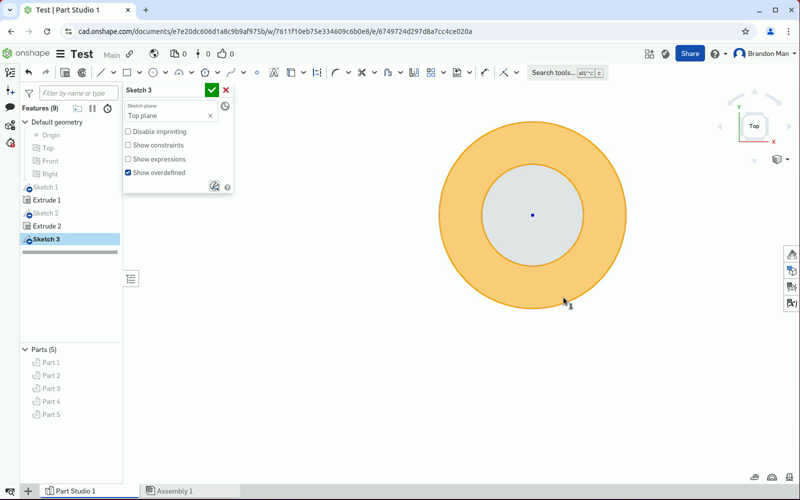
scroll(-6)
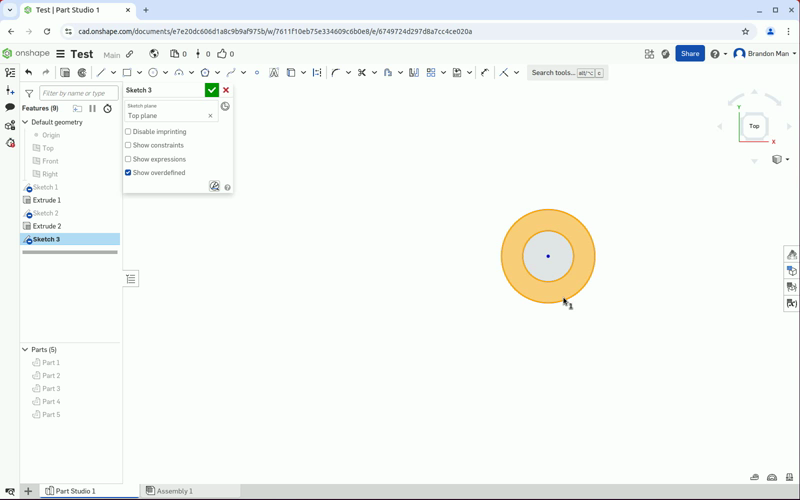
scroll(-6)
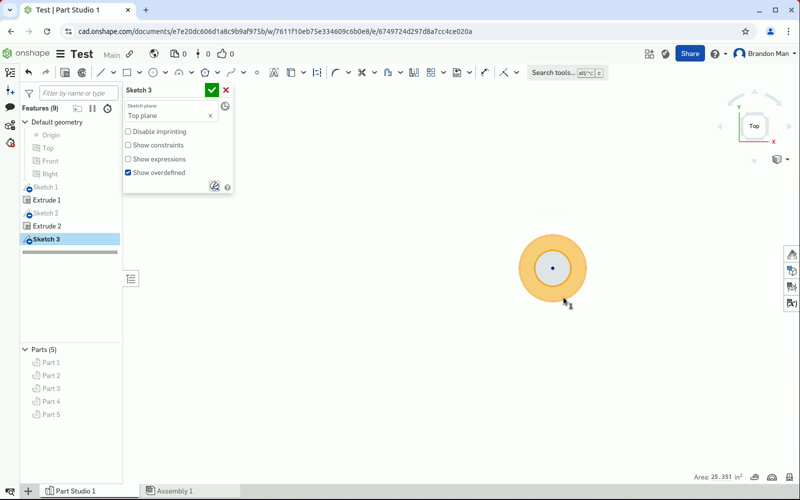
scroll(-6)
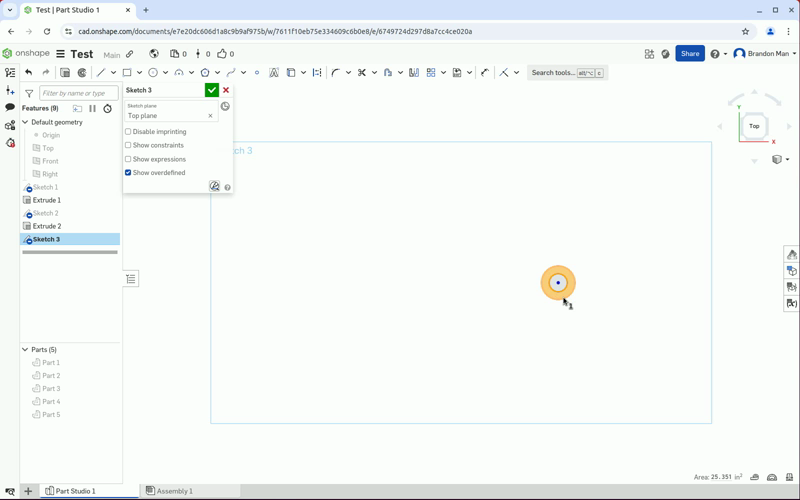
mouse_move(73, 352)
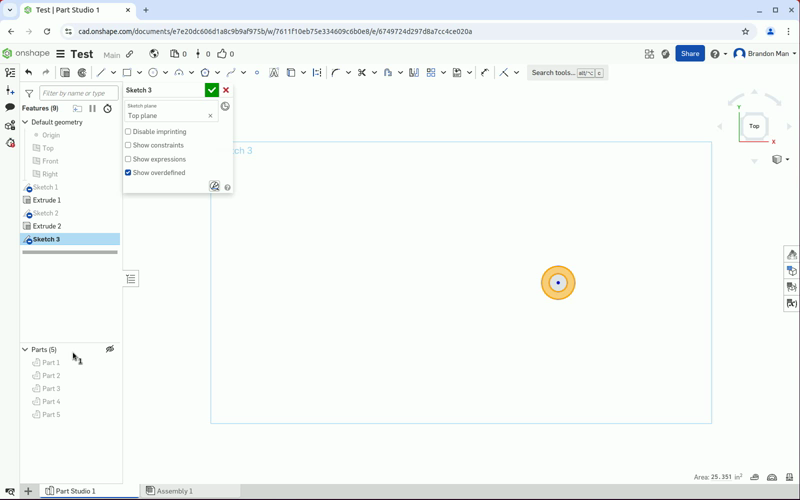
key(shift+y)
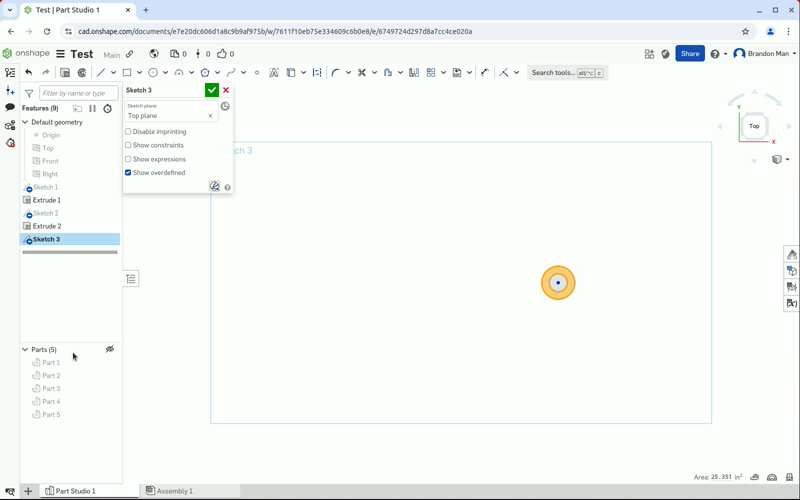
key(shift+e)
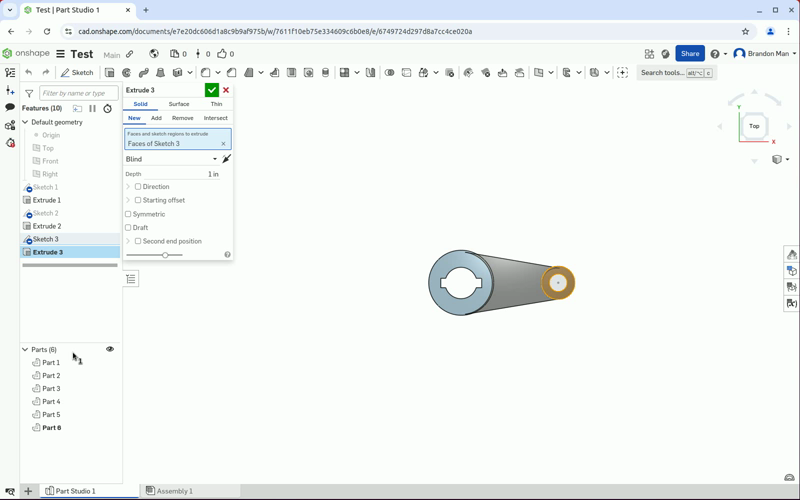
mouse_move(143, 106)
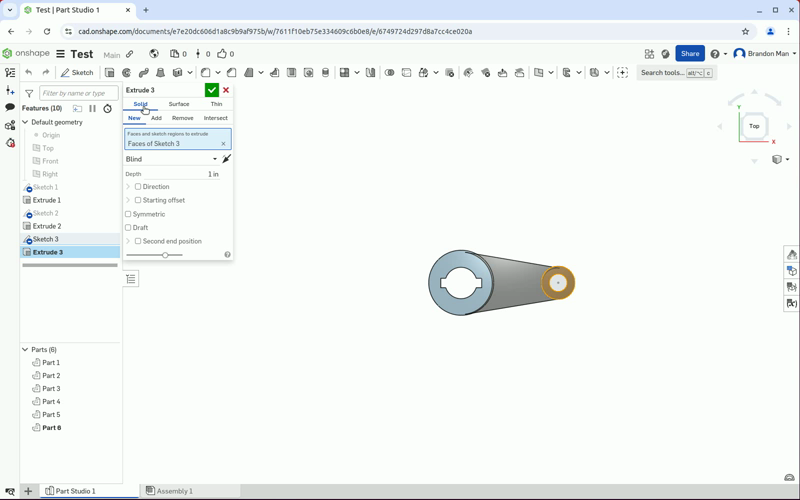
click(143, 106)
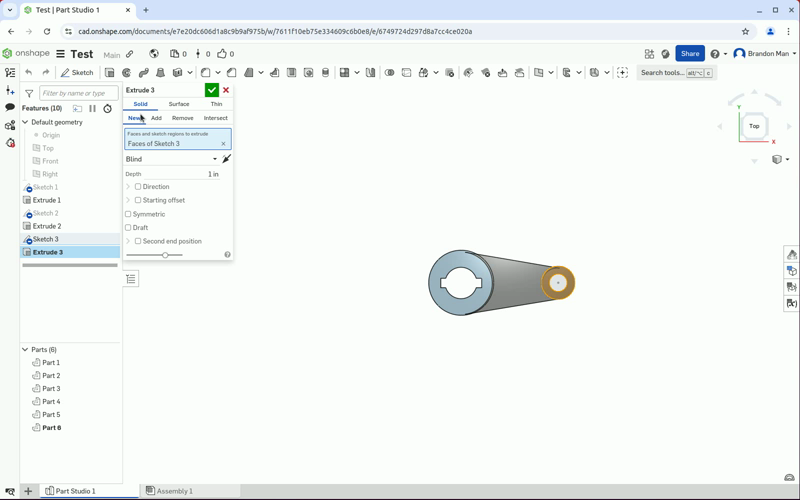
mouse_move(137, 120)
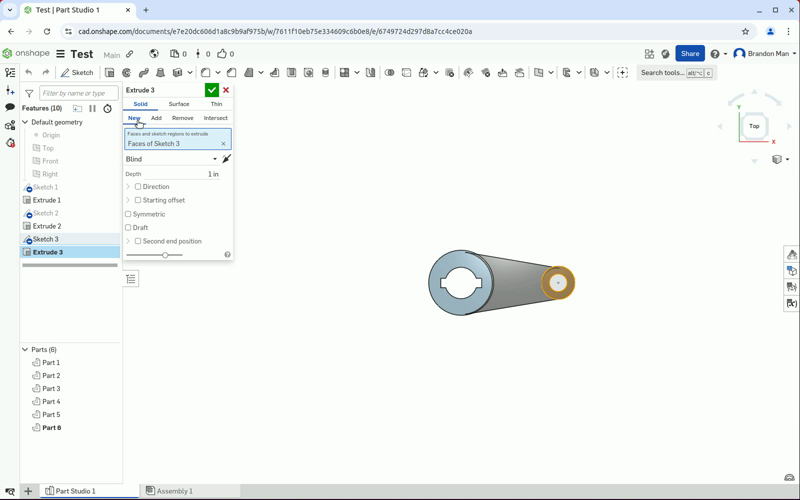
click(137, 120)
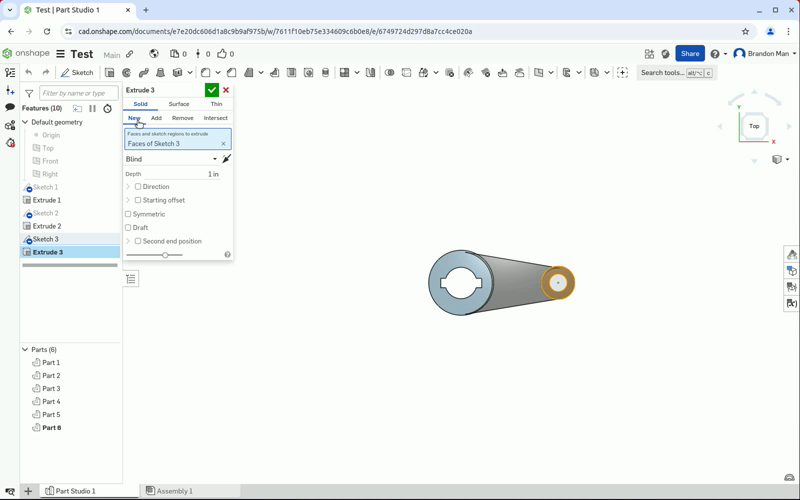
key(tab, 4)
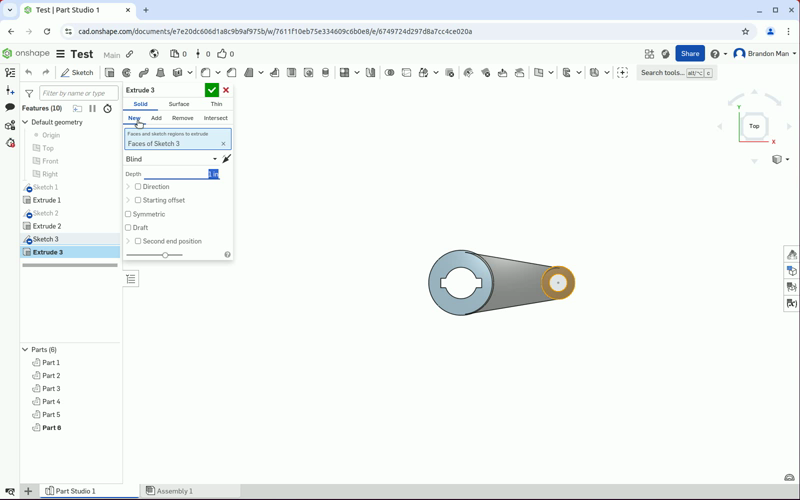
text(7.462)
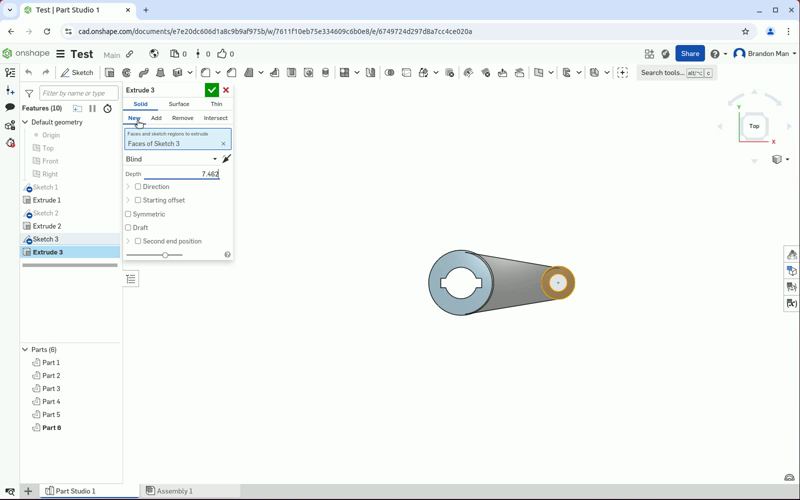
key(enter)
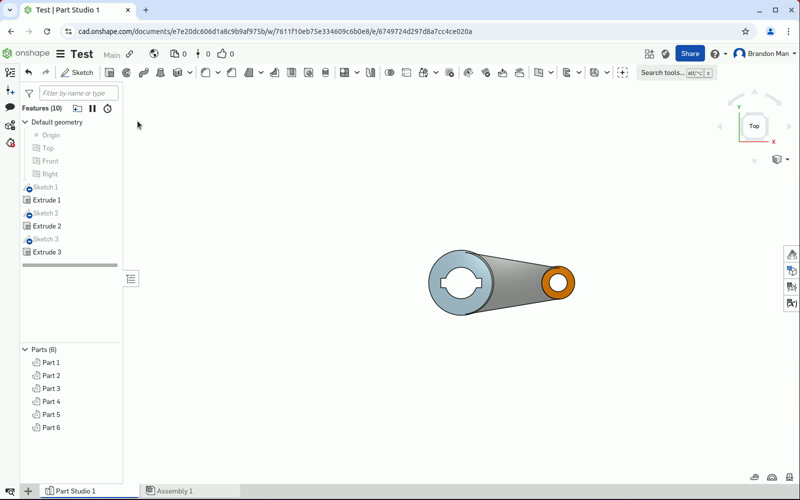
key(shift+h)
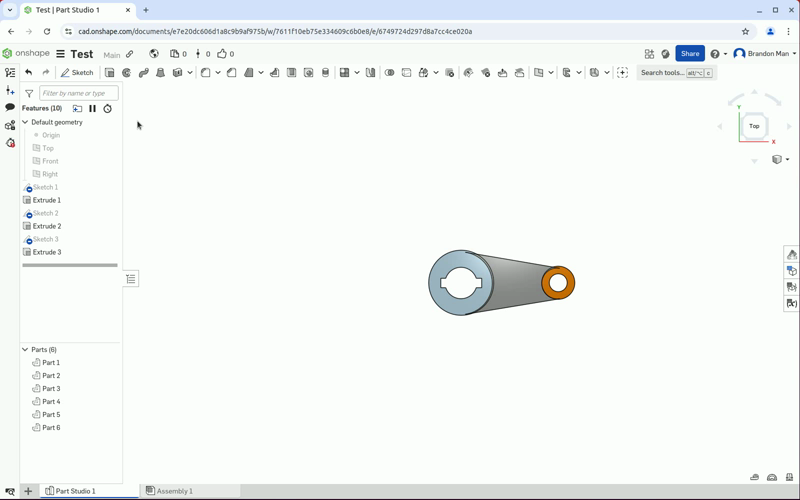
key(shift+h)
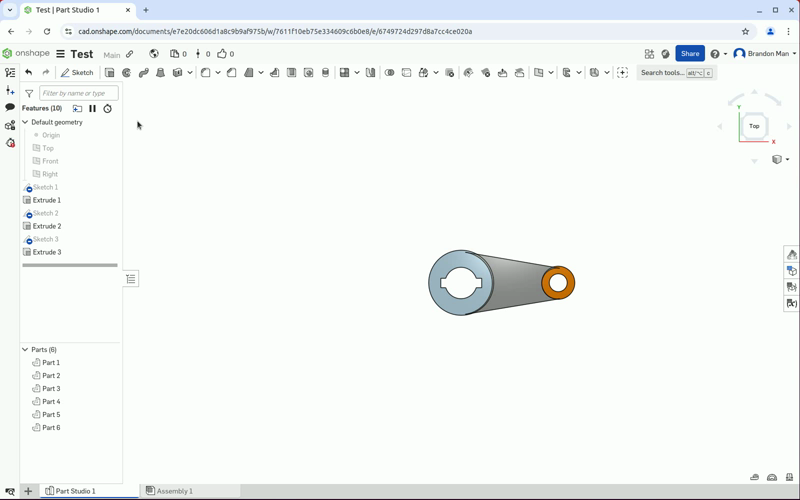
mouse_move(73, 189)
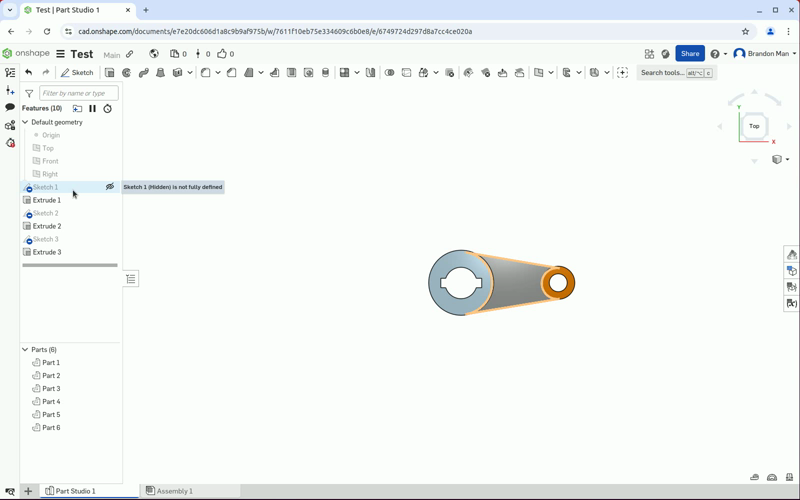
click(73, 189)
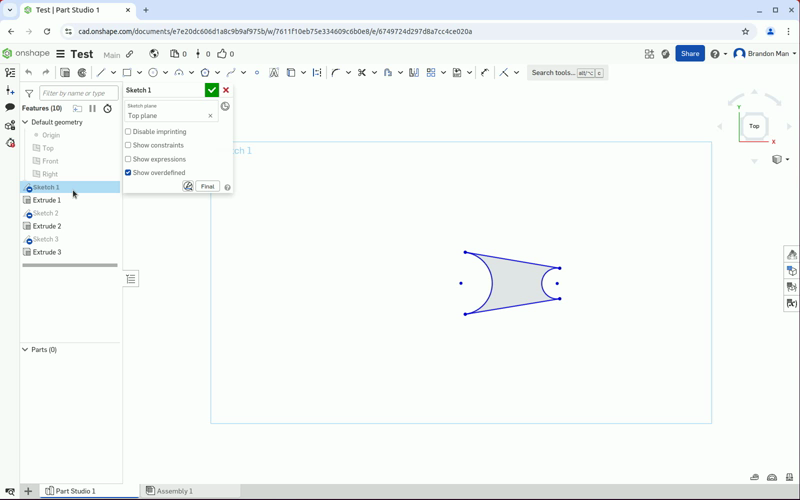
mouse_move(229, 92)
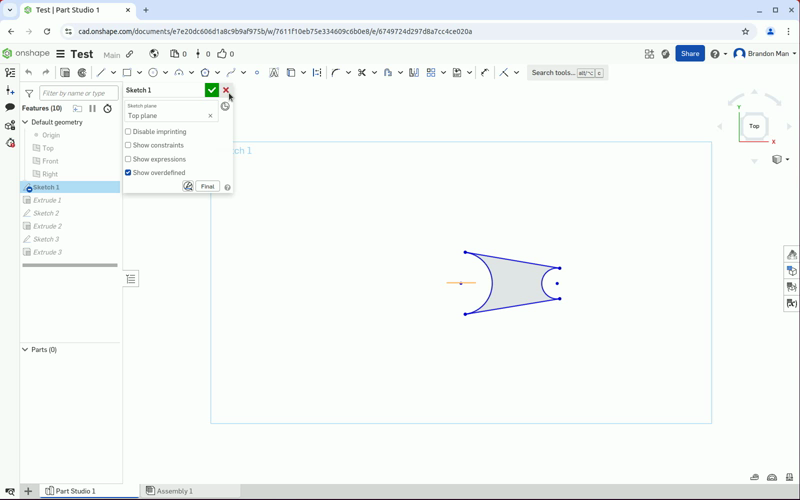
click(229, 92)
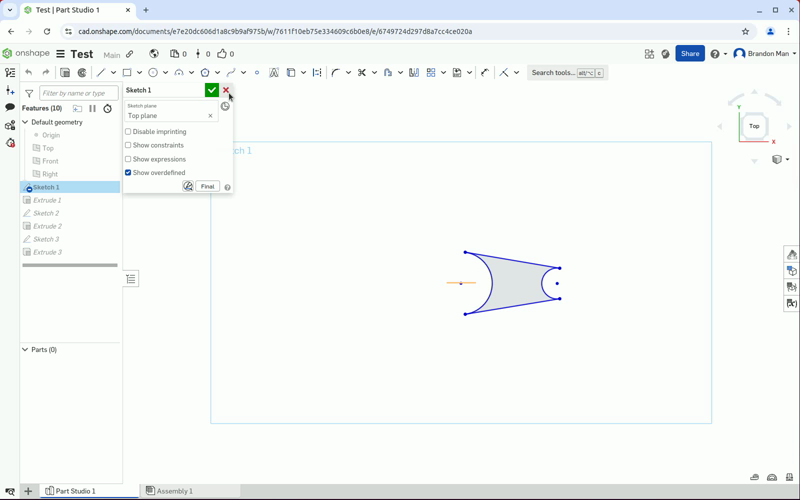
key(shift+s)
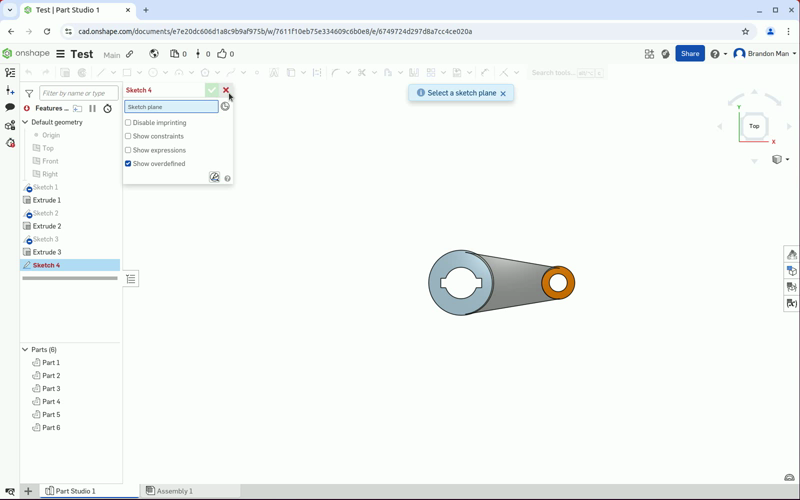
mouse_move(73, 150)
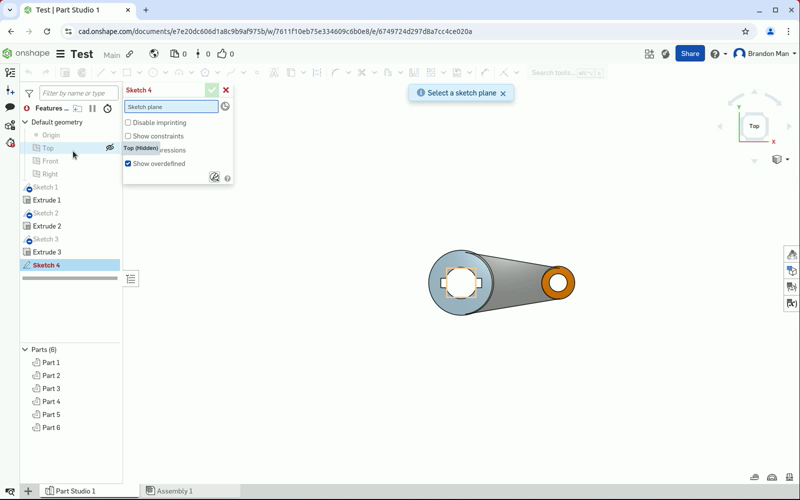
click(73, 150)
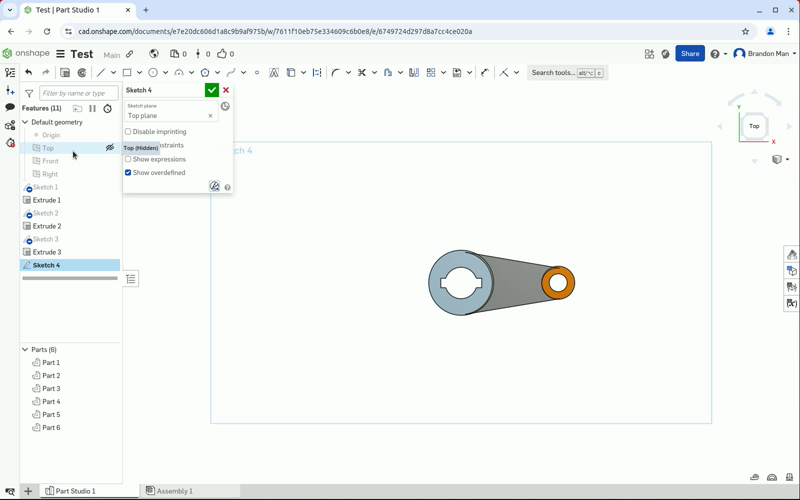
mouse_move(73, 352)
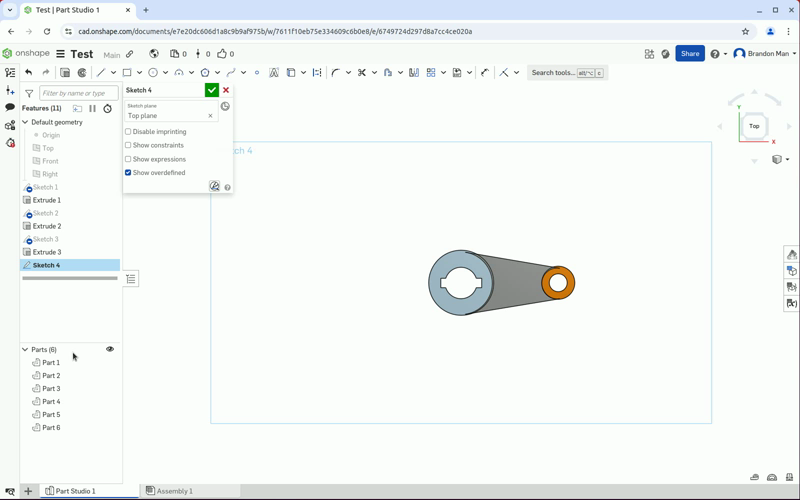
key(y)
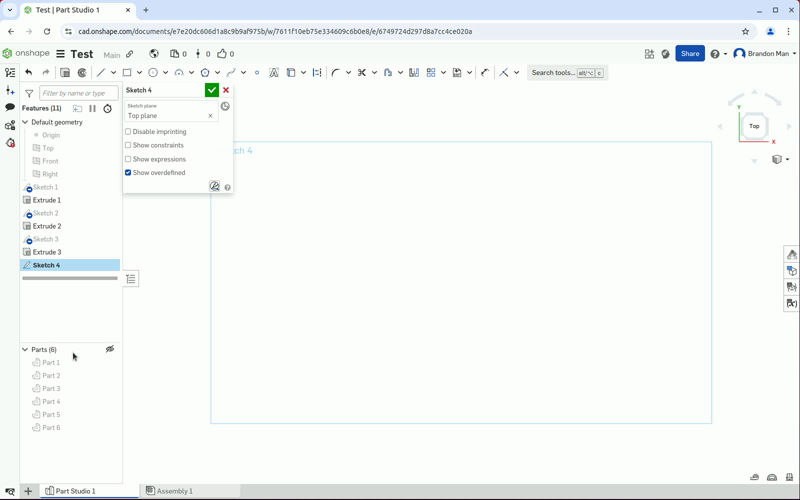
key(l)
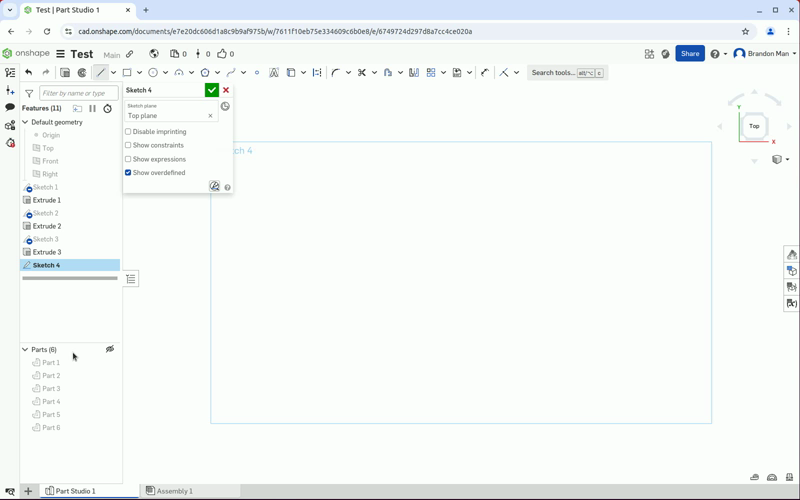
key_down(shift)
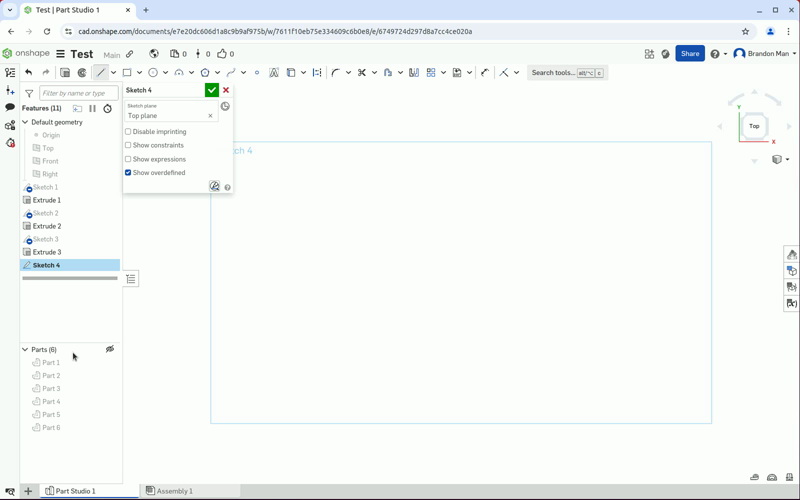
mouse_move(361, 298)
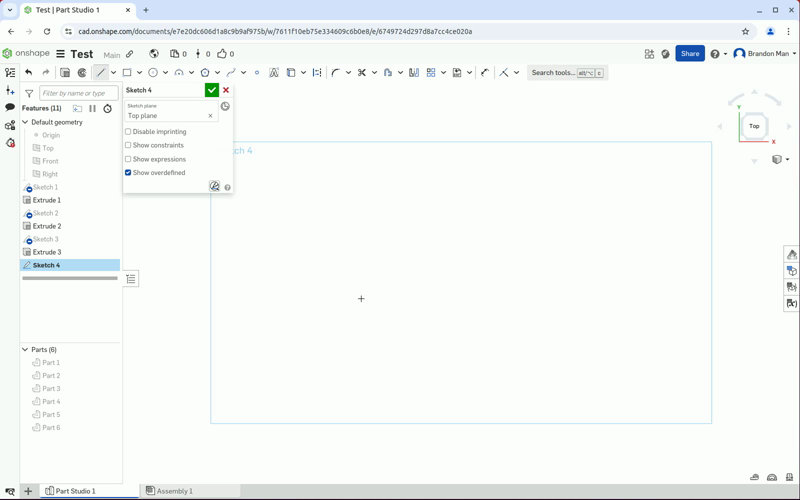
click(361, 298)
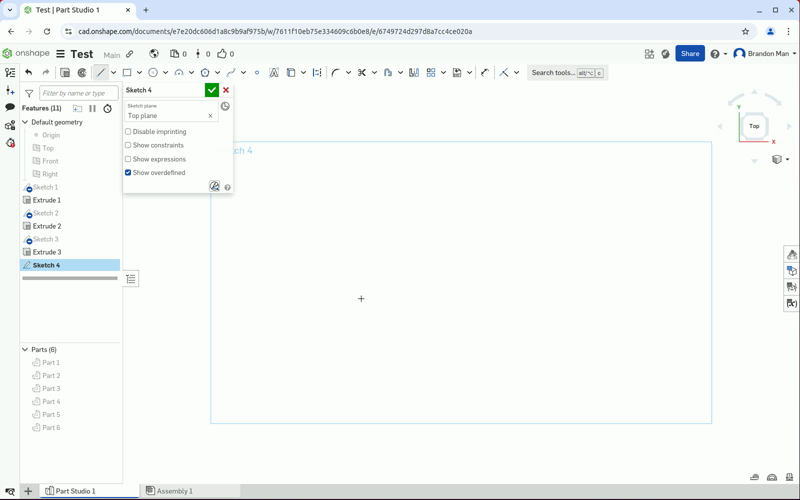
key_up(shift)
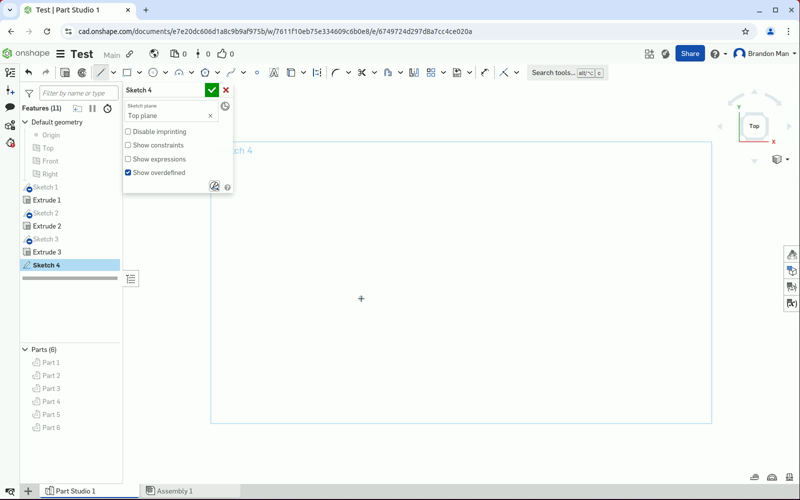
key_down(shift)
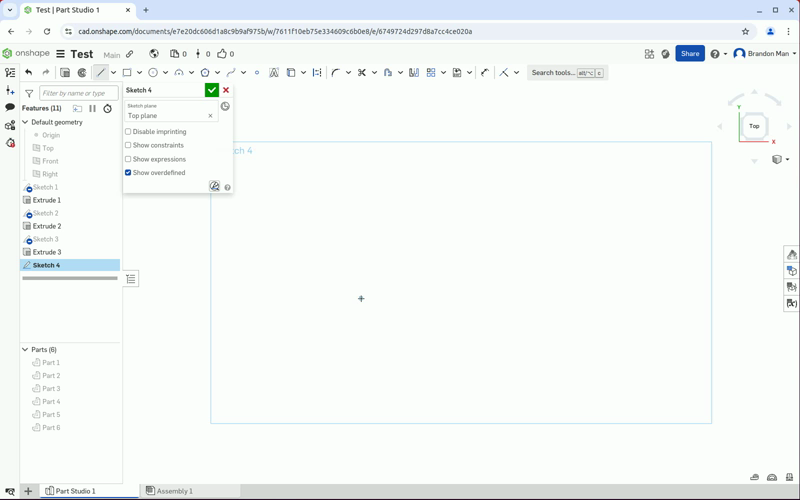
mouse_move(455, 314)
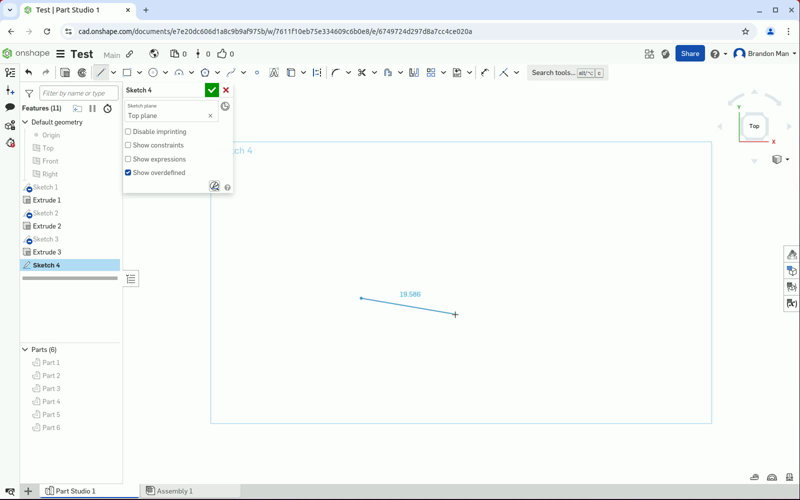
click(455, 314)
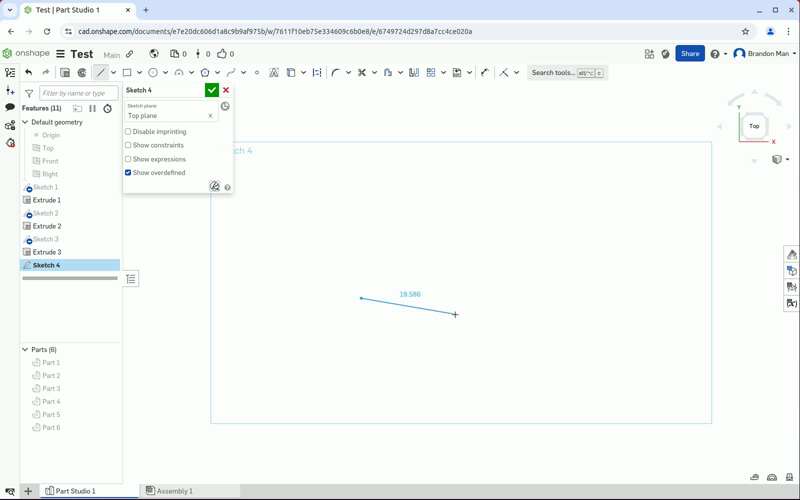
key_up(shift)
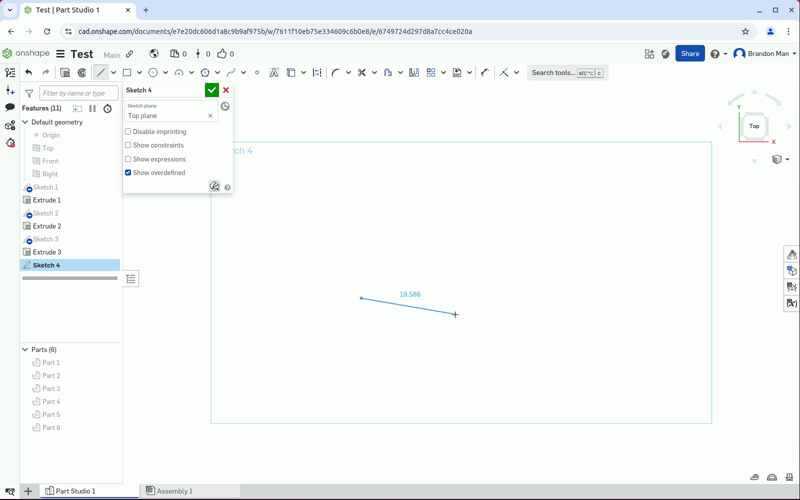
key(esc)
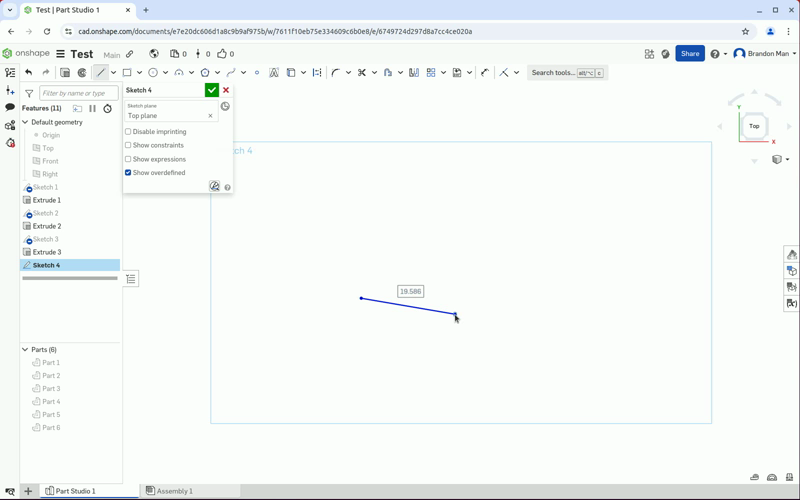
key(a)
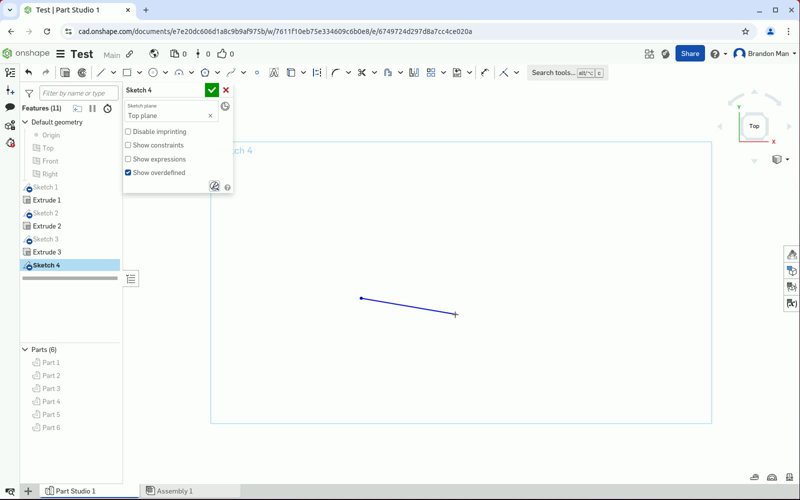
mouse_move(455, 314)
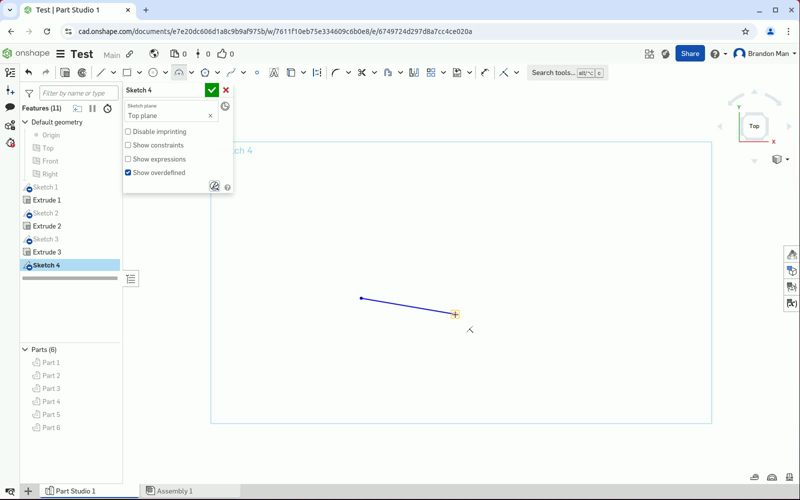
click(455, 314)
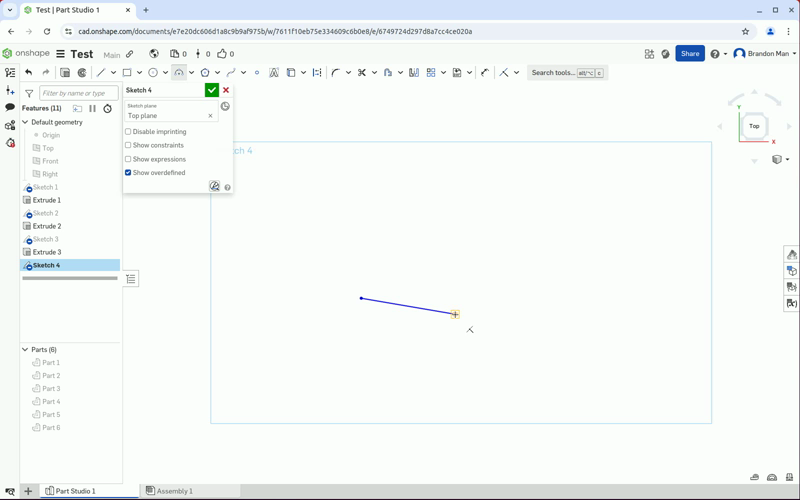
key_down(shift)
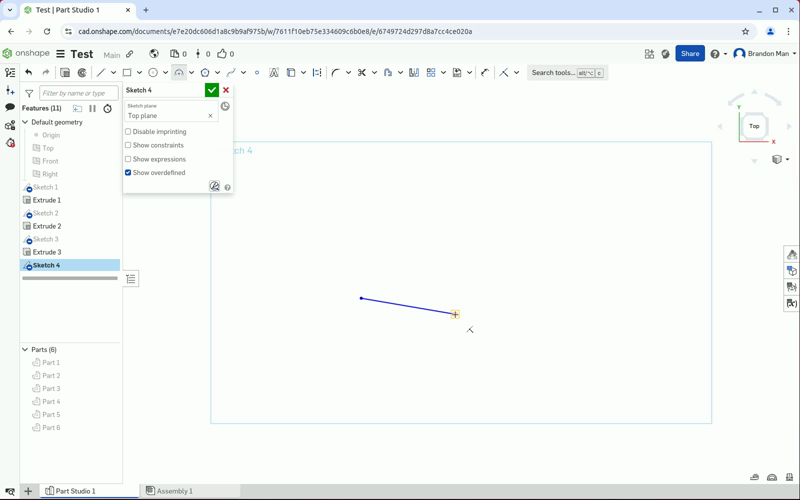
mouse_move(455, 251)
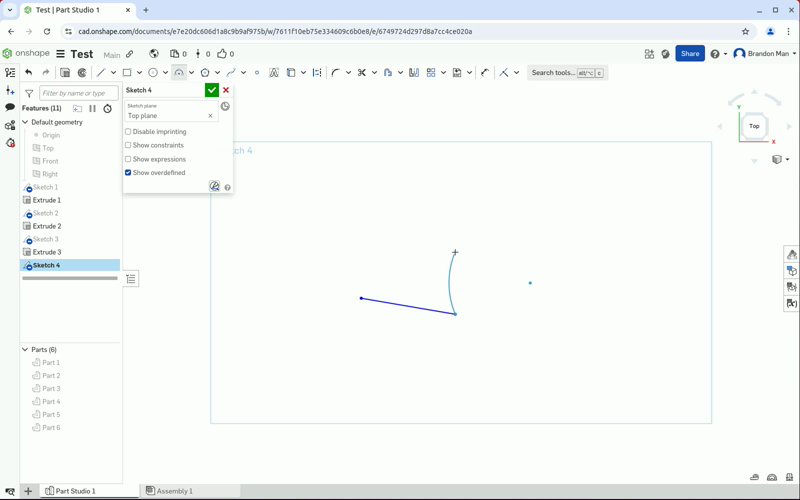
click(455, 251)
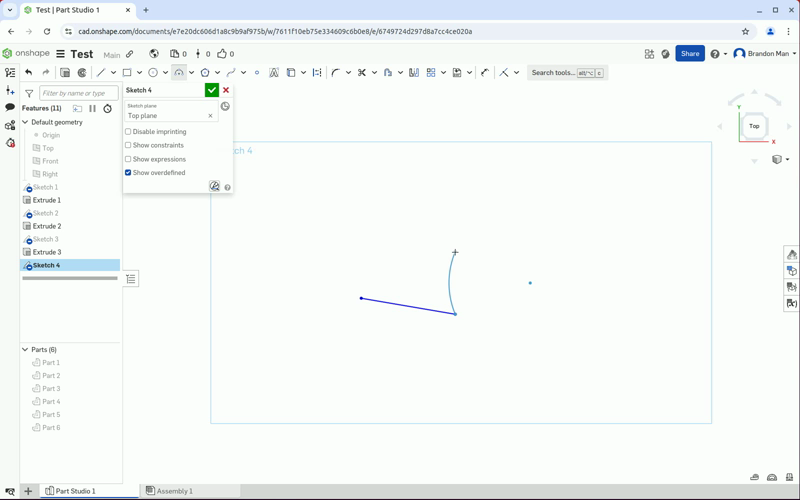
mouse_move(428, 282)
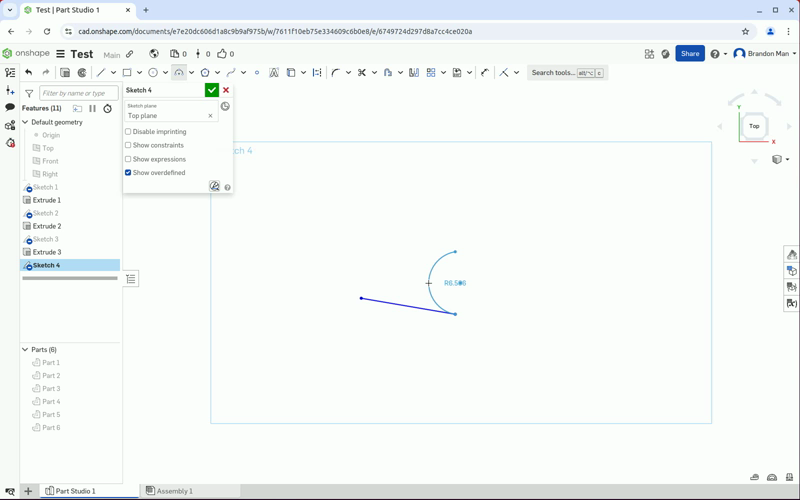
click(428, 282)
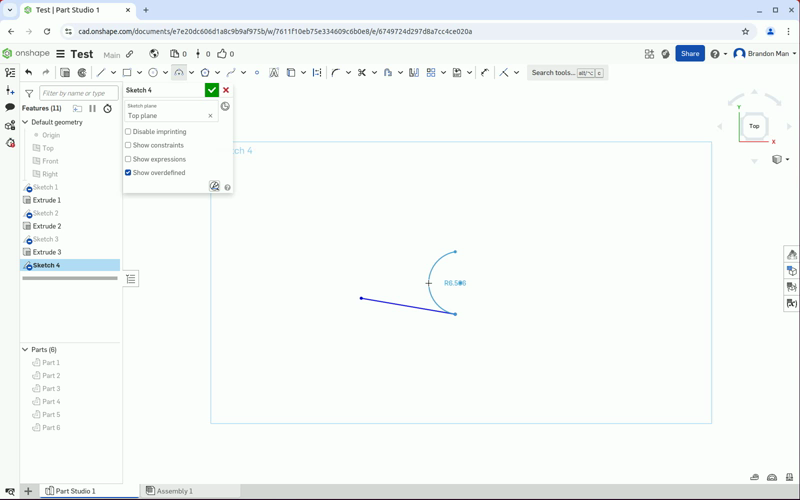
key_up(shift)
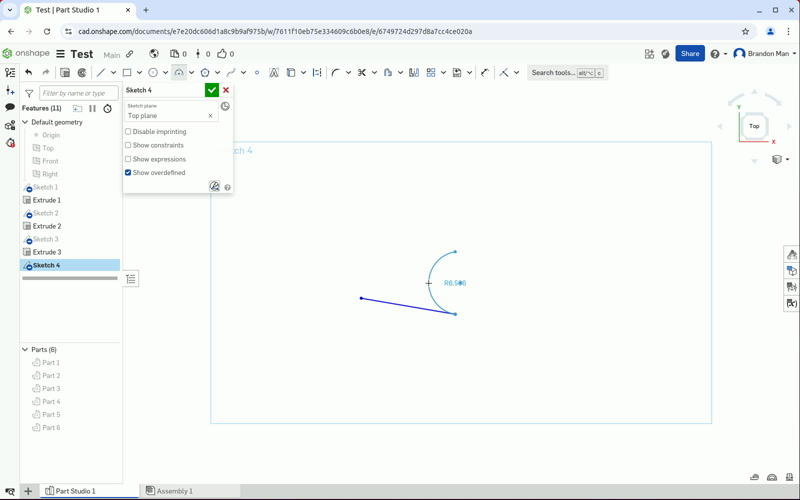
key(esc)
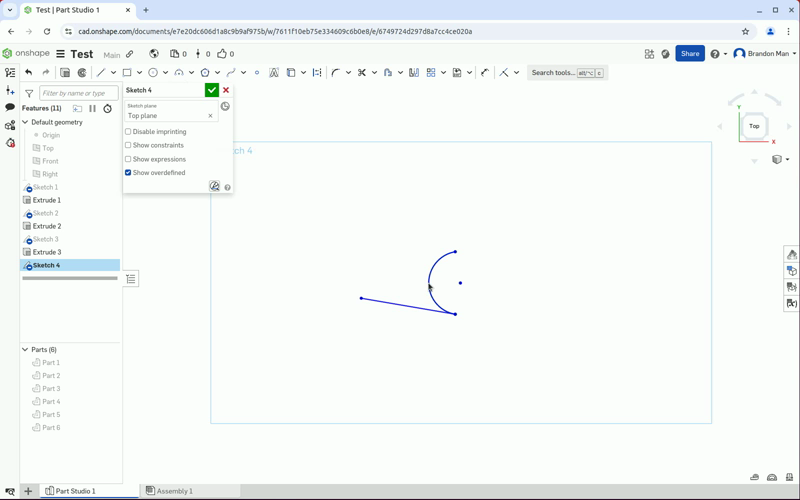
key(l)
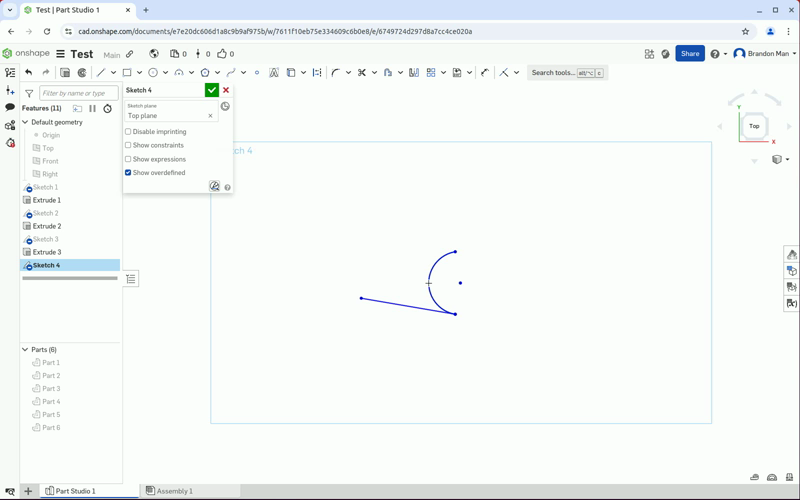
mouse_move(455, 251)
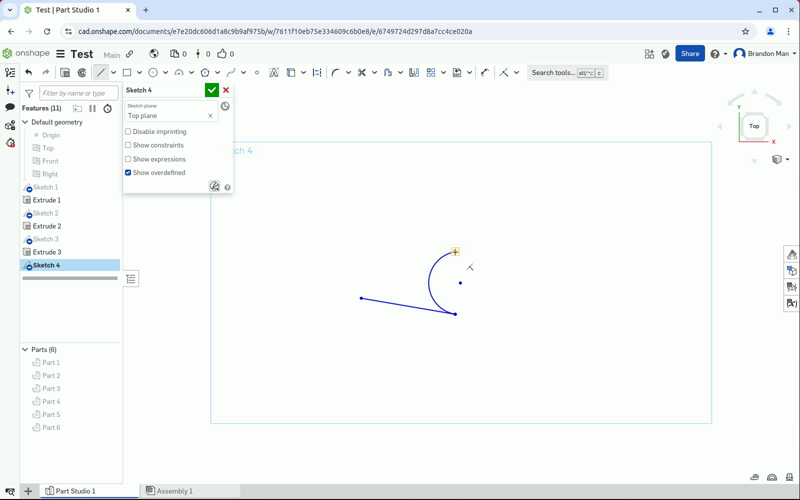
click(455, 251)
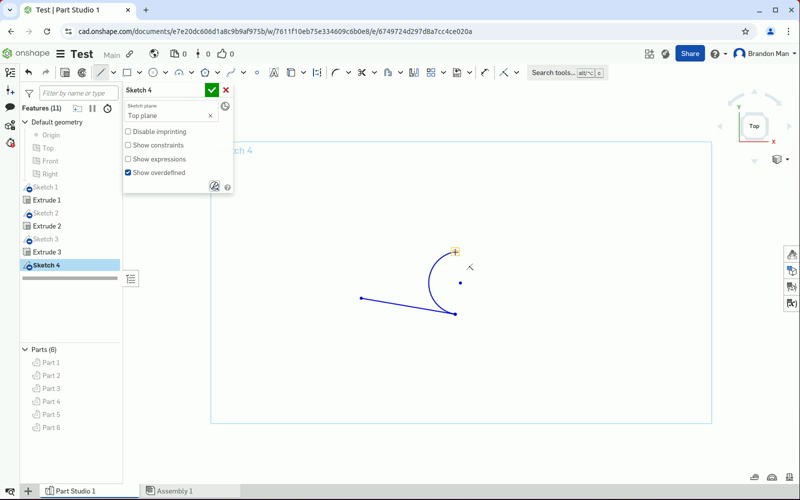
key_down(shift)
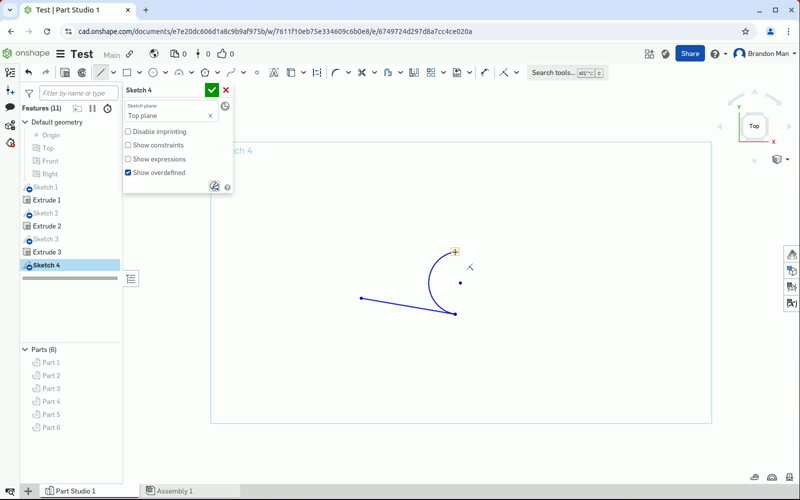
mouse_move(361, 267)
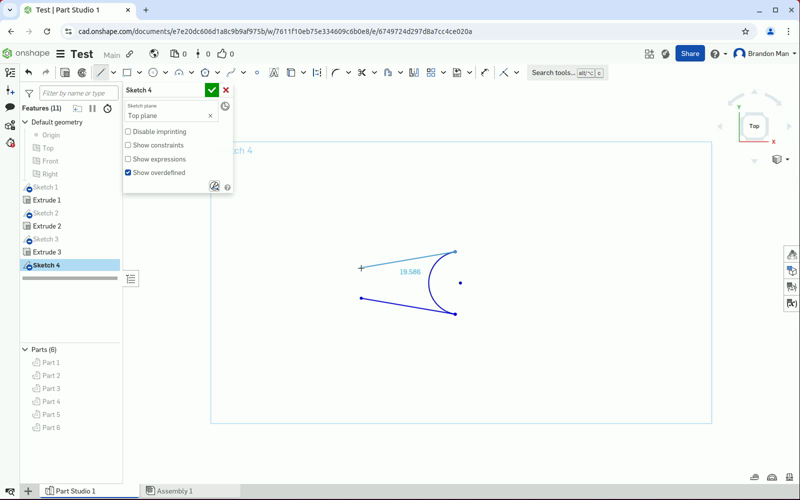
click(361, 267)
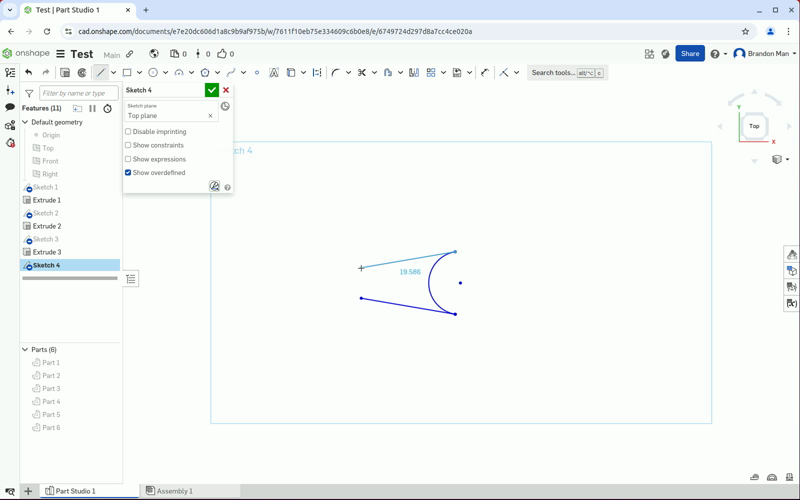
key_up(shift)
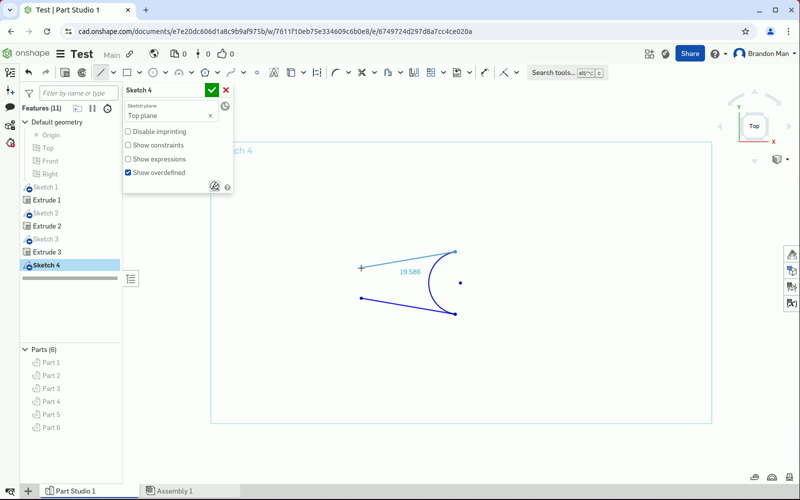
key(esc)
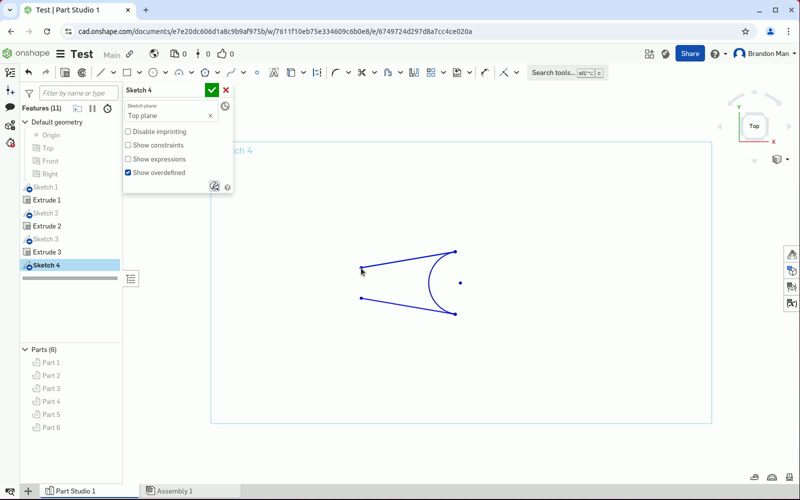
key(a)
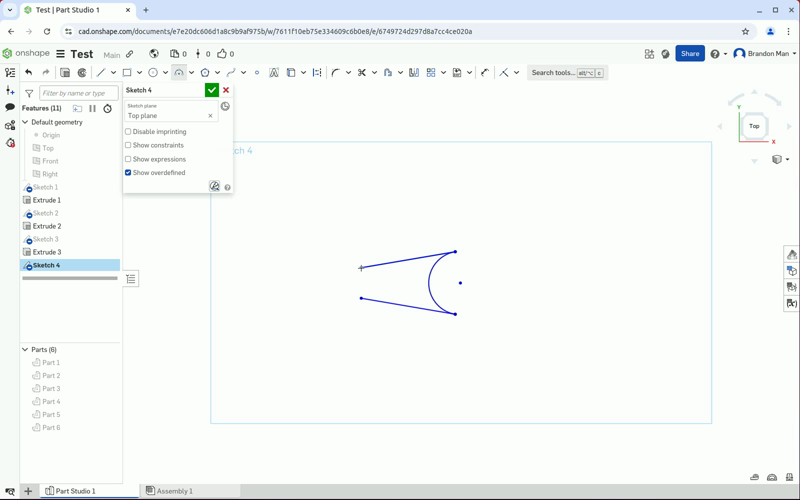
mouse_move(361, 267)
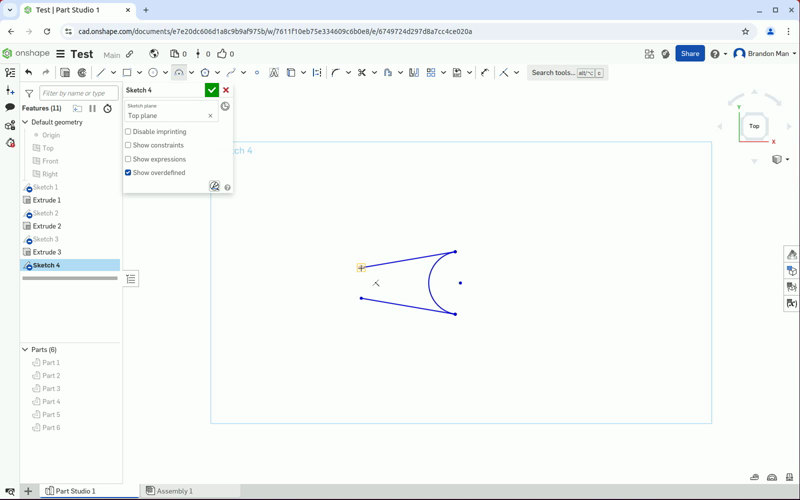
click(361, 267)
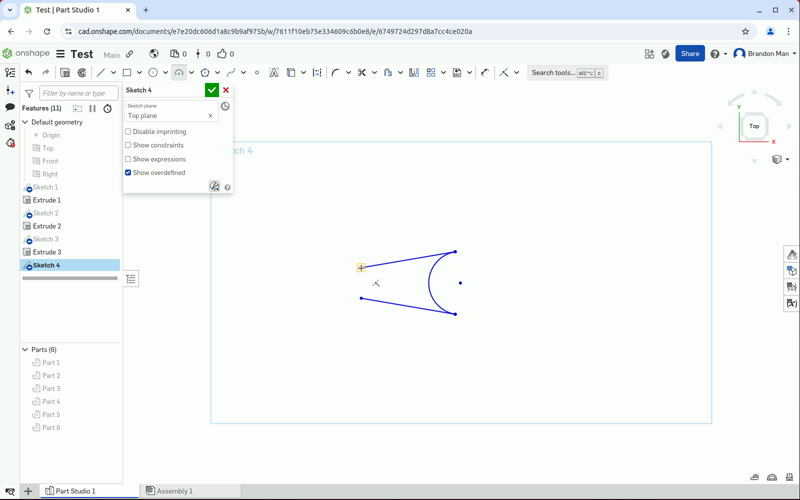
mouse_move(361, 298)
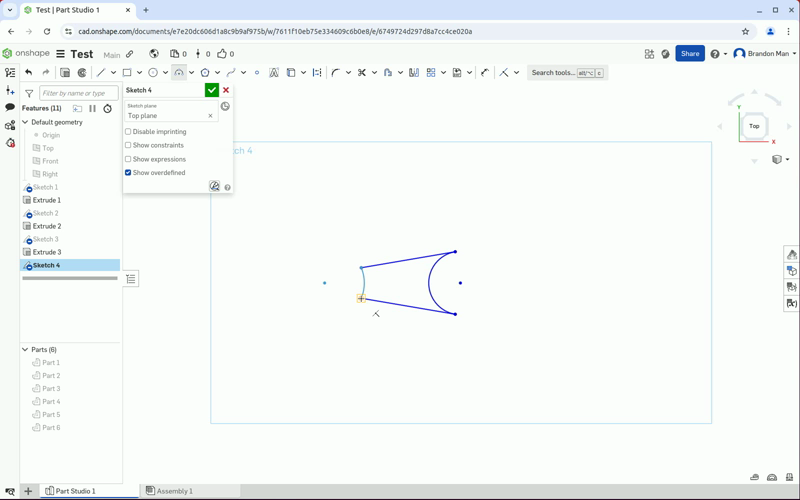
click(361, 298)
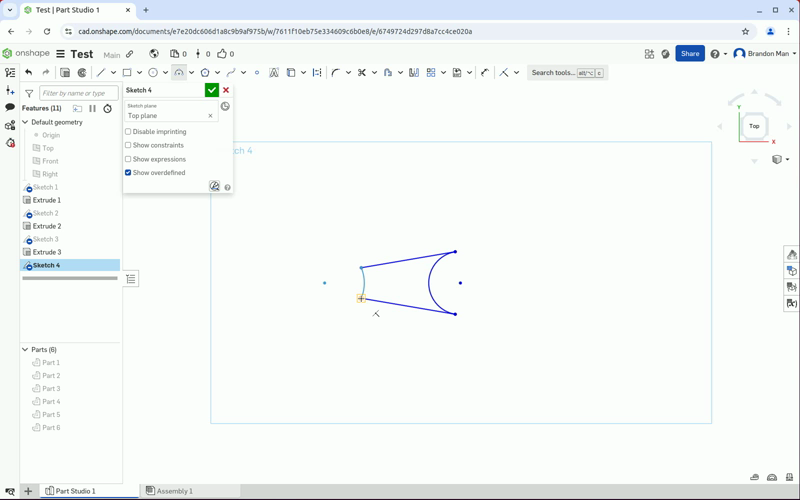
key_down(shift)
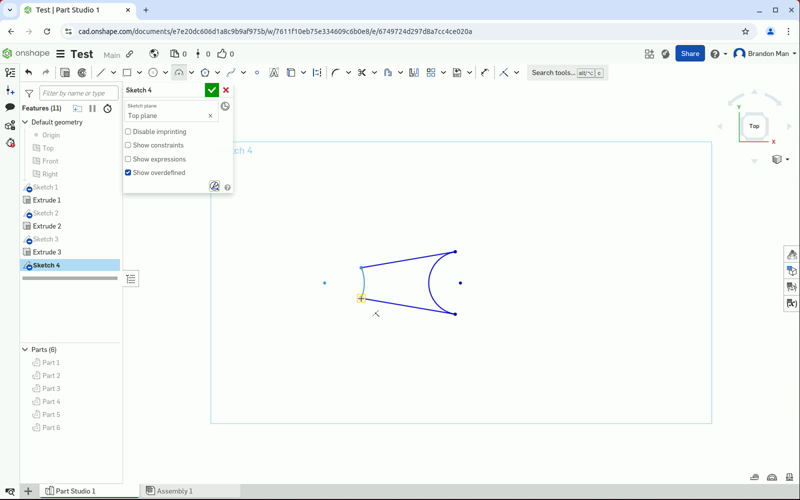
mouse_move(379, 282)
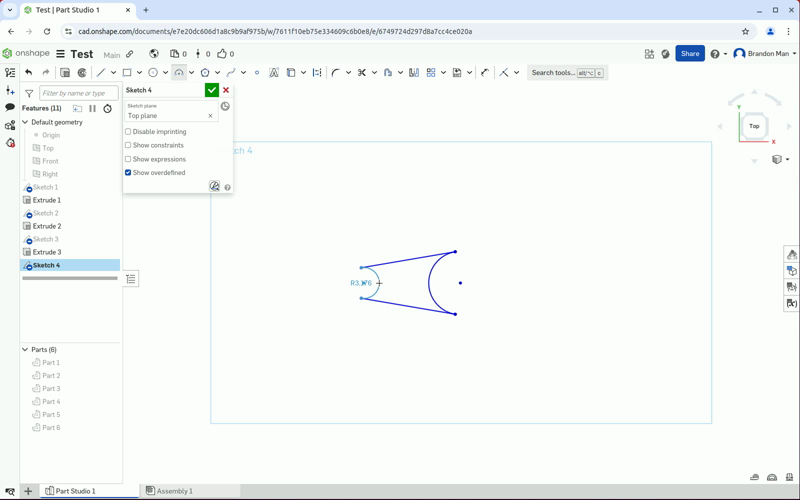
click(379, 282)
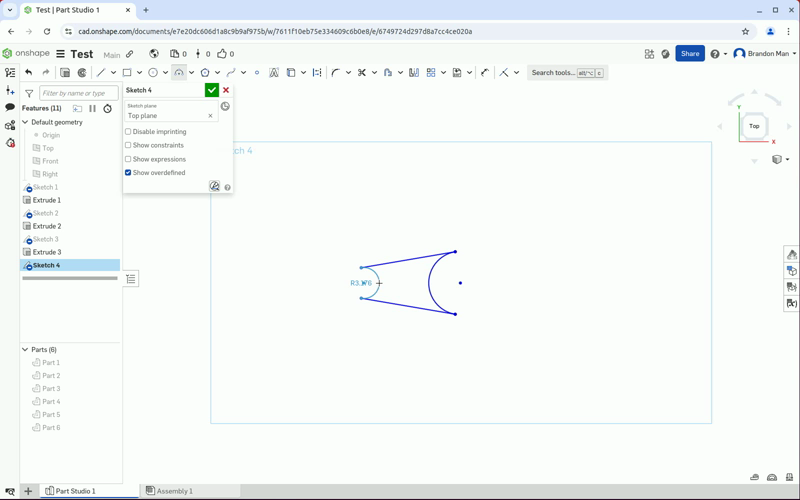
key_up(shift)
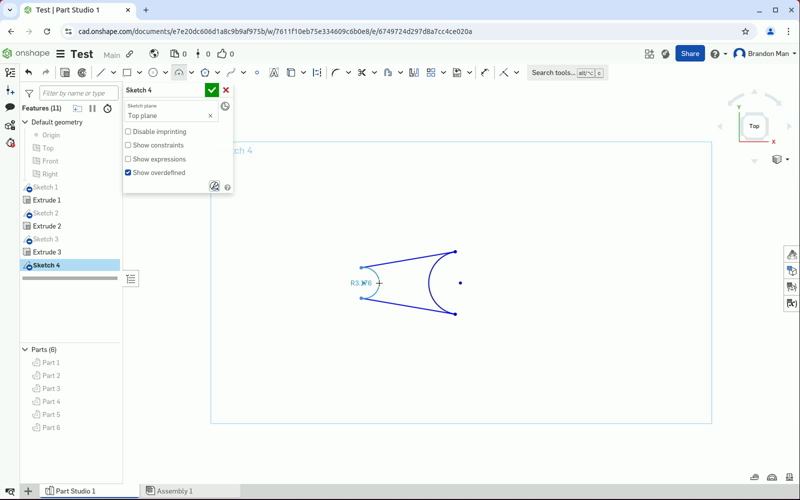
key(esc)
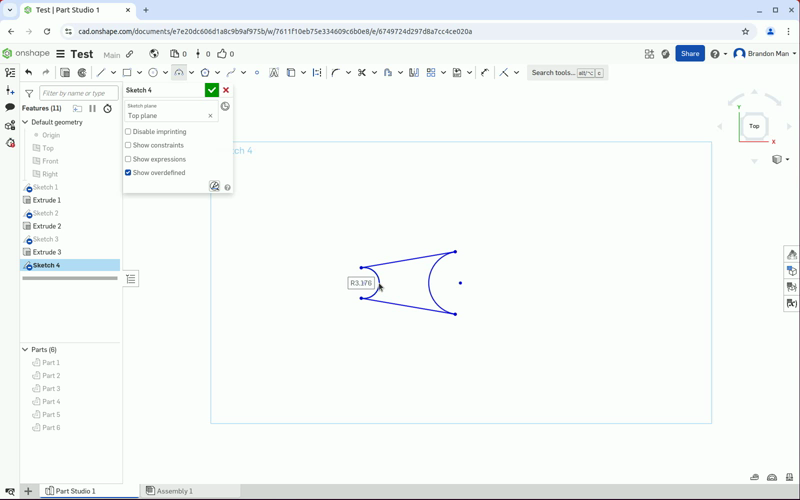
mouse_move(434, 304)
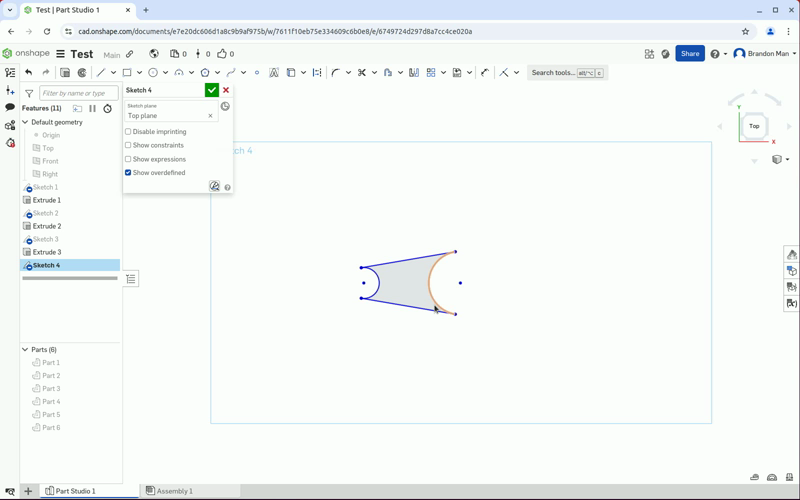
click(434, 304)
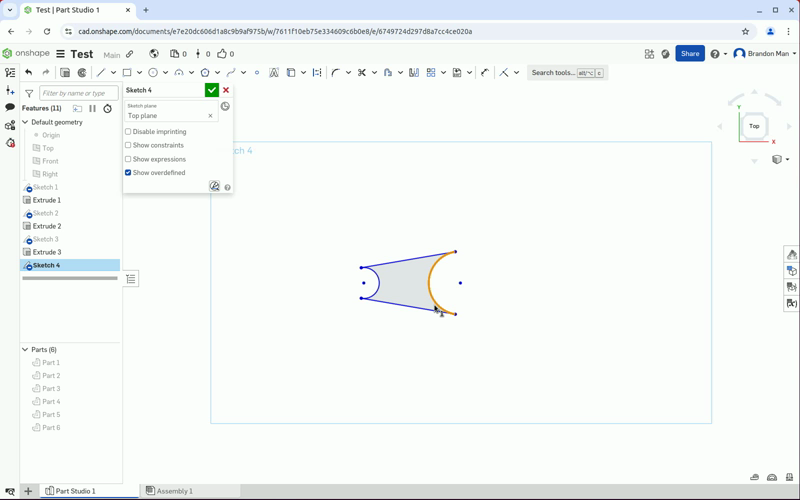
mouse_move(73, 352)
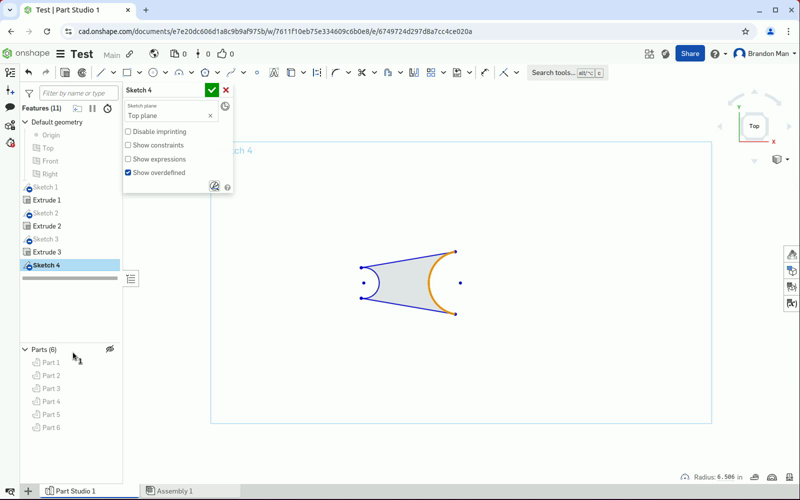
key(shift+y)
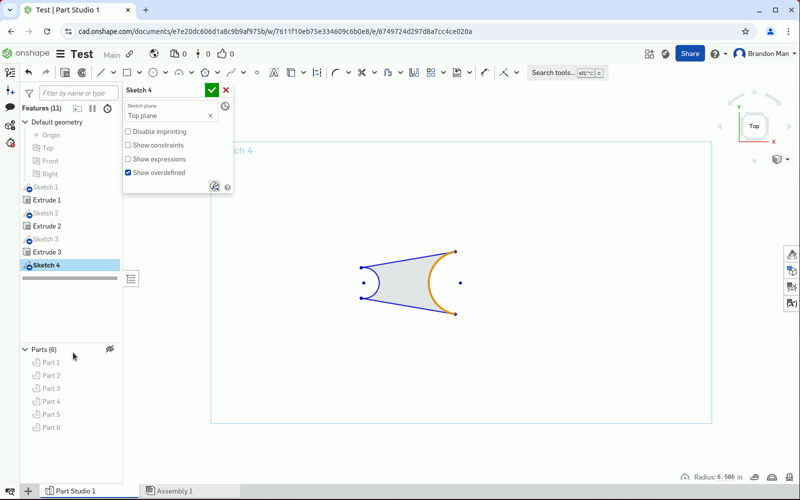
key(shift+e)
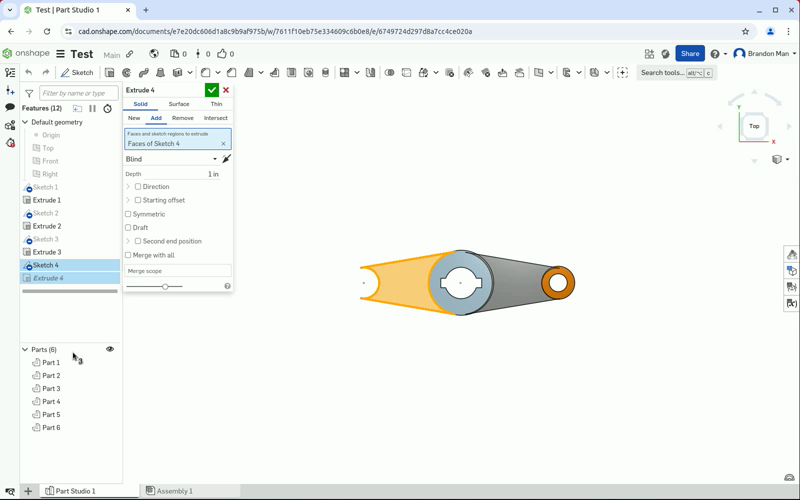
mouse_move(143, 106)
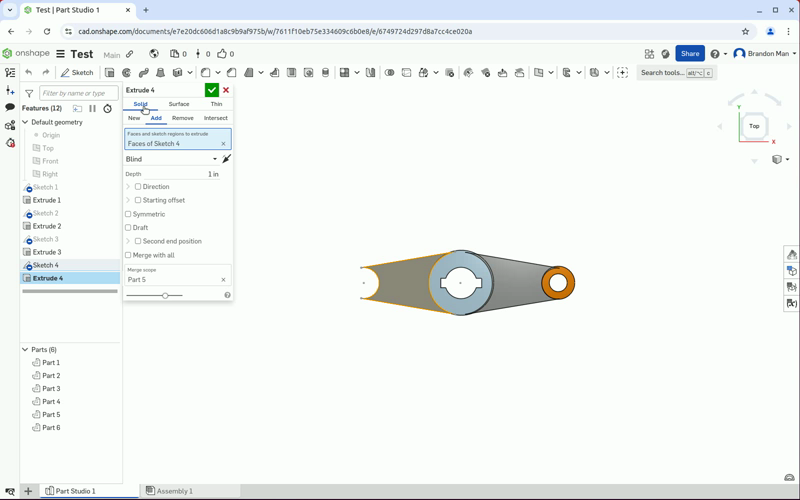
click(143, 106)
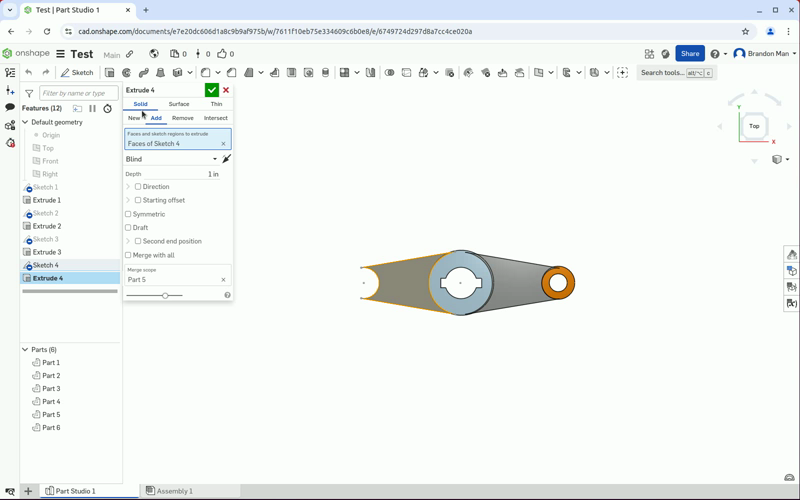
mouse_move(137, 120)
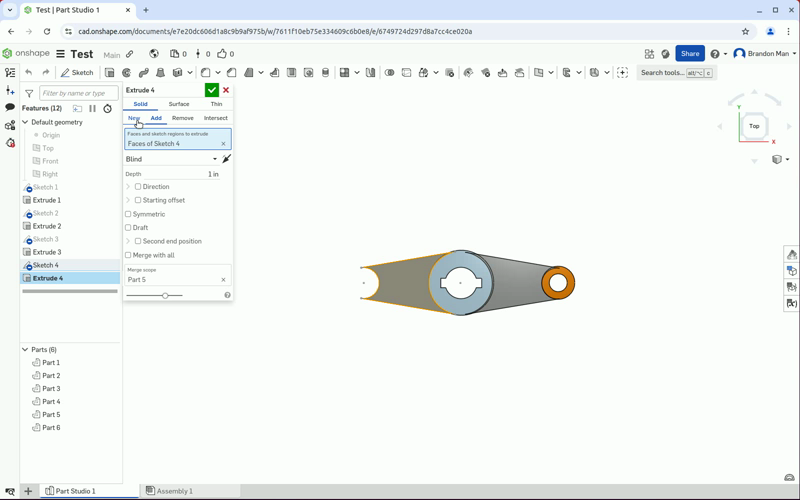
click(137, 120)
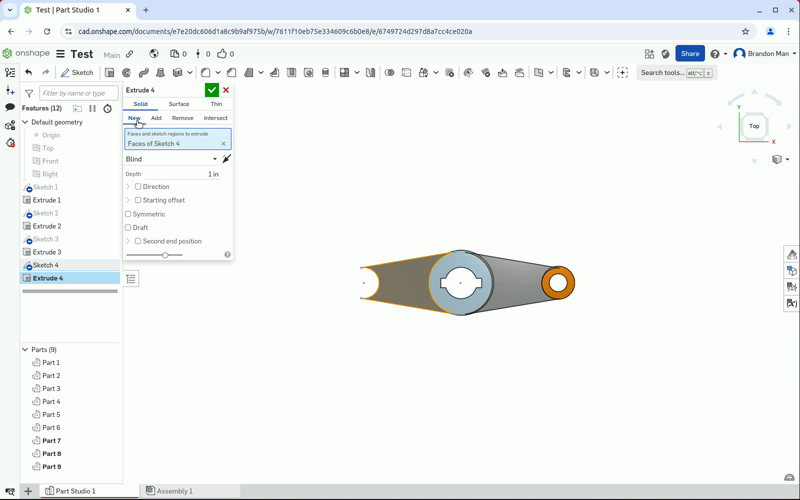
key(tab, 4)
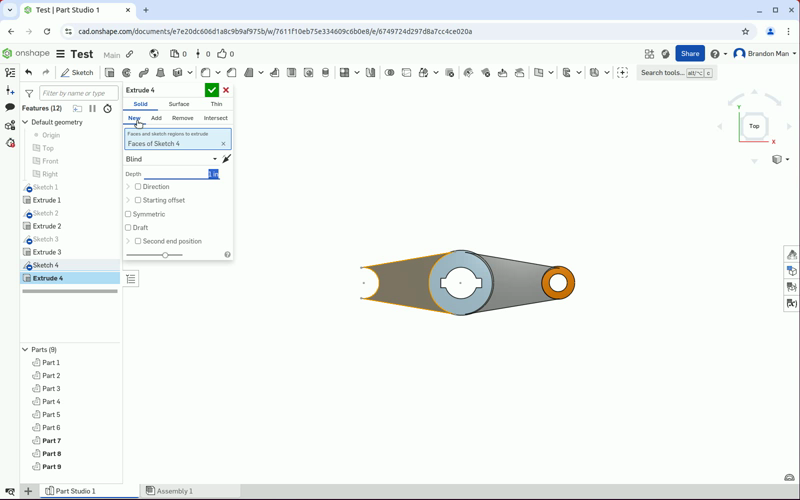
text(4.574)
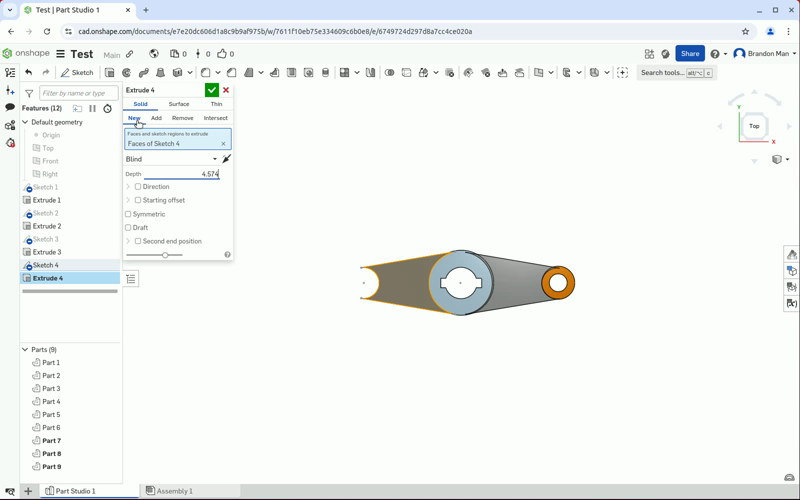
key(enter)
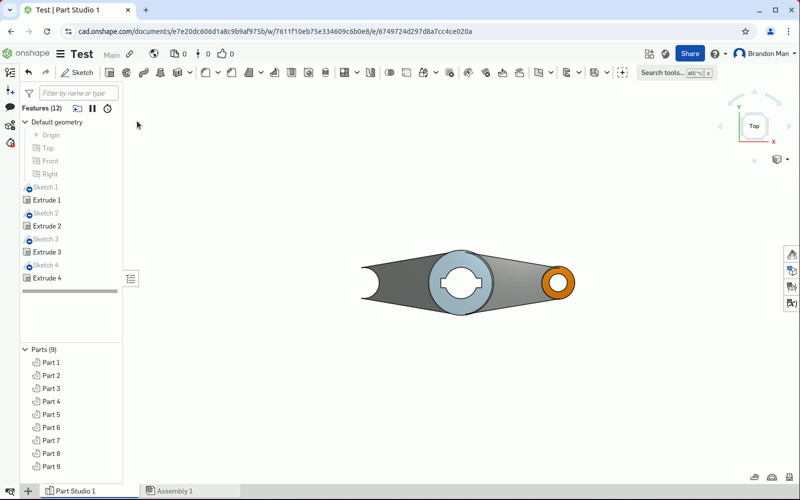
key(shift+h)
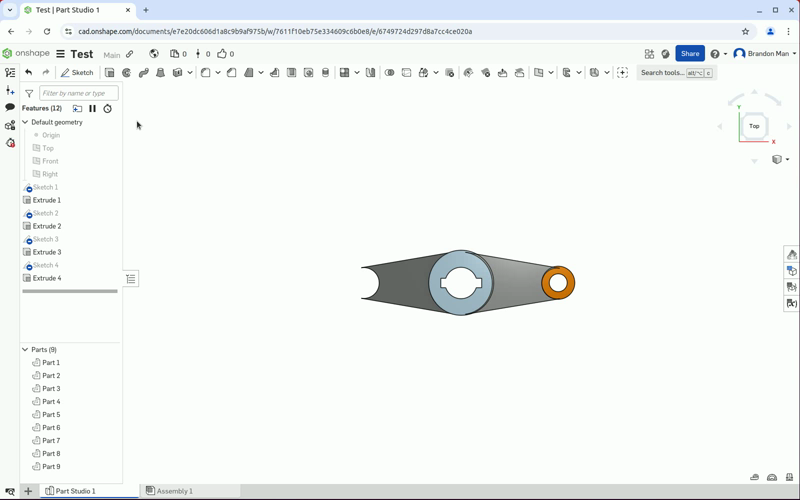
key(shift+h)
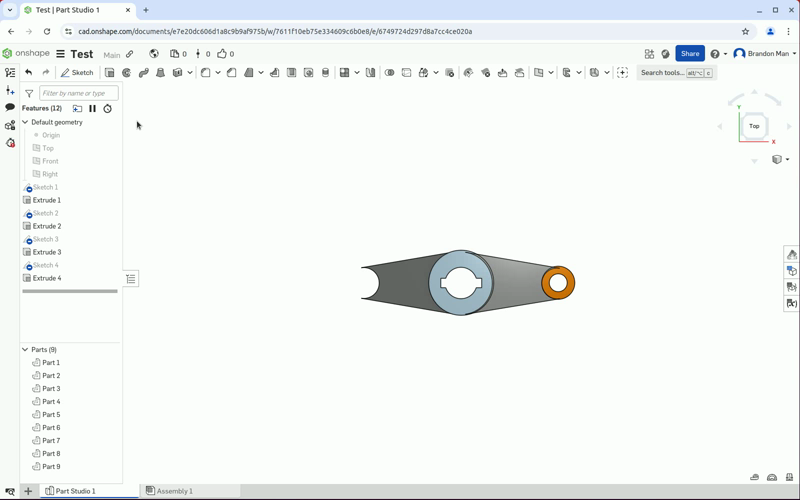
mouse_move(73, 189)
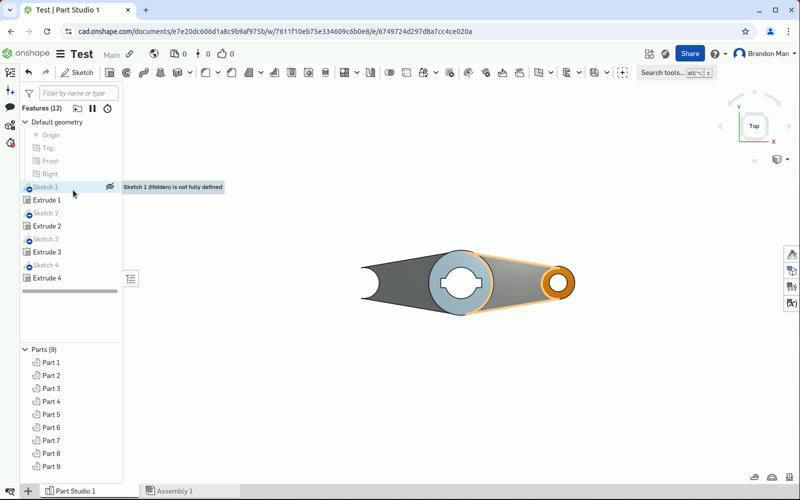
click(73, 189)
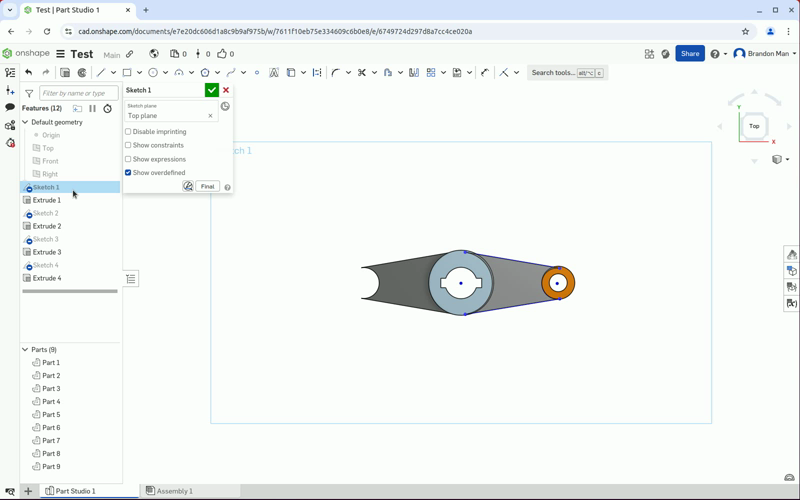
mouse_move(229, 92)
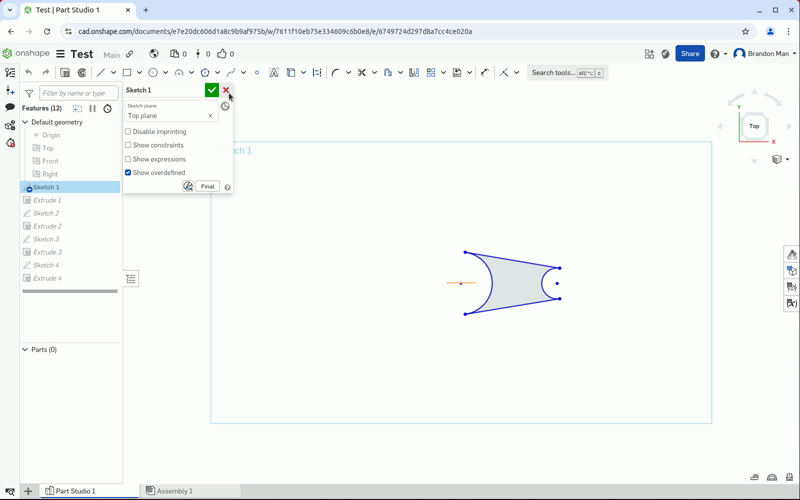
click(229, 92)
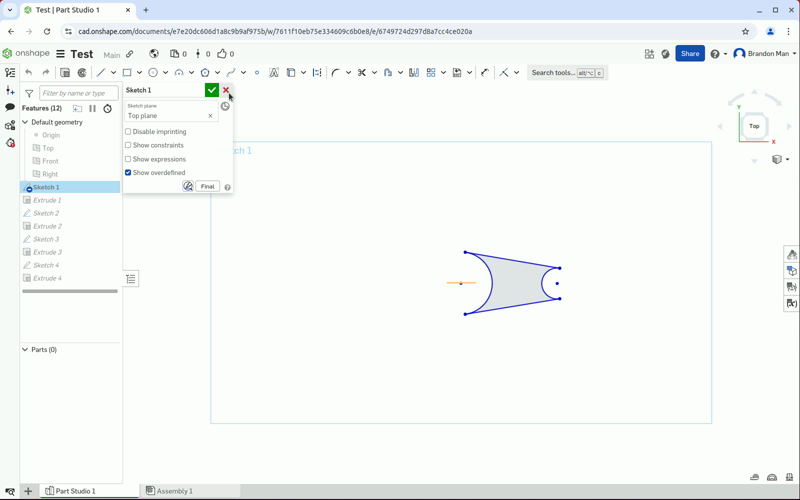
key(shift+s)
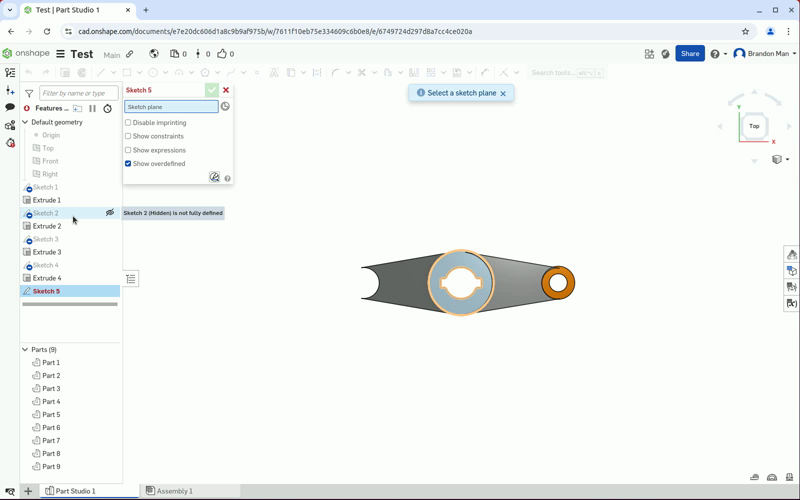
scroll(3)
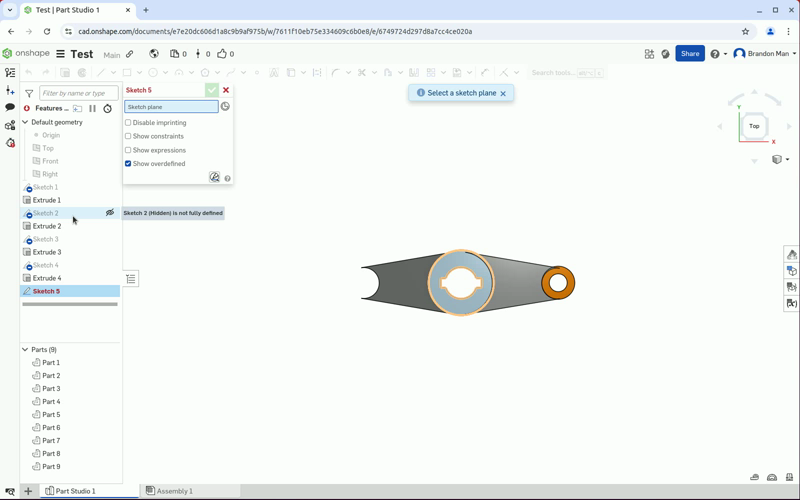
mouse_move(73, 150)
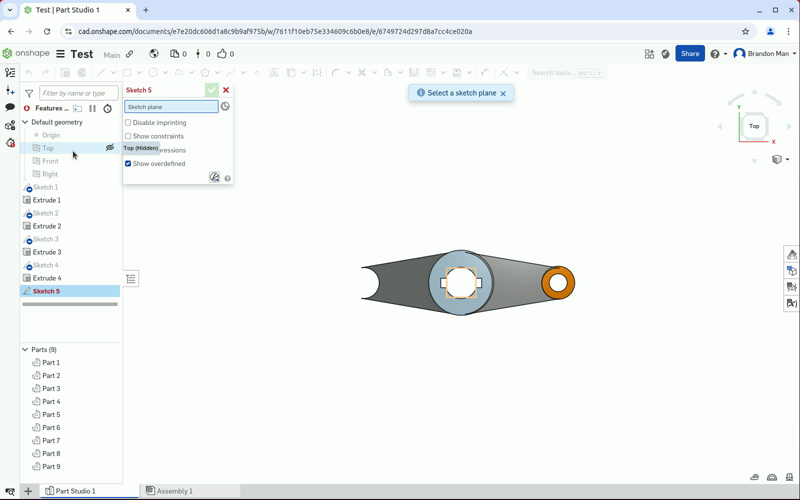
click(73, 150)
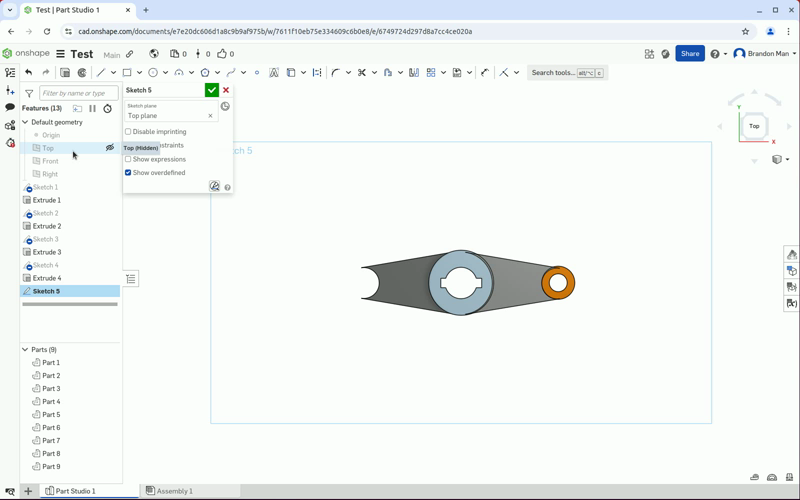
mouse_move(73, 352)
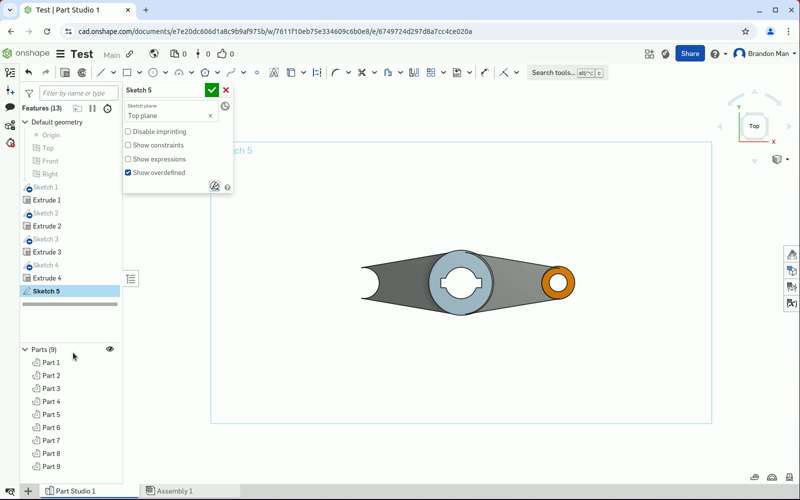
key(y)
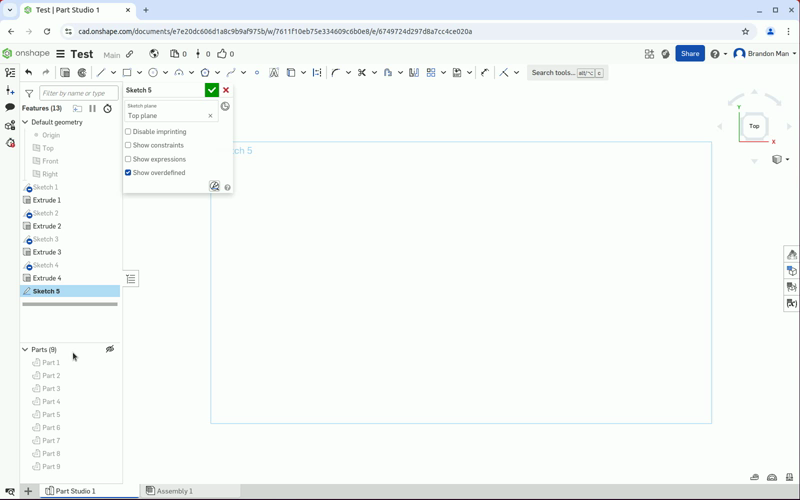
key(c)
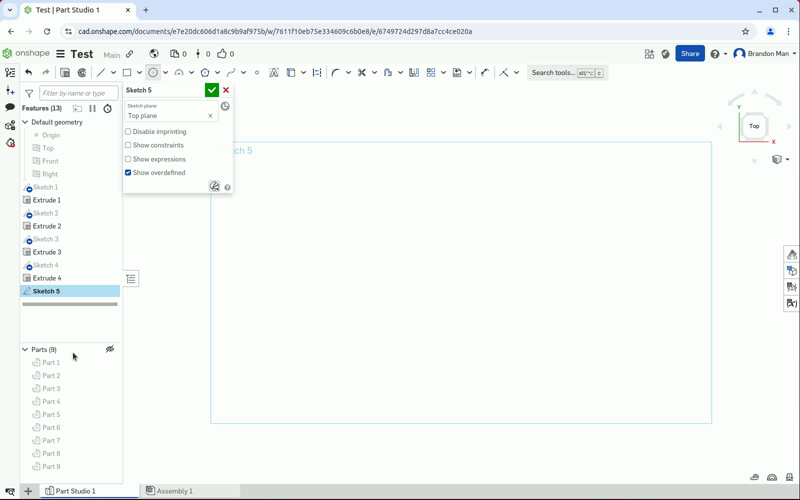
key_down(shift)
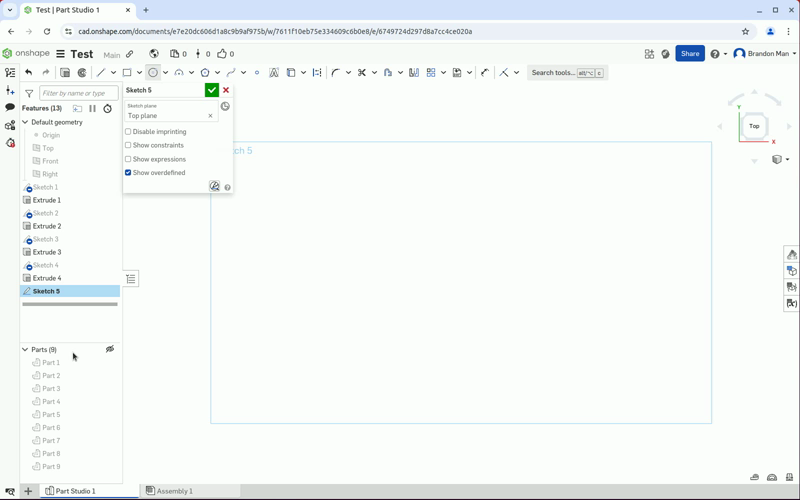
mouse_move(364, 282)
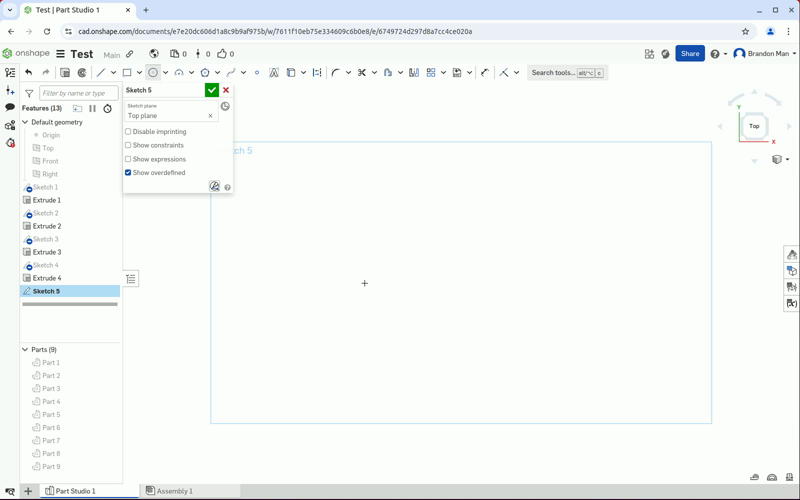
click(364, 282)
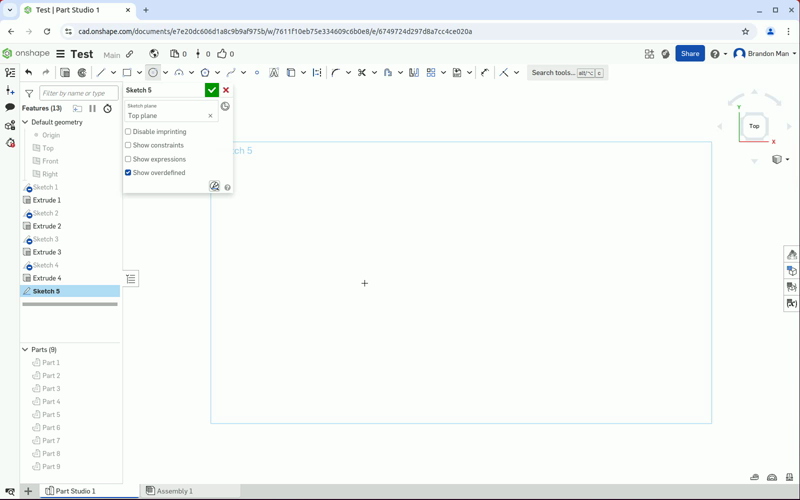
key_up(shift)
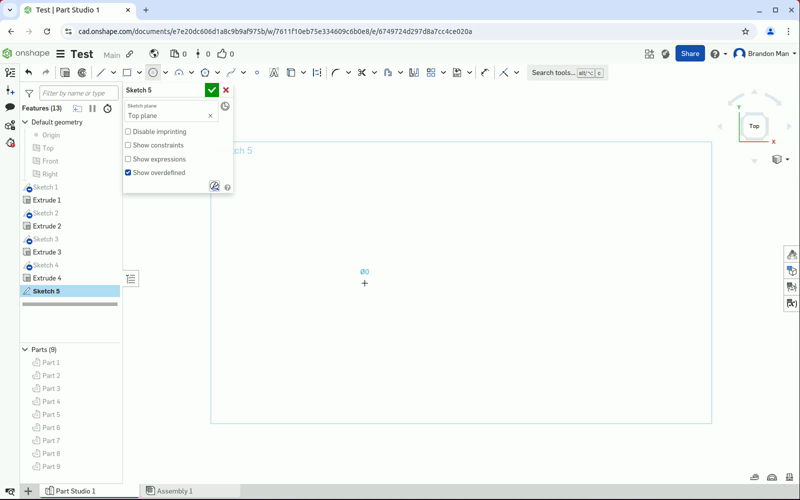
mouse_move(381, 282)
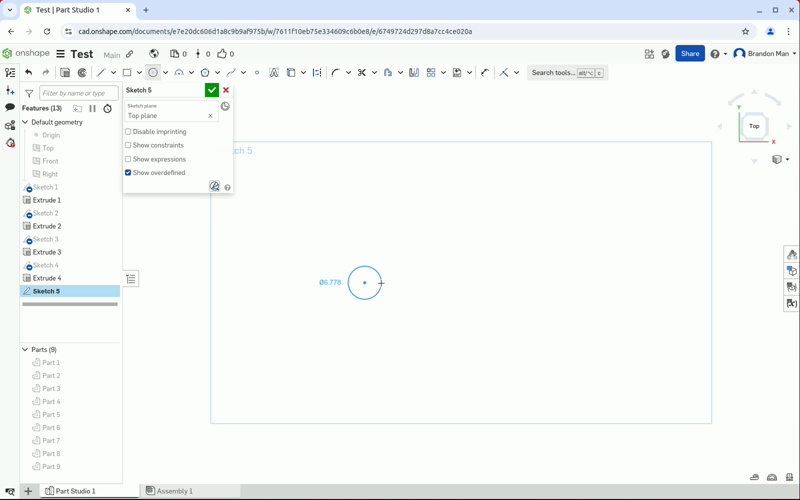
click(381, 282)
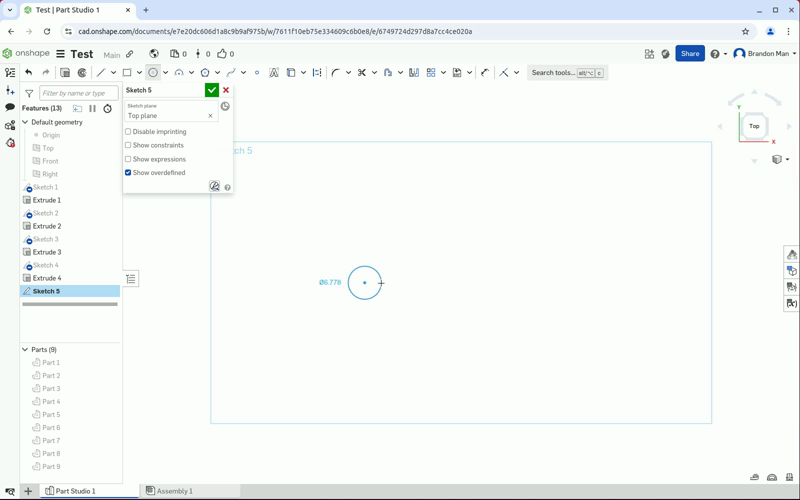
key(esc)
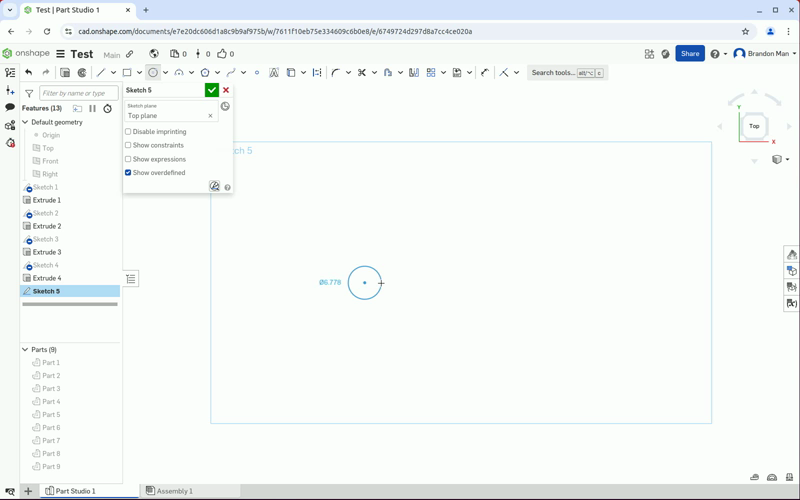
key(c)
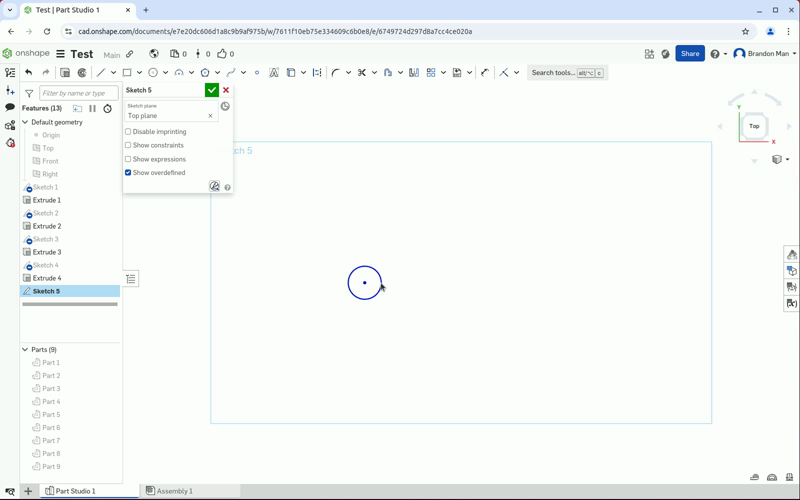
key_down(shift)
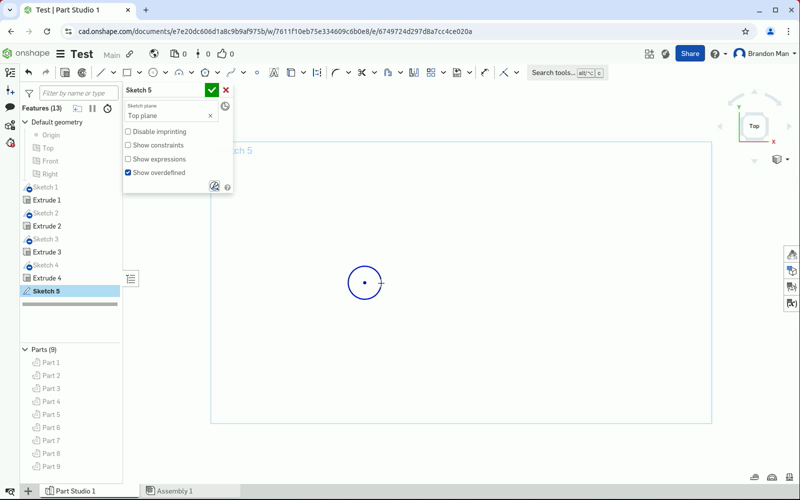
mouse_move(364, 282)
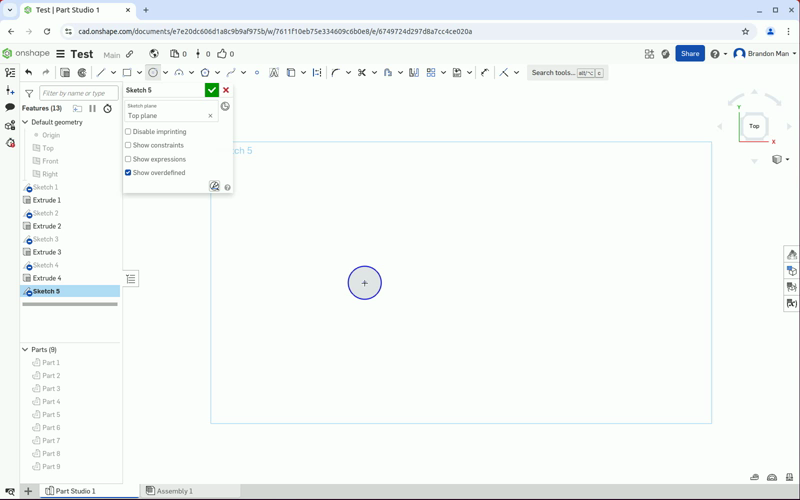
click(364, 282)
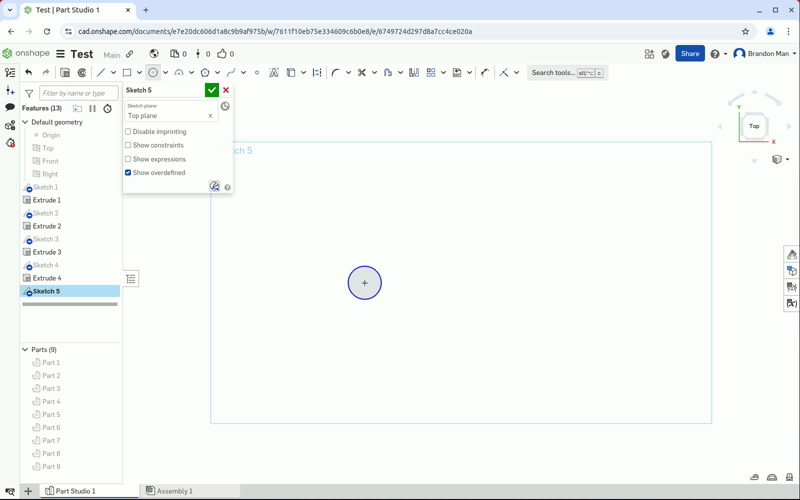
key_up(shift)
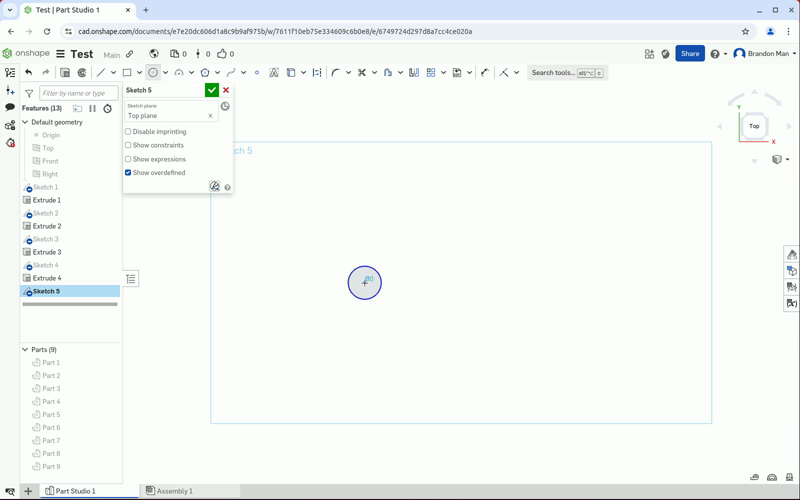
mouse_move(374, 282)
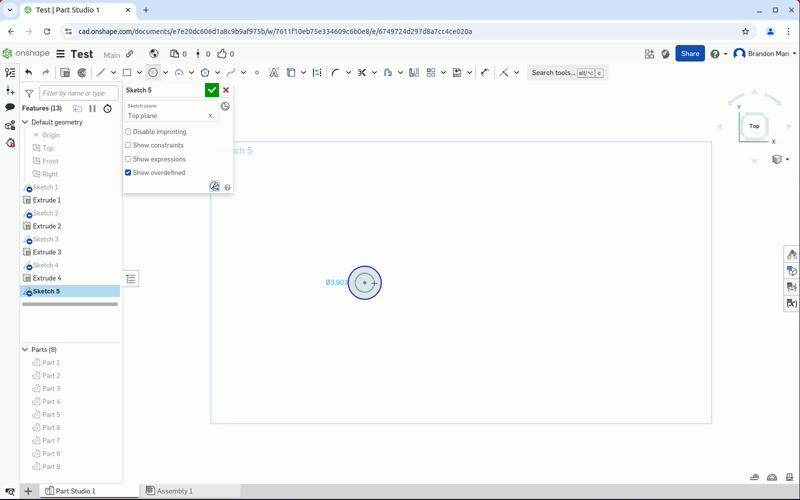
click(374, 282)
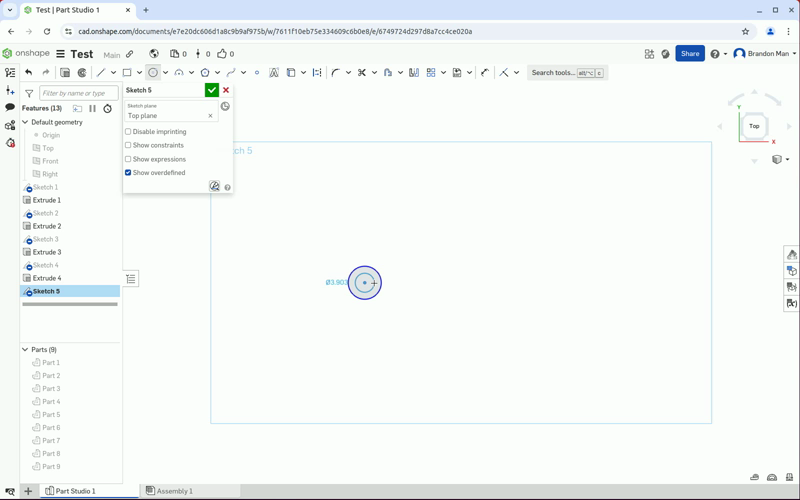
key(esc)
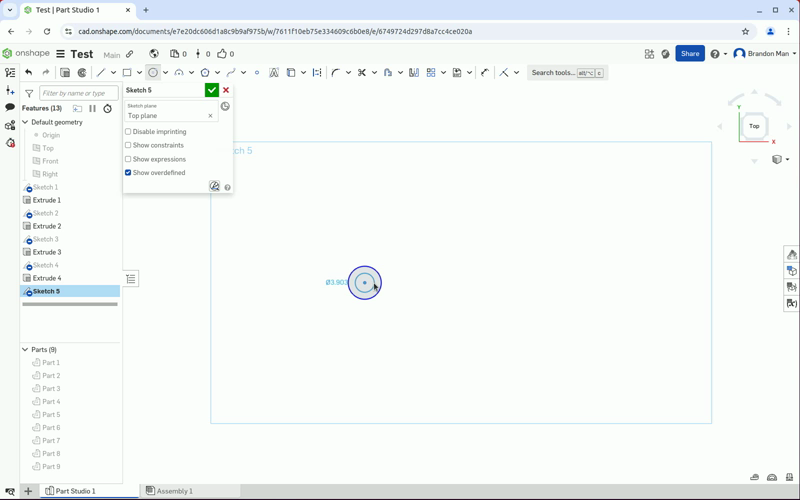
mouse_move(361, 267)
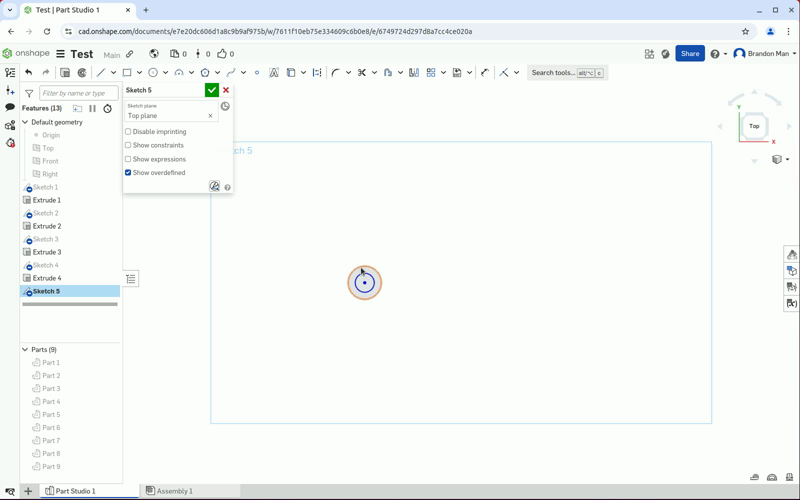
scroll(6)
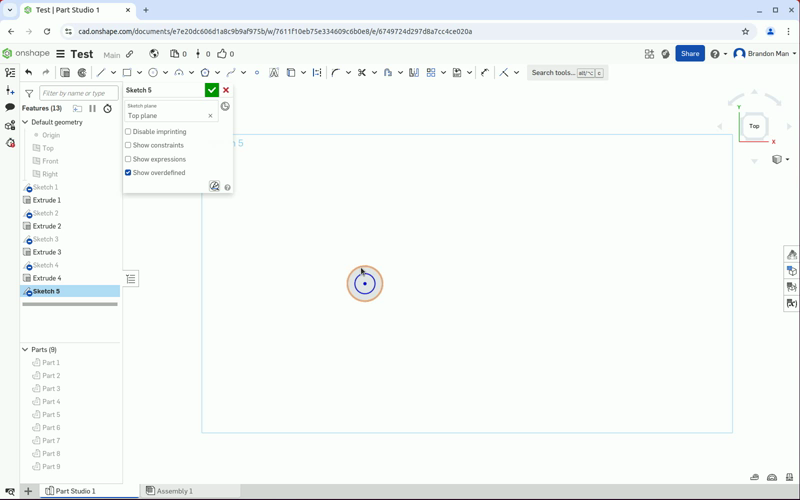
scroll(6)
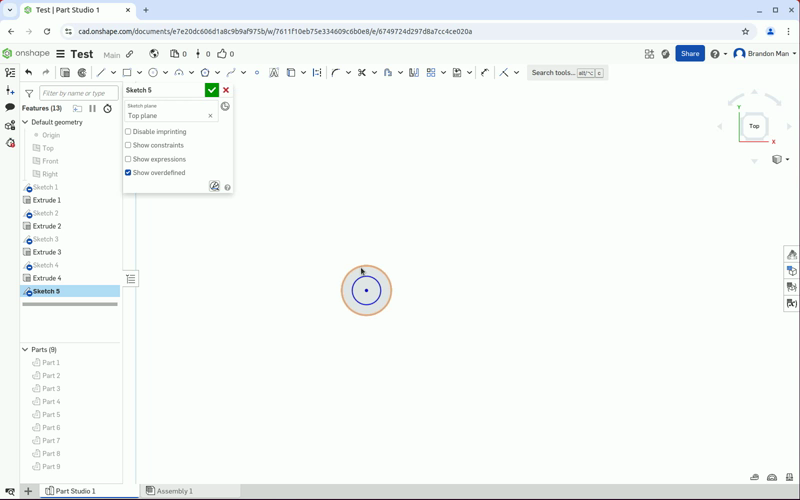
scroll(6)
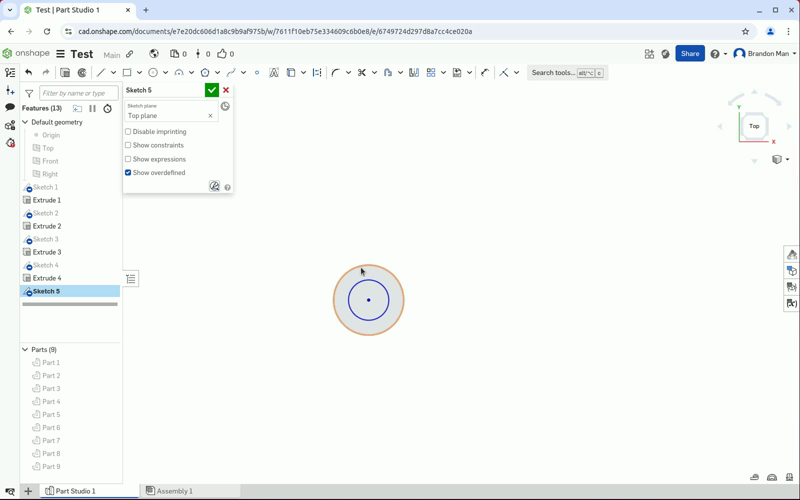
scroll(6)
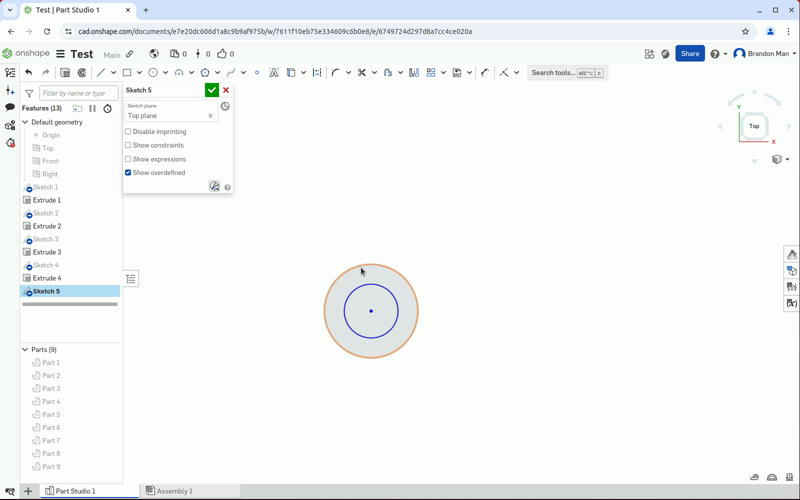
scroll(6)
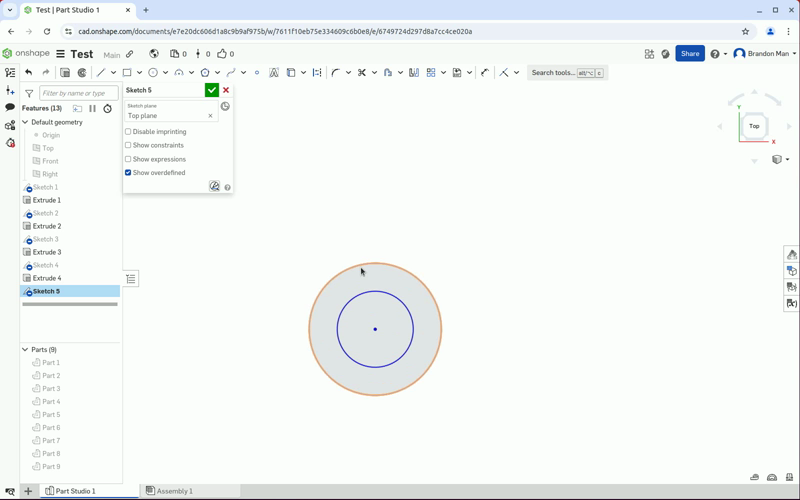
scroll(6)
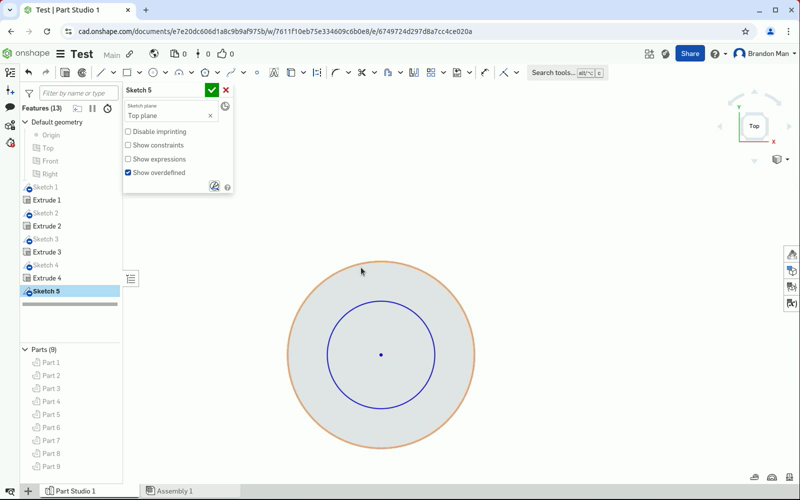
scroll(6)
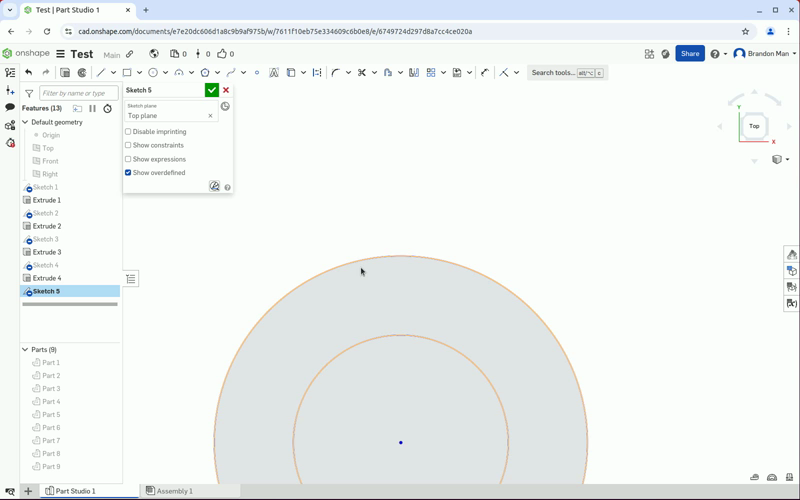
click(361, 267)
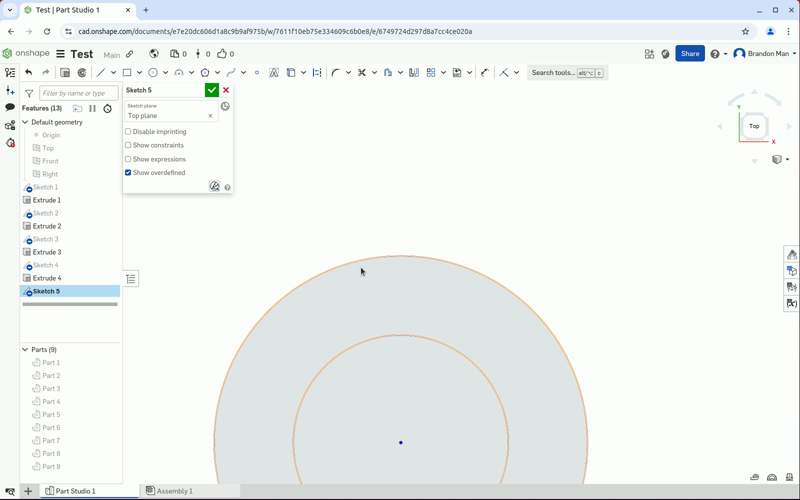
scroll(-6)
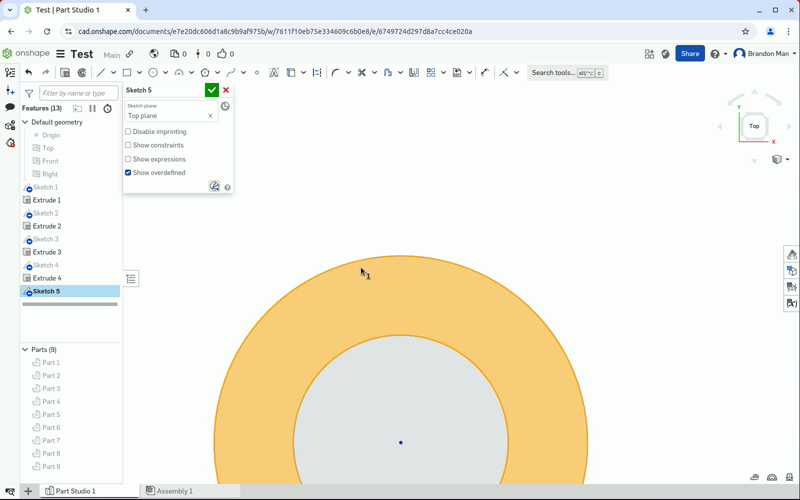
scroll(-6)
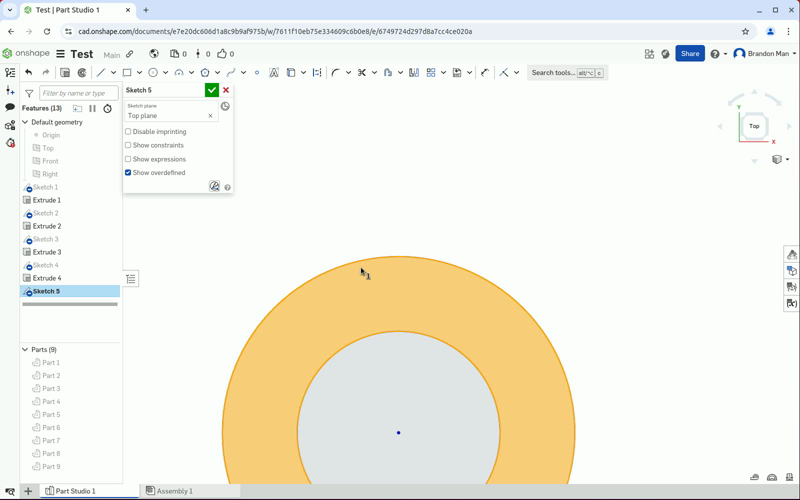
scroll(-6)
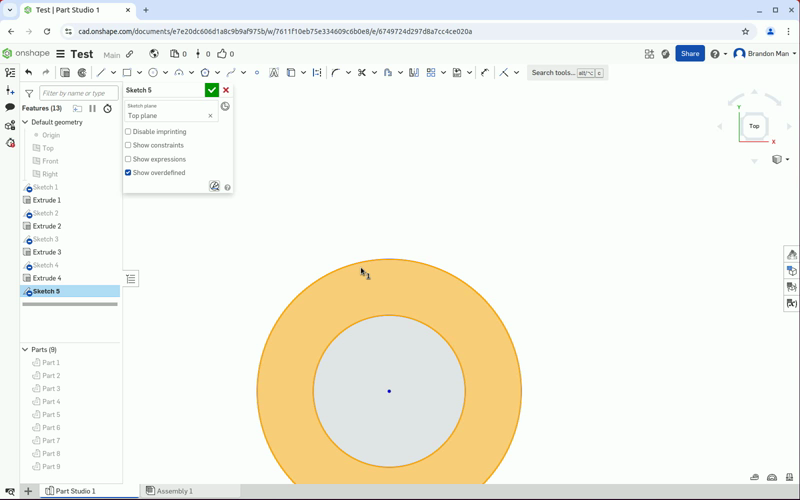
scroll(-6)
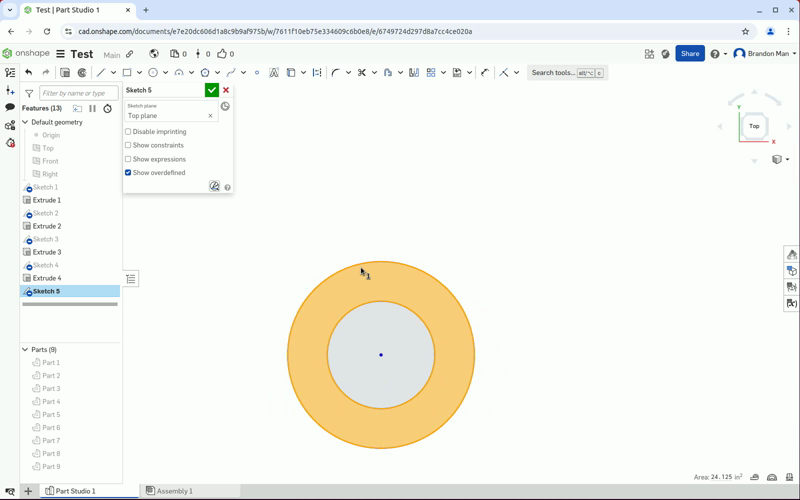
scroll(-6)
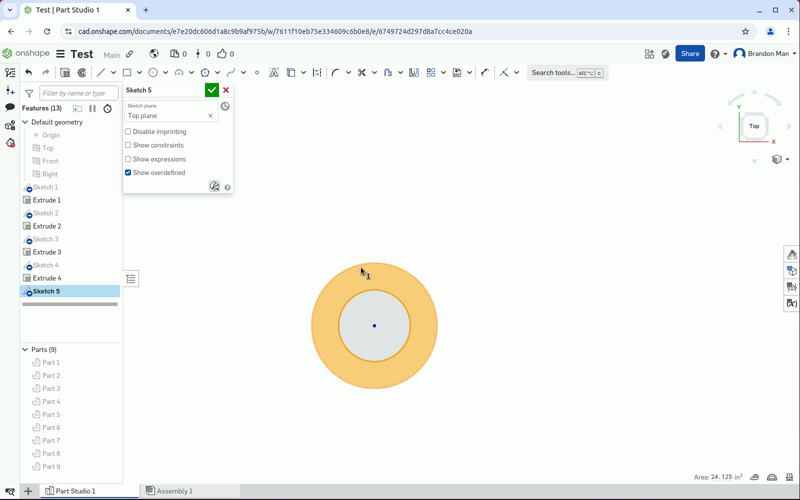
scroll(-6)
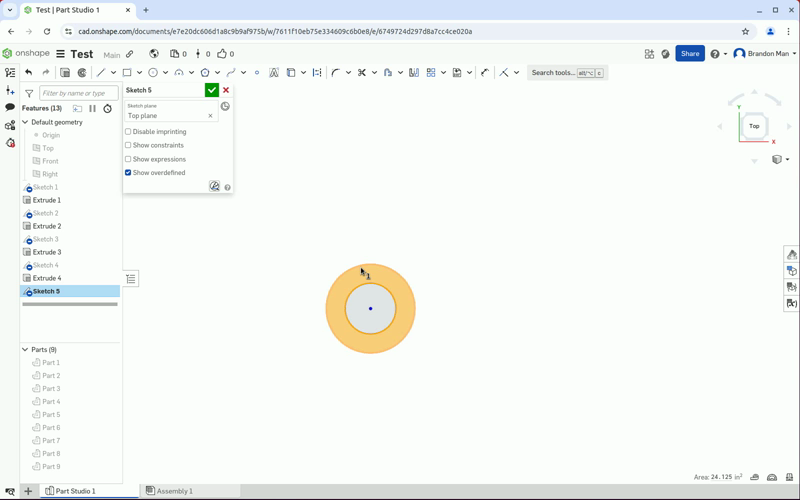
scroll(-6)
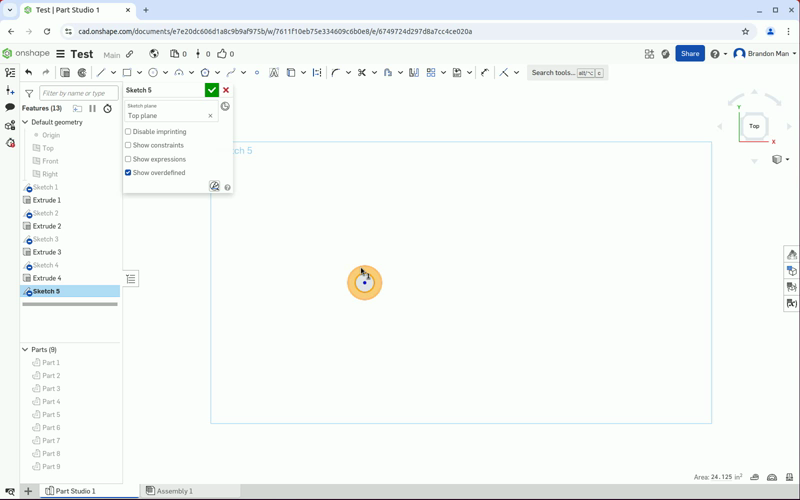
mouse_move(73, 352)
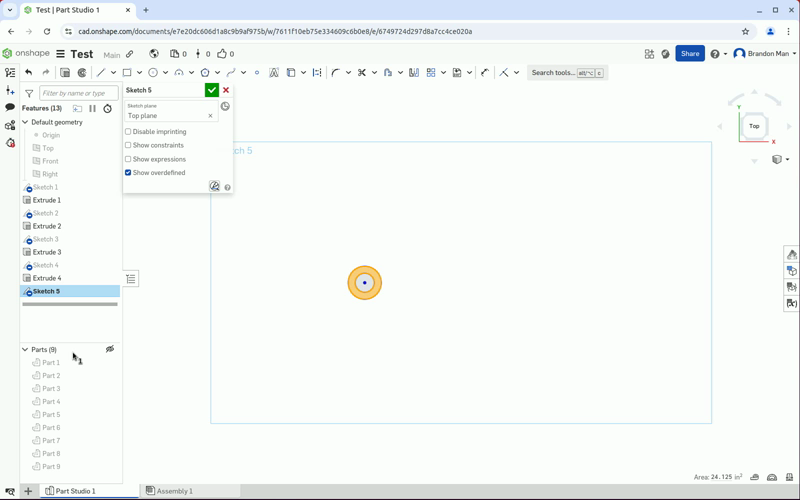
key(shift+y)
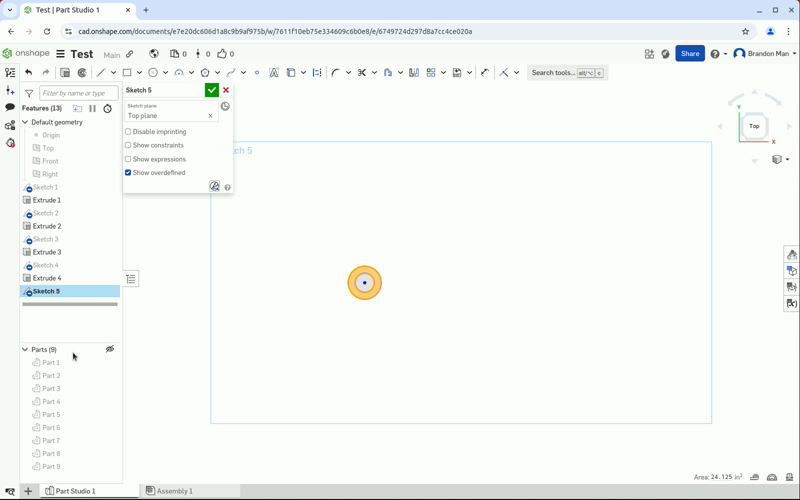
key(shift+e)
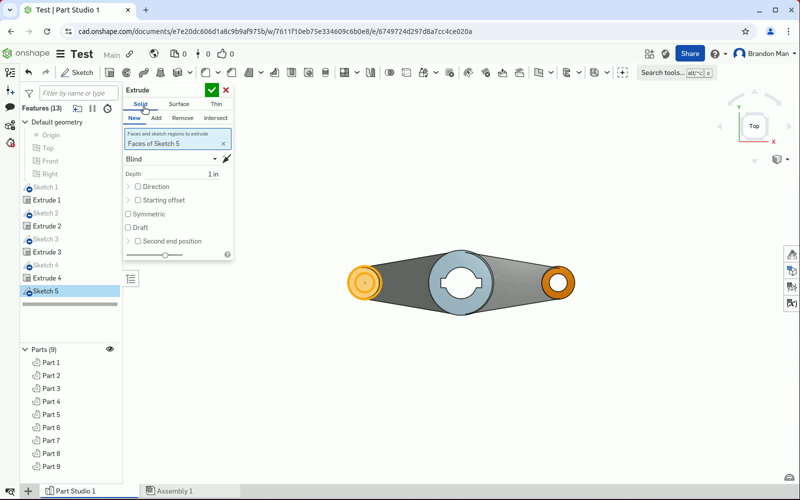
mouse_move(143, 106)
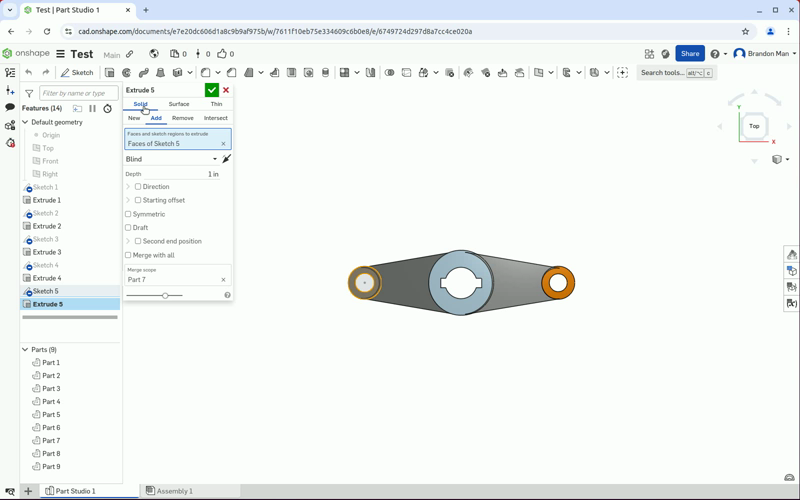
click(143, 106)
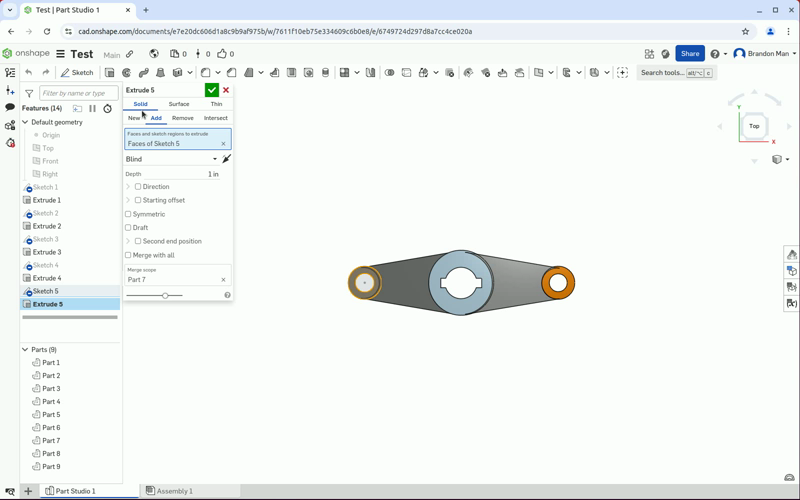
mouse_move(137, 120)
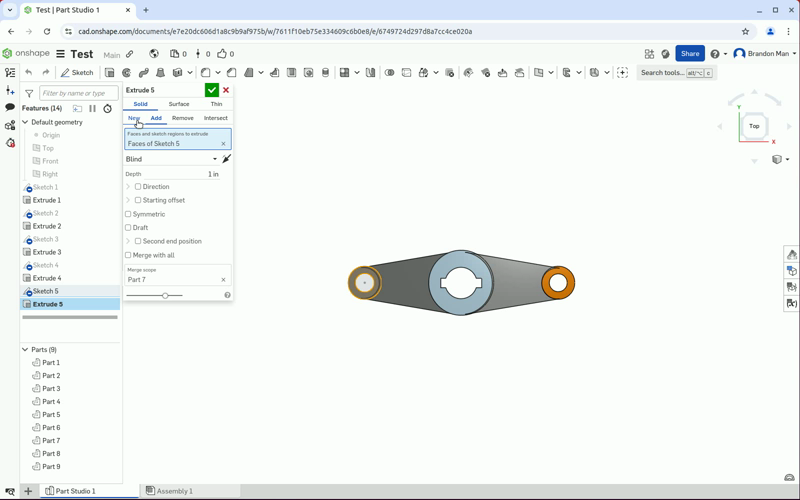
click(137, 120)
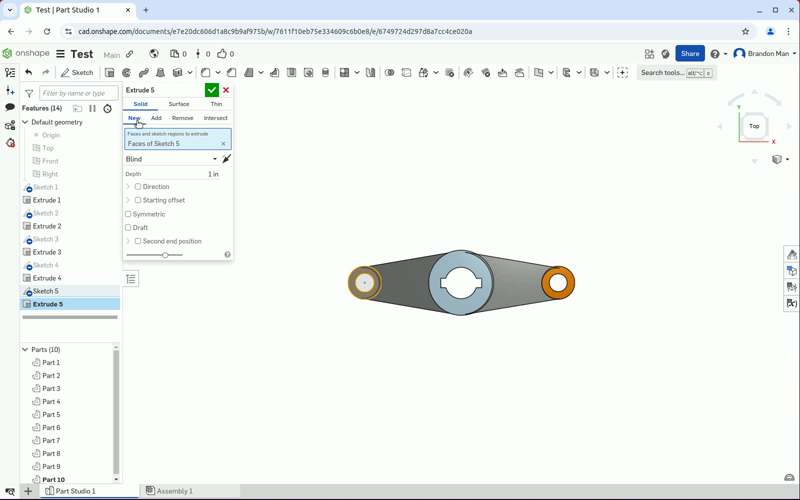
key(tab, 4)
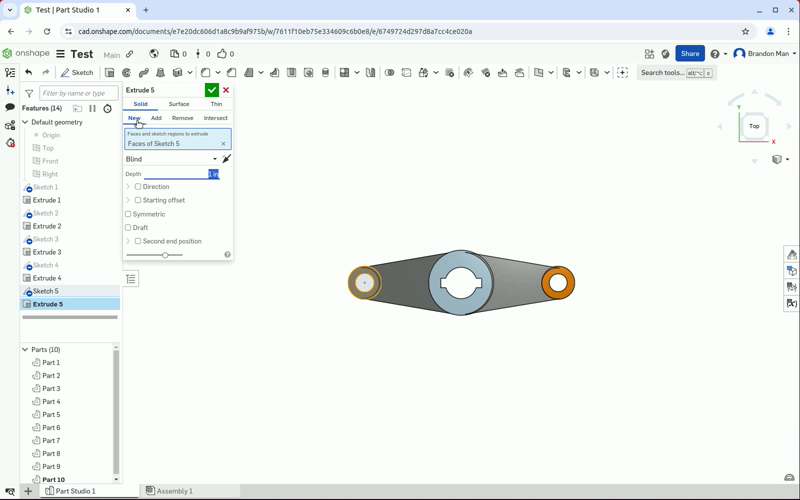
text(4.574)
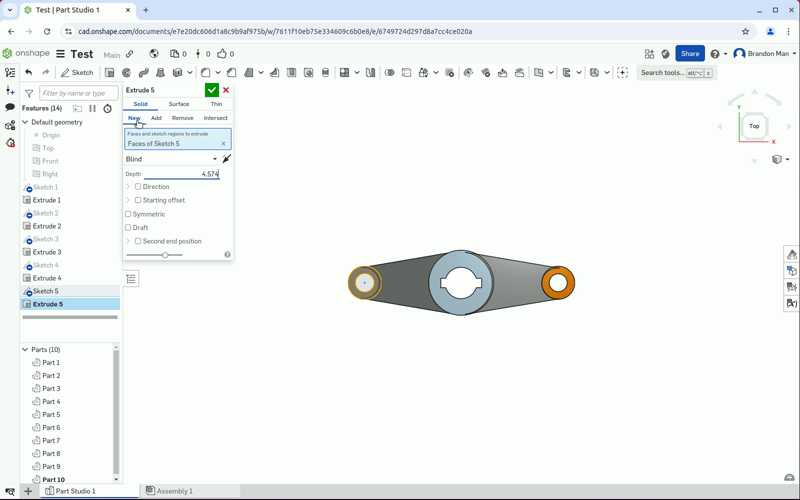
key(enter)
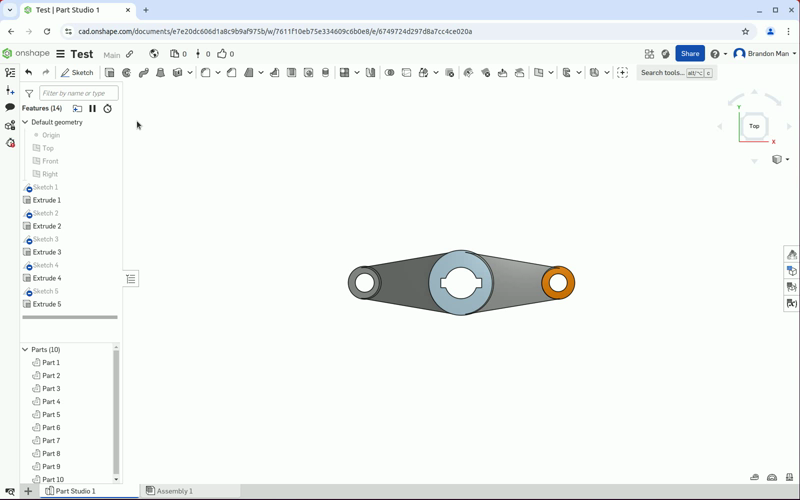
key(shift+h)
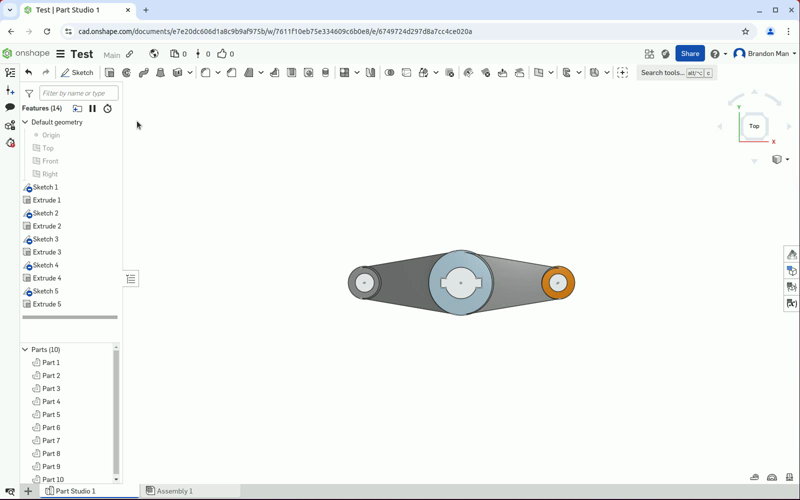
key(shift+h)
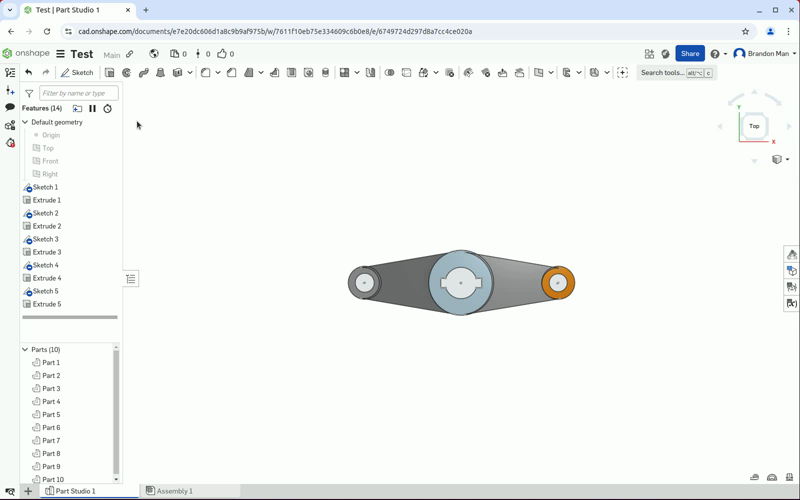
key(shift+7)
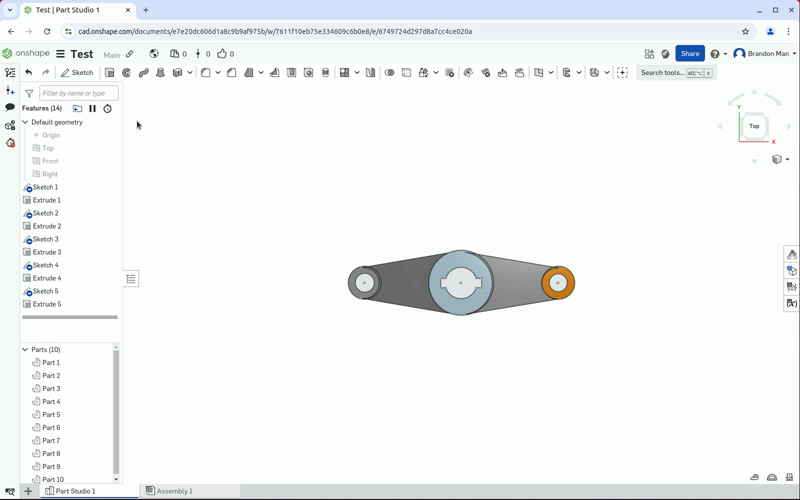
key(up, 3)
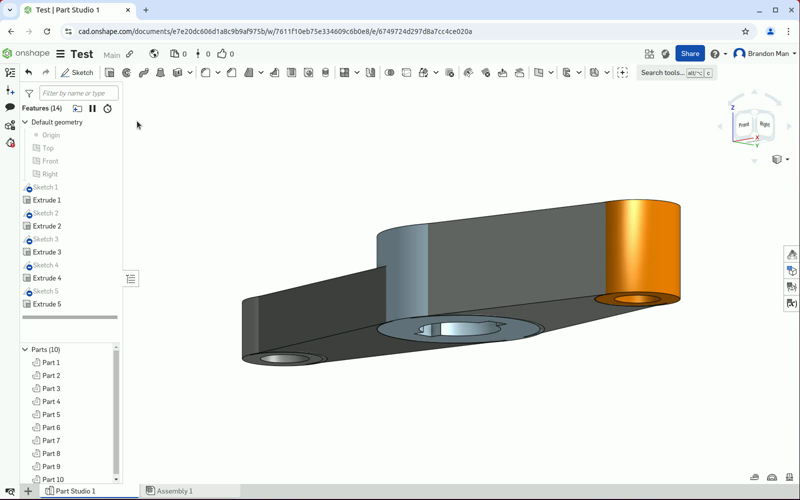
key(left, 3)
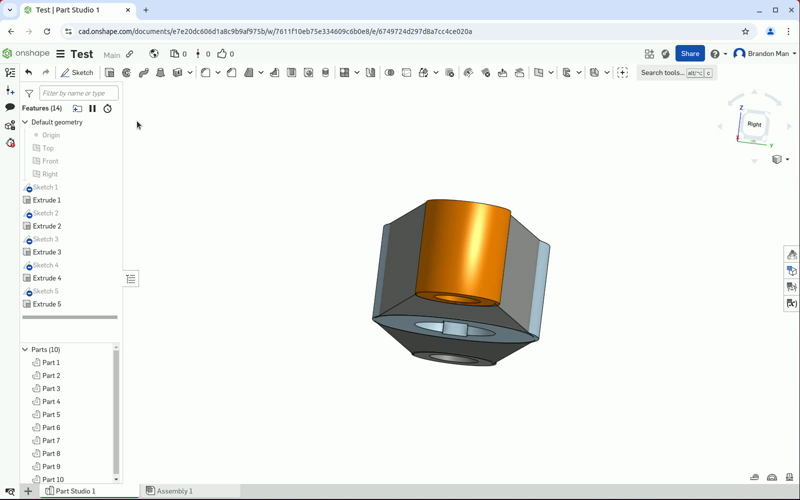
key(right, 3)
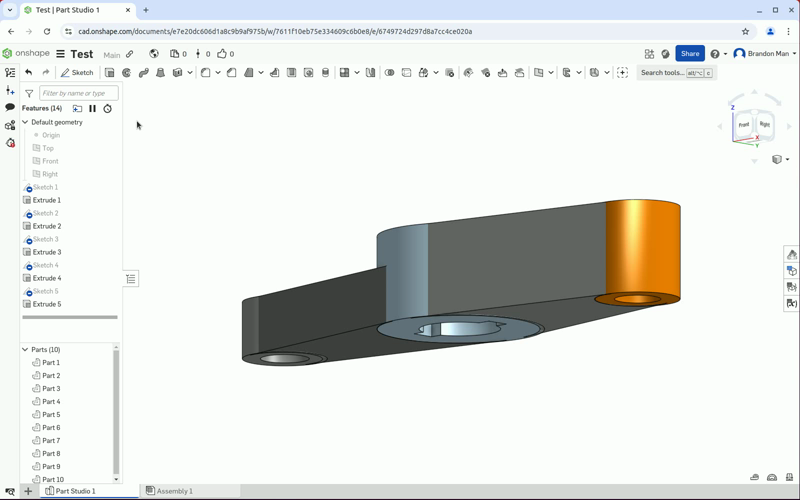
key(down, 3)
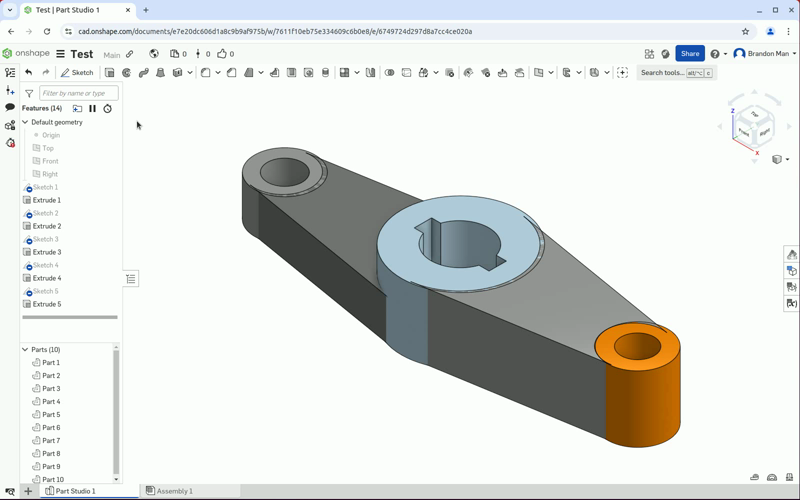
mouse_move(73, 189)
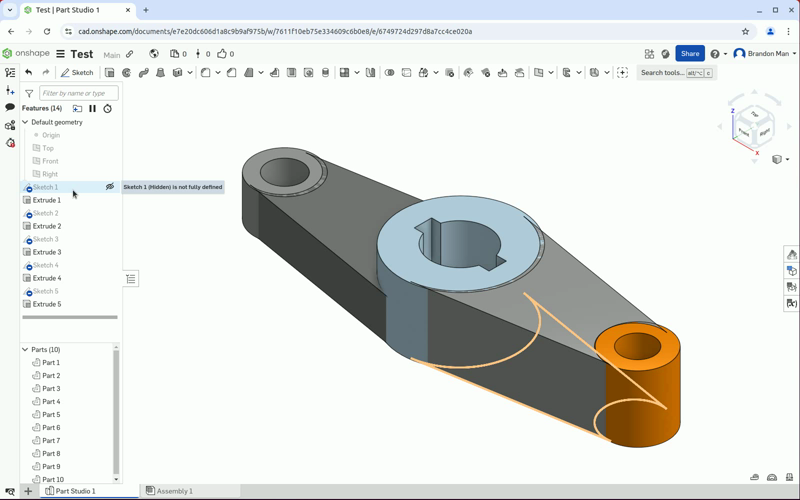
click(73, 189)